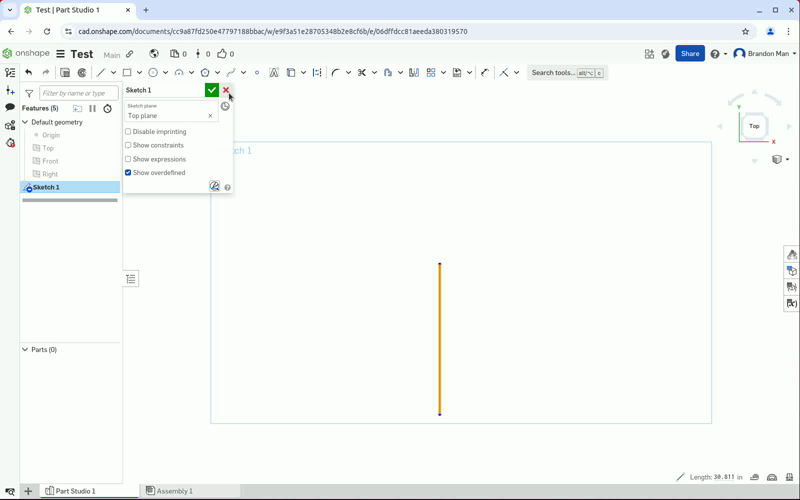
key(shift+h)
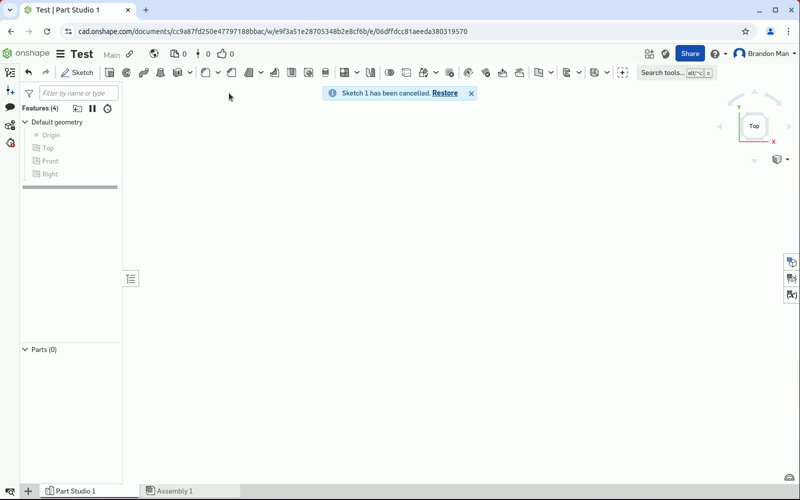
mouse_move(73, 352)
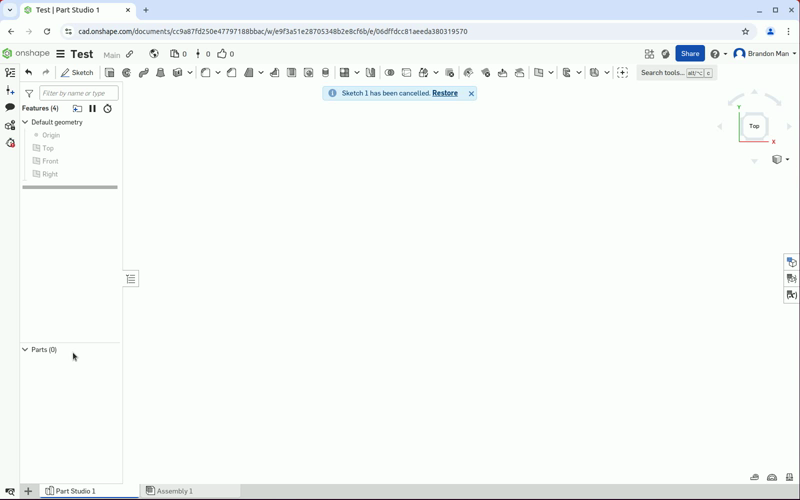
key(y)
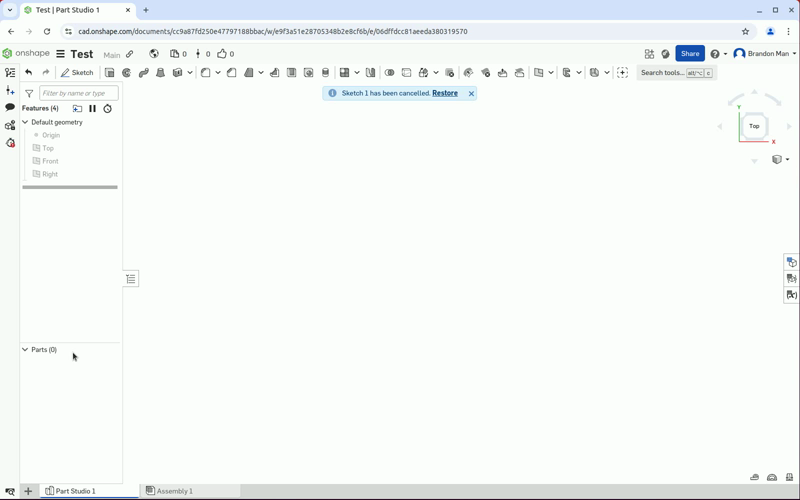
key(shift+p)
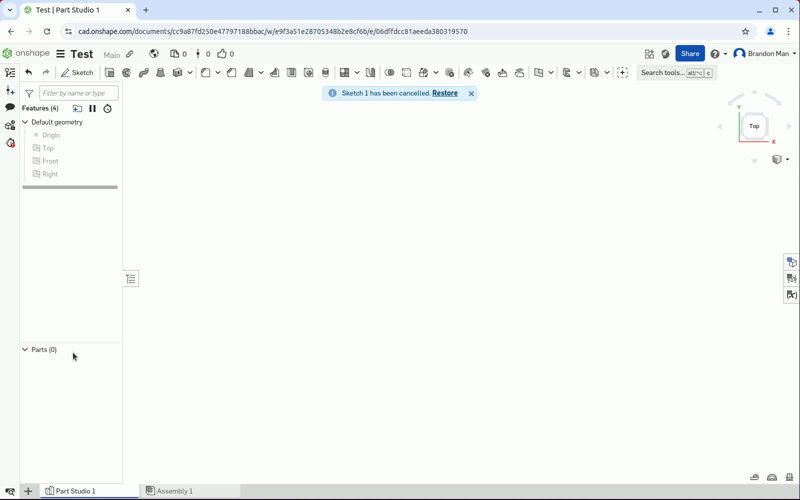
key(space)
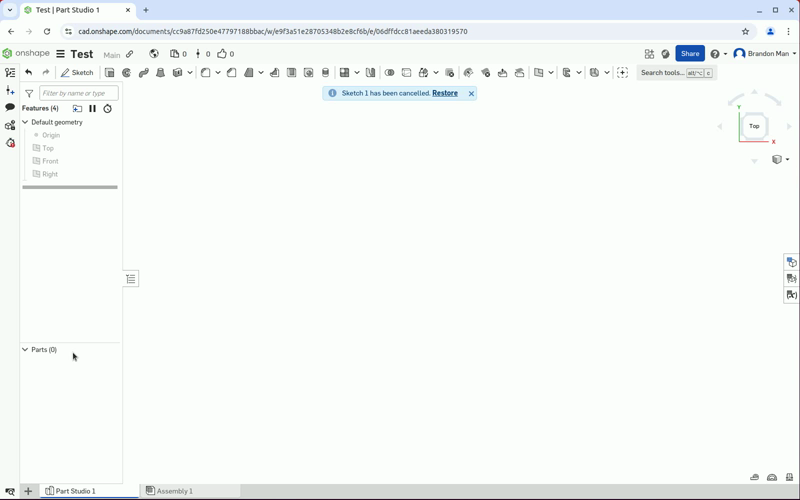
key_down(shift)
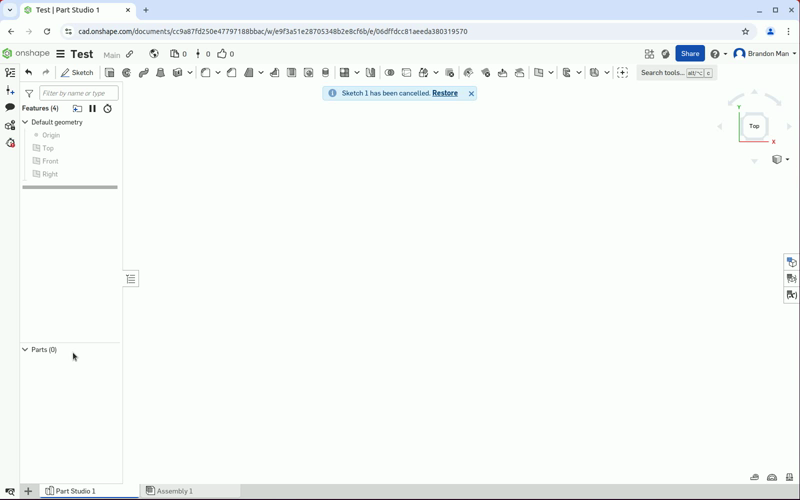
key(up)
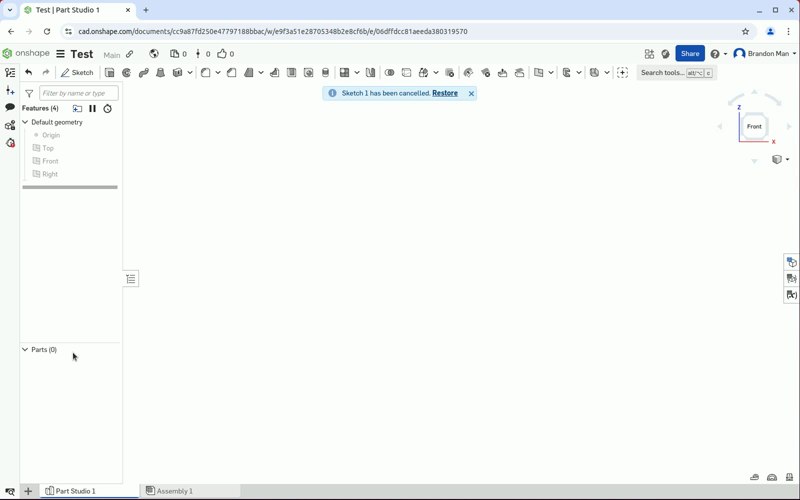
key_up(shift)
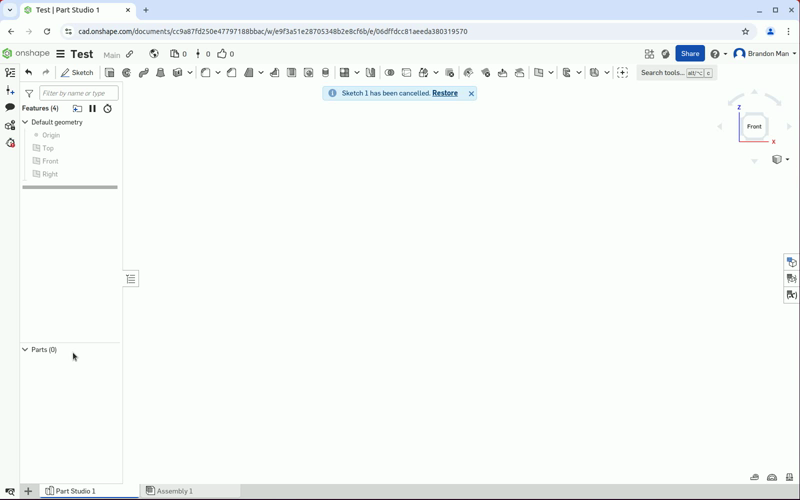
mouse_move(73, 352)
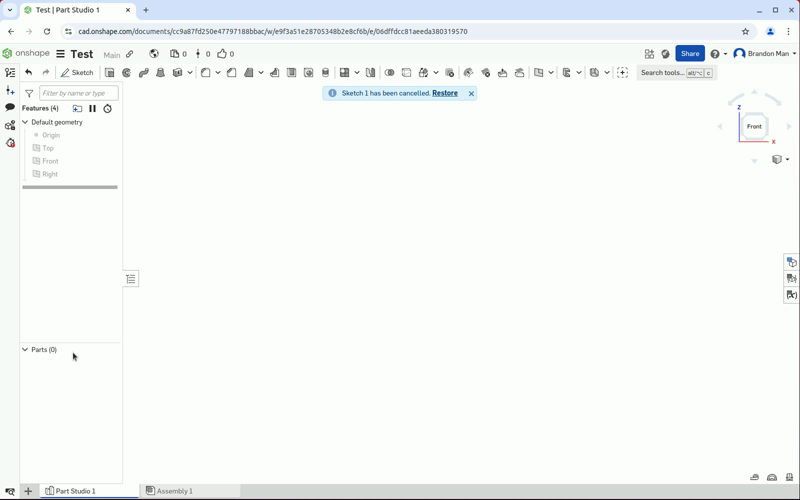
key(shift+y)
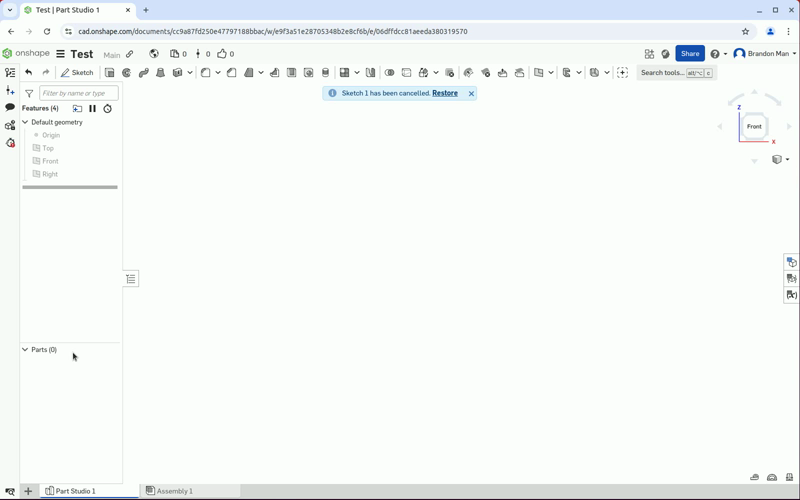
key(shift+s)
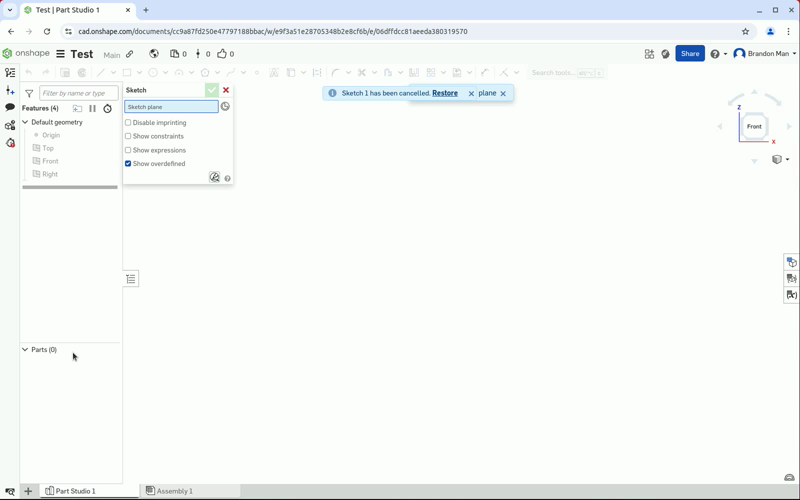
mouse_move(73, 163)
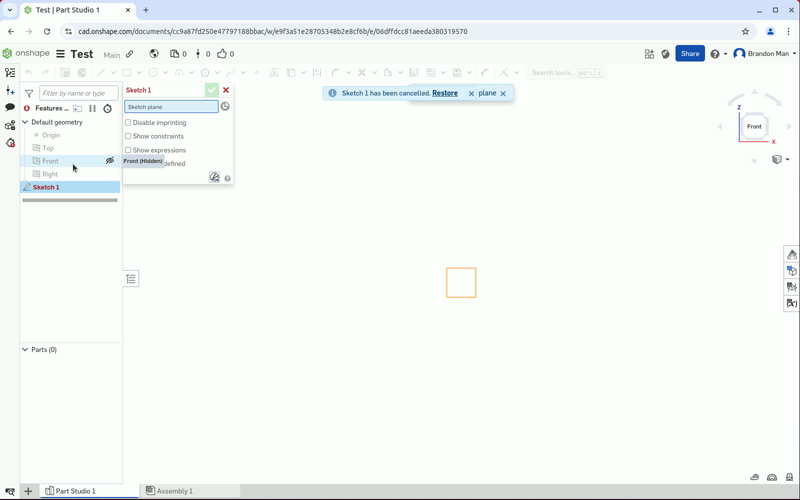
click(73, 163)
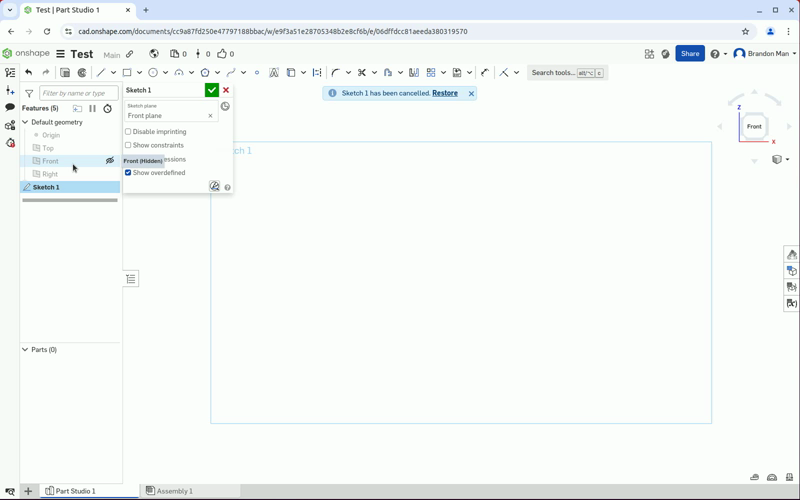
mouse_move(73, 352)
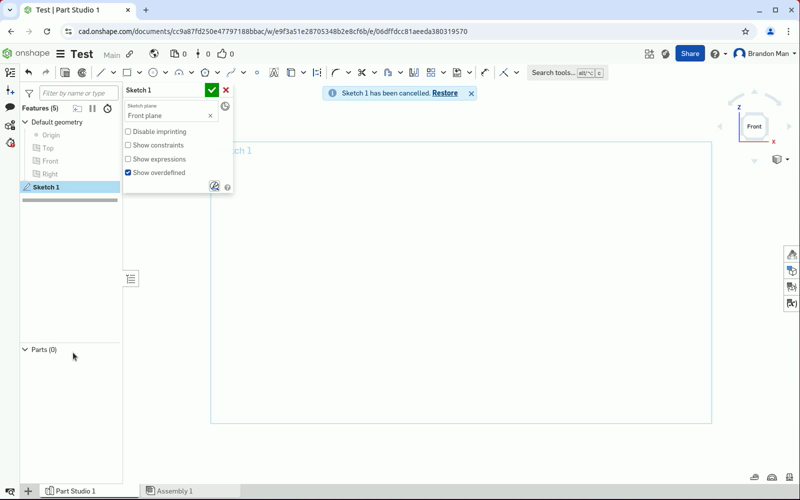
key(y)
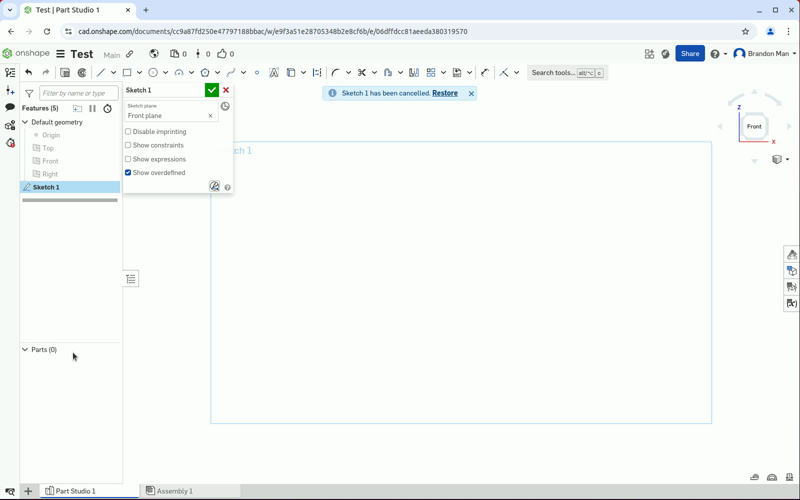
key(l)
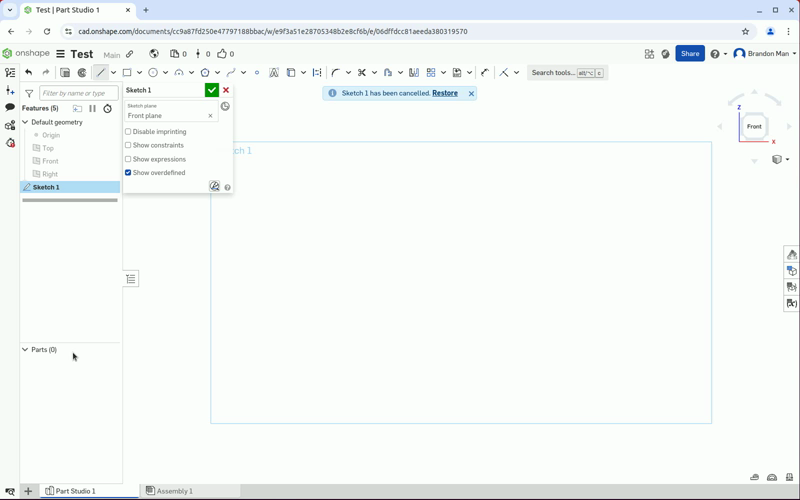
key_down(shift)
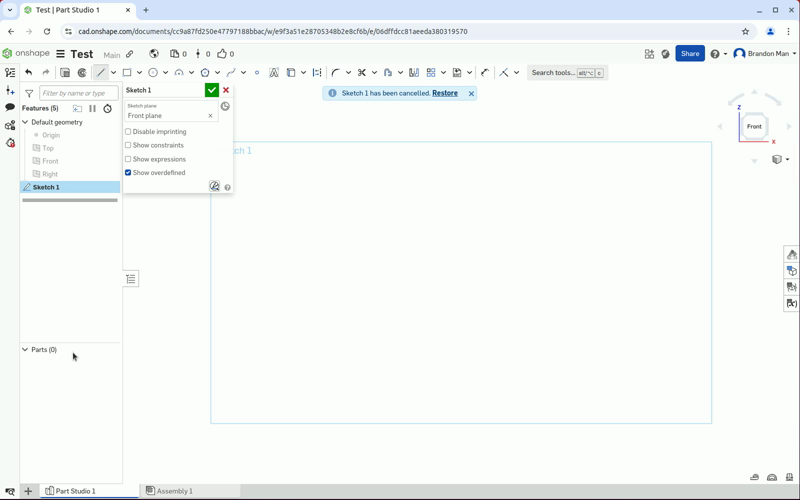
mouse_move(420, 355)
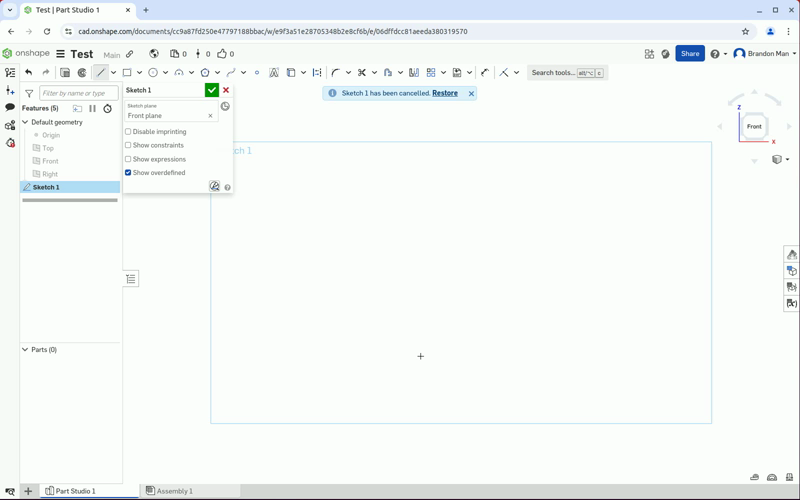
click(420, 355)
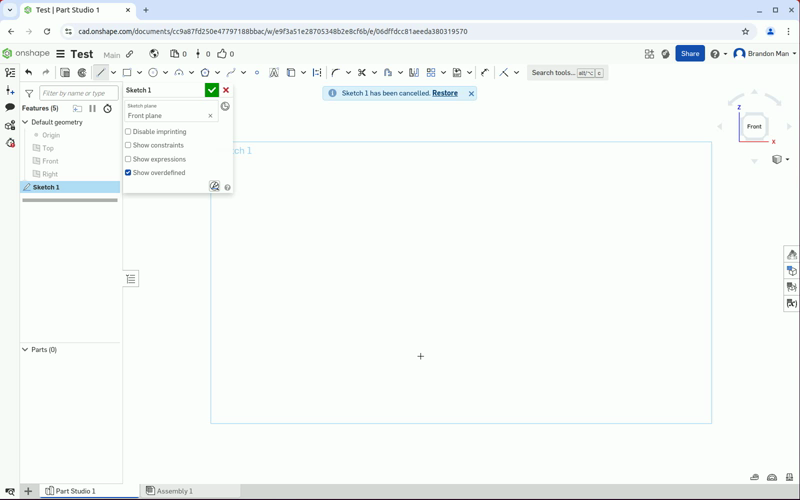
key_up(shift)
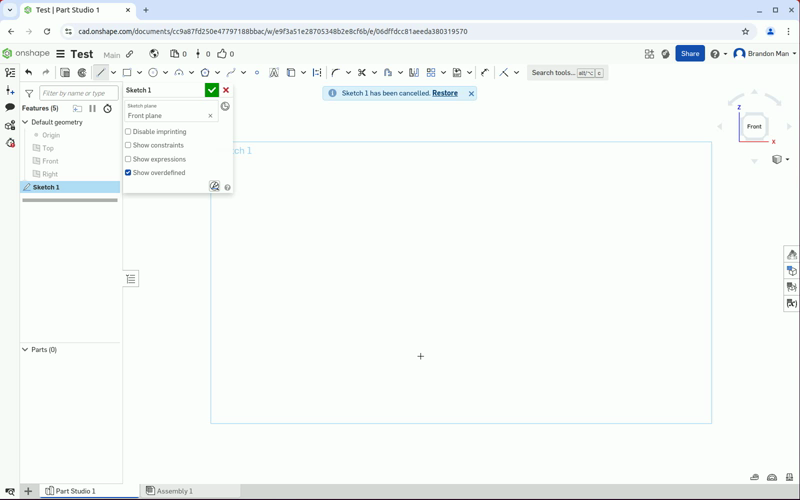
key_down(shift)
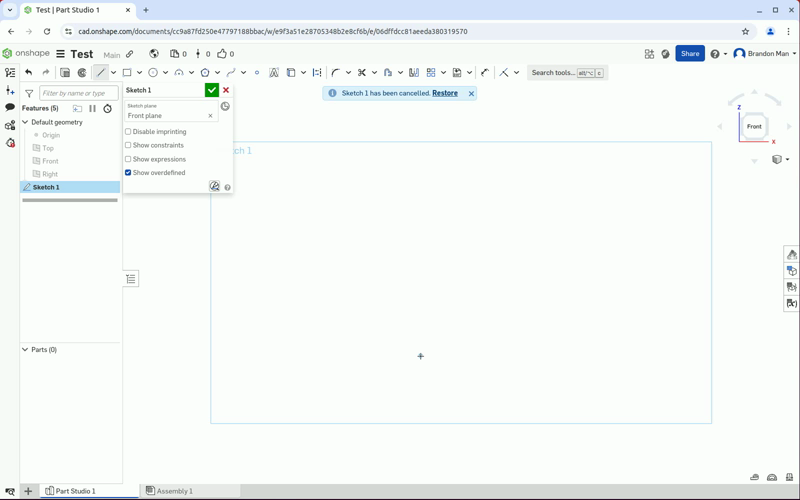
mouse_move(450, 355)
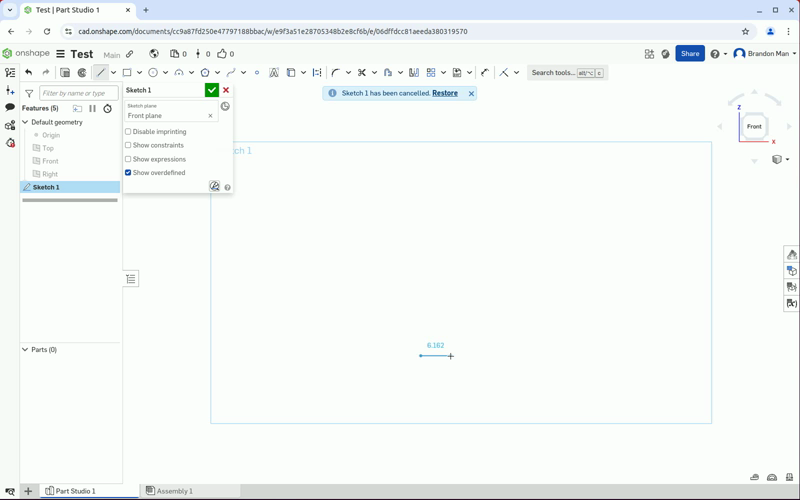
mouse_move(446, 355)
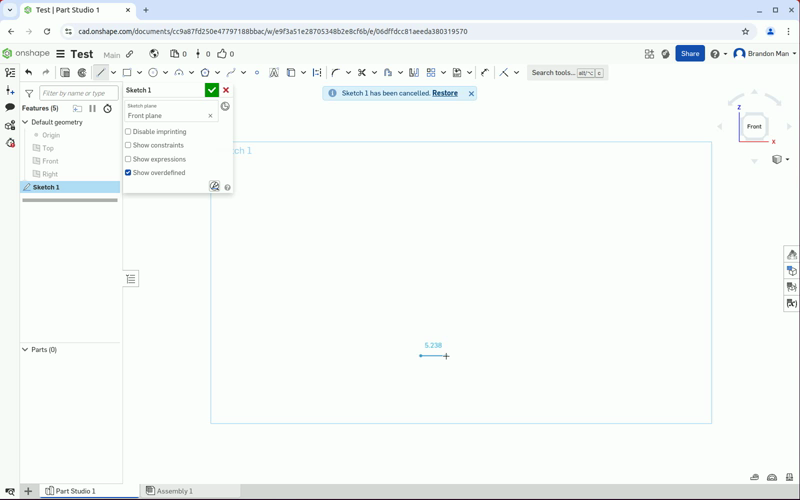
click(446, 355)
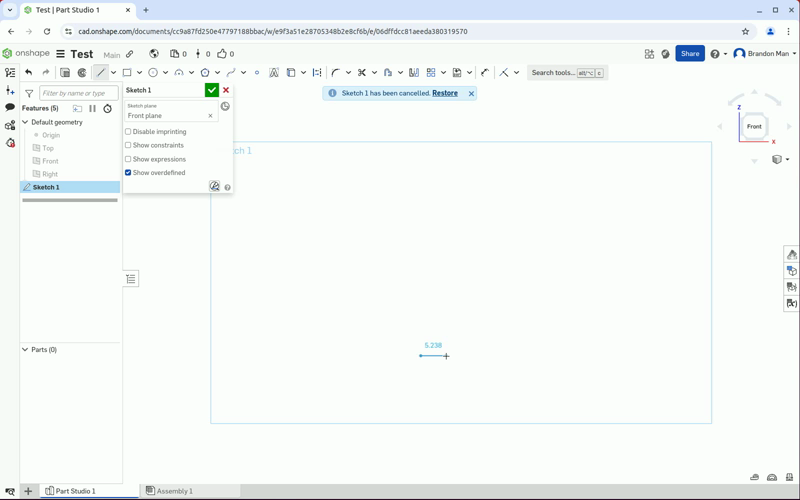
key_up(shift)
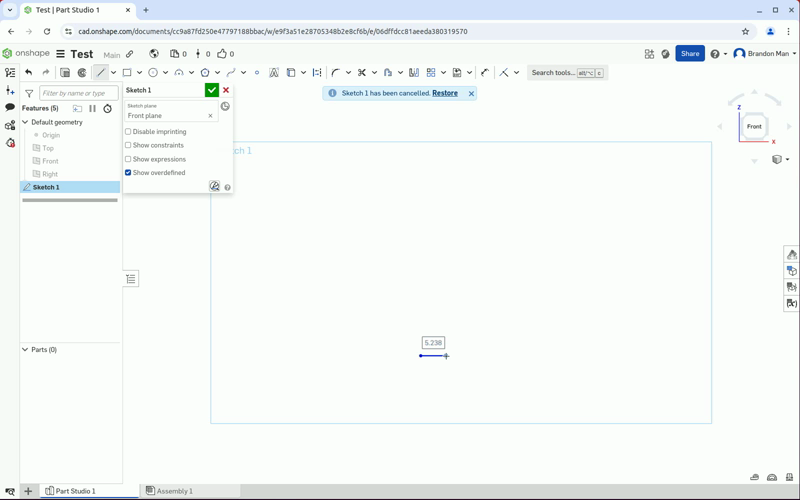
key_down(shift)
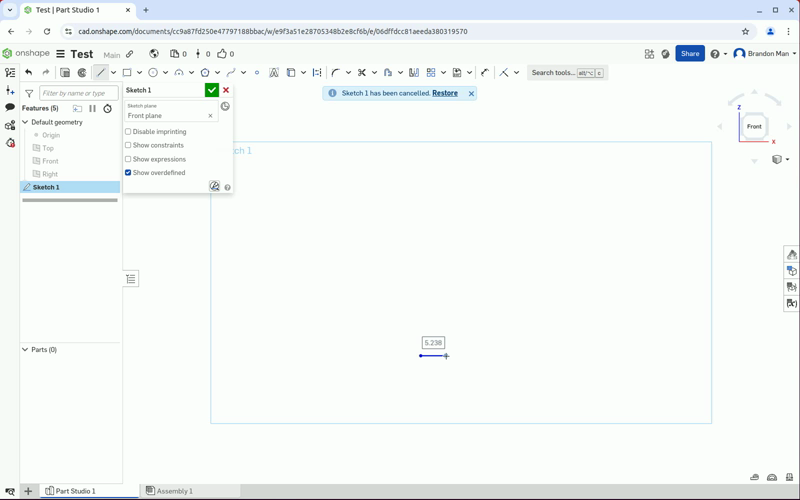
mouse_move(476, 355)
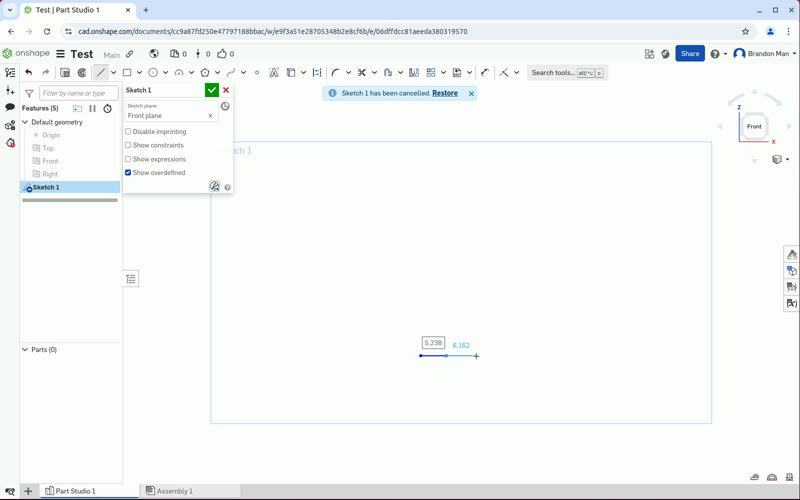
mouse_move(473, 355)
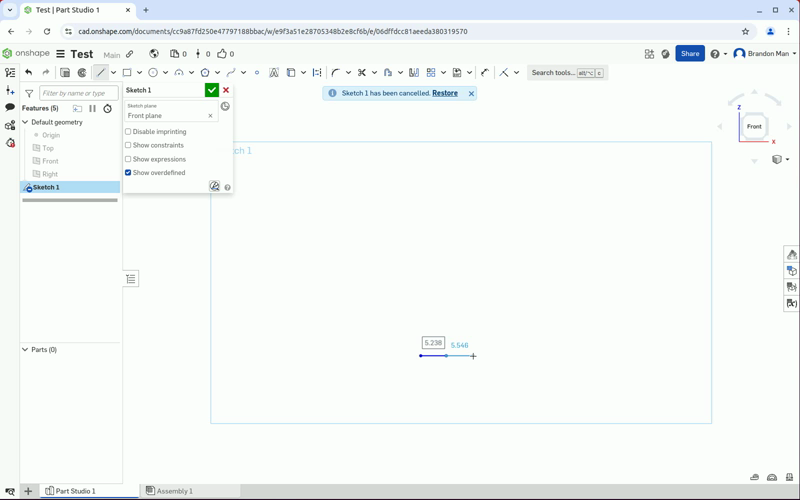
click(473, 355)
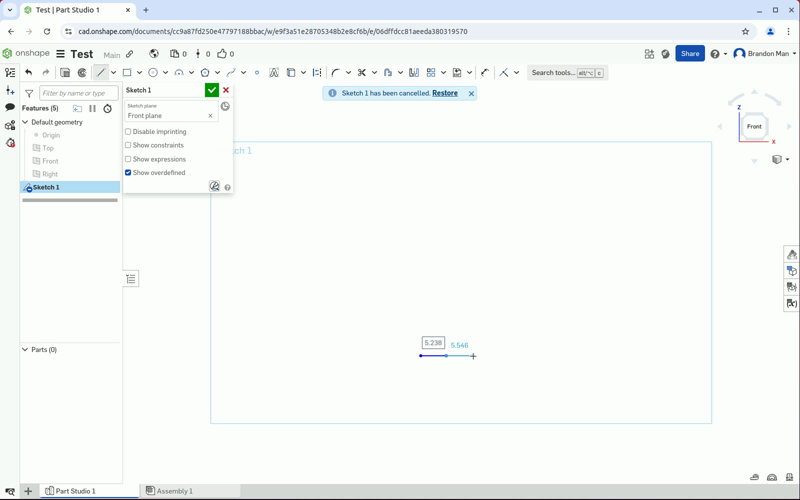
key_up(shift)
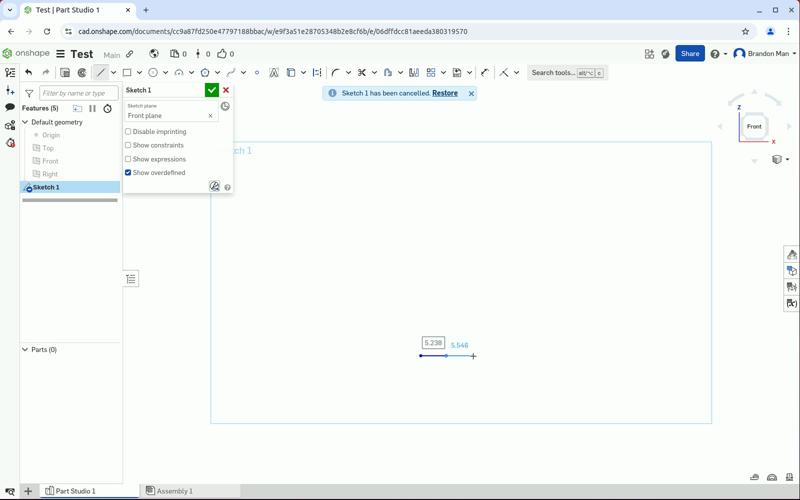
key_down(shift)
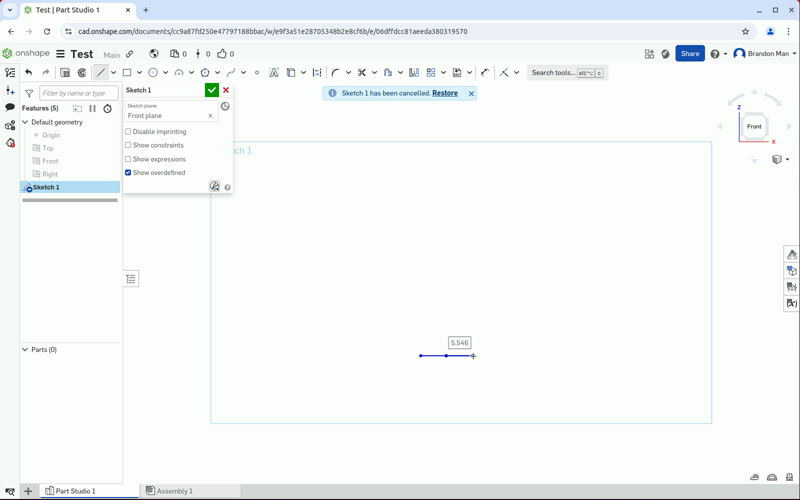
mouse_move(503, 355)
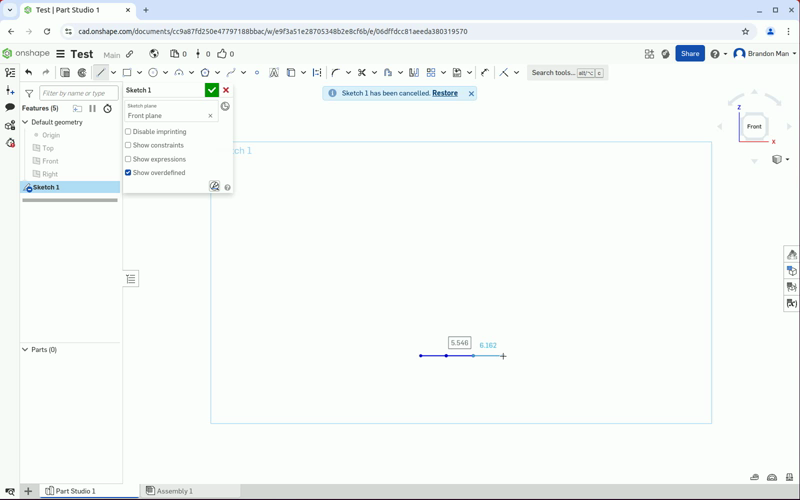
mouse_move(500, 355)
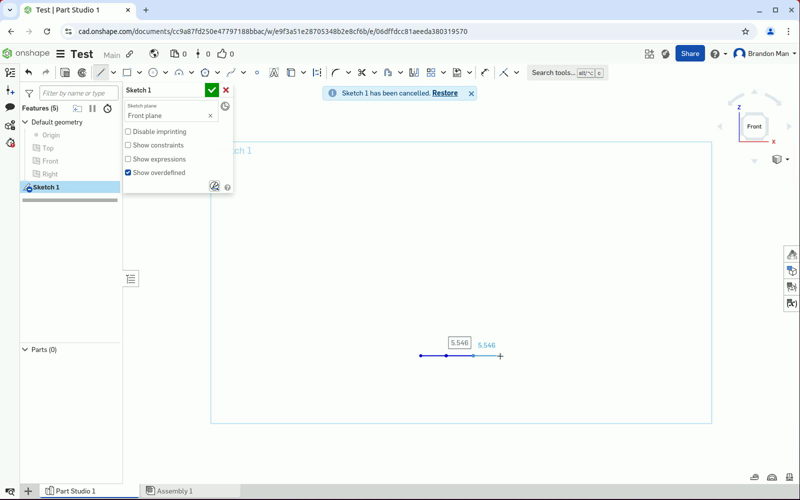
click(500, 355)
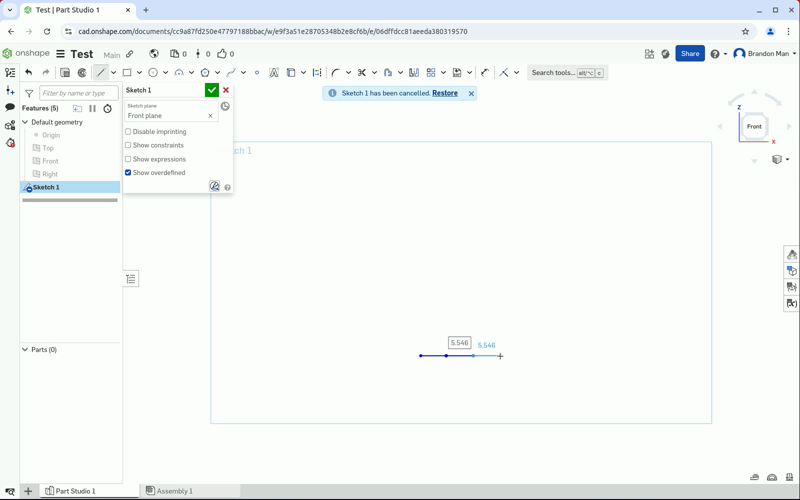
key_up(shift)
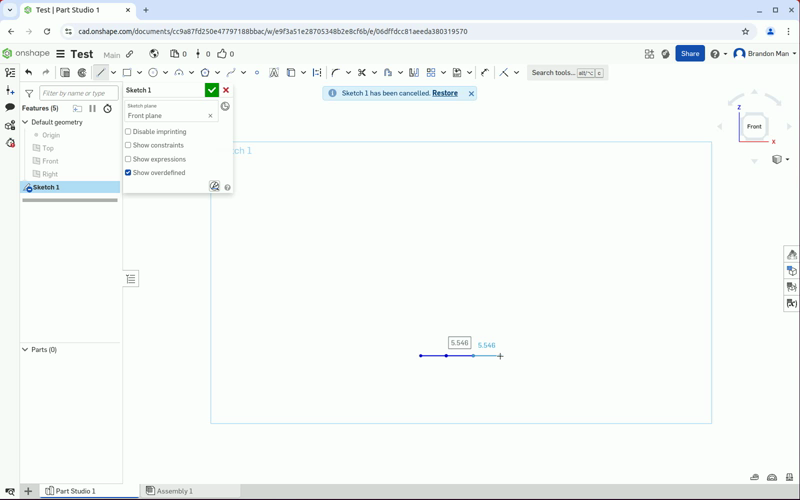
key_down(shift)
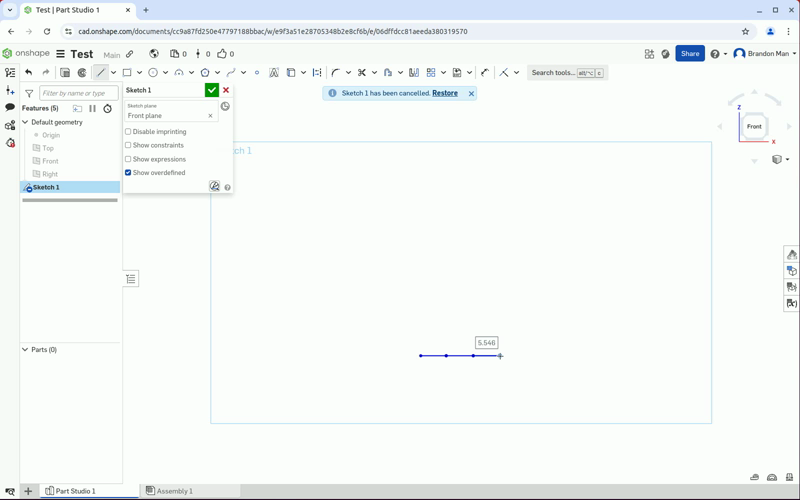
mouse_move(530, 355)
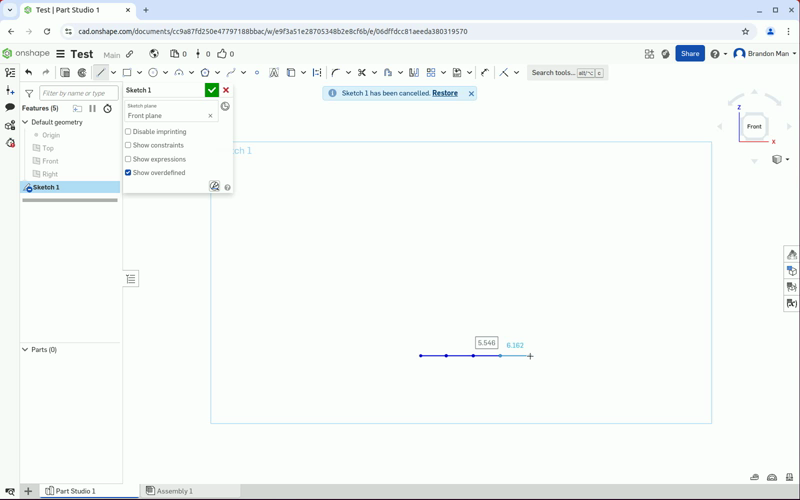
mouse_move(500, 305)
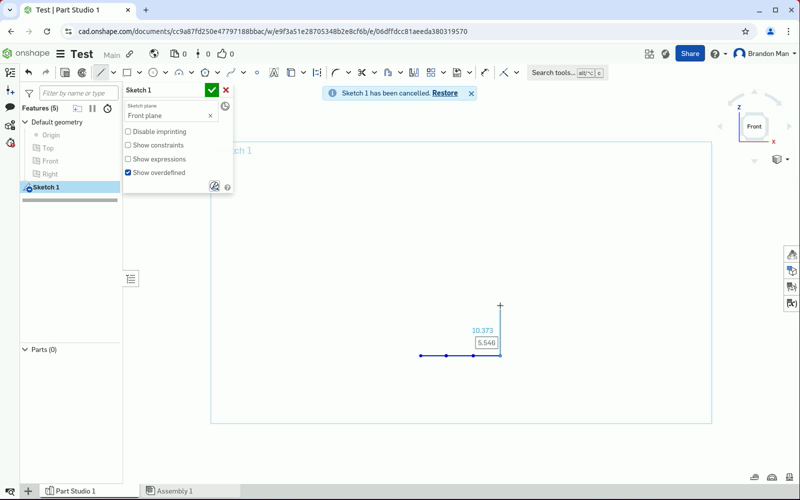
click(500, 305)
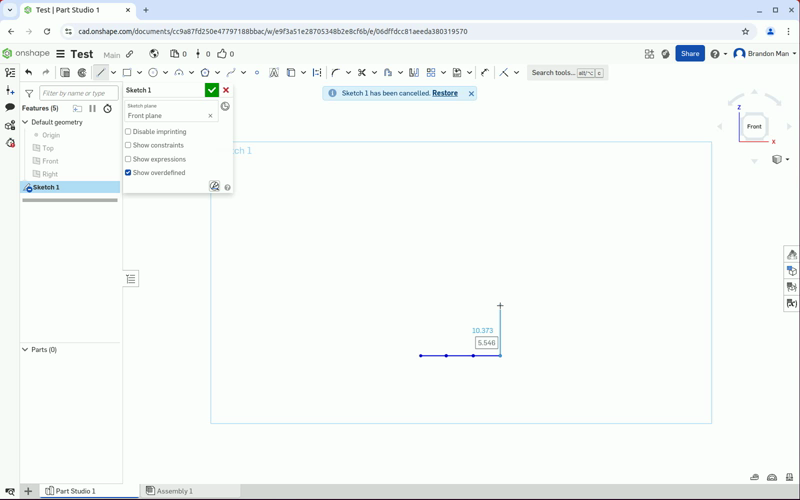
key_up(shift)
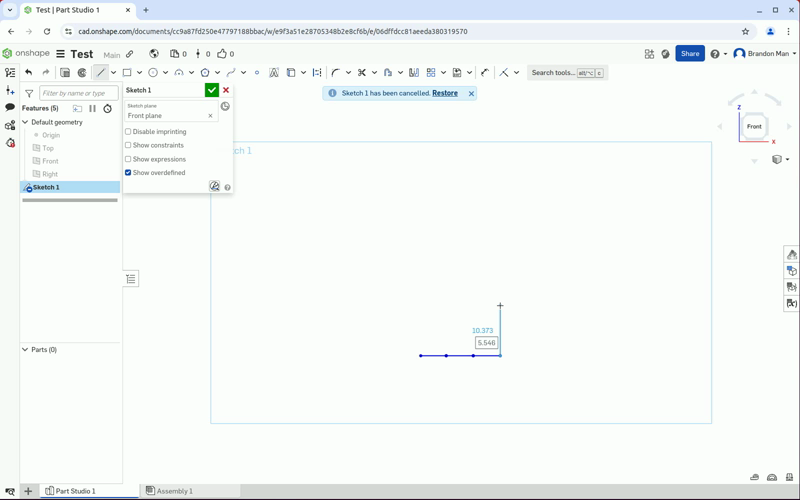
key(esc)
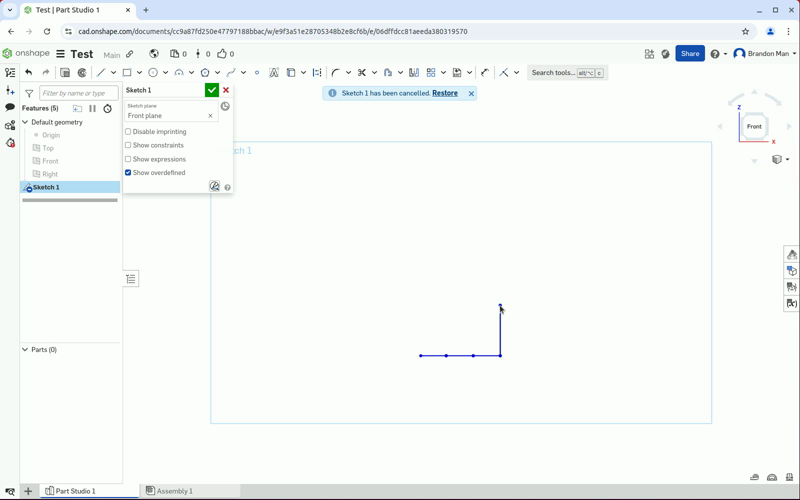
key(a)
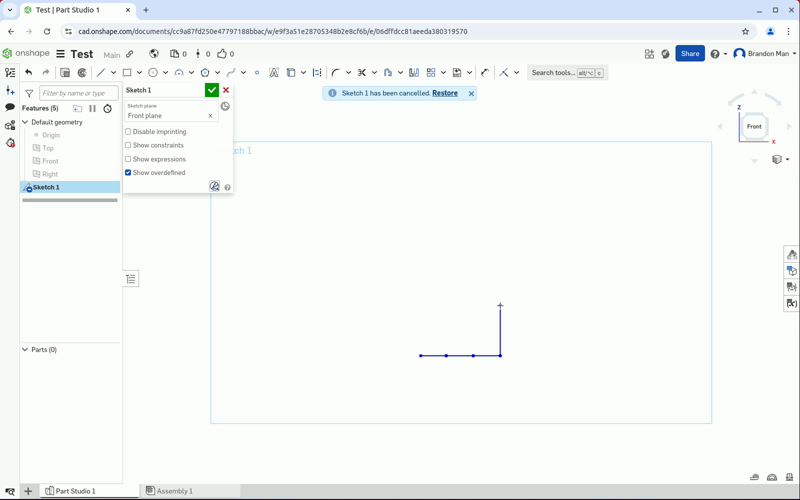
mouse_move(500, 305)
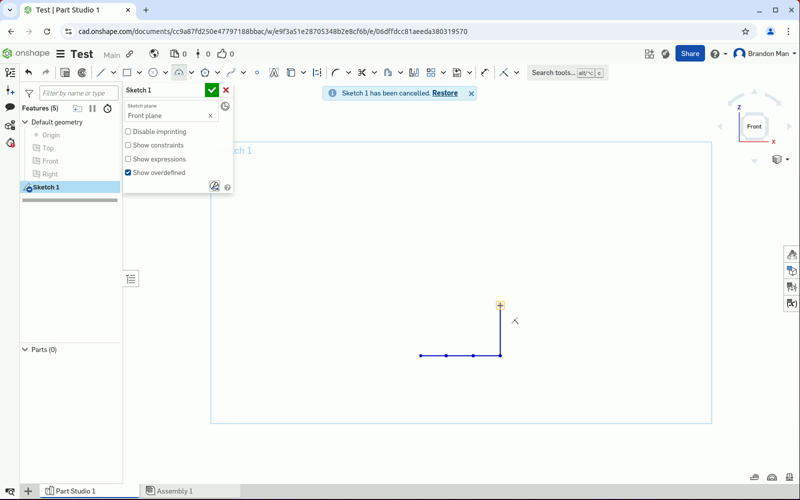
click(500, 305)
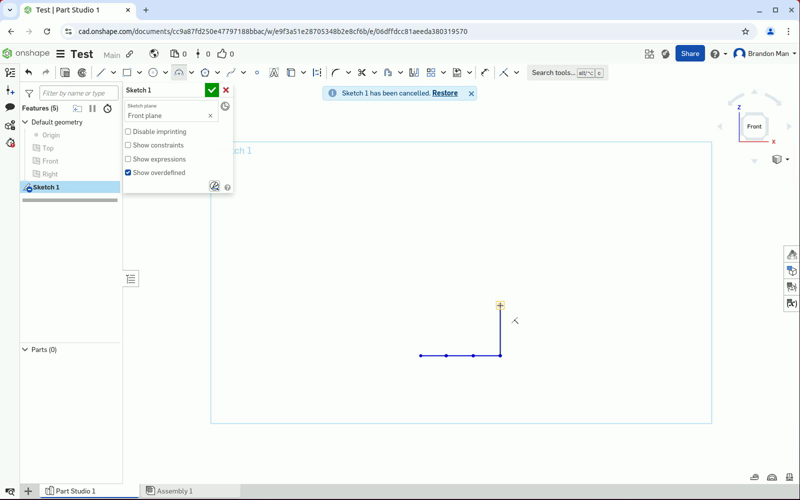
key_down(shift)
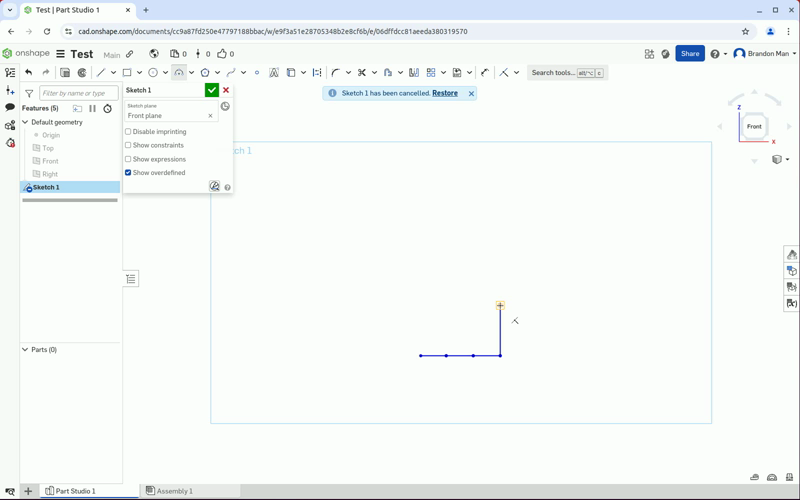
mouse_move(420, 305)
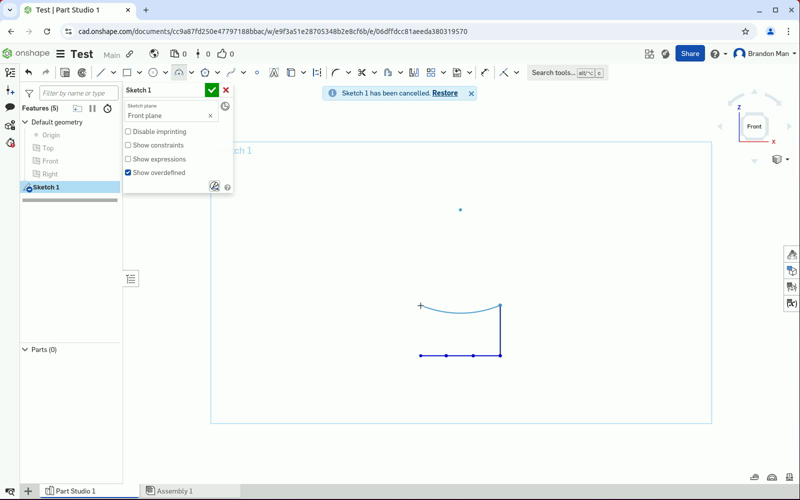
click(420, 305)
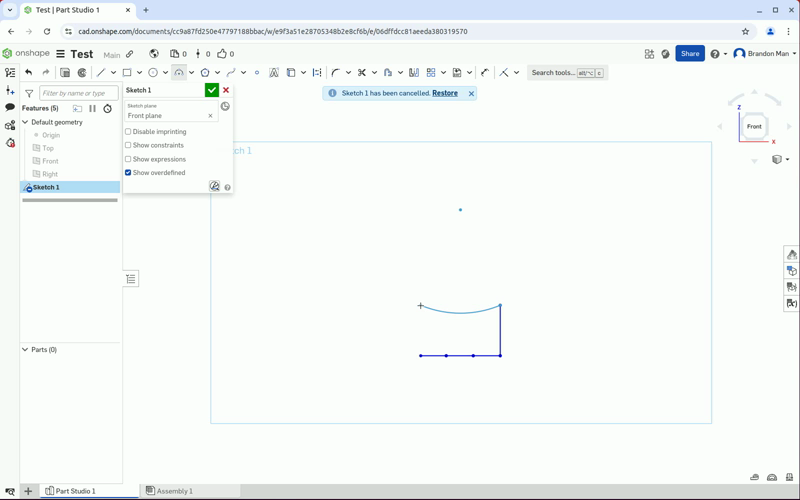
mouse_move(460, 170)
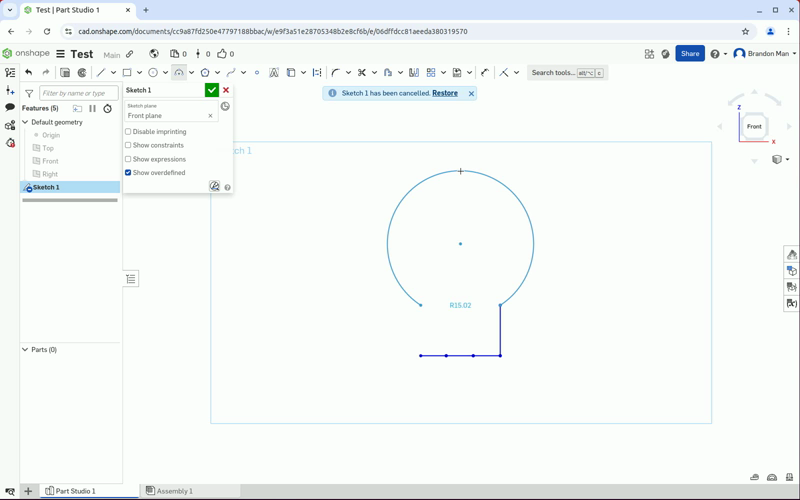
click(460, 170)
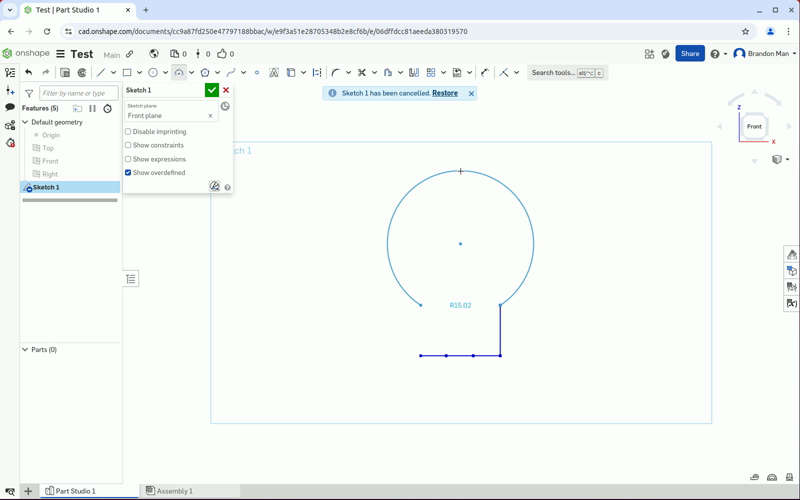
key_up(shift)
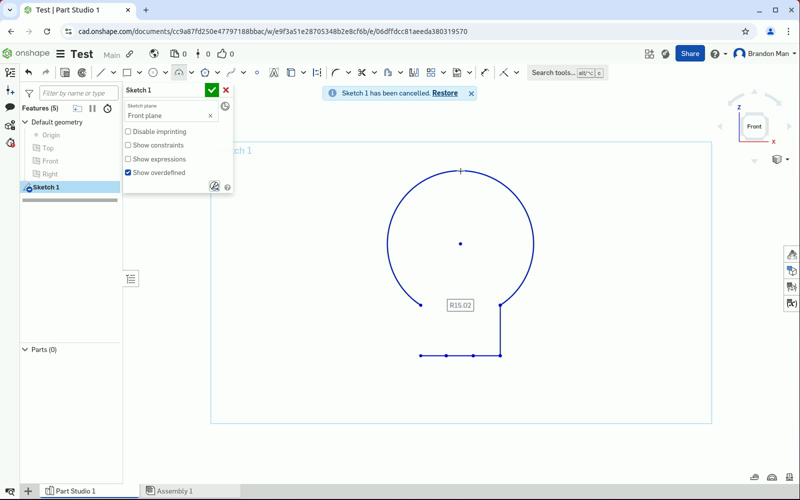
key(esc)
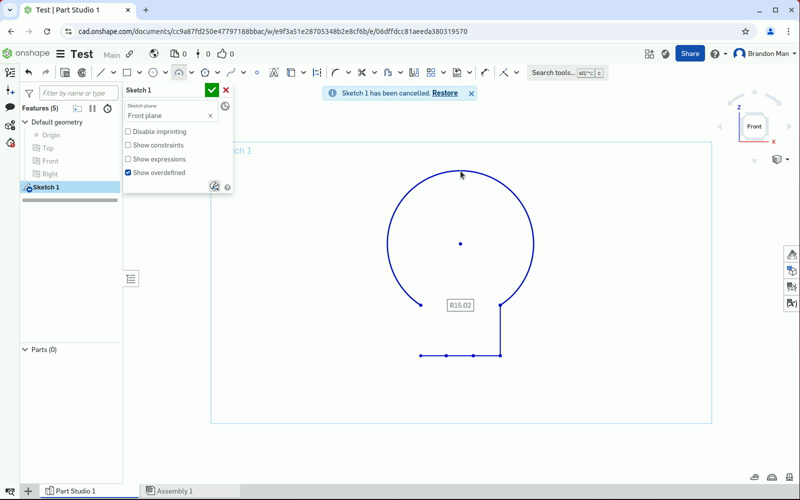
key(l)
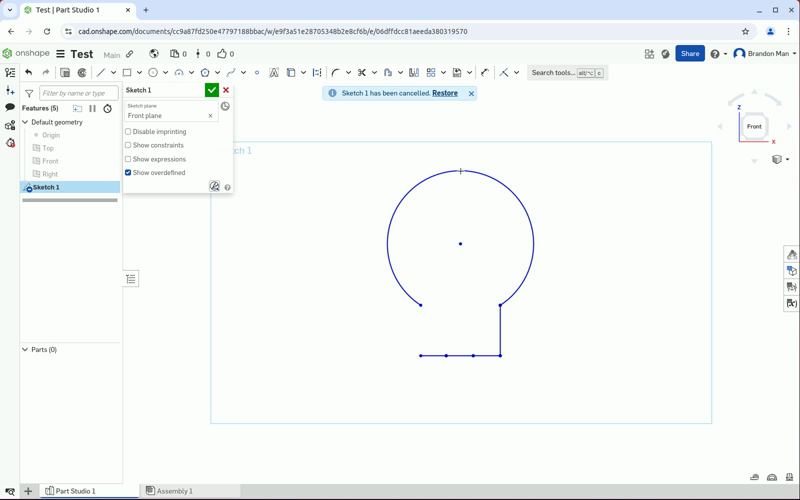
mouse_move(420, 305)
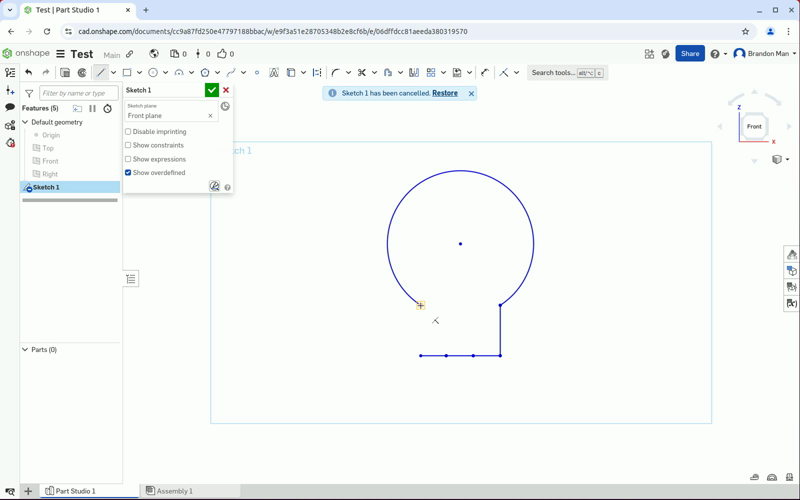
click(420, 305)
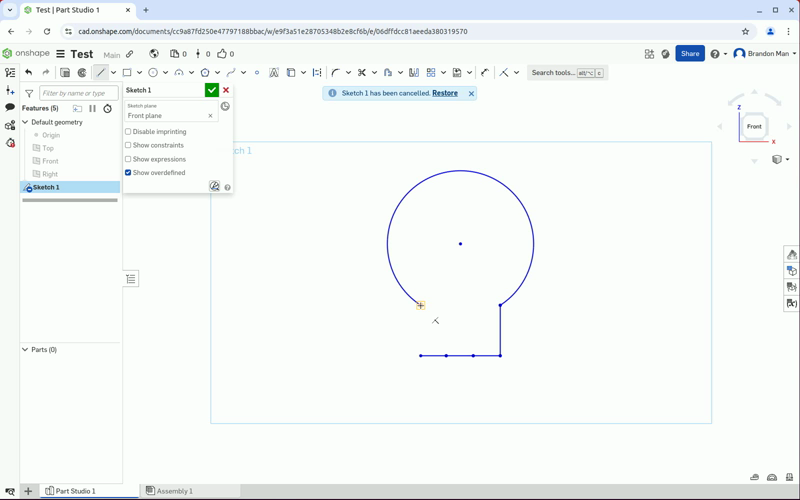
mouse_move(450, 305)
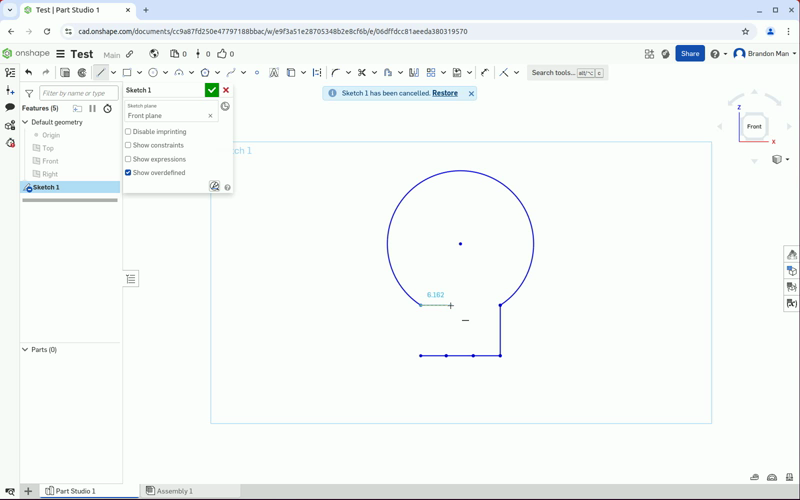
key_down(shift)
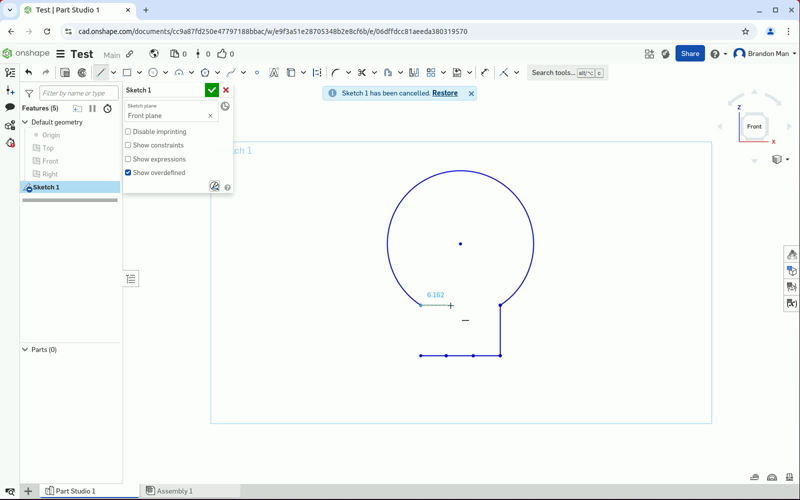
mouse_move(420, 355)
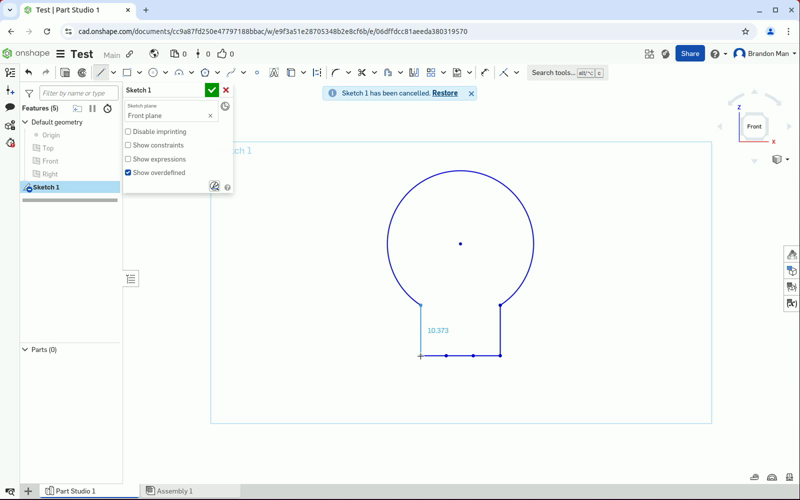
key_up(shift)
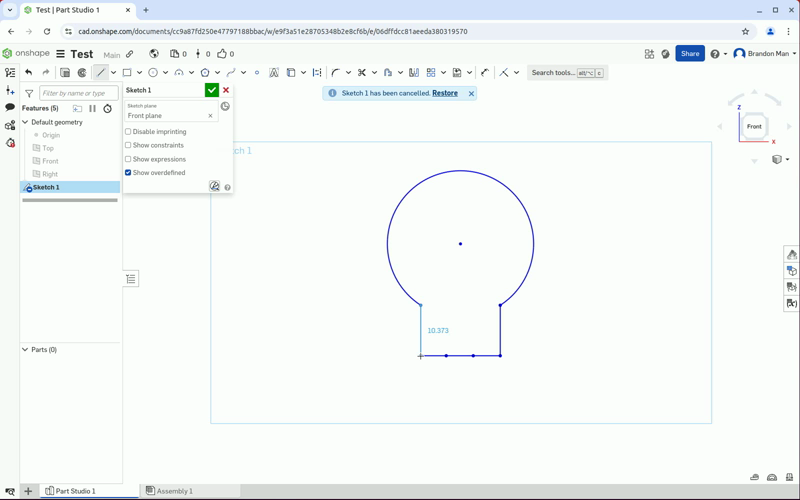
click(420, 355)
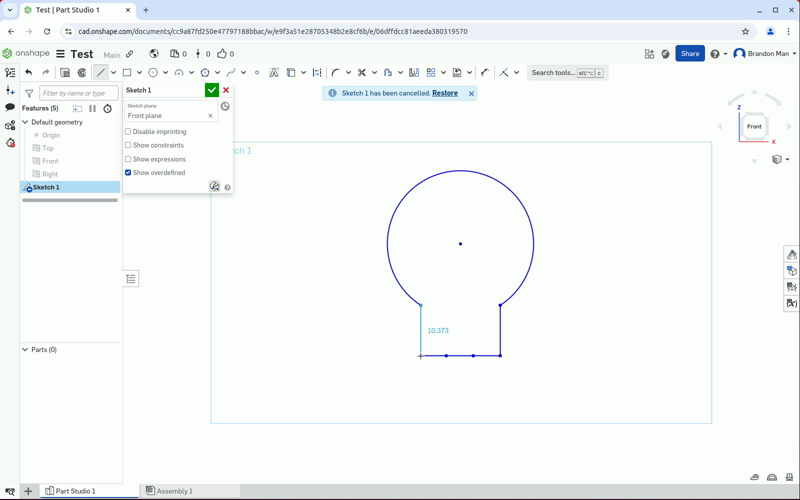
key(esc)
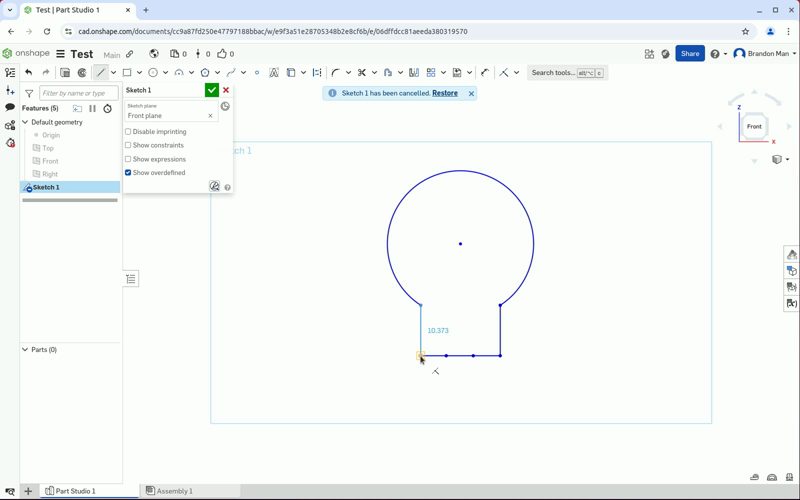
mouse_move(453, 202)
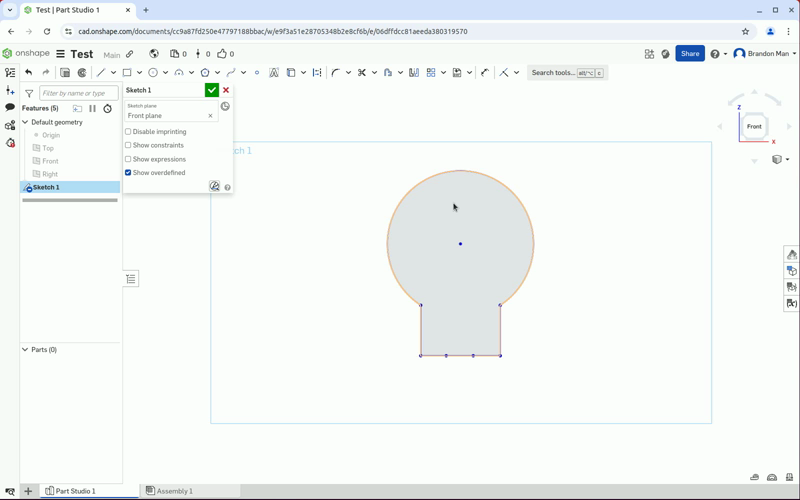
click(453, 202)
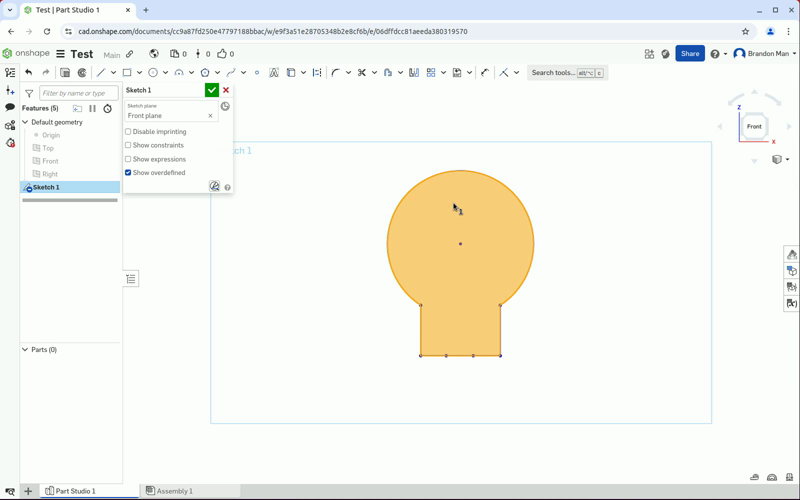
mouse_move(73, 352)
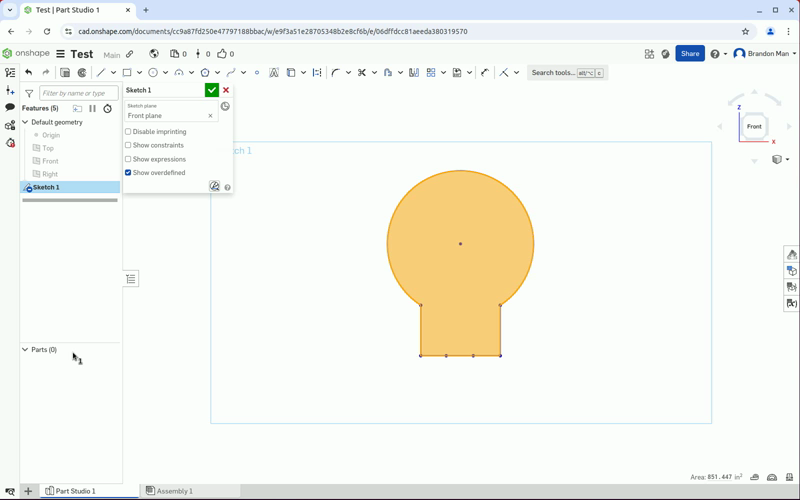
key(shift+y)
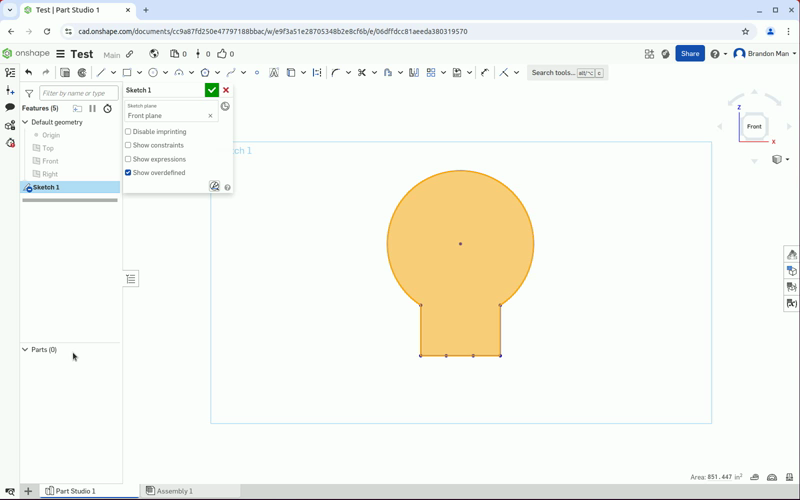
key(shift+e)
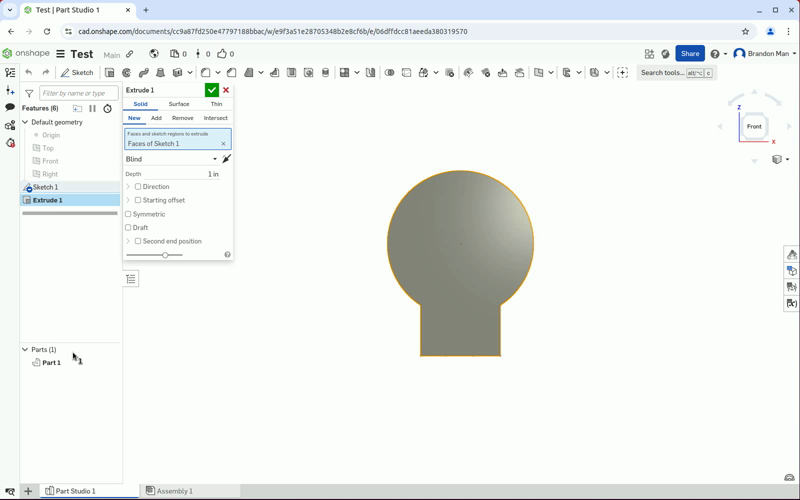
mouse_move(143, 106)
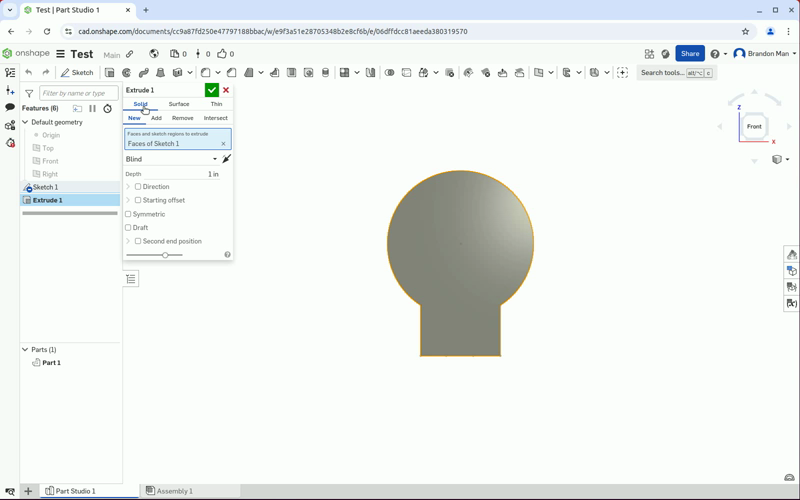
click(143, 106)
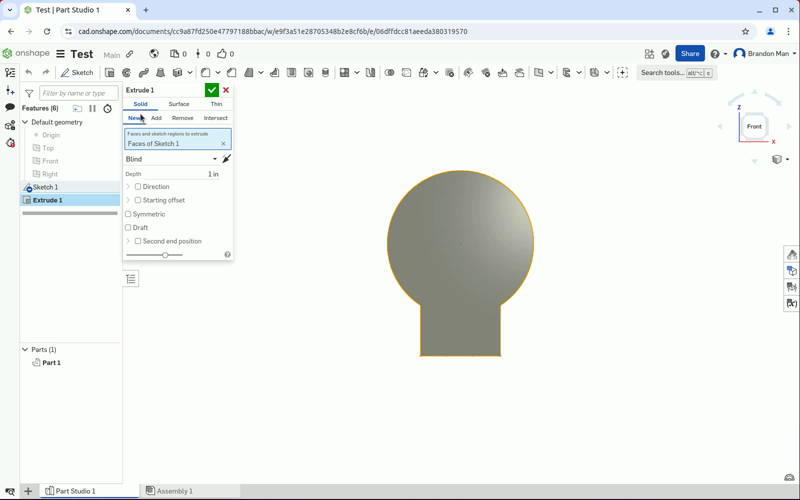
mouse_move(137, 120)
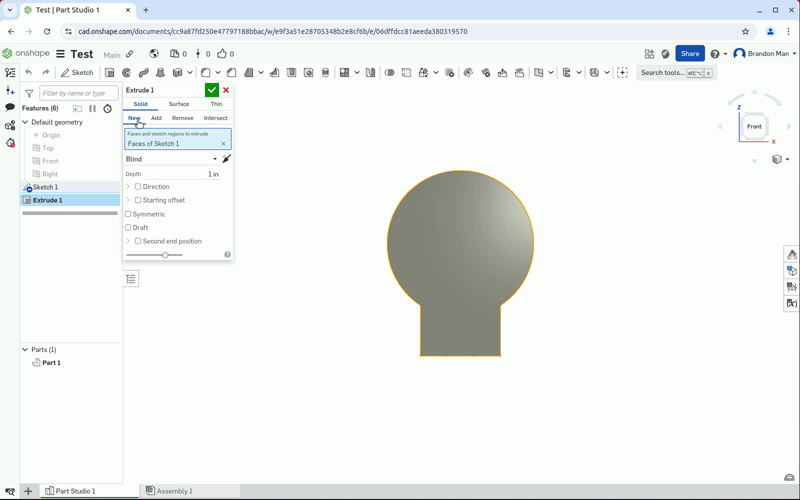
click(137, 120)
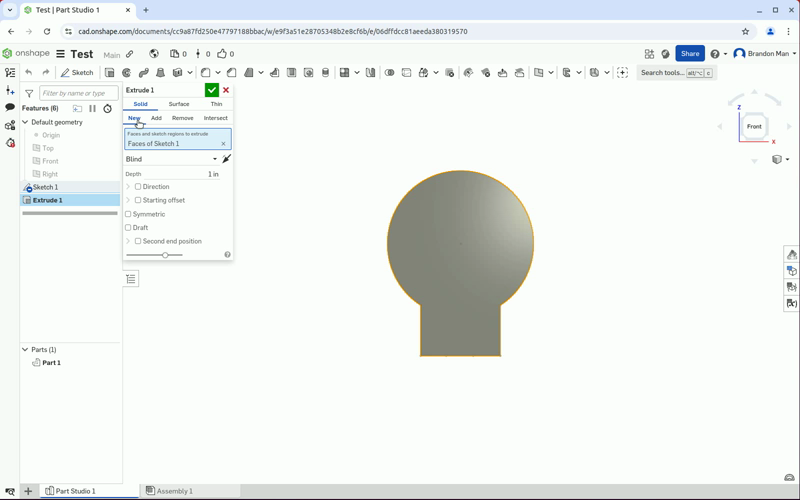
key(tab, 4)
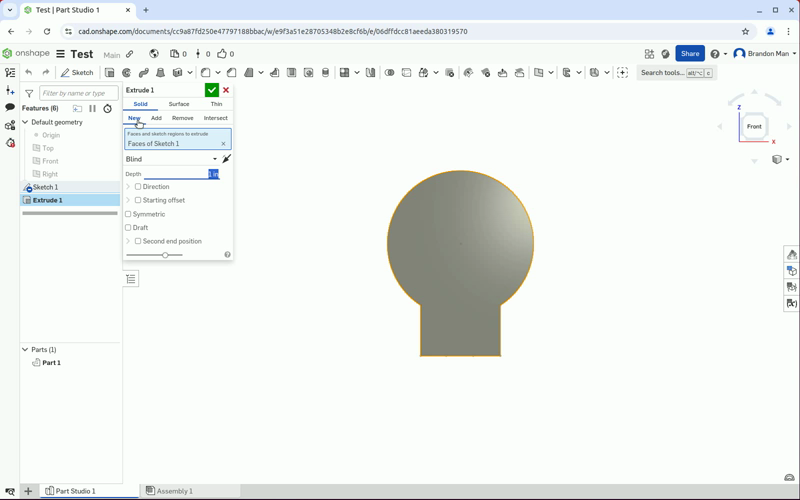
text(10.351)
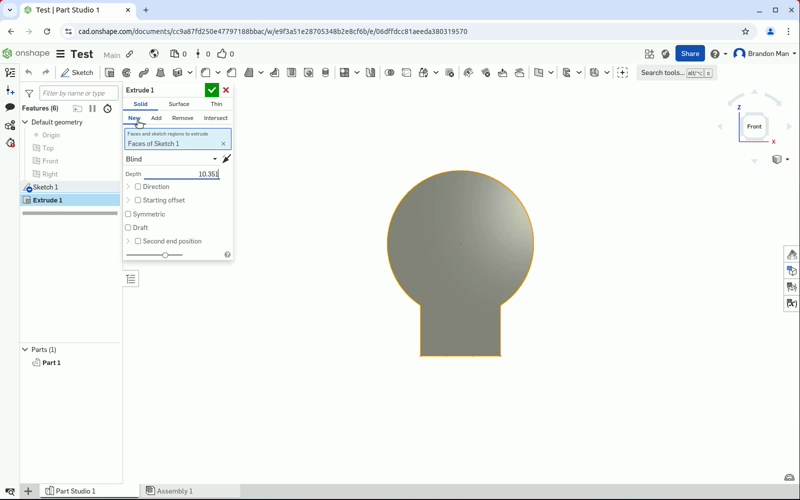
key(enter)
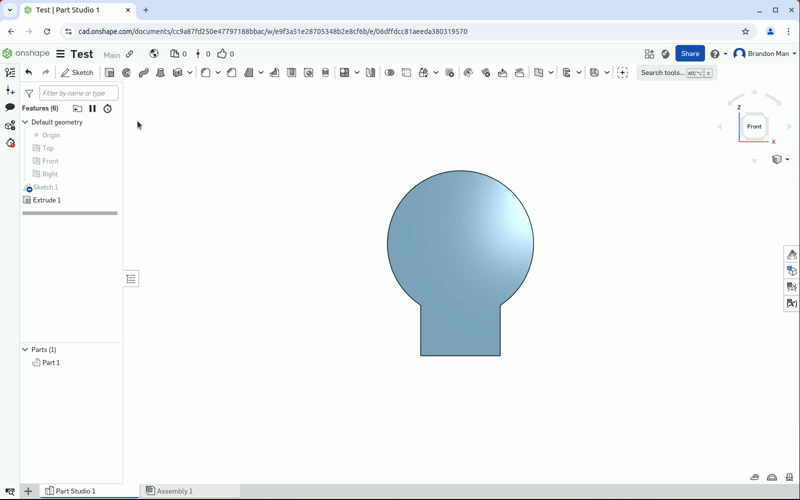
key(shift+h)
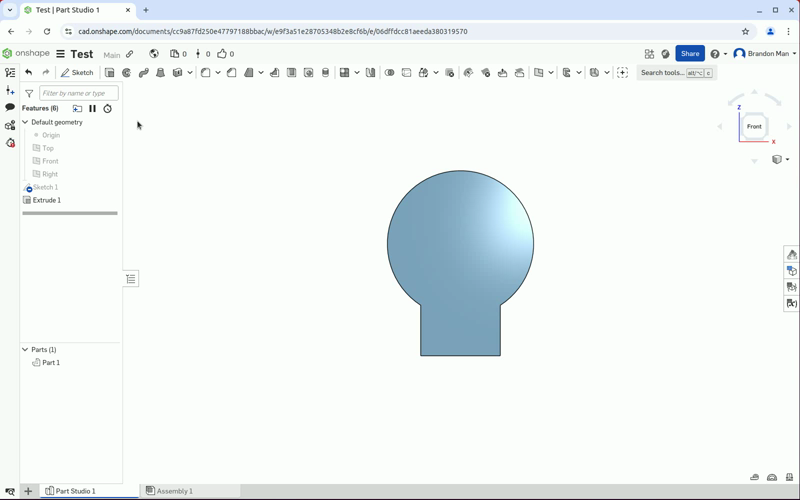
key(shift+h)
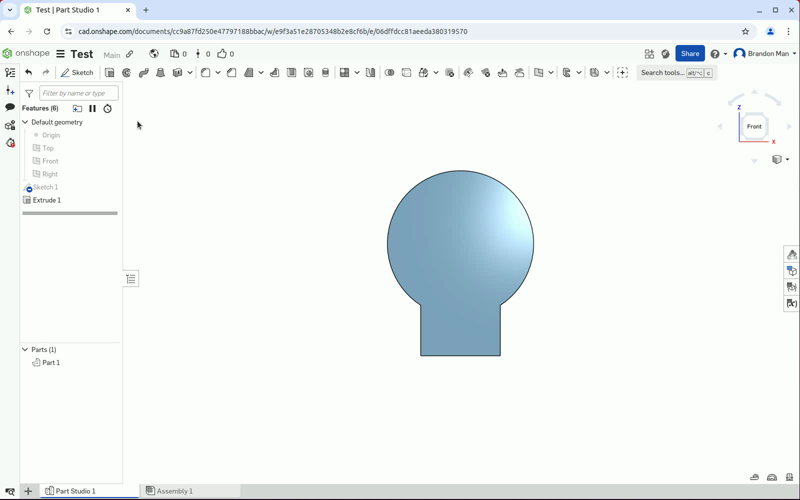
mouse_move(73, 189)
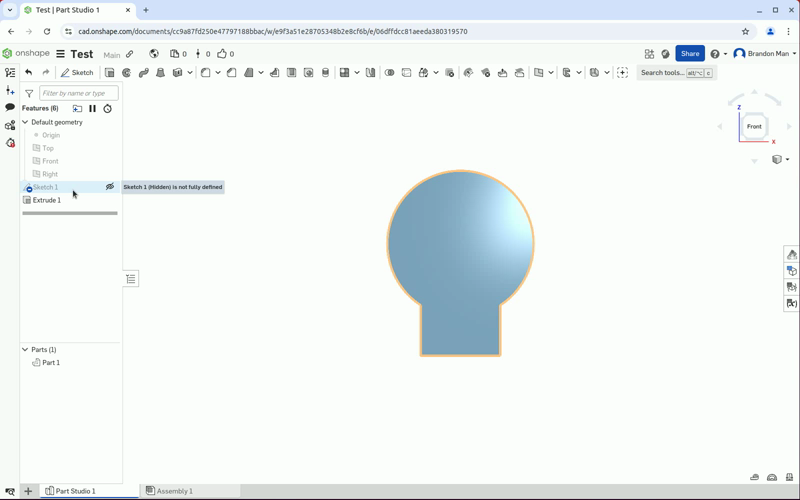
click(73, 189)
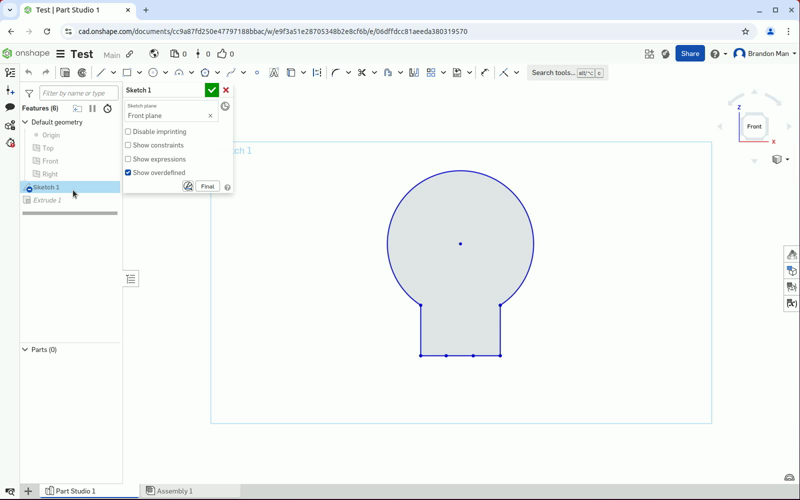
mouse_move(229, 92)
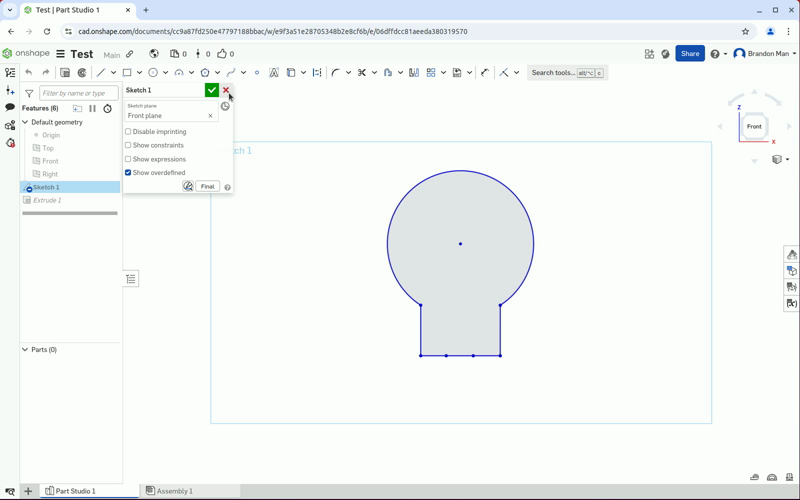
click(229, 92)
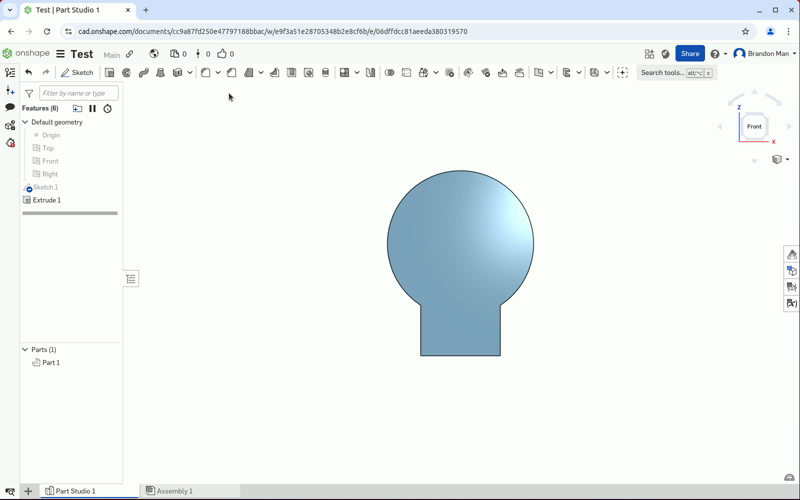
mouse_move(541, 75)
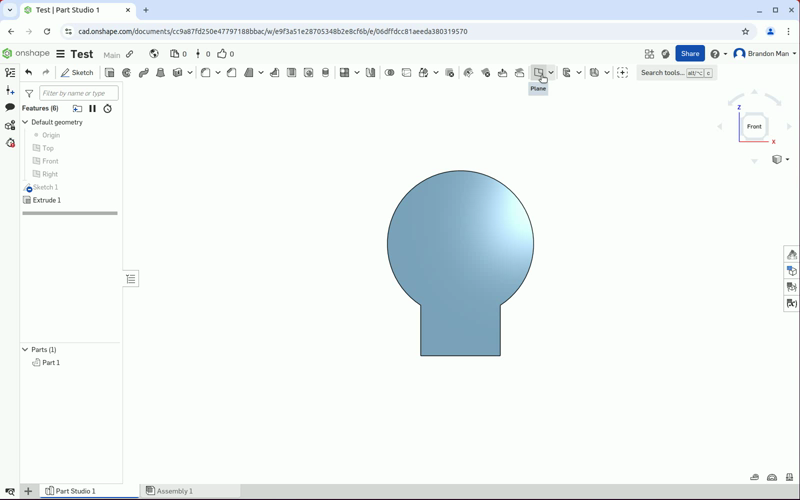
click(541, 75)
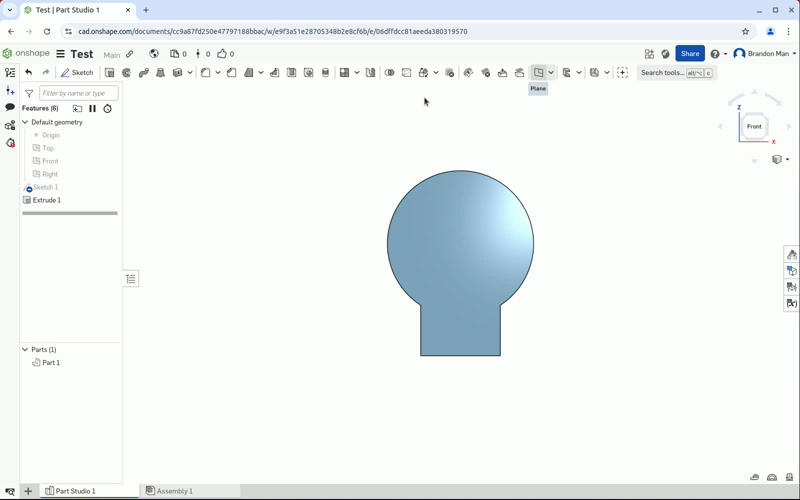
mouse_move(73, 163)
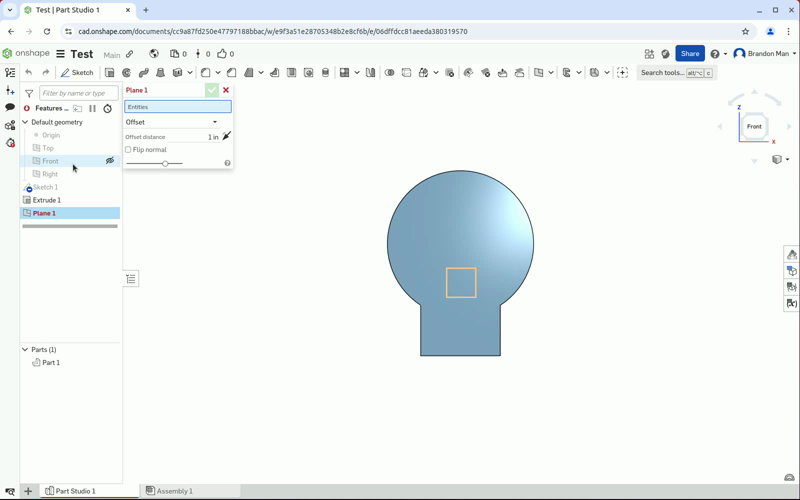
click(73, 163)
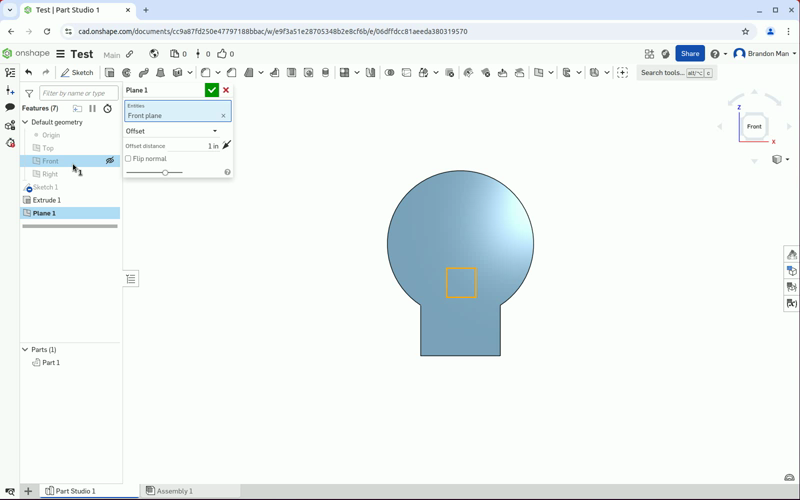
key(tab, 2)
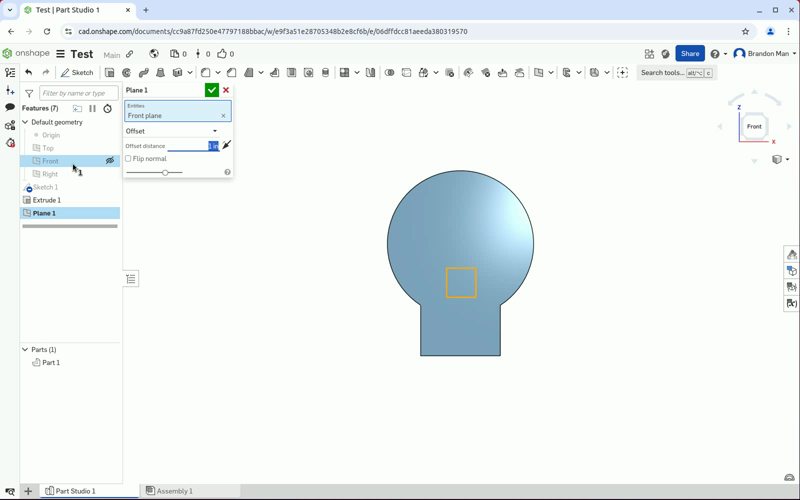
text(10.352)
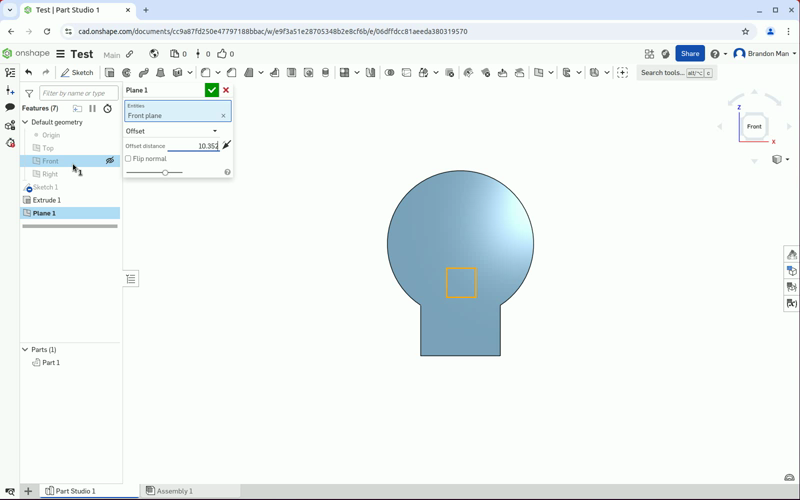
key(enter, 2)
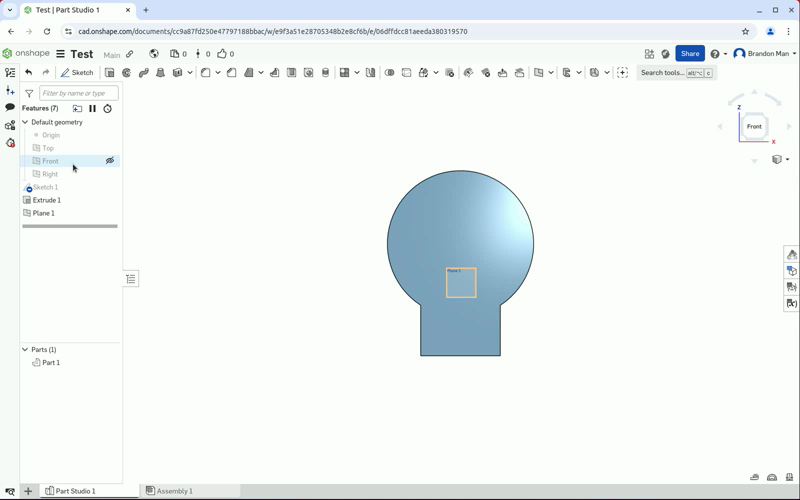
key(shift+s)
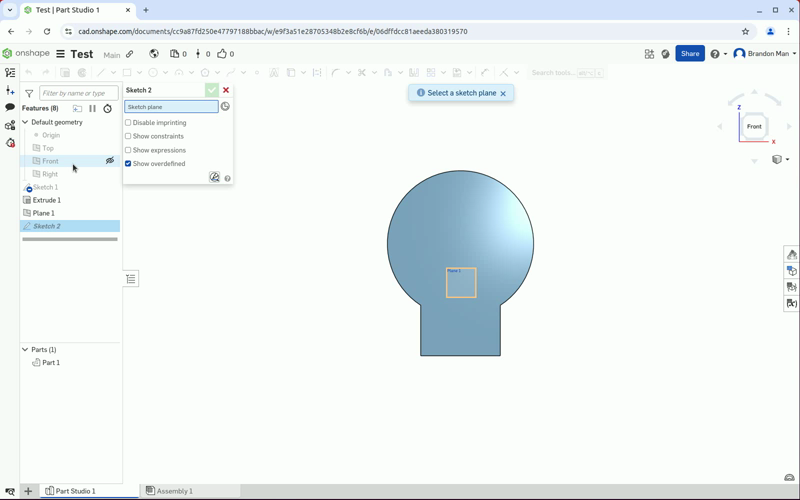
mouse_move(73, 215)
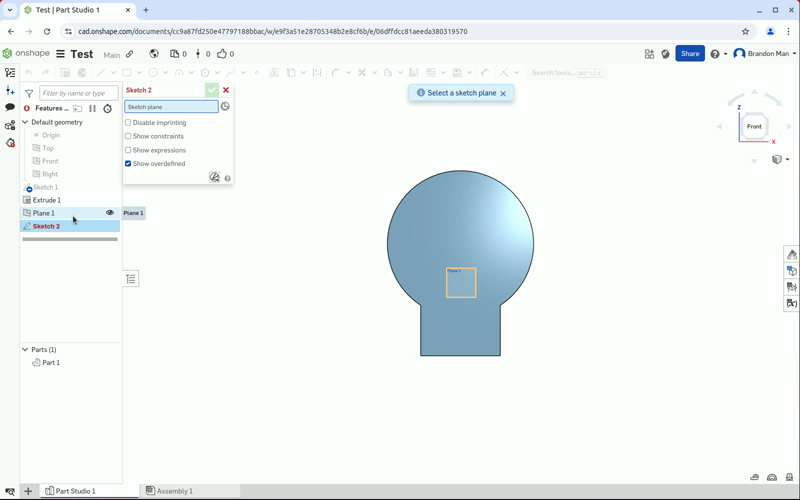
click(73, 215)
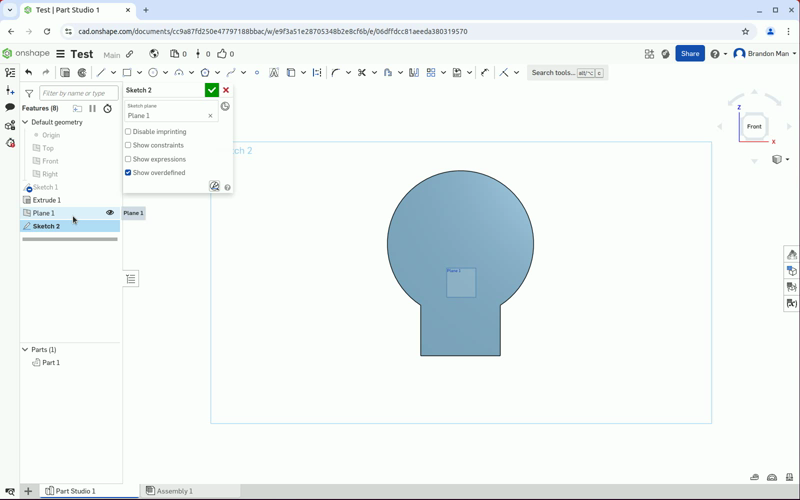
mouse_move(73, 352)
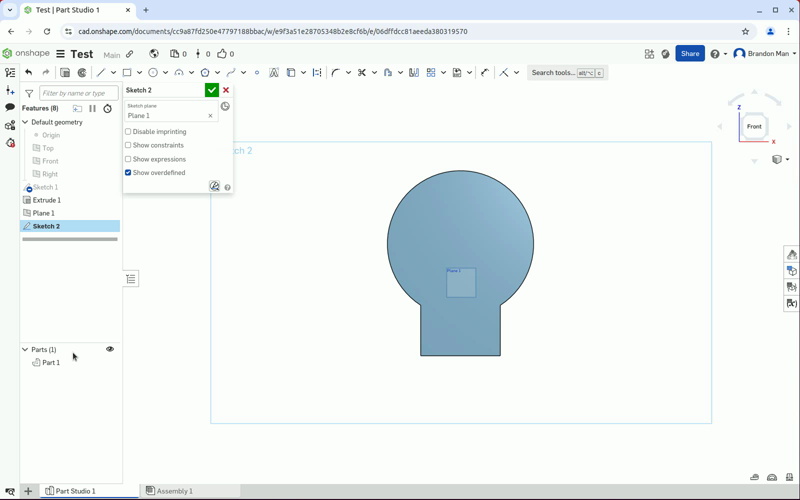
key(y)
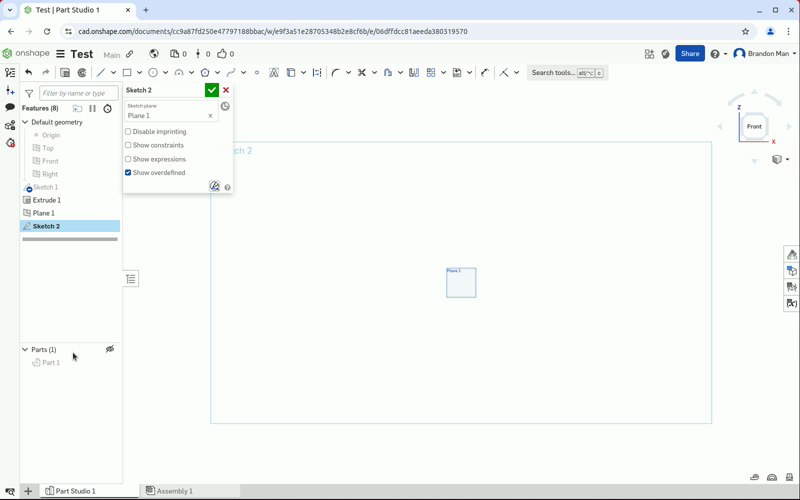
key(l)
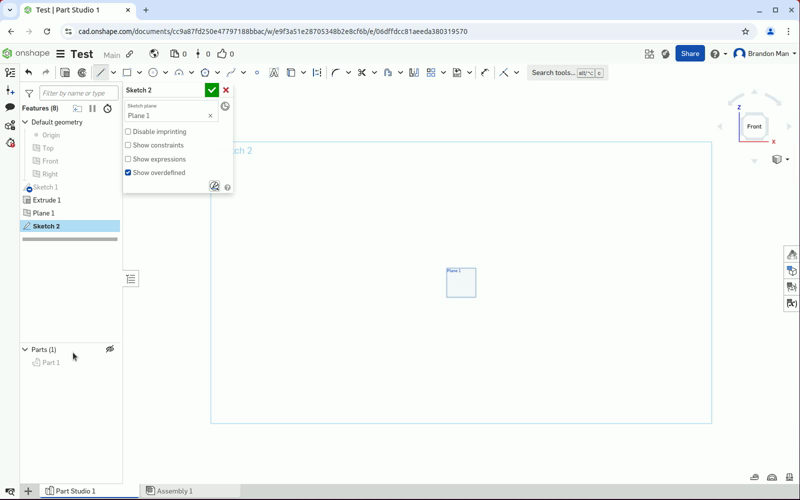
key_down(shift)
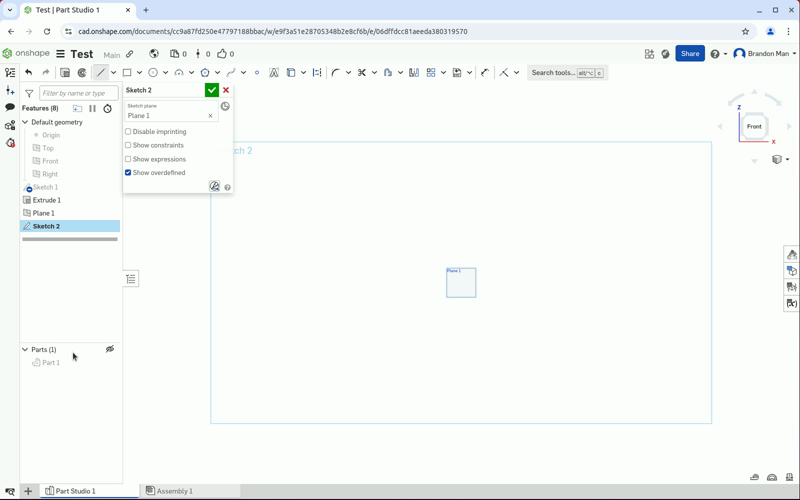
mouse_move(436, 355)
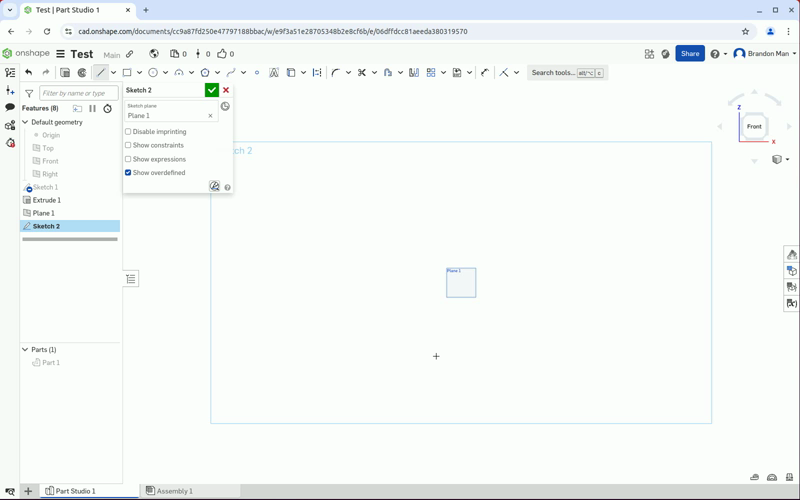
click(436, 355)
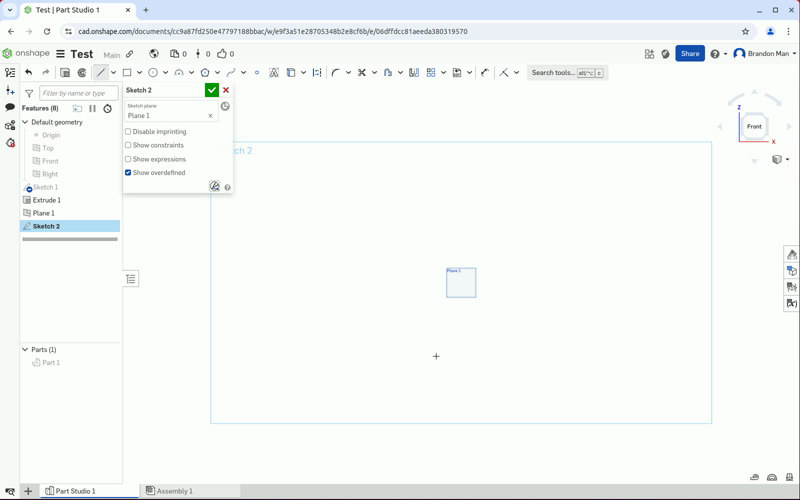
key_up(shift)
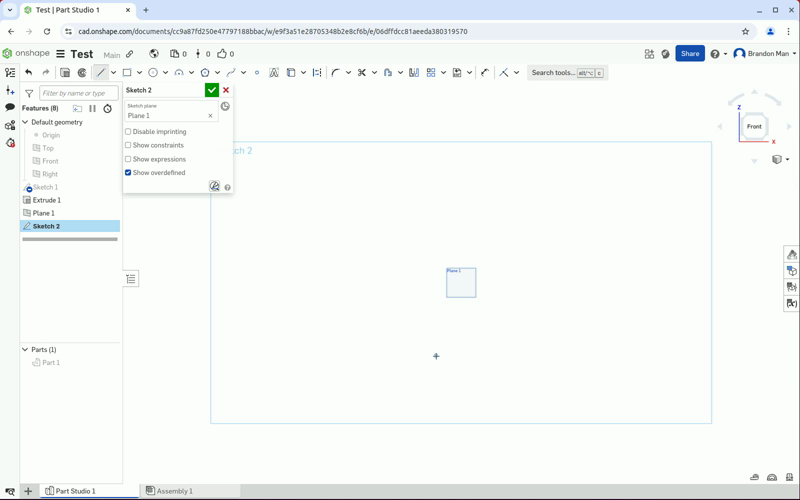
key_down(shift)
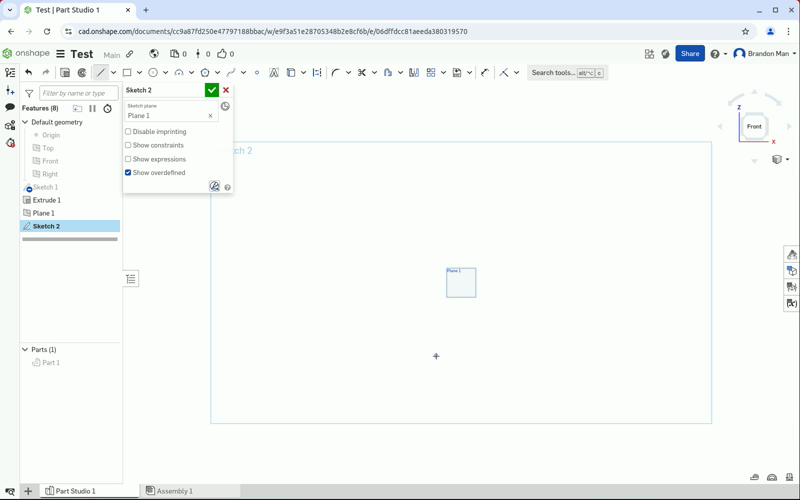
mouse_move(466, 355)
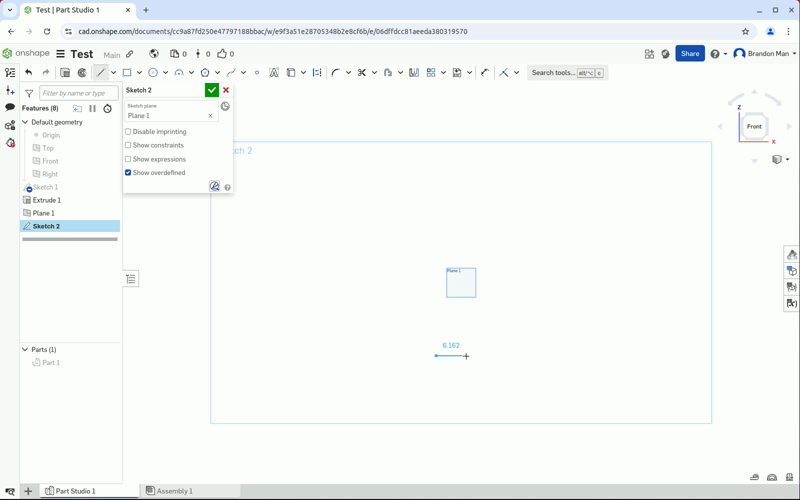
mouse_move(439, 355)
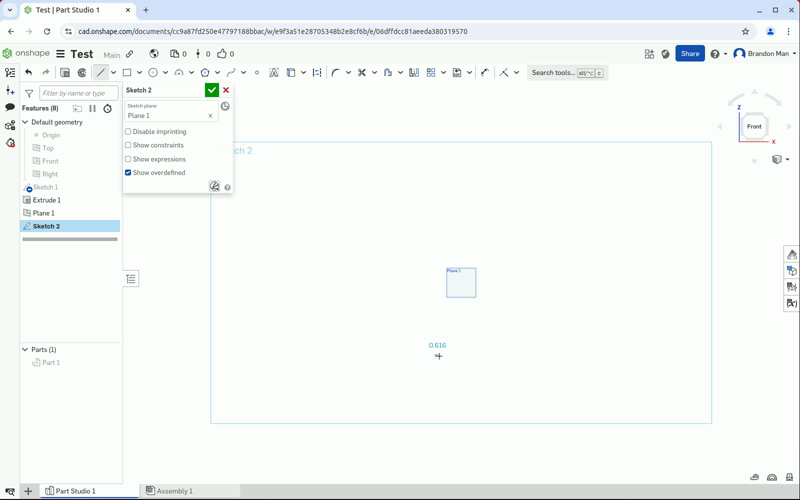
scroll(6)
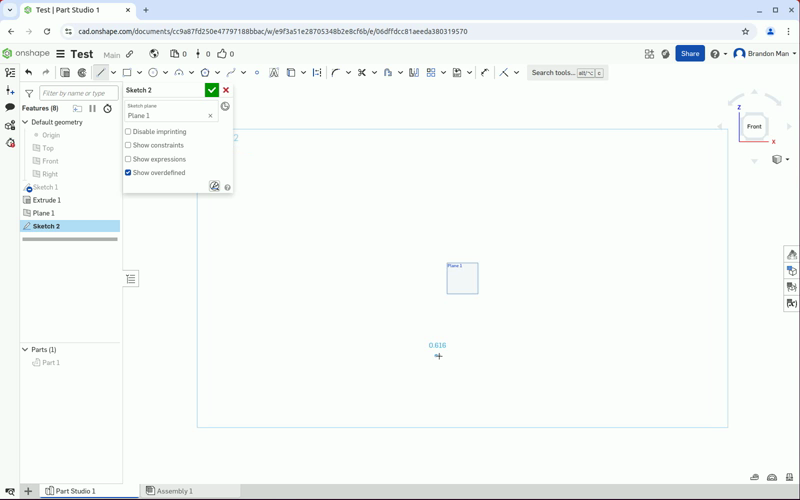
scroll(6)
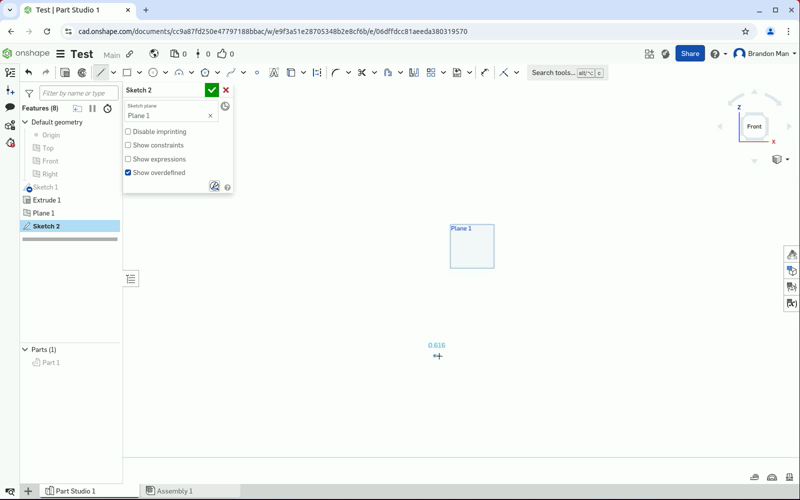
scroll(6)
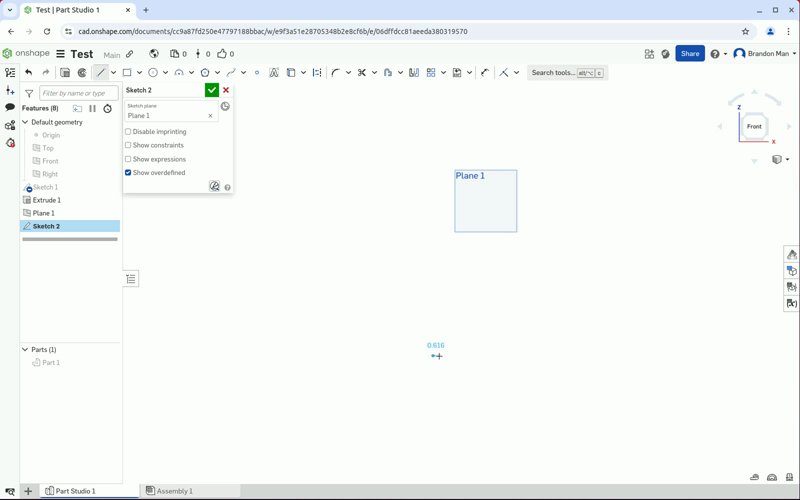
scroll(6)
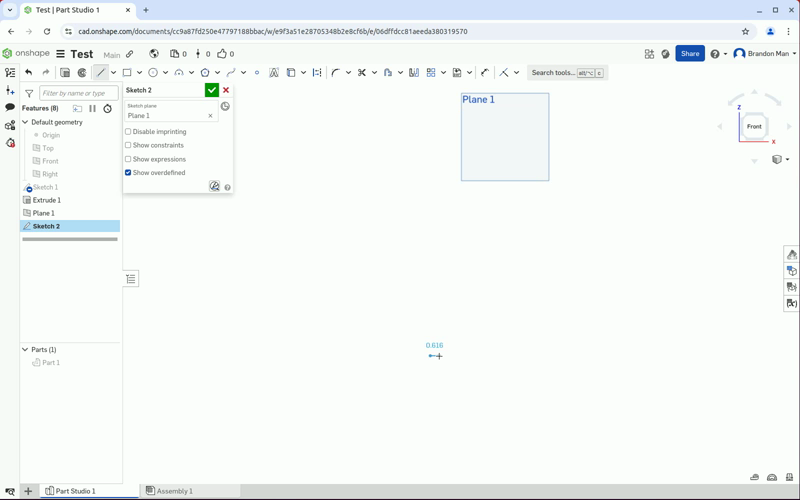
scroll(6)
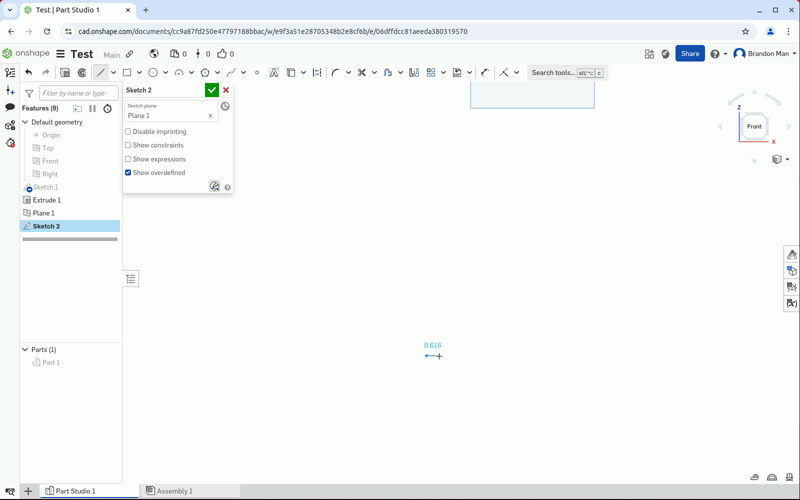
scroll(6)
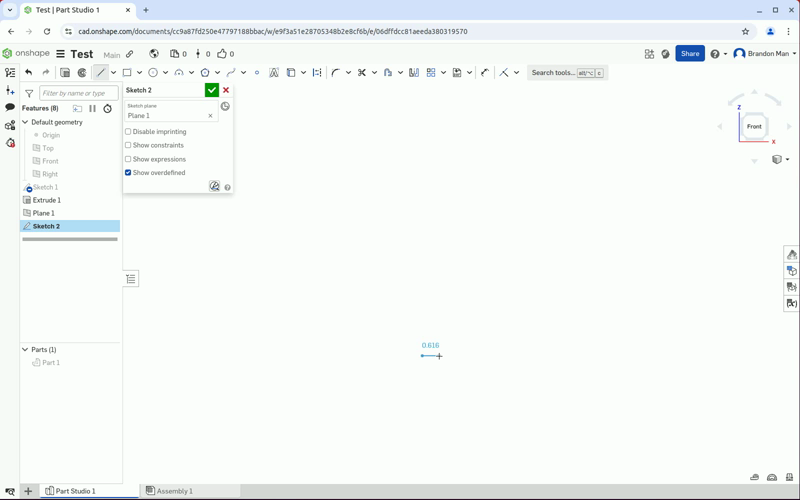
scroll(6)
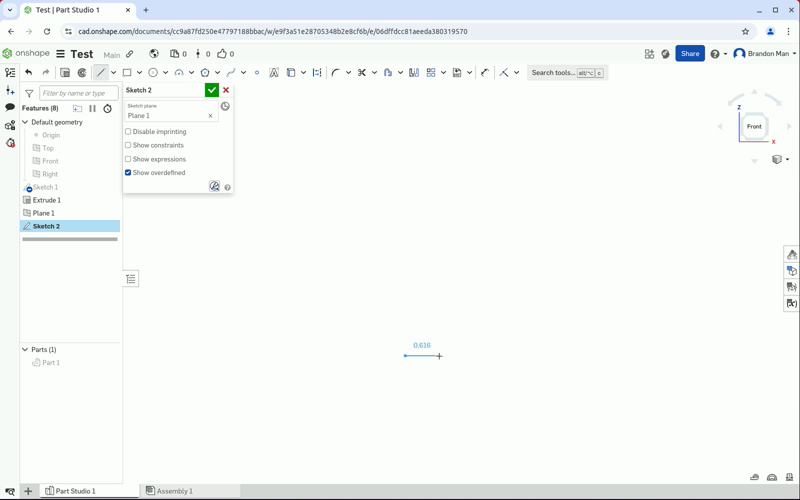
click(439, 355)
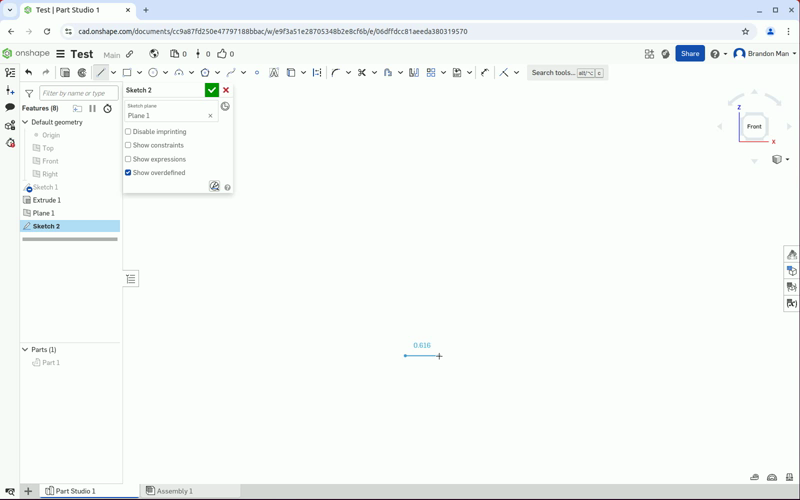
scroll(-6)
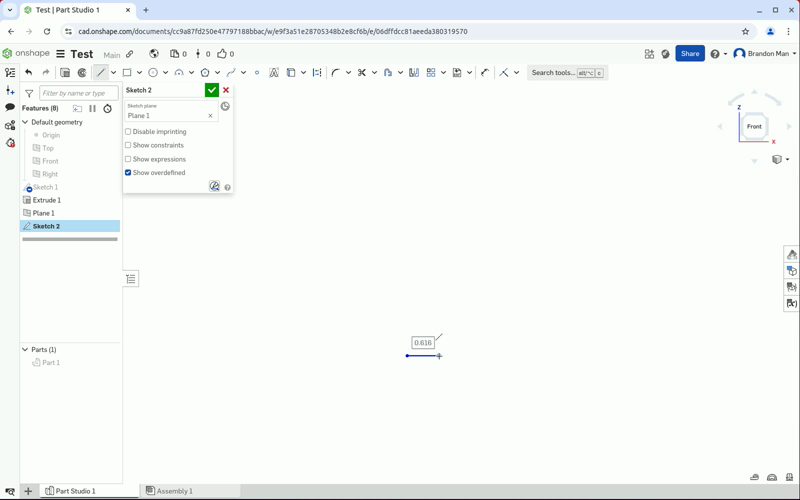
scroll(-6)
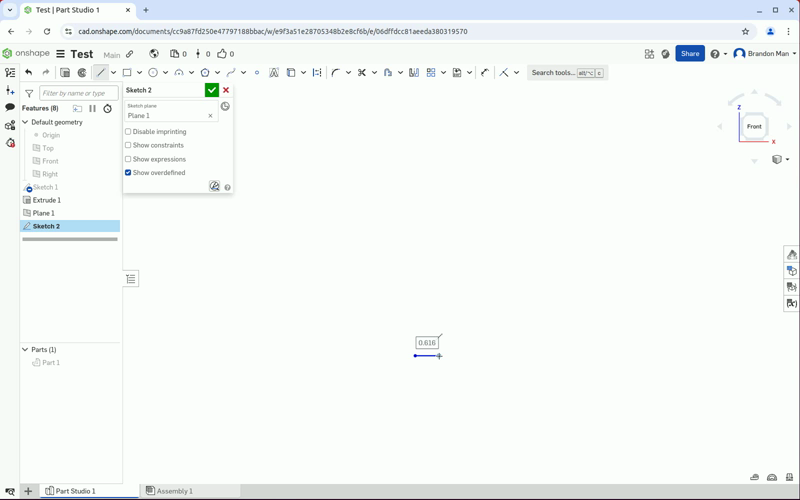
scroll(-6)
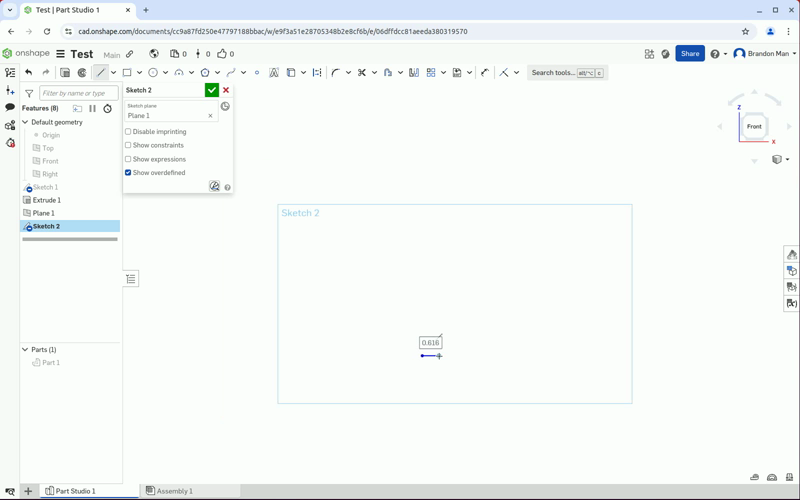
scroll(-6)
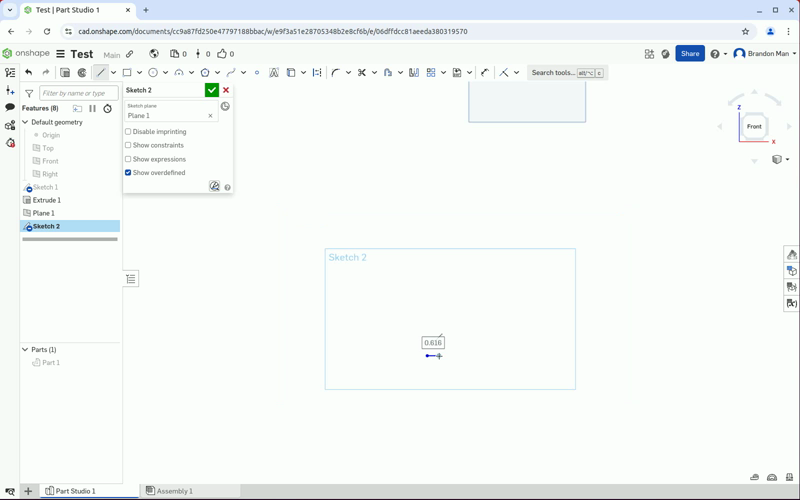
scroll(-6)
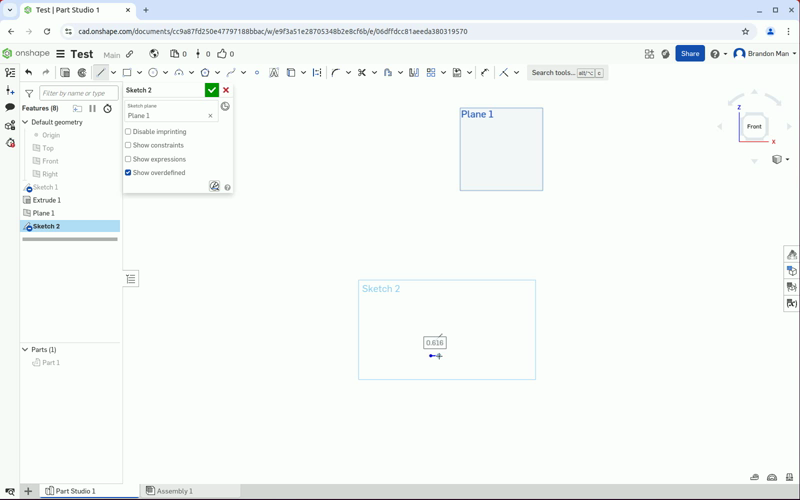
scroll(-6)
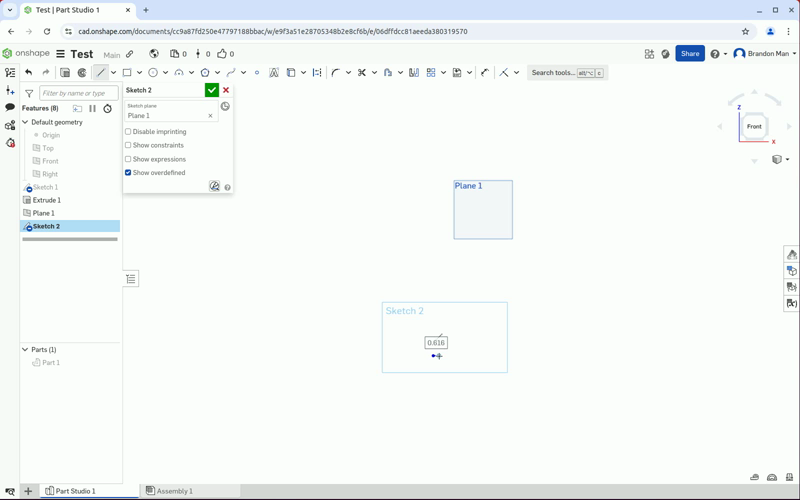
scroll(-6)
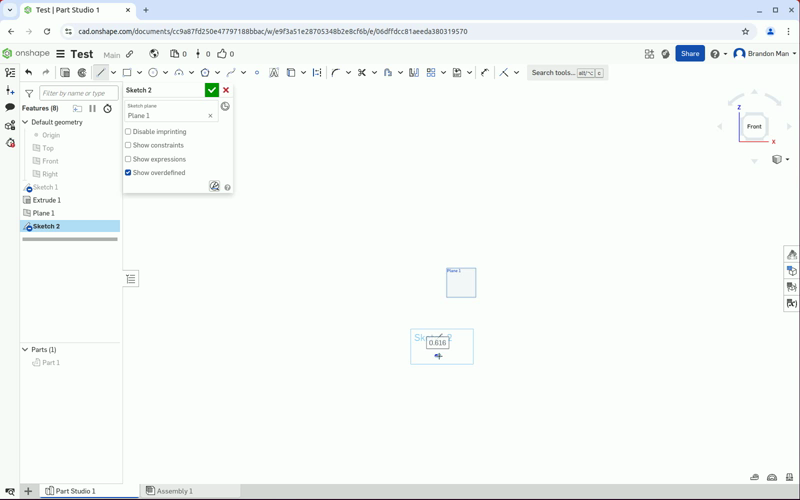
key_up(shift)
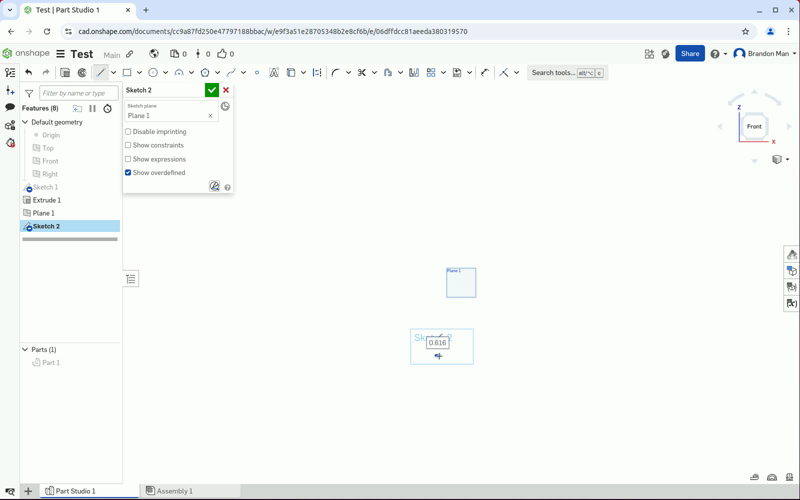
key_down(shift)
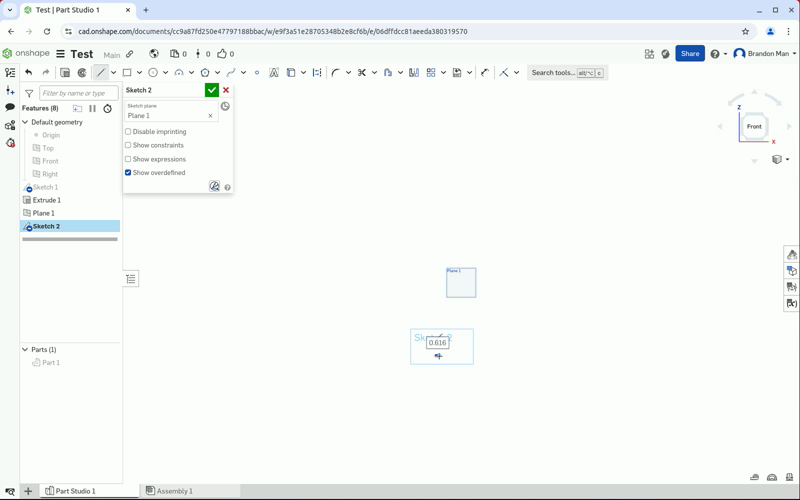
mouse_move(469, 355)
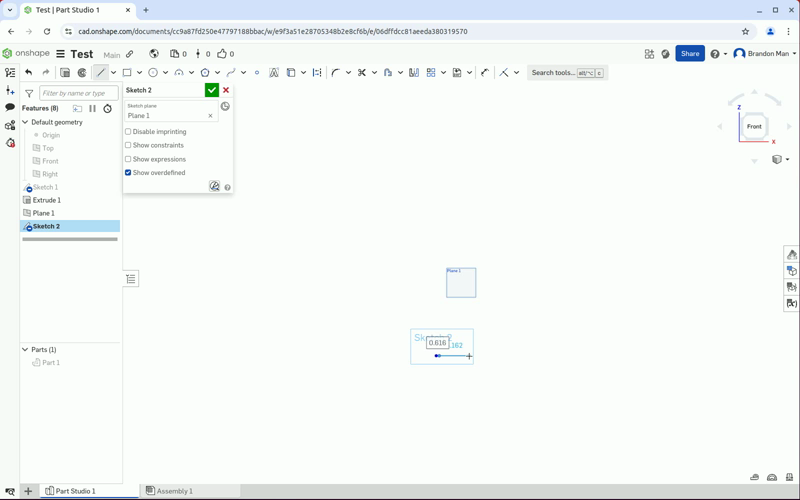
mouse_move(439, 303)
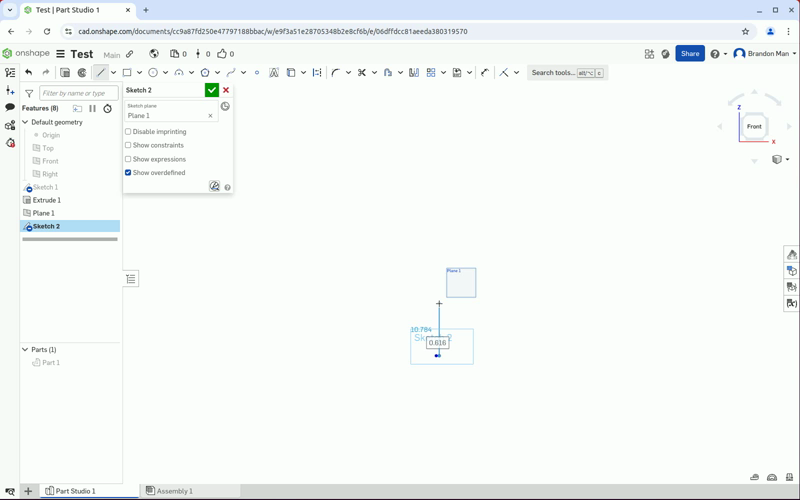
click(439, 303)
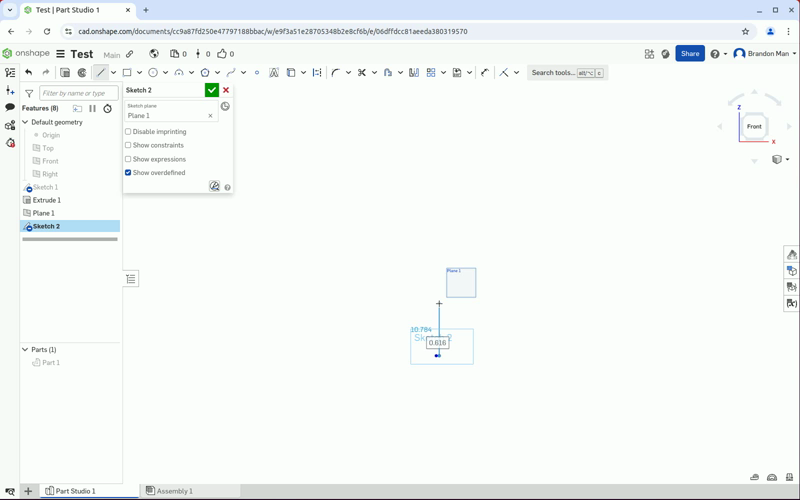
key_up(shift)
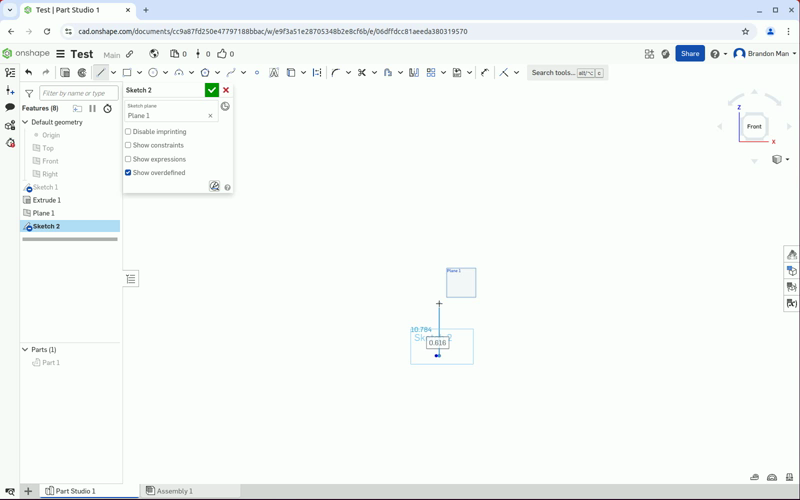
key_down(shift)
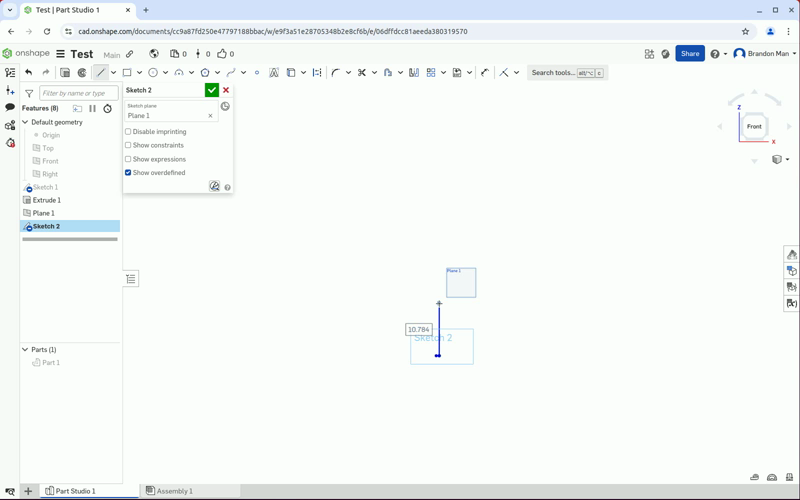
mouse_move(469, 303)
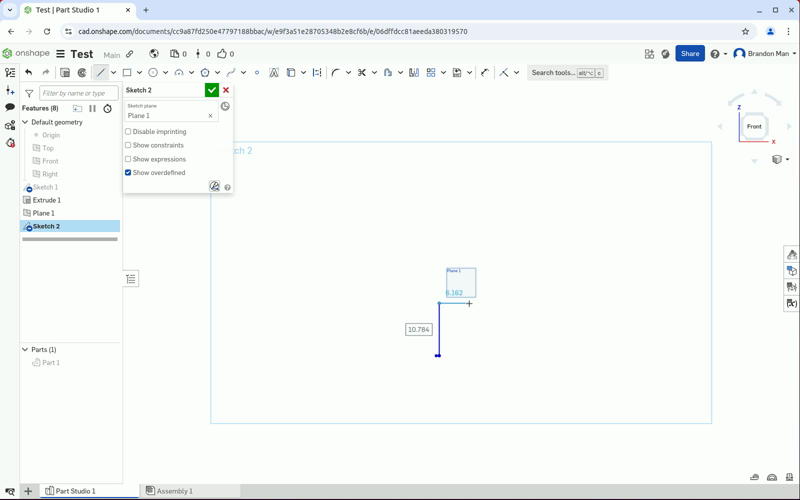
mouse_move(436, 303)
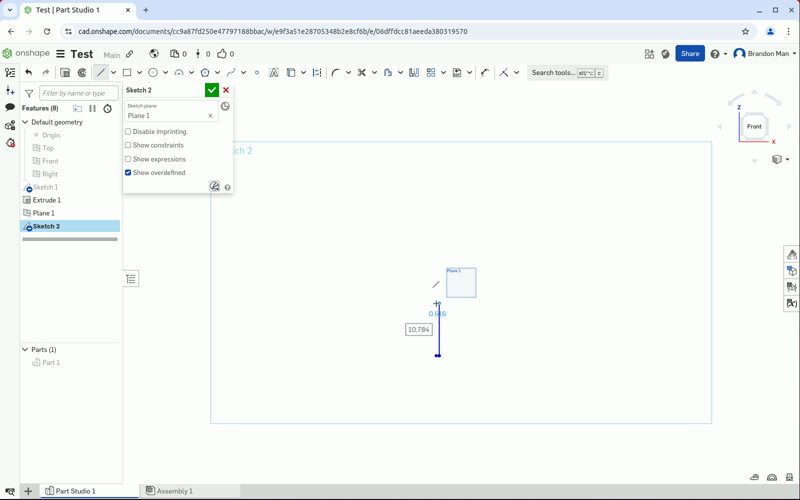
scroll(6)
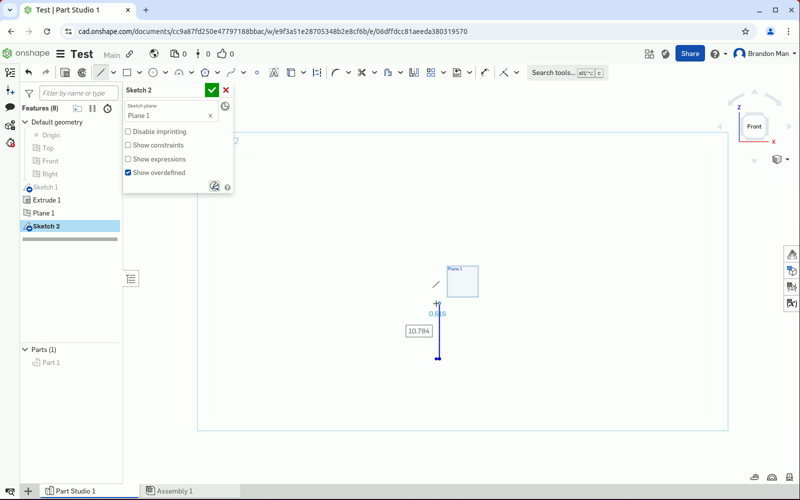
scroll(6)
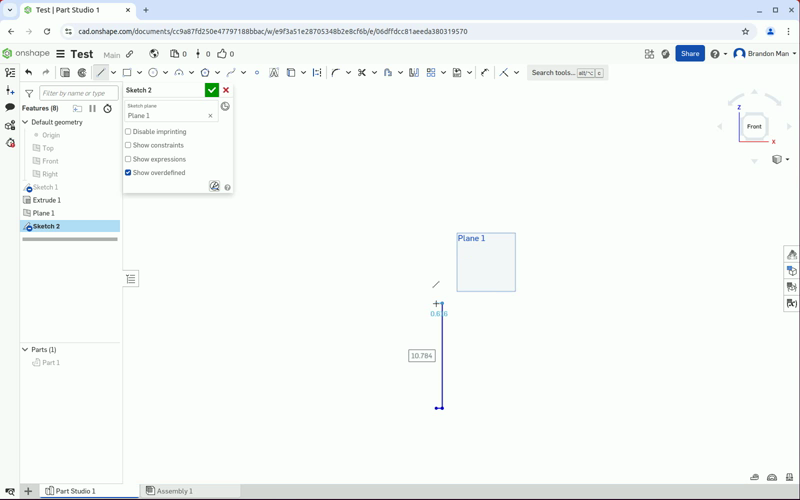
scroll(6)
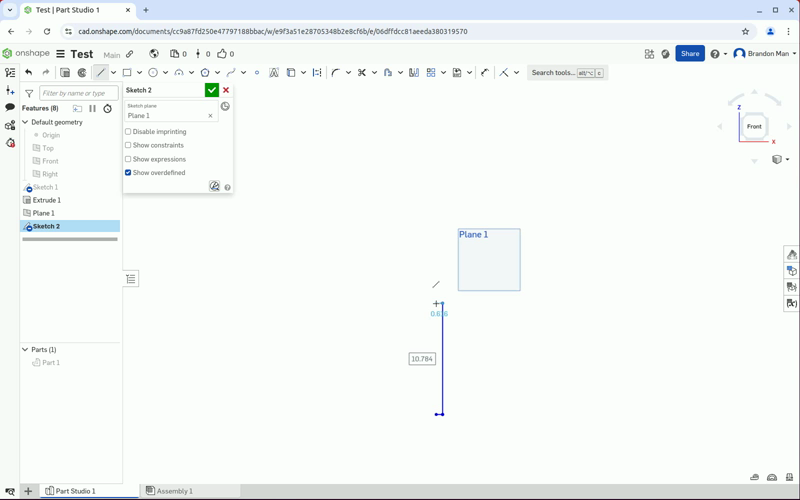
scroll(6)
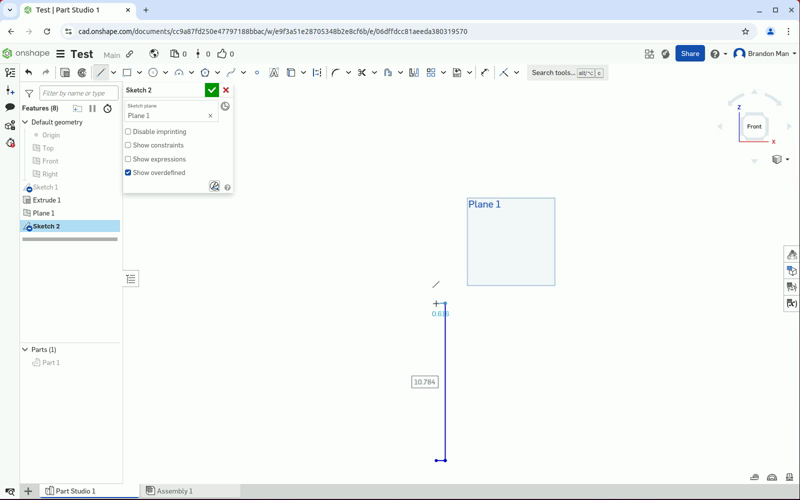
scroll(6)
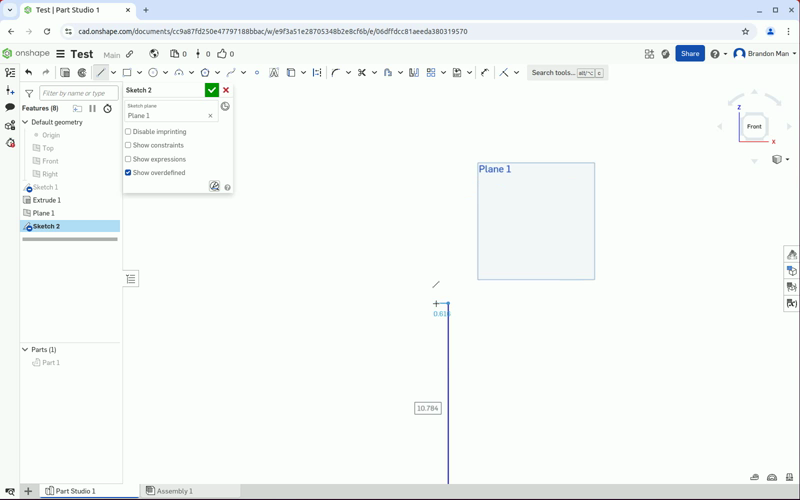
scroll(6)
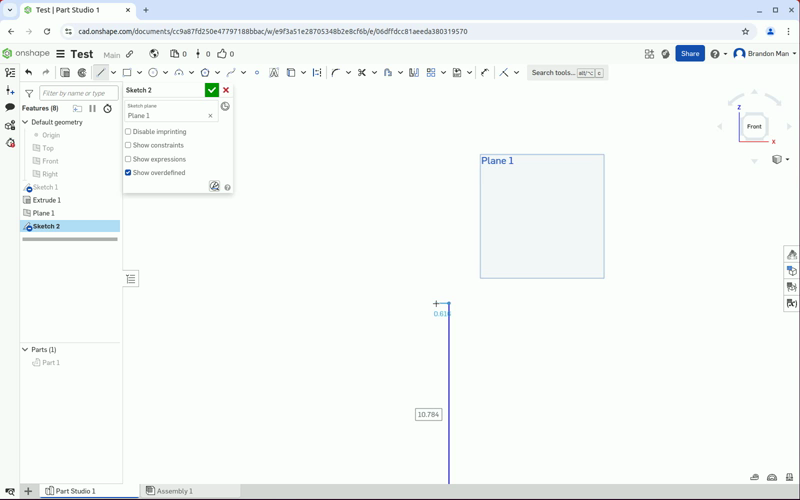
scroll(6)
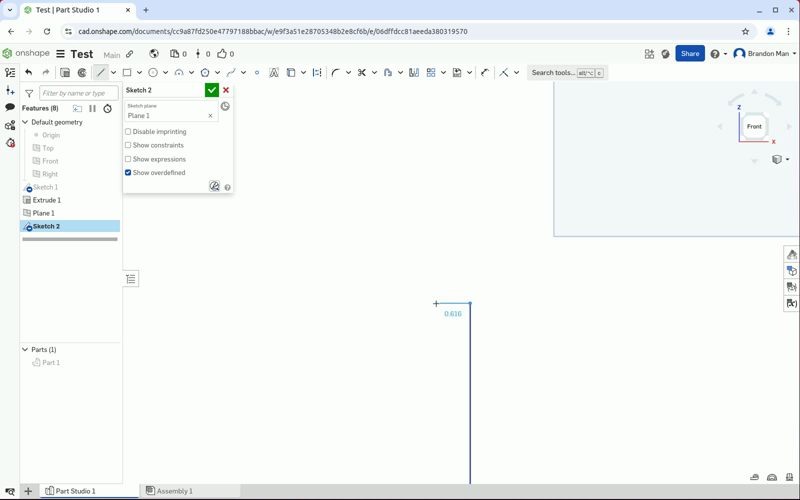
click(436, 303)
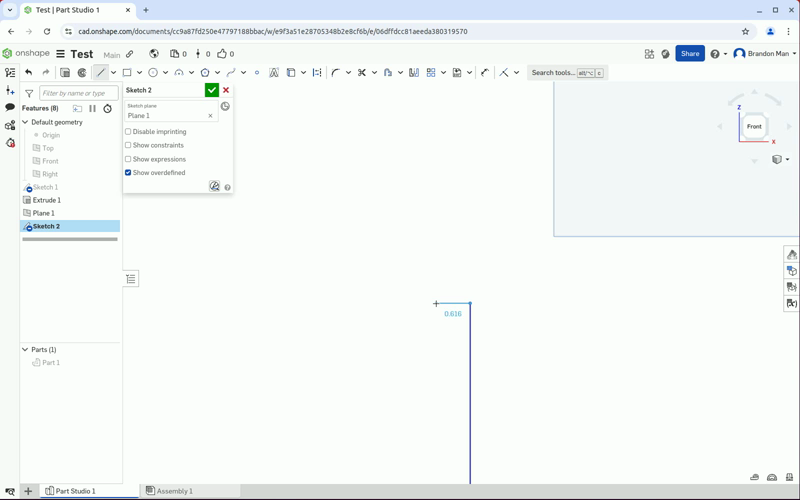
scroll(-6)
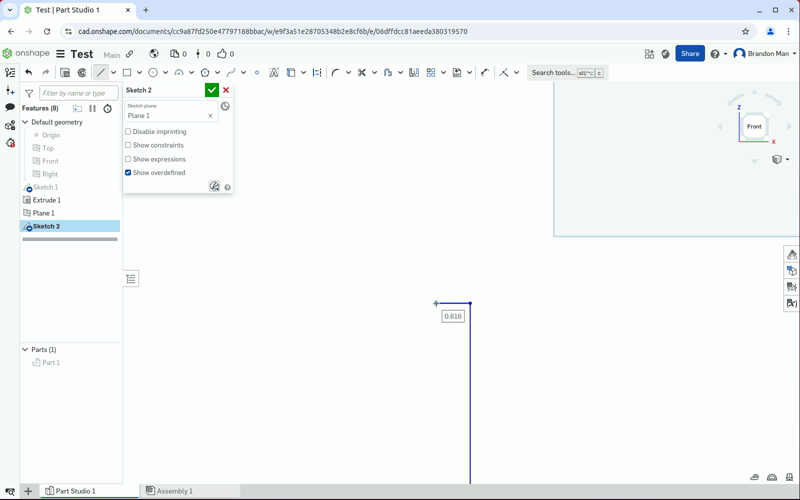
scroll(-6)
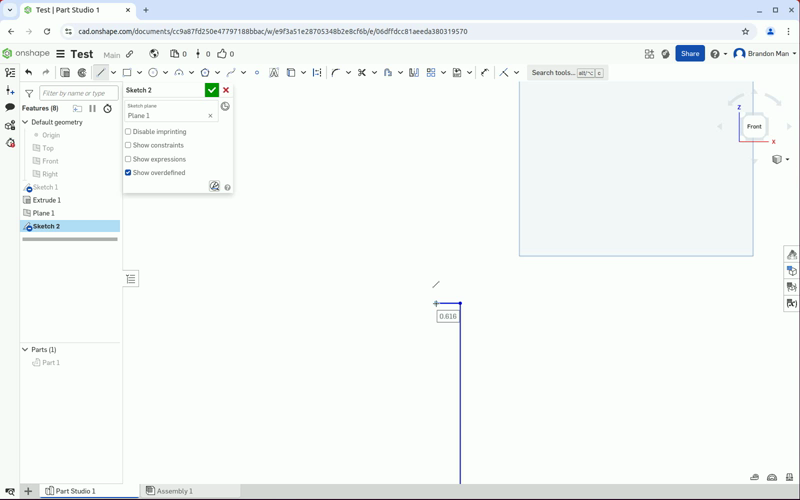
scroll(-6)
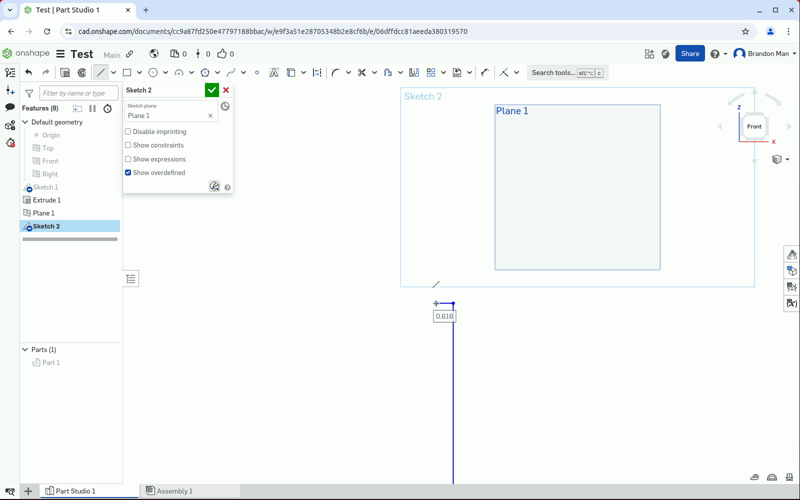
scroll(-6)
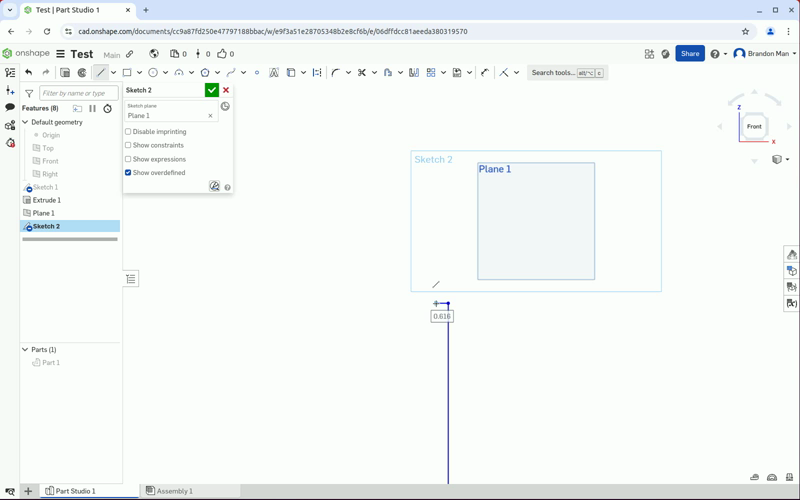
scroll(-6)
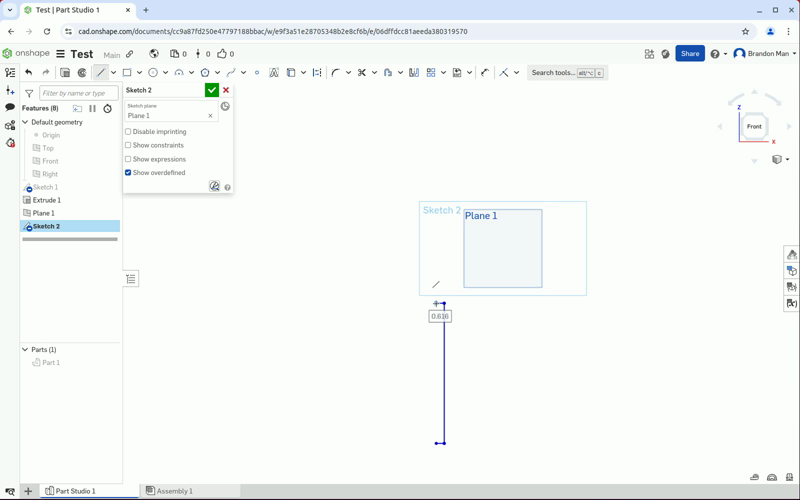
scroll(-6)
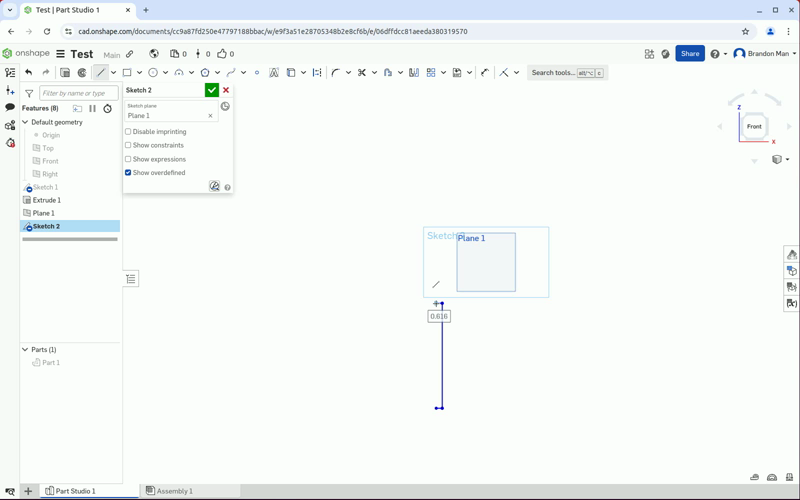
scroll(-6)
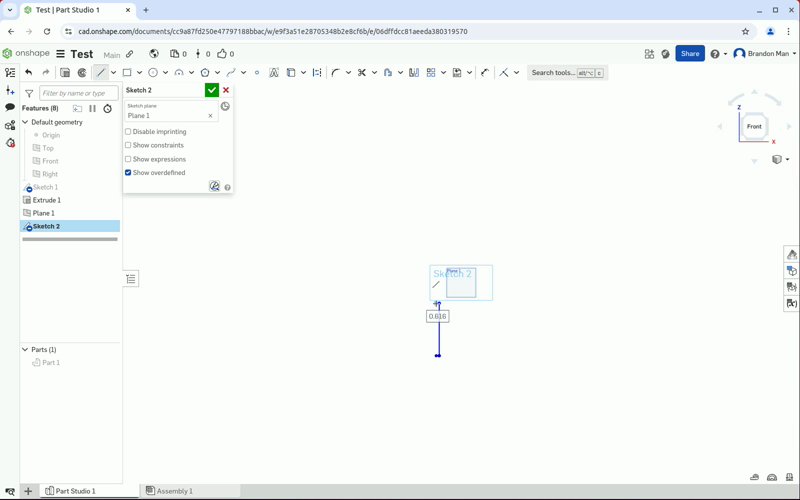
key_up(shift)
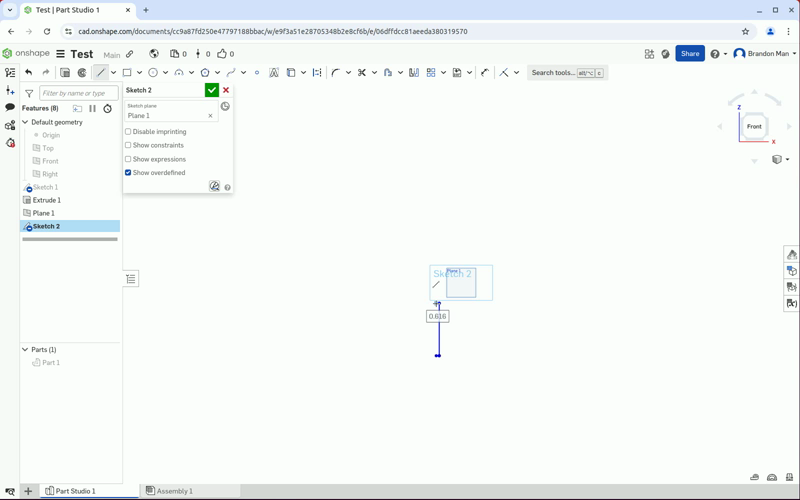
mouse_move(466, 303)
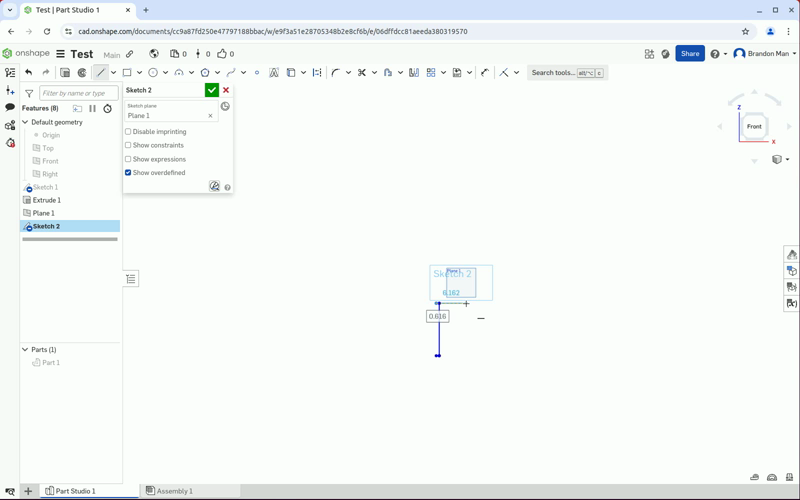
key_down(shift)
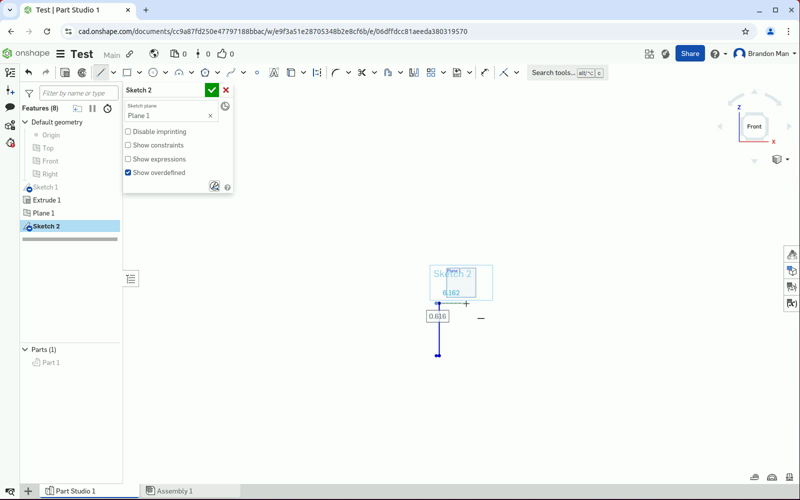
mouse_move(436, 355)
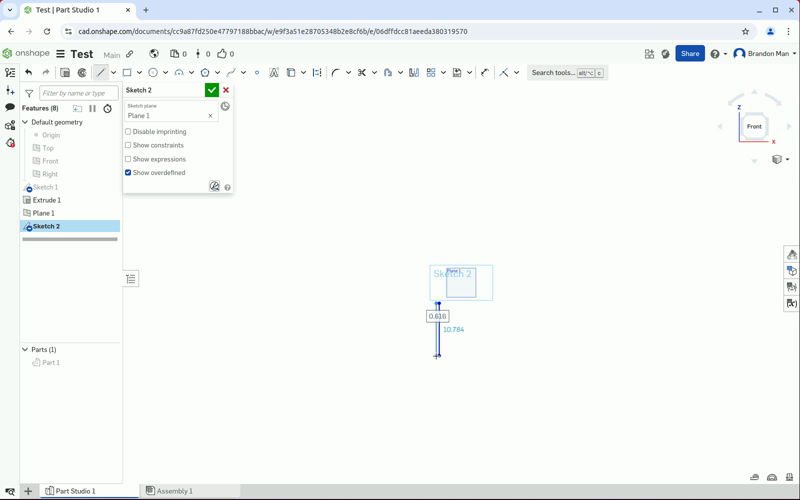
scroll(6)
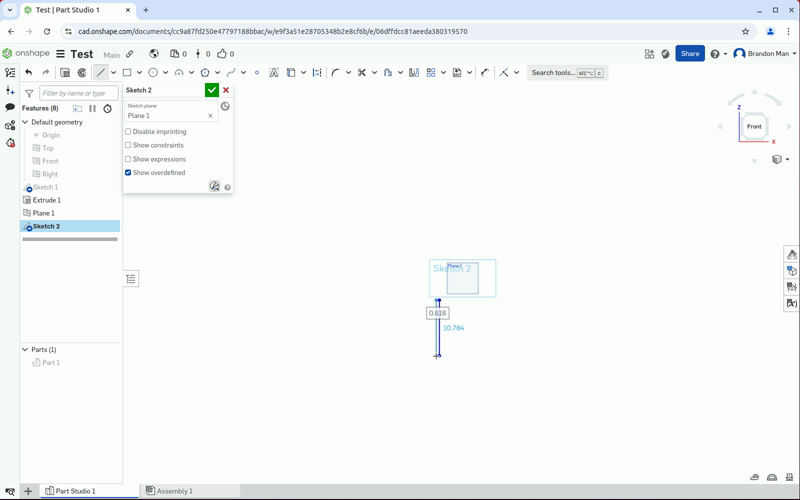
scroll(6)
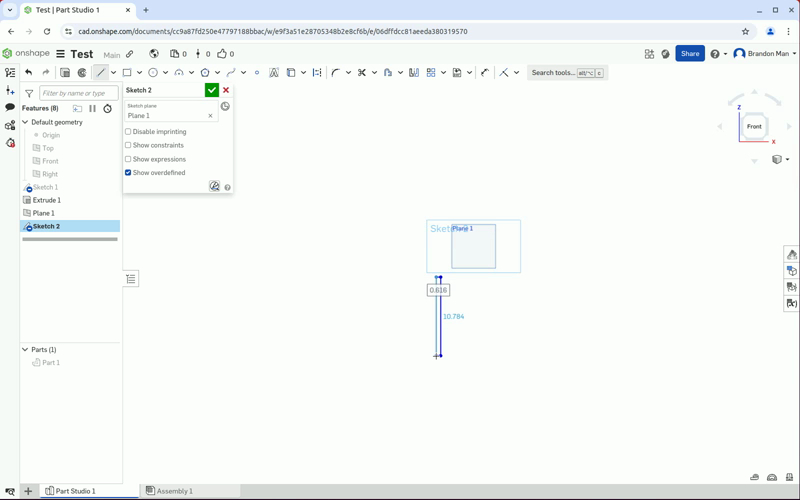
scroll(6)
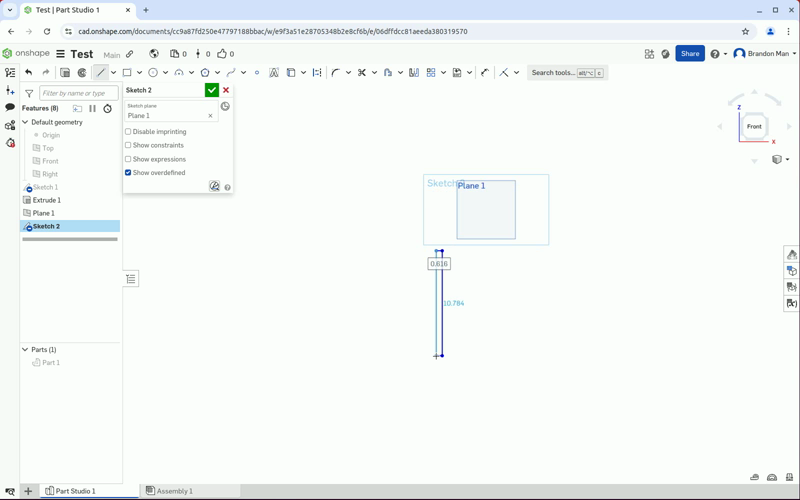
scroll(6)
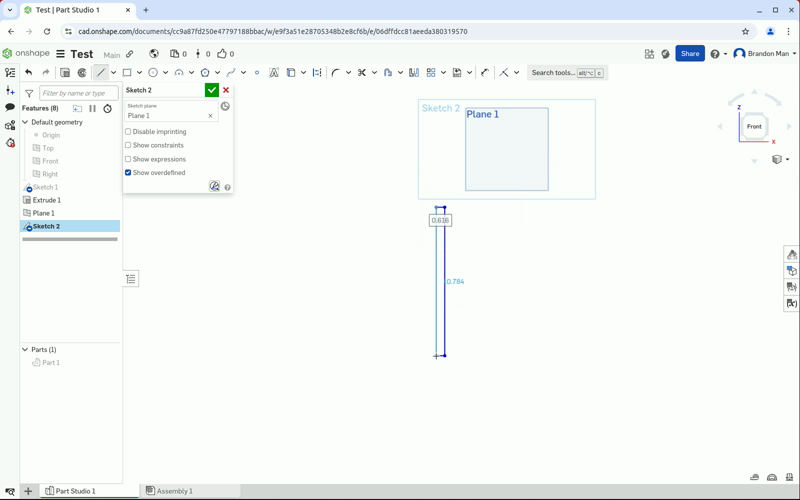
scroll(6)
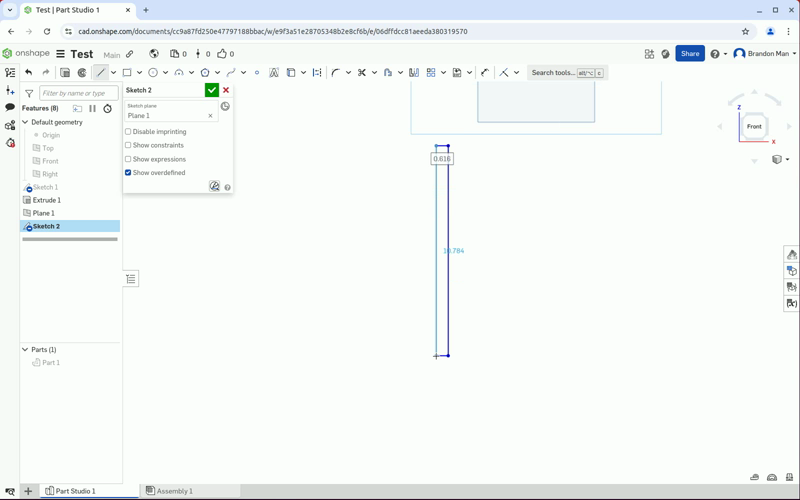
scroll(6)
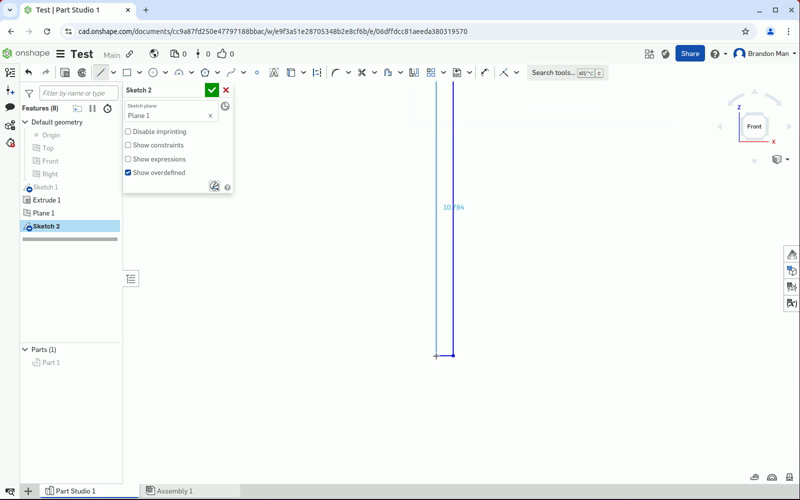
scroll(6)
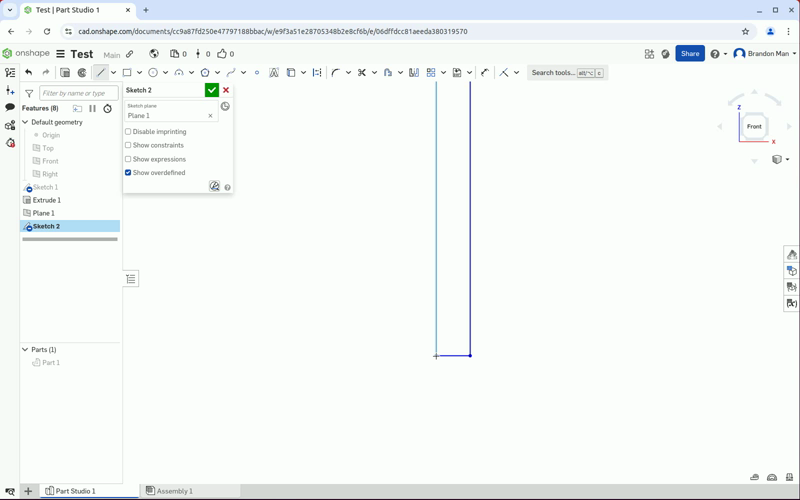
key_up(shift)
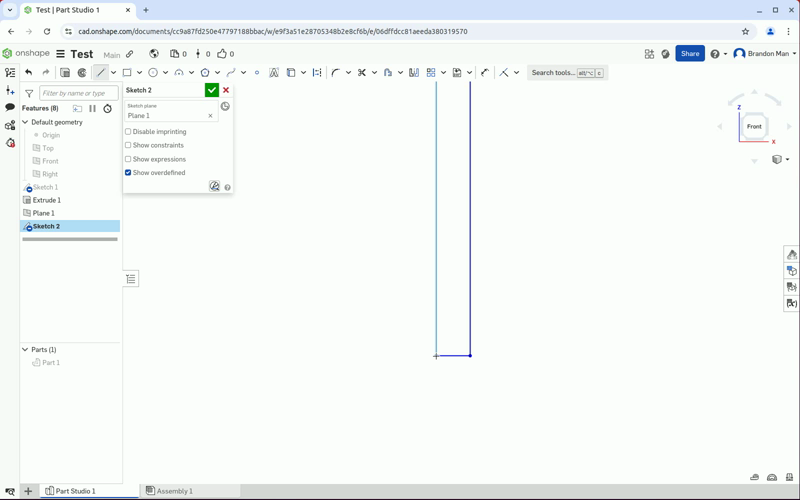
click(436, 355)
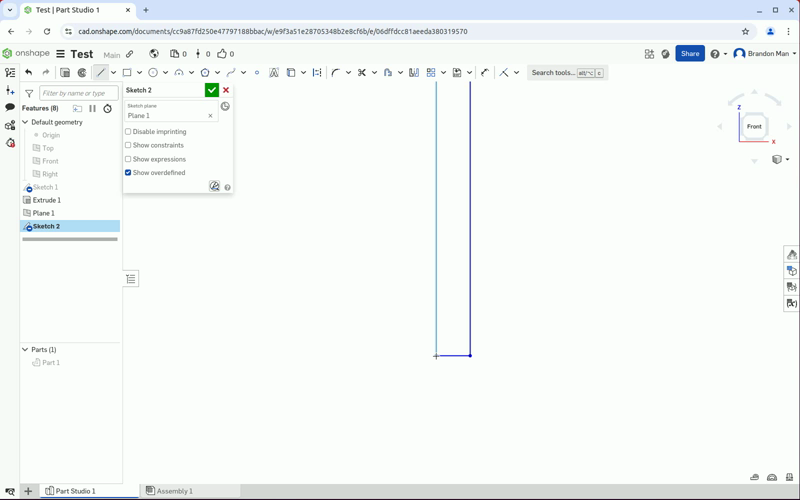
scroll(-6)
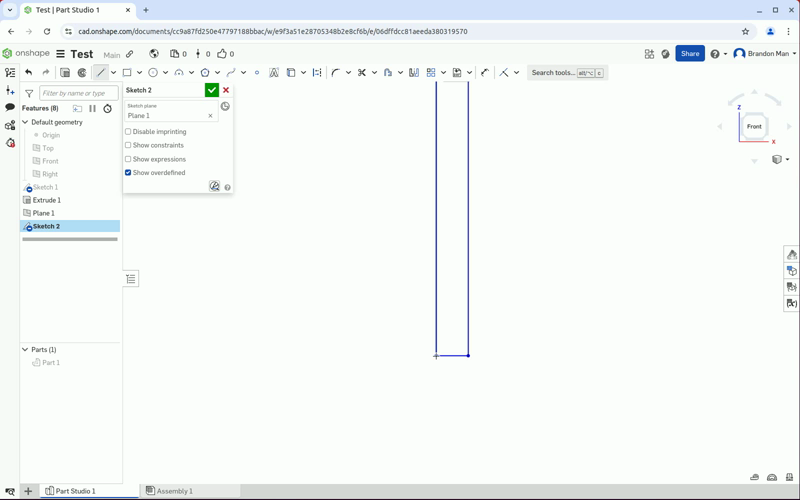
scroll(-6)
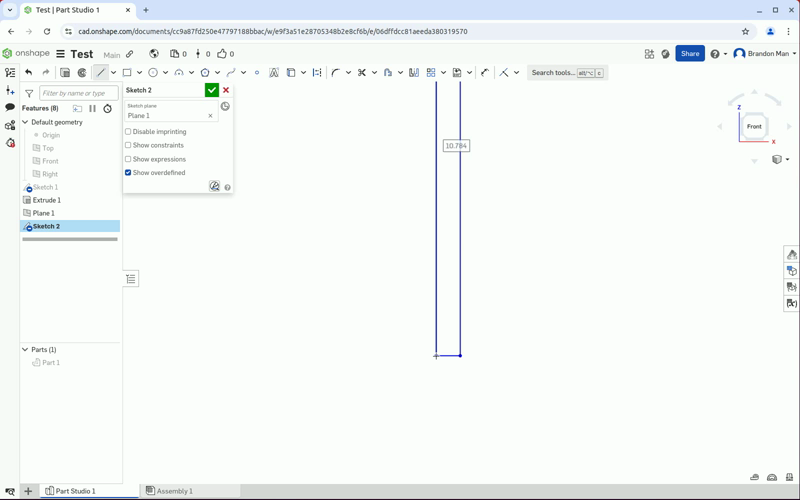
scroll(-6)
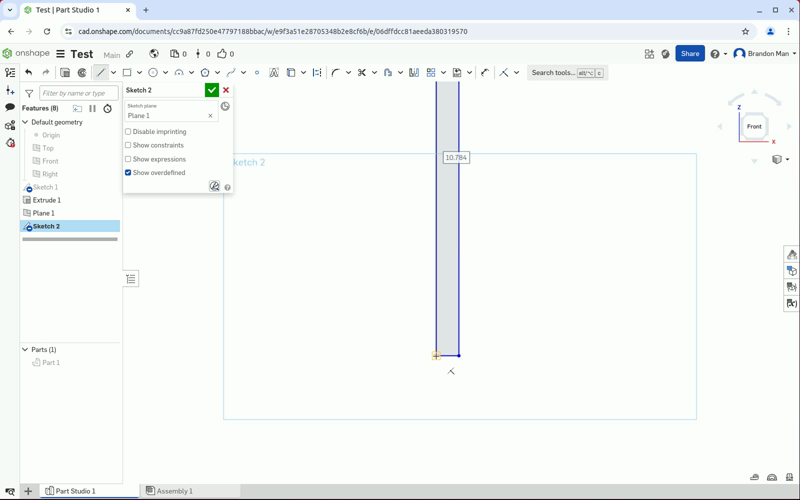
scroll(-6)
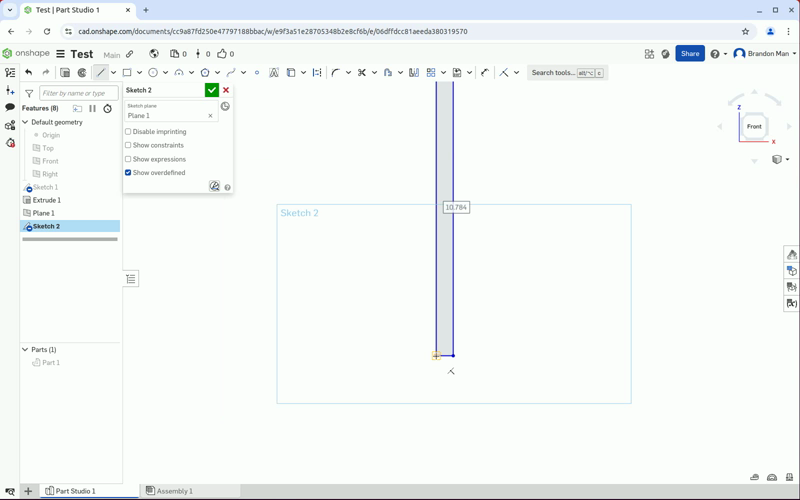
scroll(-6)
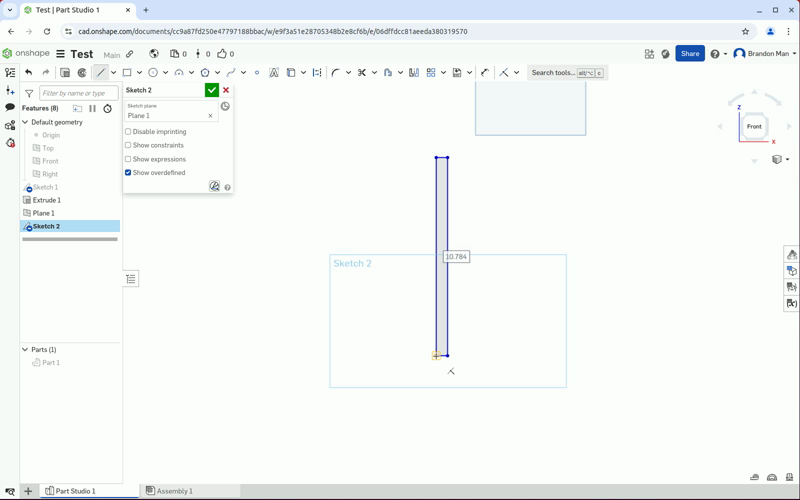
scroll(-6)
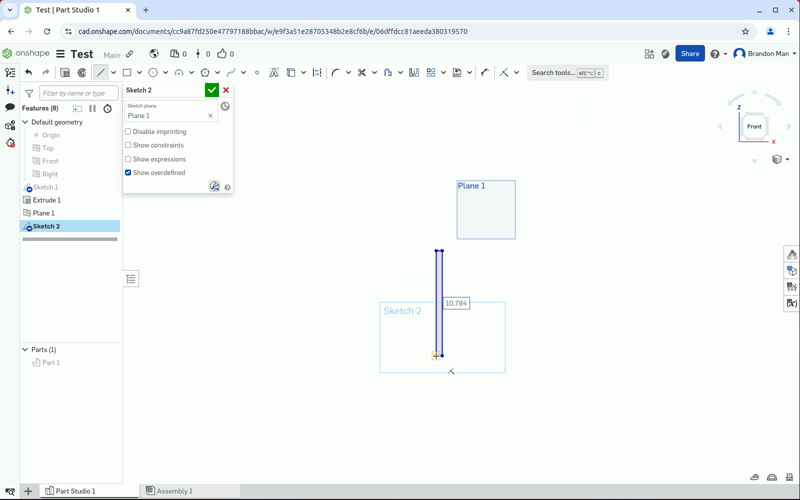
scroll(-6)
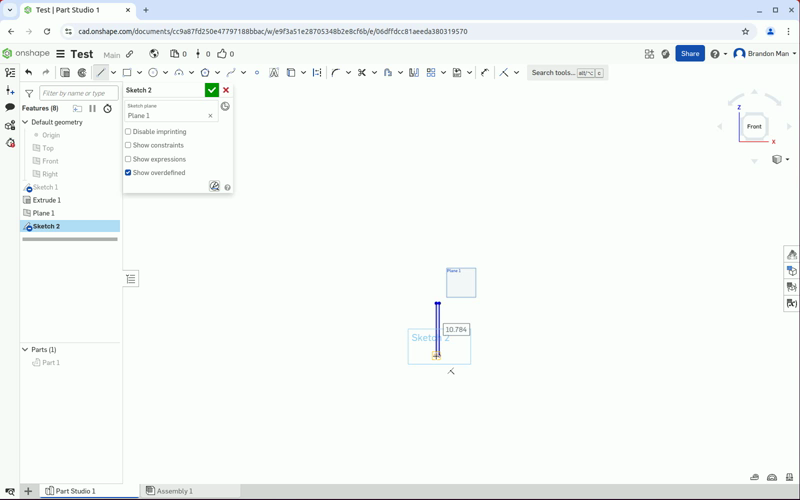
key(esc)
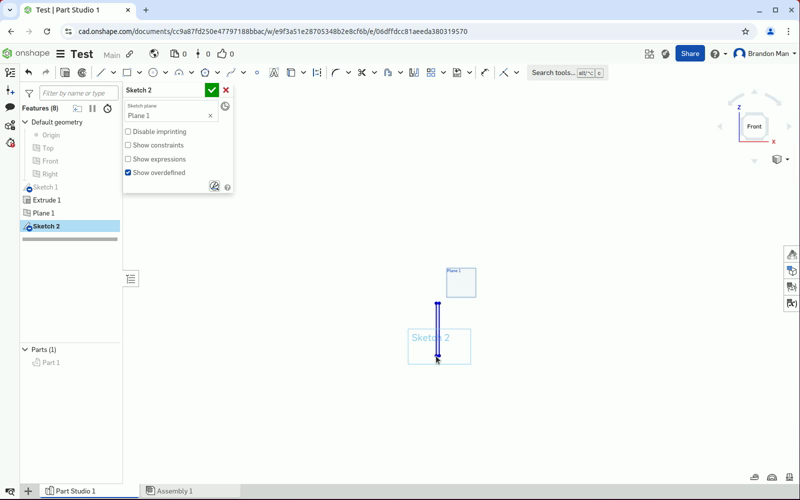
mouse_move(436, 329)
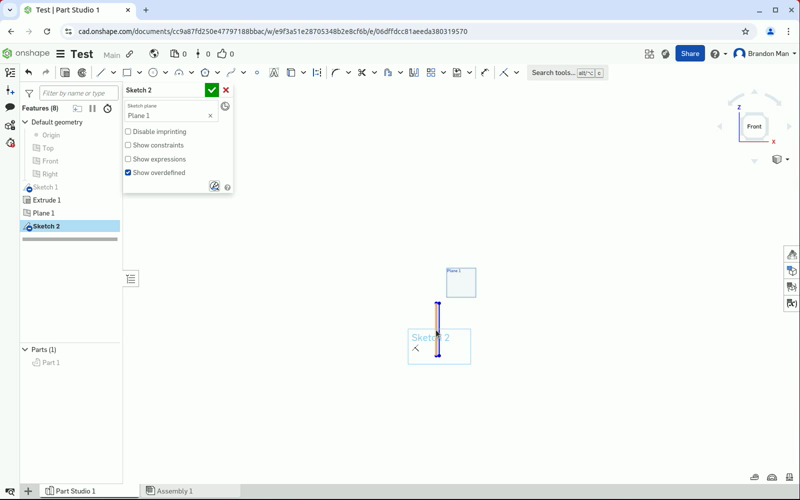
scroll(6)
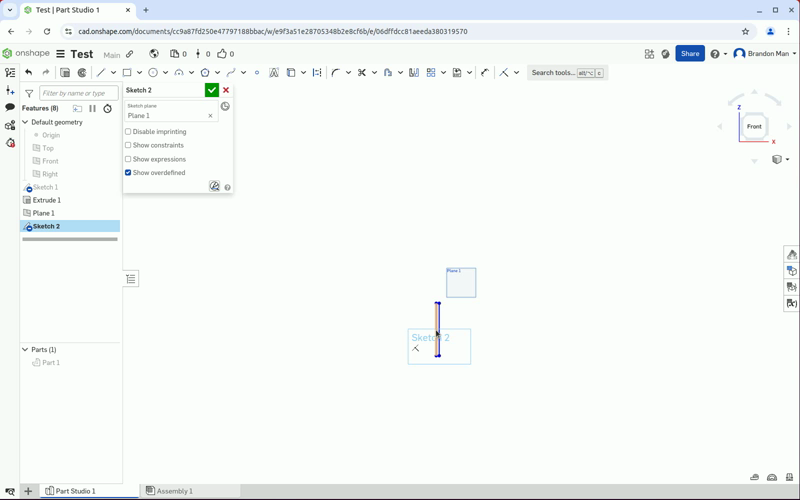
scroll(6)
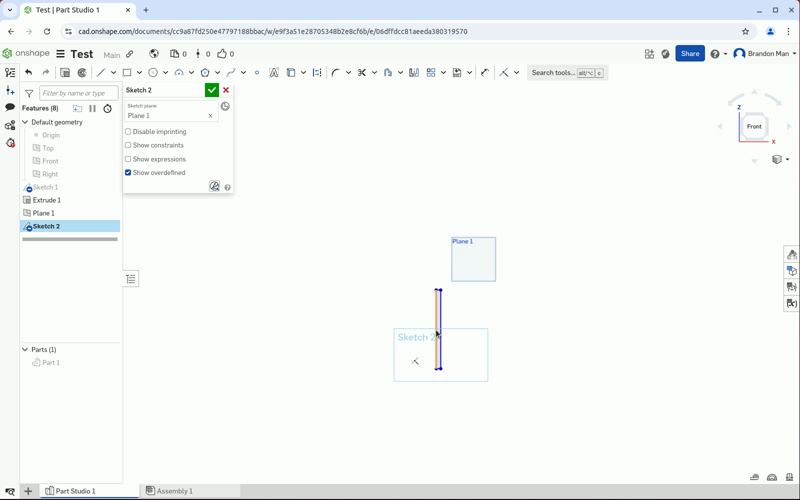
scroll(6)
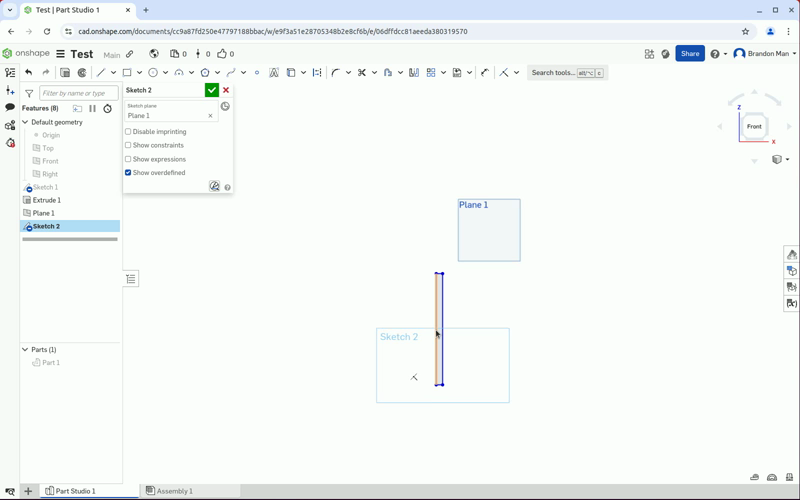
scroll(6)
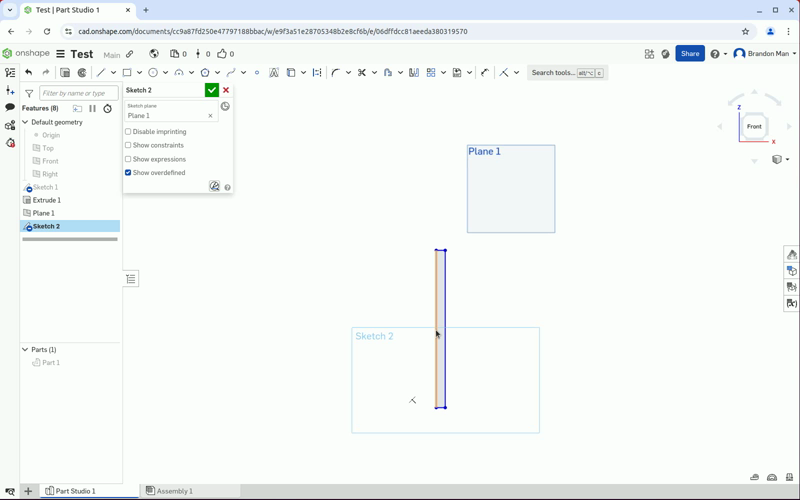
scroll(6)
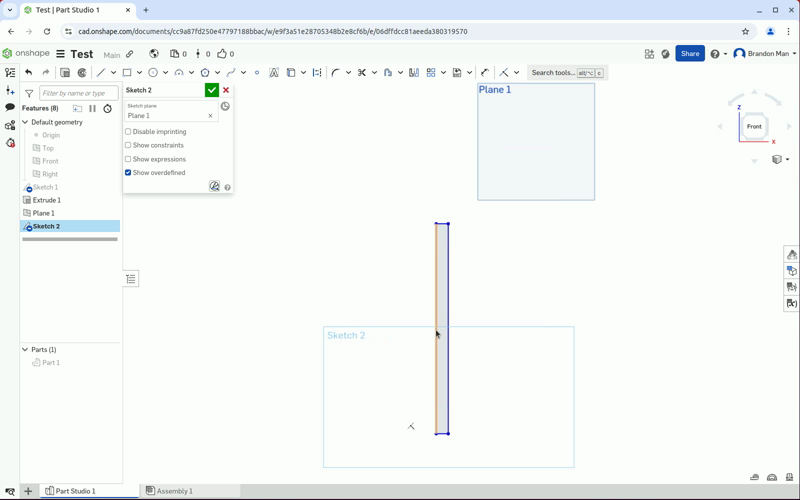
scroll(6)
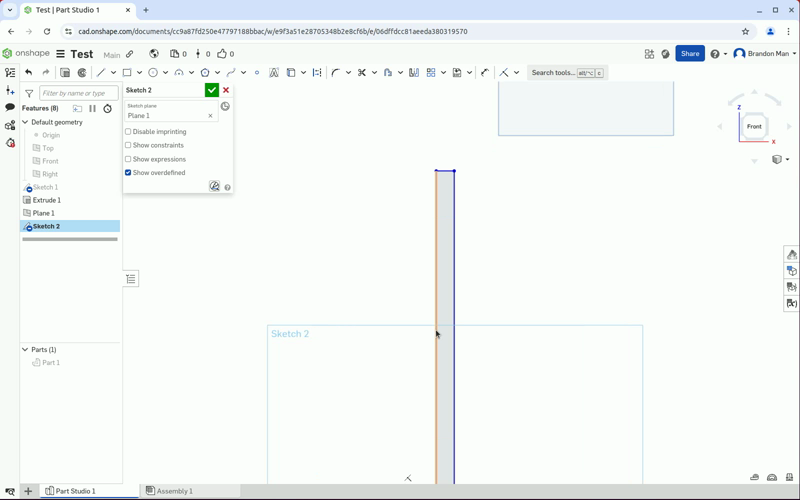
scroll(6)
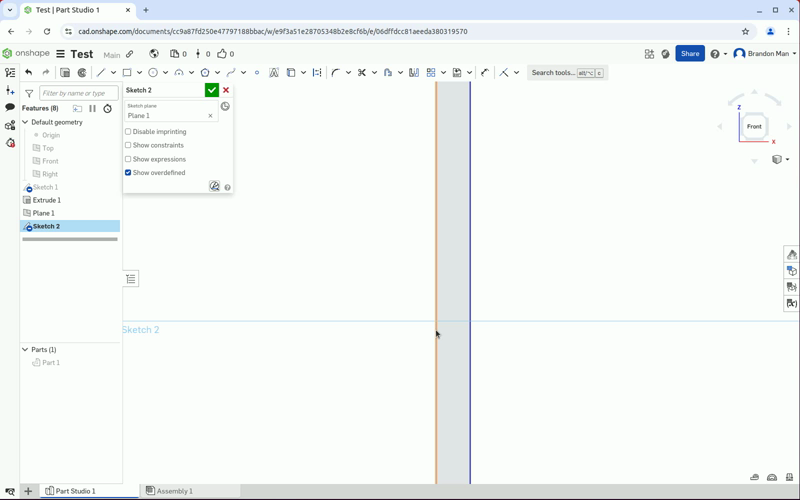
click(436, 329)
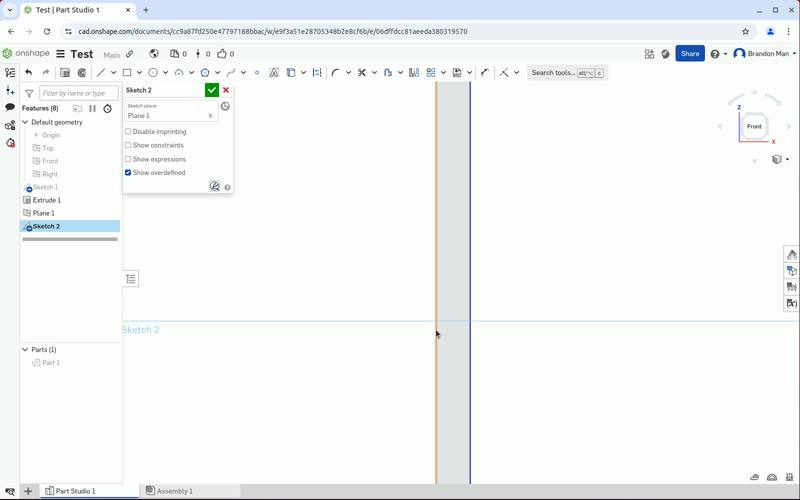
scroll(-6)
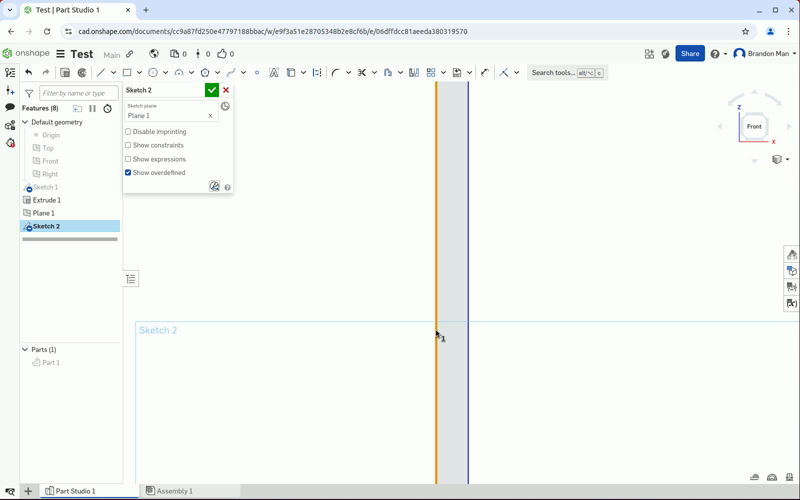
scroll(-6)
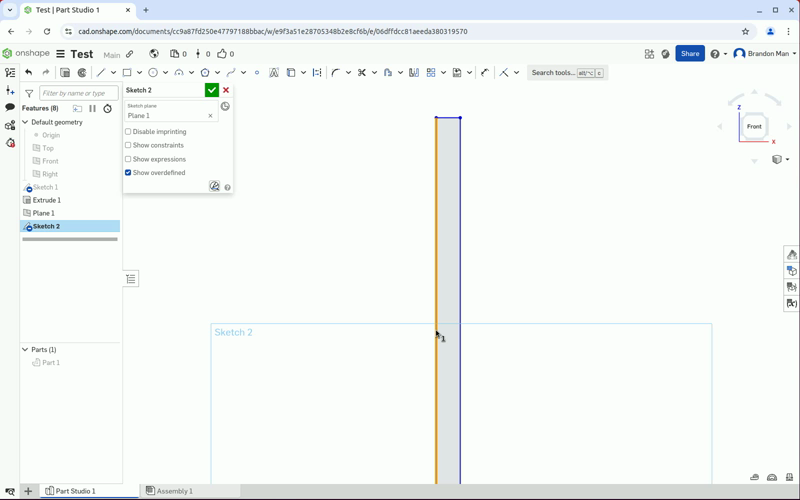
scroll(-6)
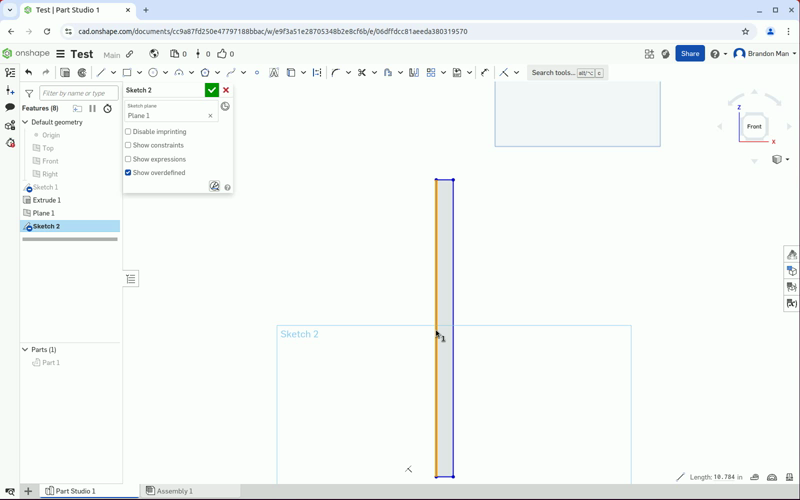
scroll(-6)
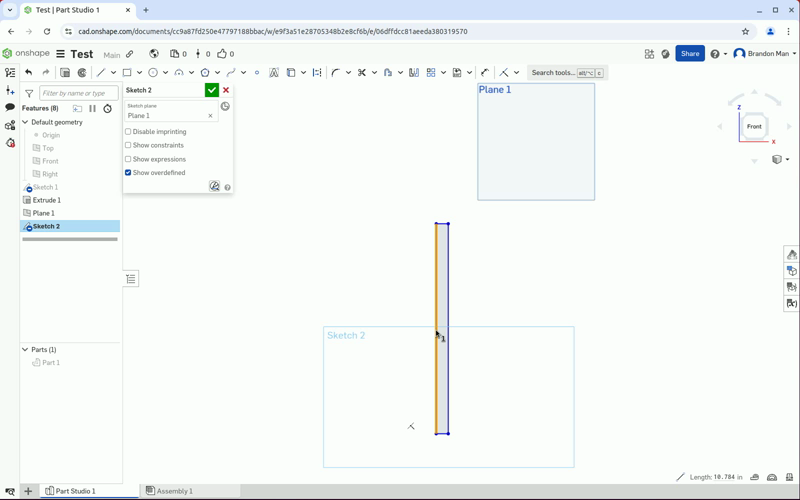
scroll(-6)
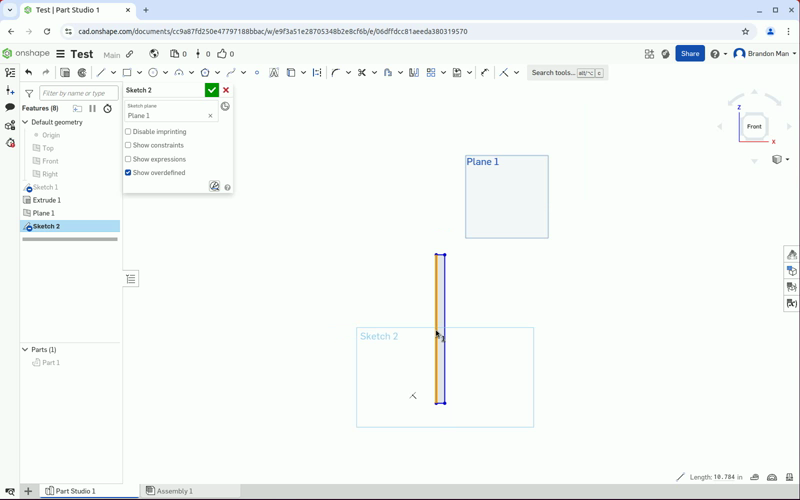
scroll(-6)
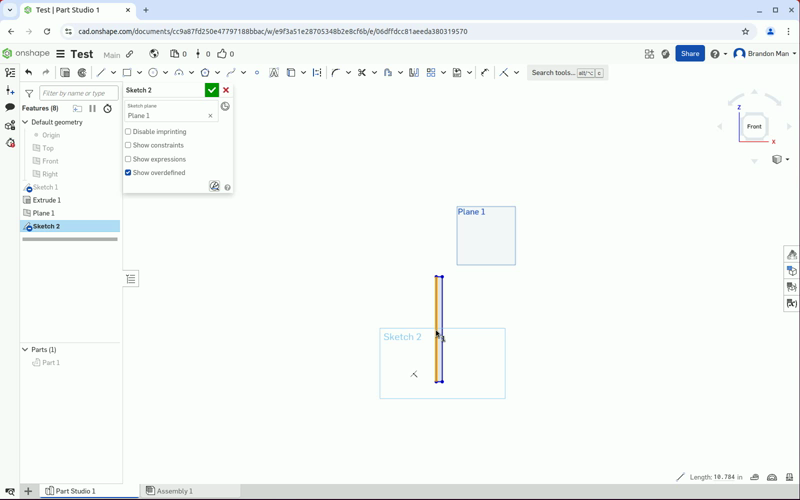
scroll(-6)
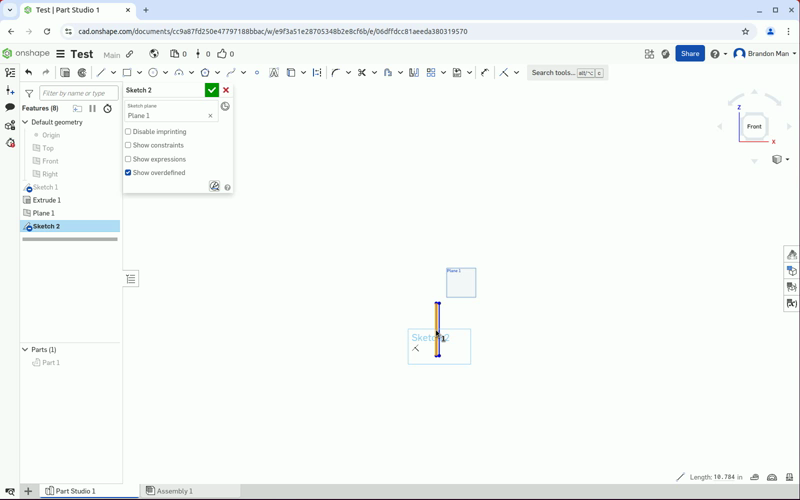
mouse_move(73, 352)
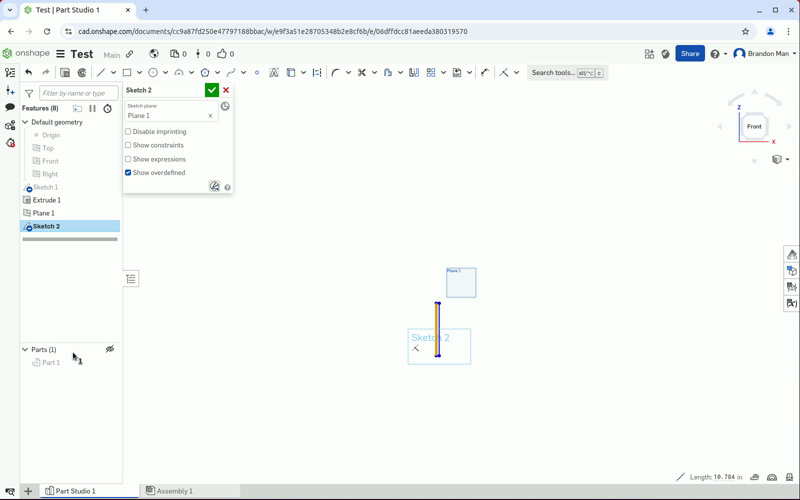
key(shift+y)
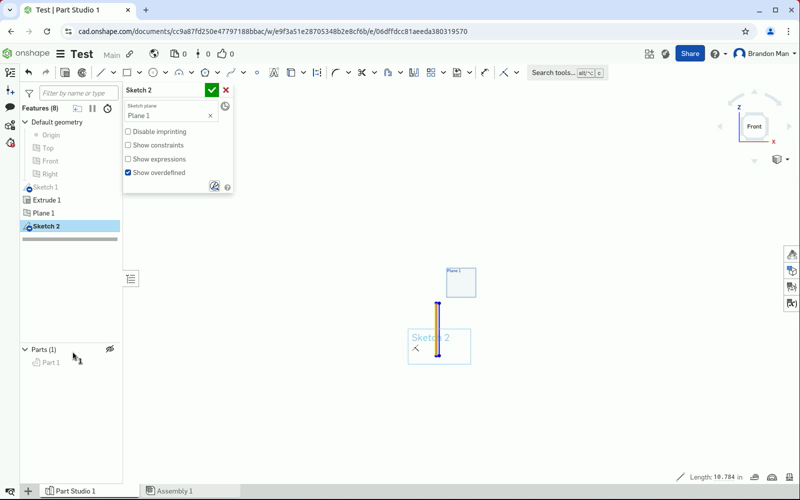
key(shift+e)
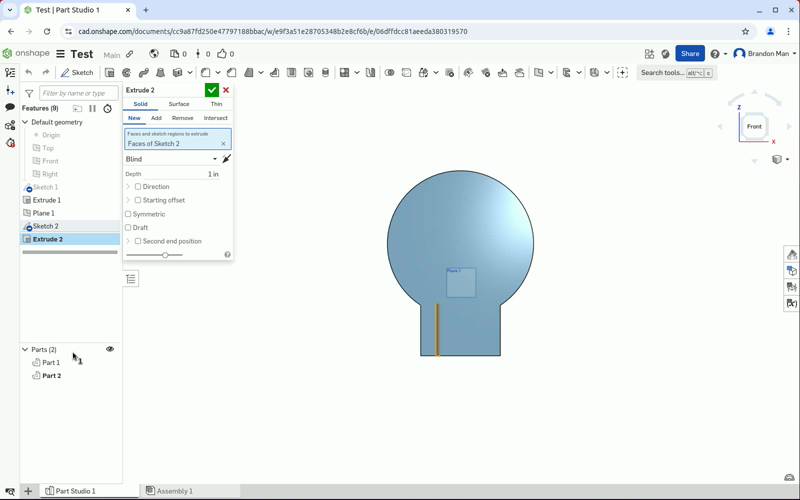
mouse_move(143, 106)
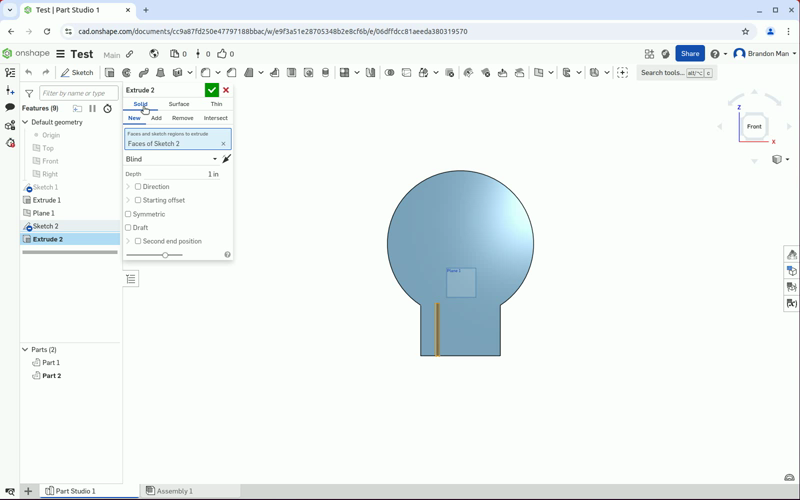
click(143, 106)
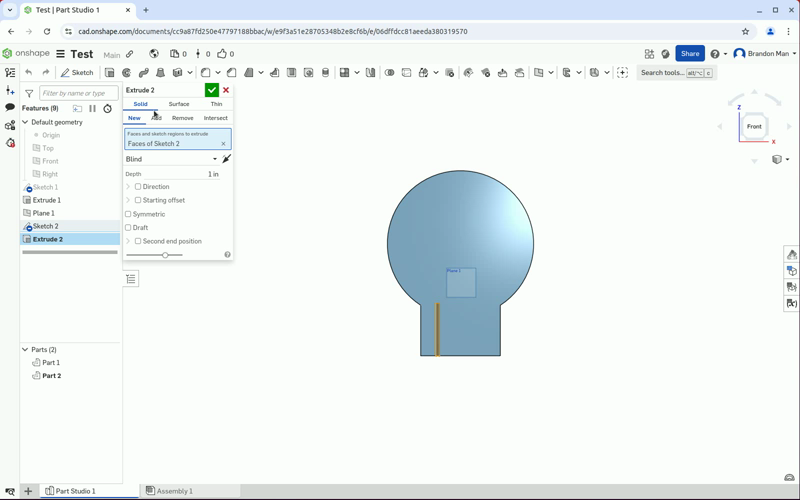
mouse_move(186, 120)
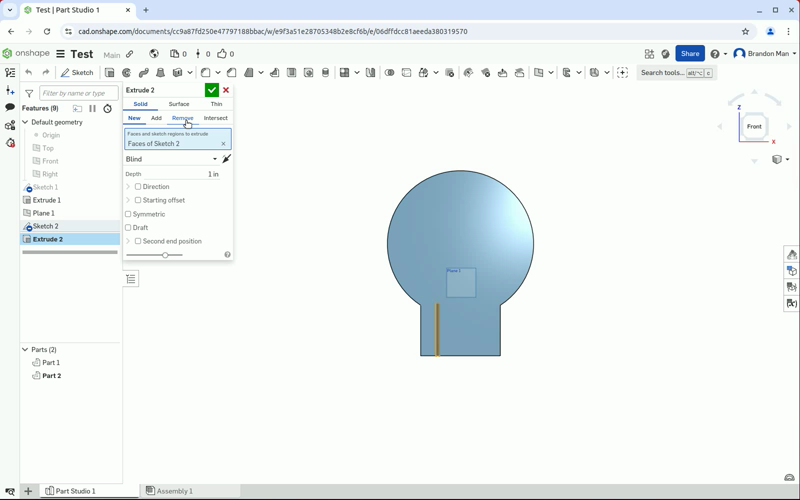
click(186, 120)
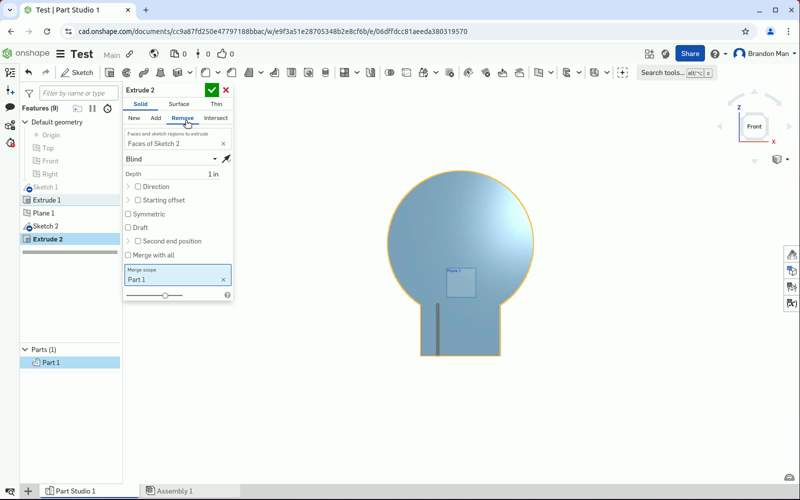
key(tab, 4)
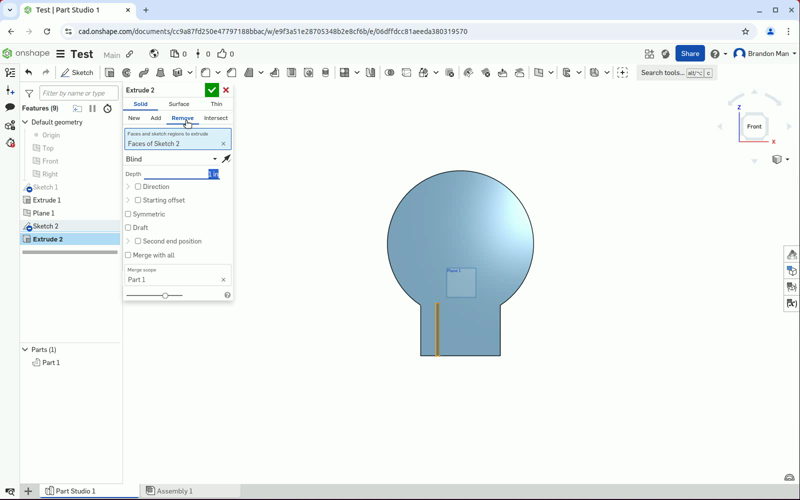
text(10.351)
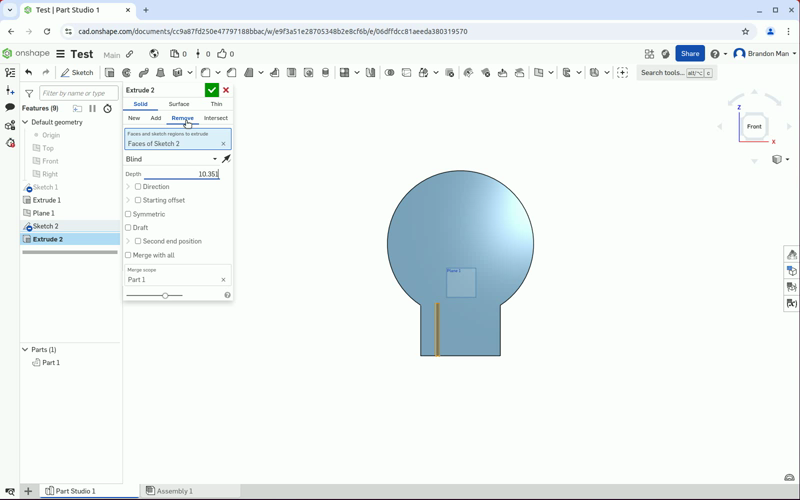
key(tab, 6)
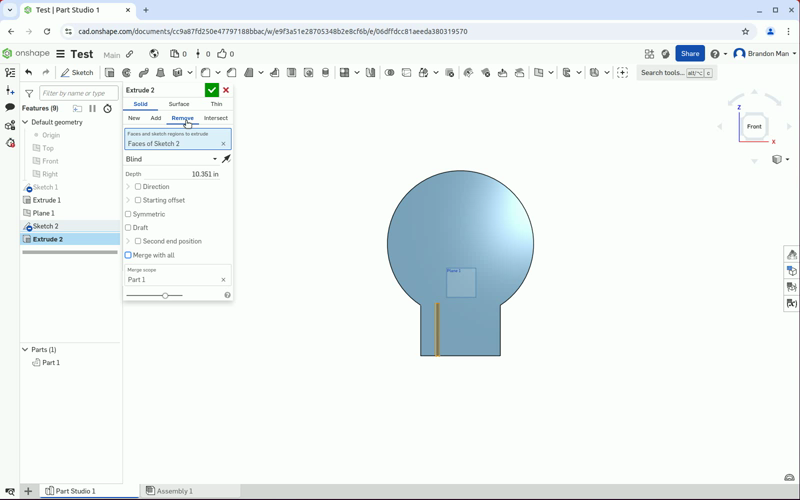
key(space)
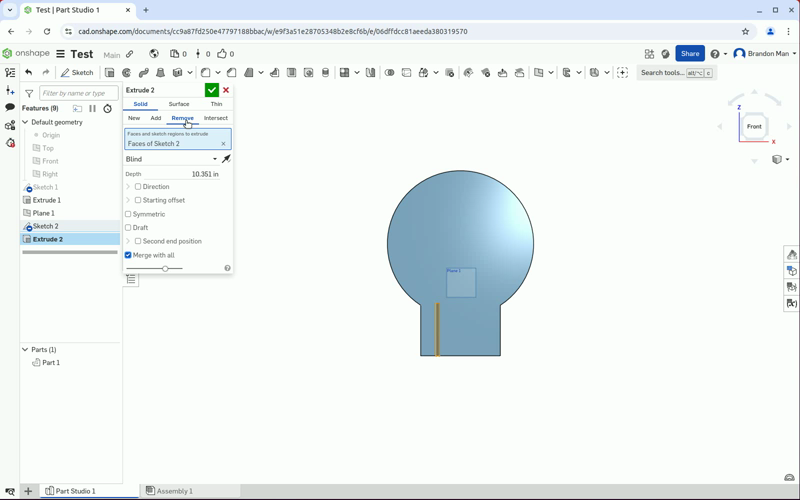
key(enter)
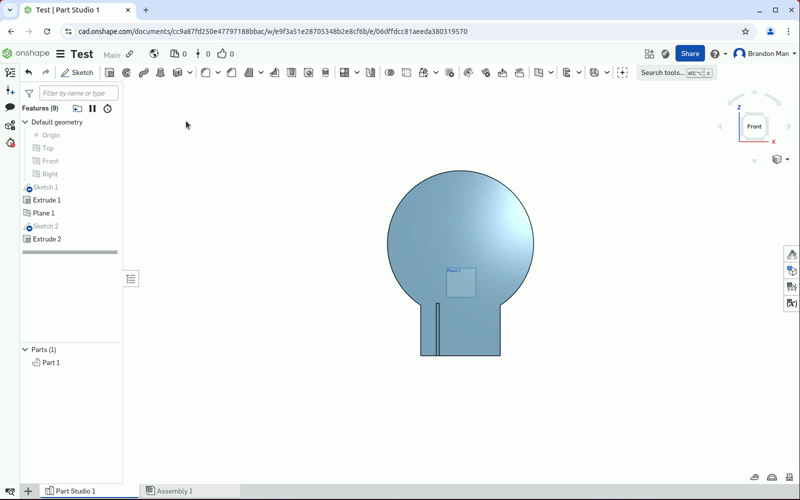
key(shift+h)
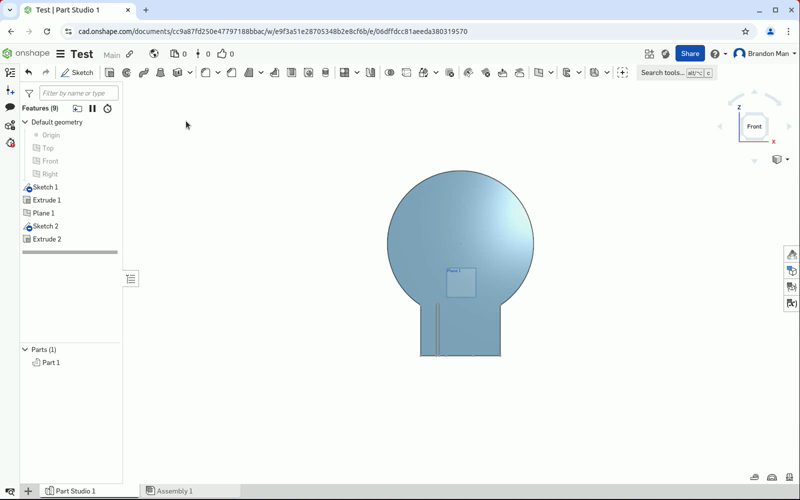
key(shift+h)
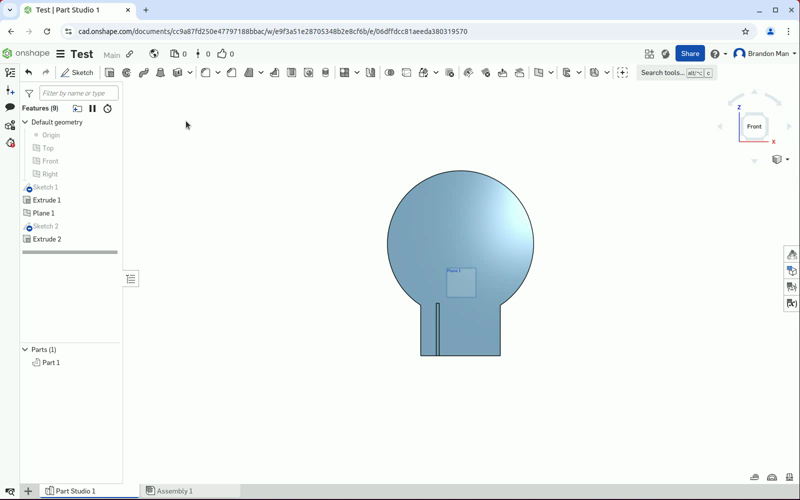
mouse_move(73, 189)
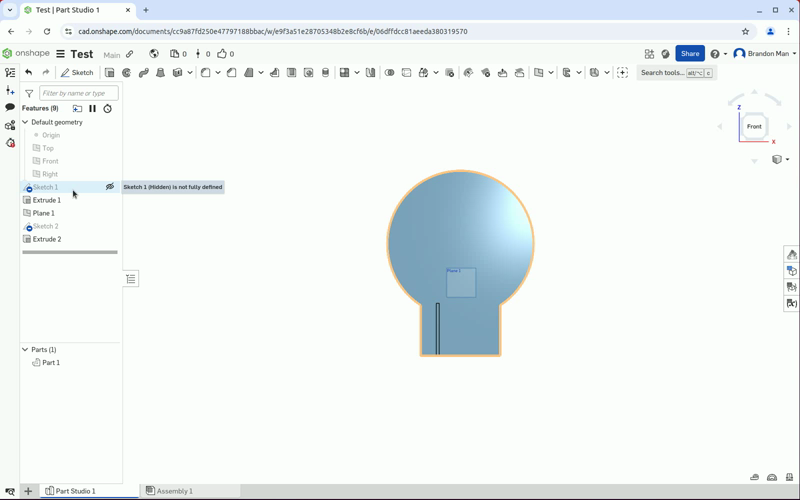
click(73, 189)
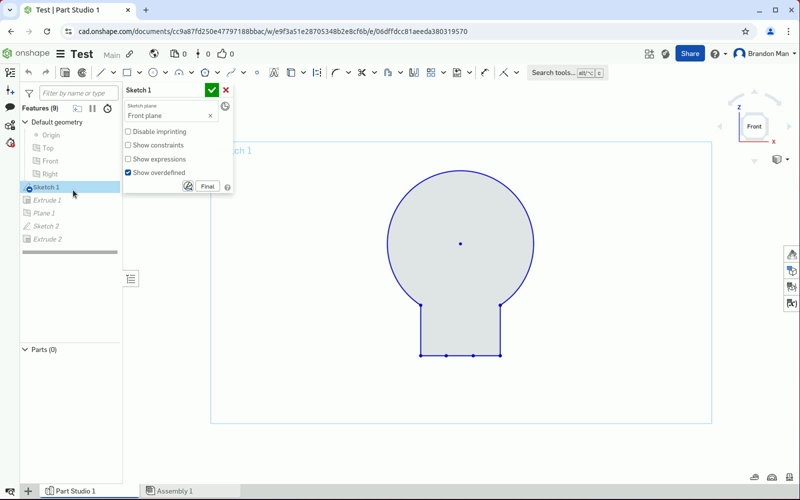
mouse_move(229, 92)
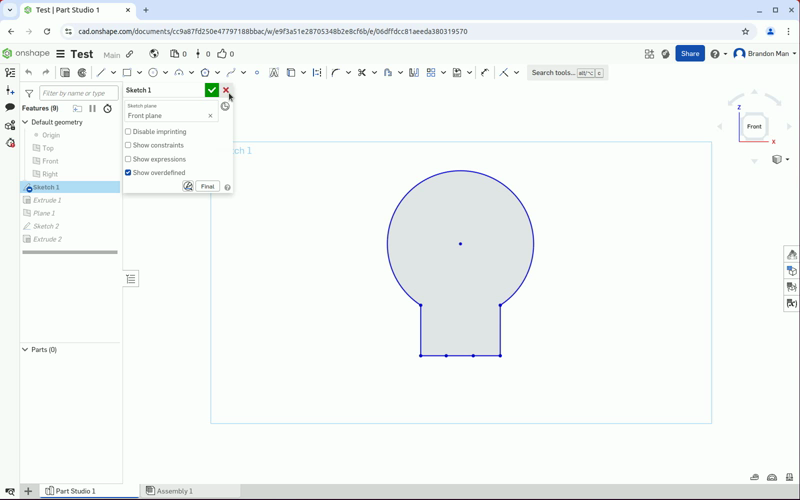
click(229, 92)
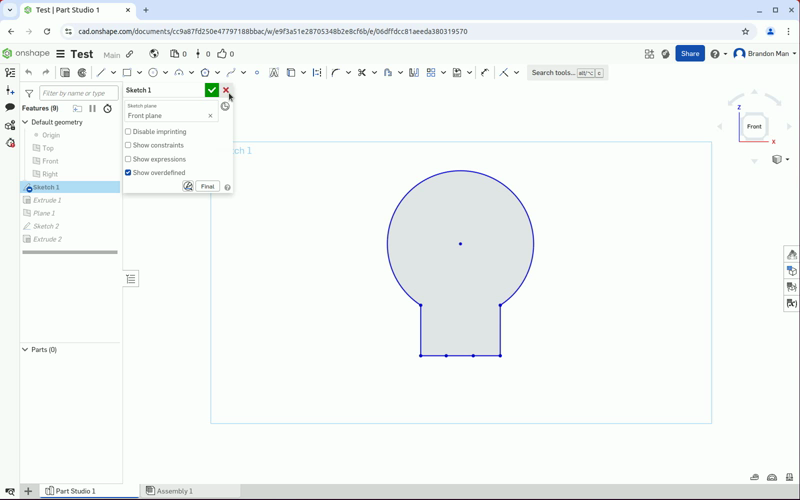
key(shift+s)
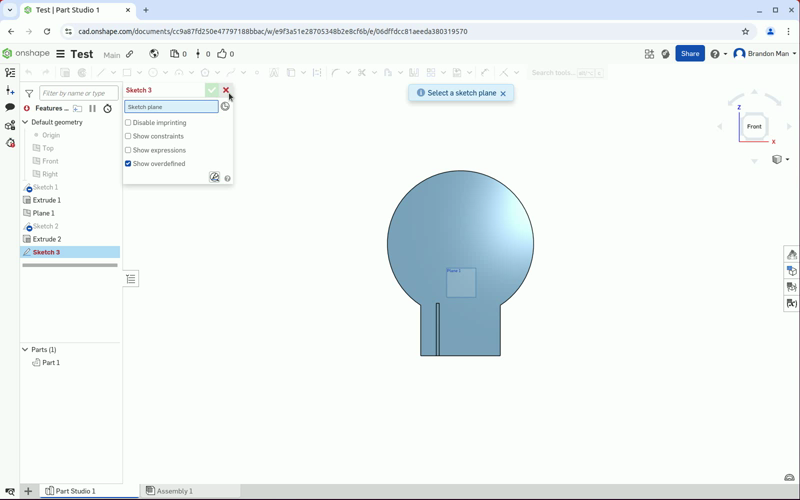
mouse_move(73, 215)
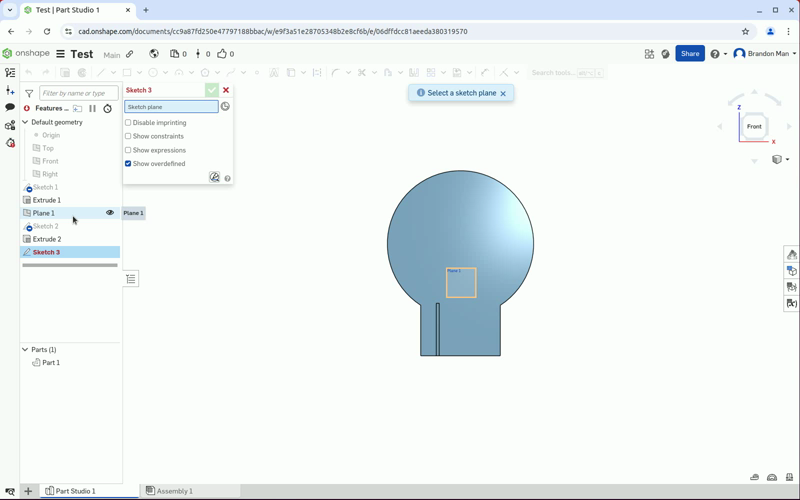
click(73, 215)
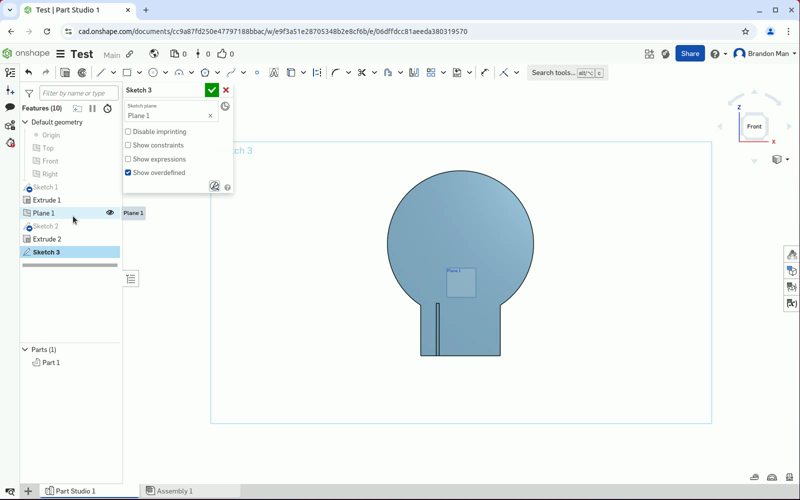
mouse_move(73, 352)
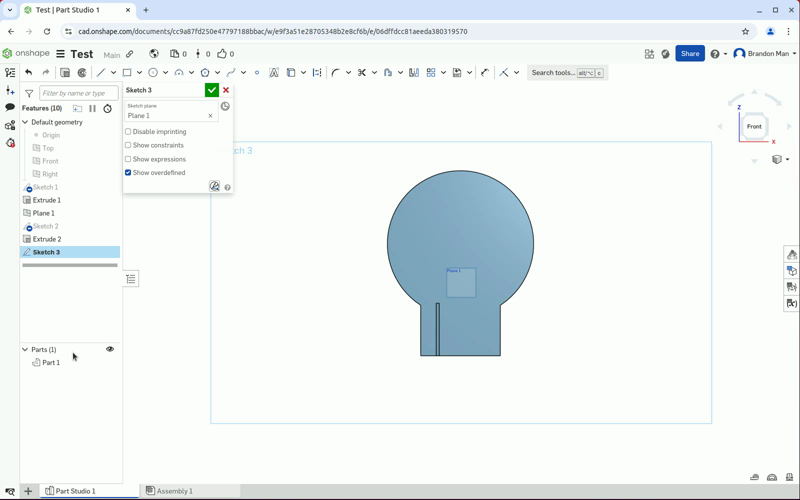
key(y)
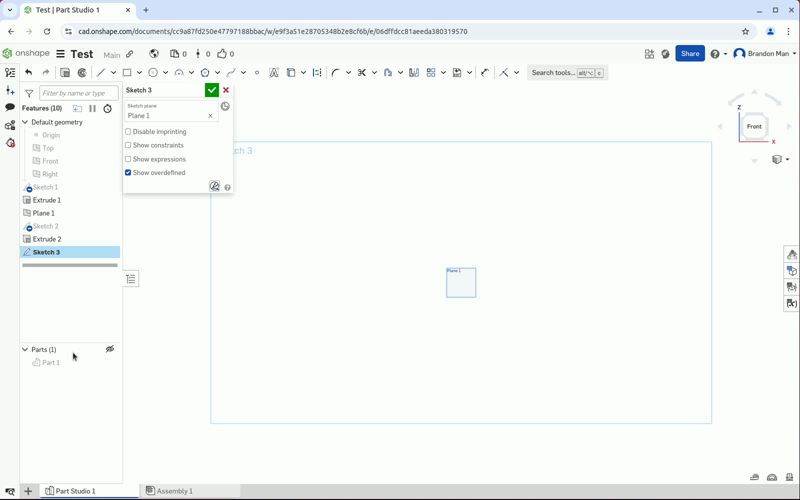
key(l)
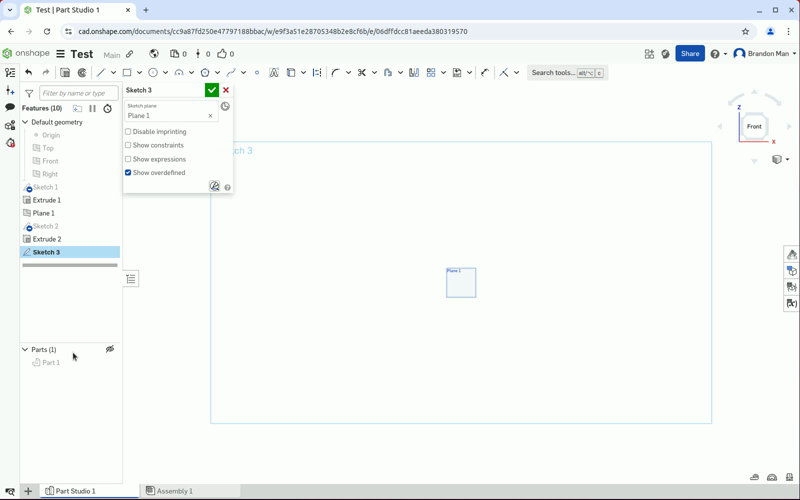
key_down(shift)
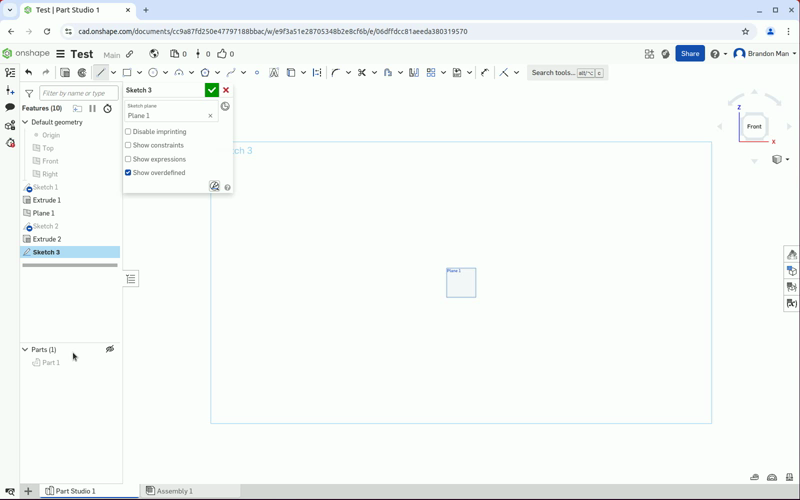
mouse_move(477, 355)
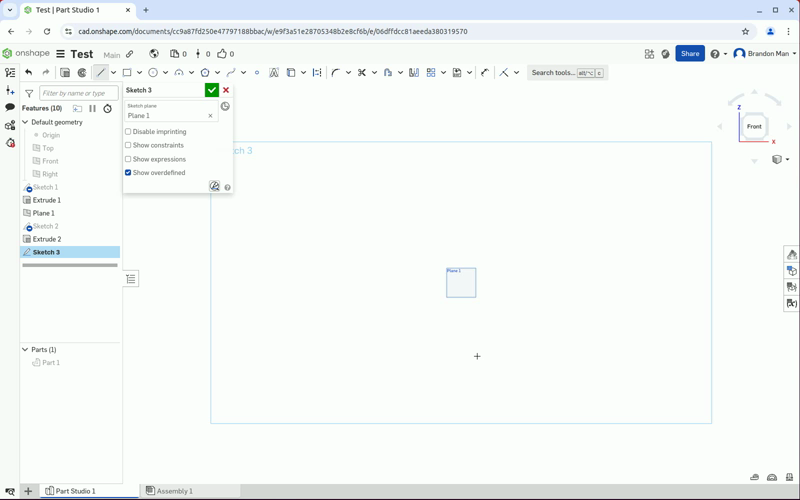
click(477, 355)
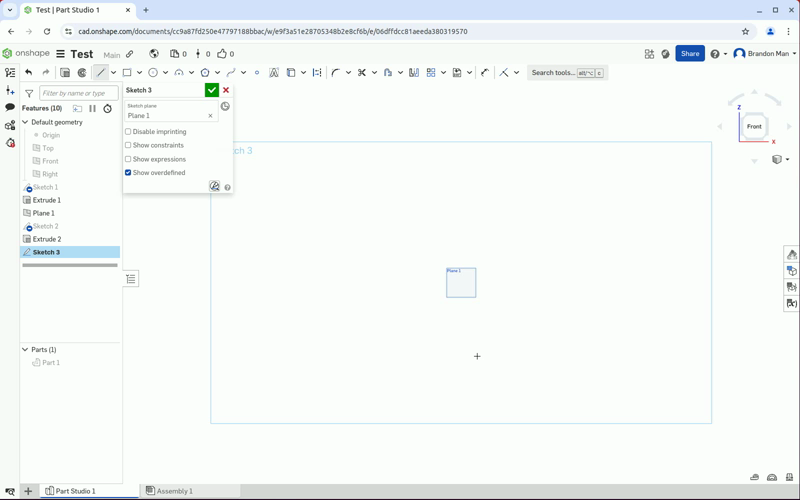
key_up(shift)
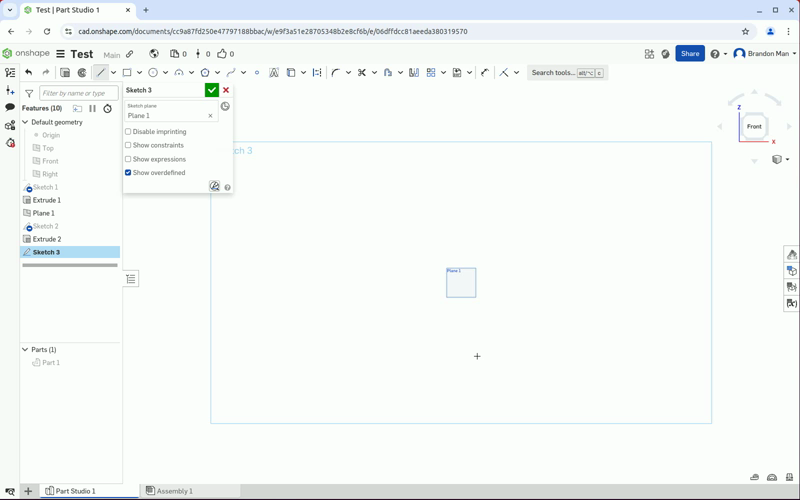
key_down(shift)
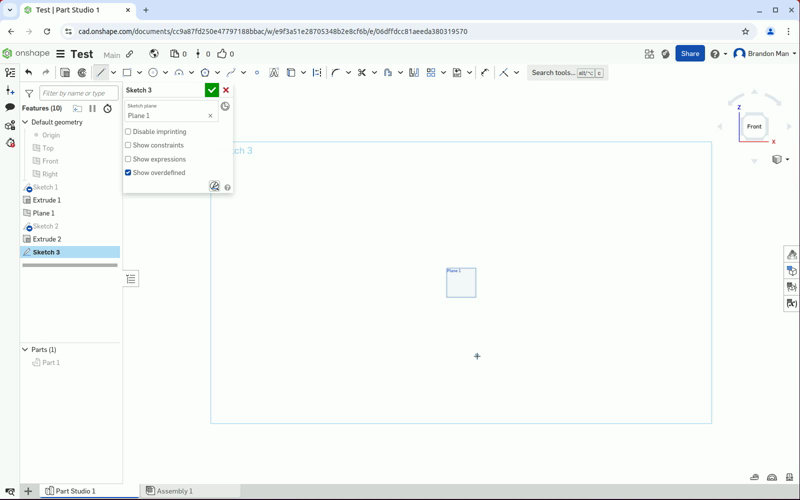
mouse_move(507, 355)
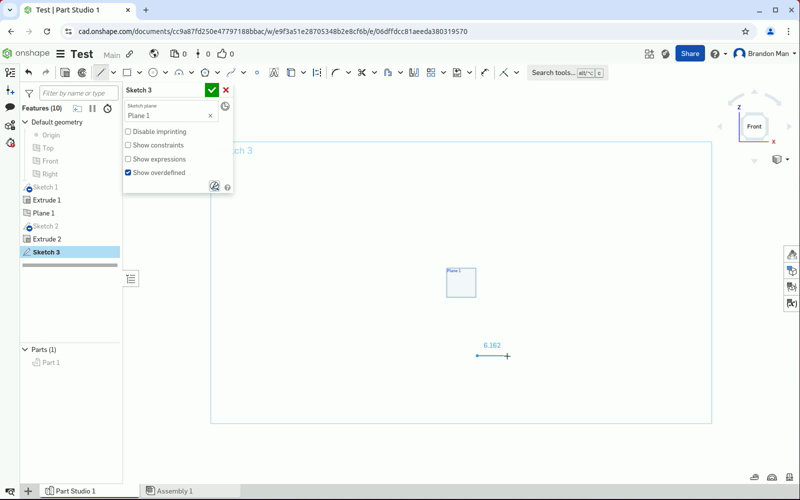
mouse_move(479, 355)
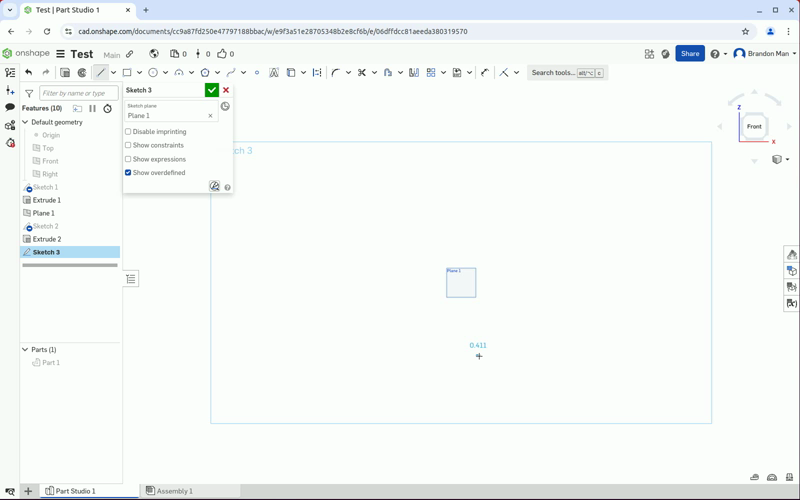
scroll(6)
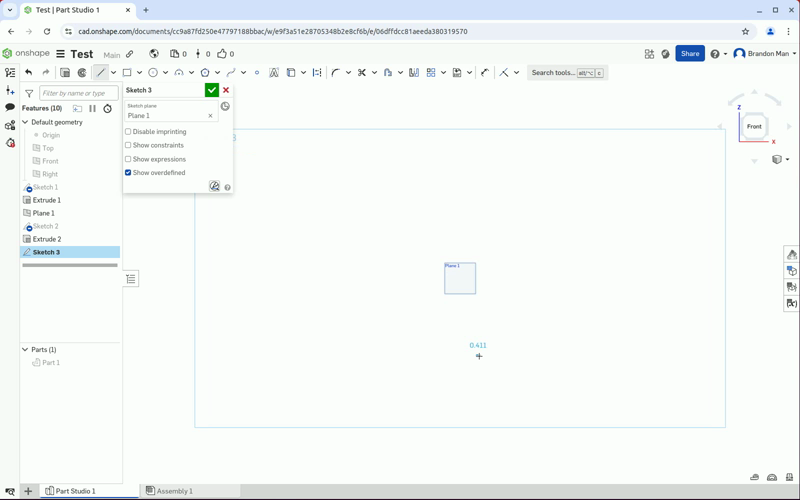
scroll(6)
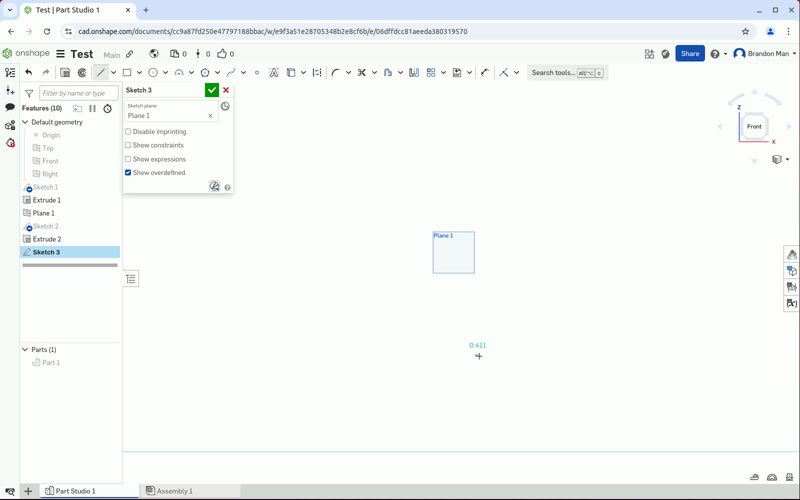
scroll(6)
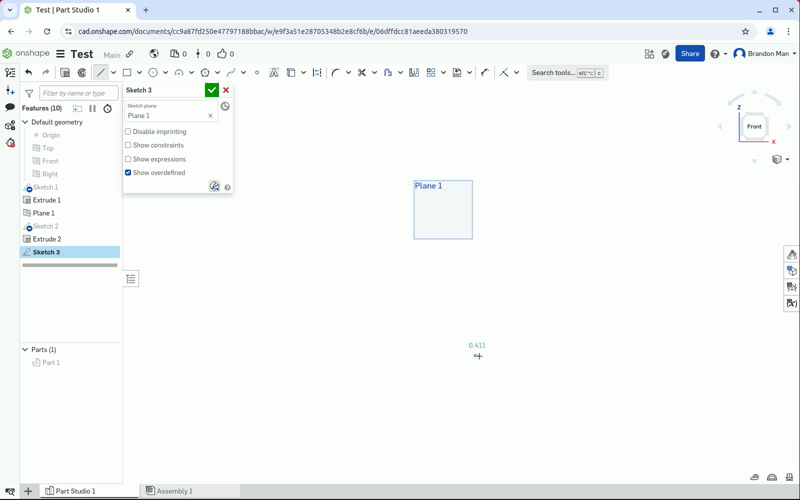
scroll(6)
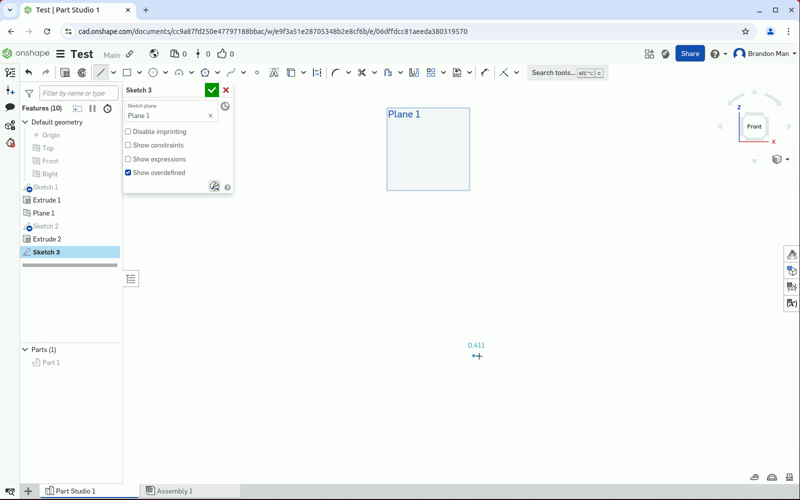
scroll(6)
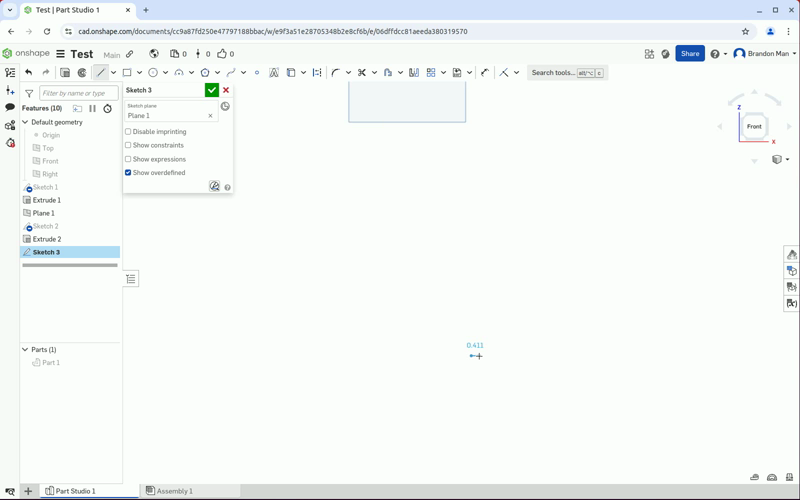
scroll(6)
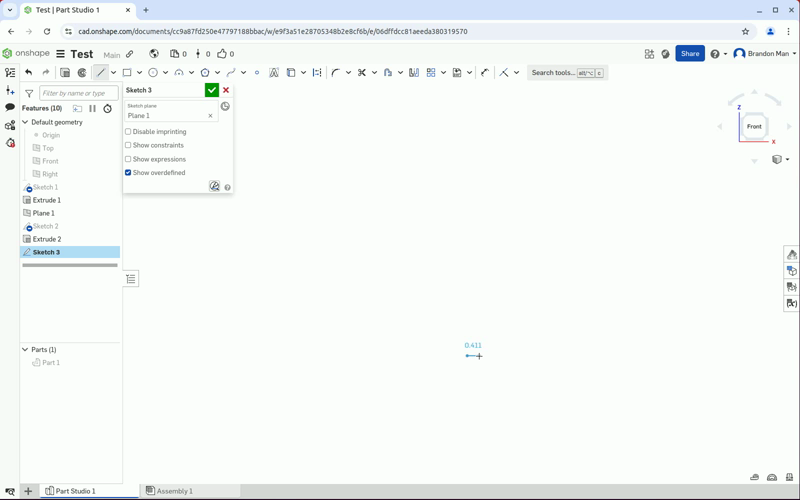
scroll(6)
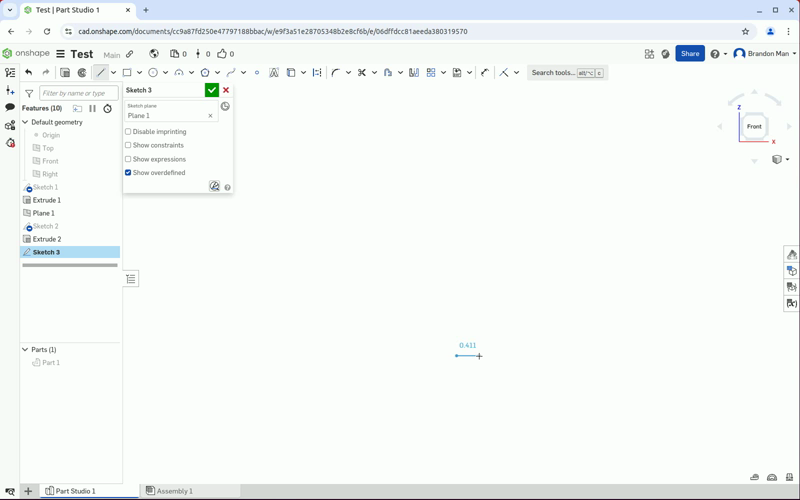
click(479, 355)
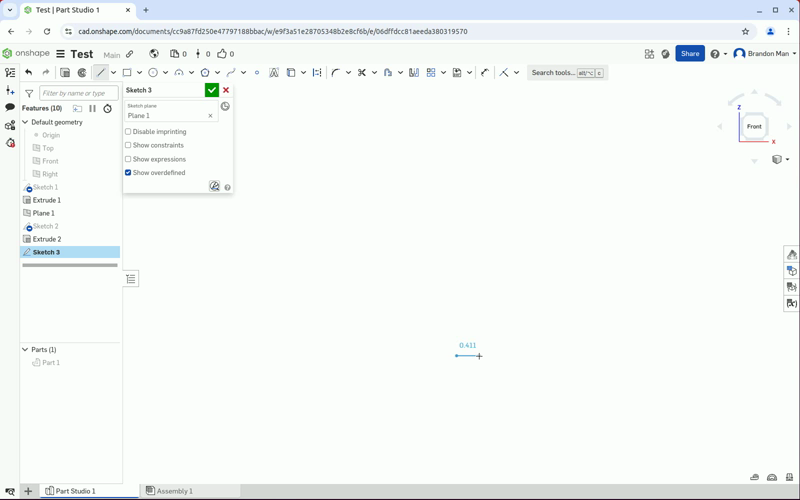
scroll(-6)
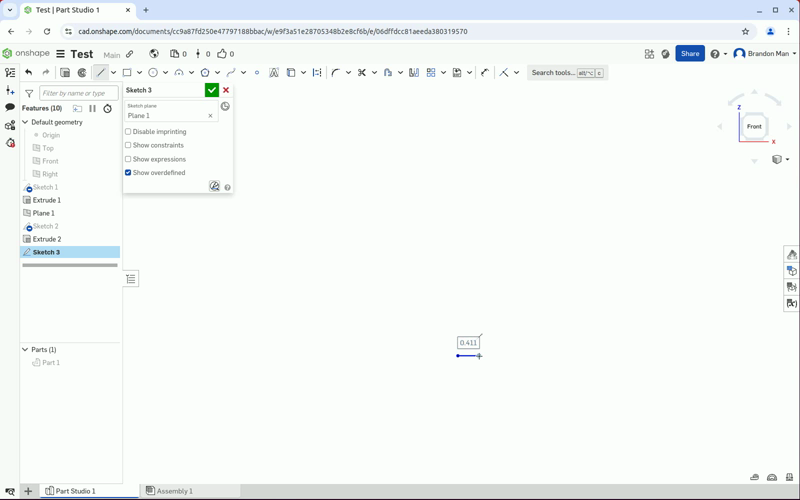
scroll(-6)
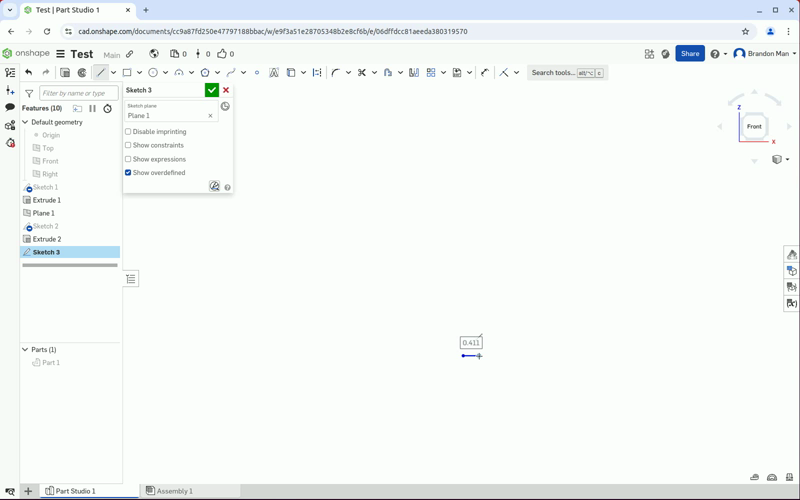
scroll(-6)
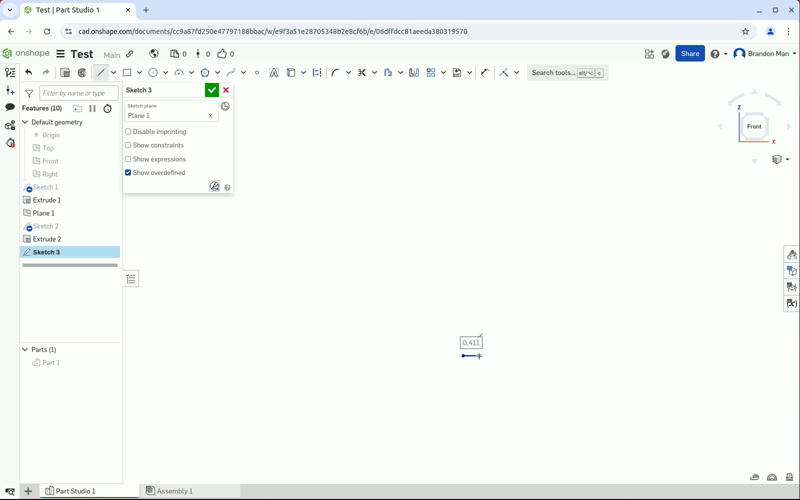
scroll(-6)
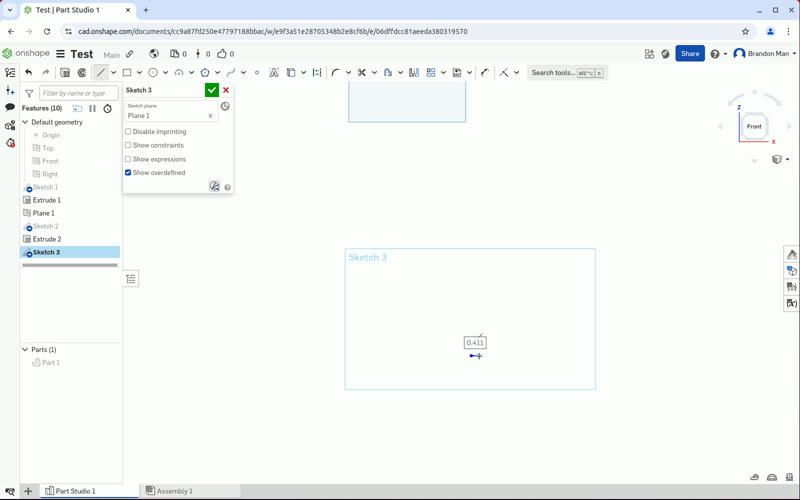
scroll(-6)
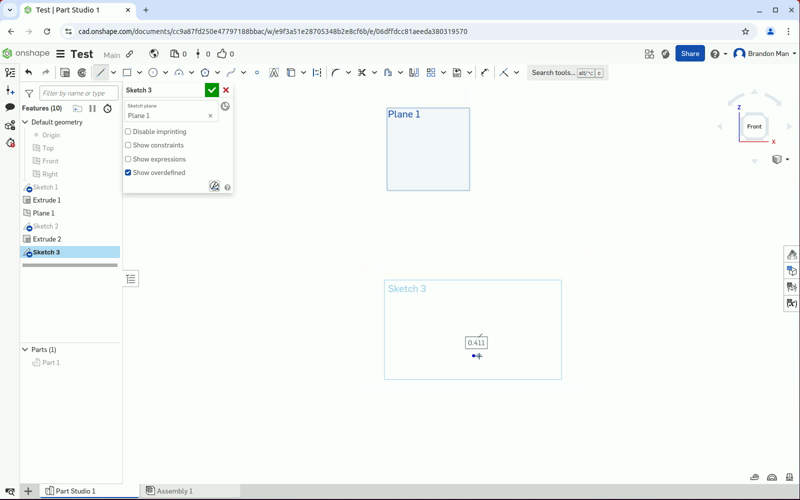
scroll(-6)
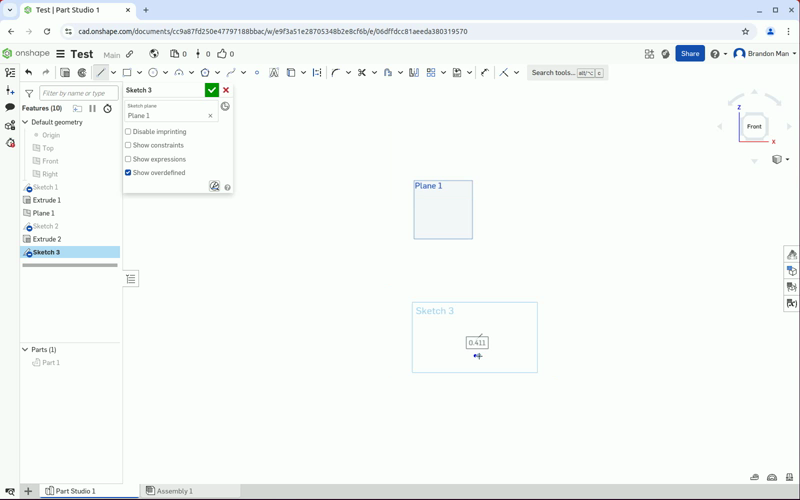
scroll(-6)
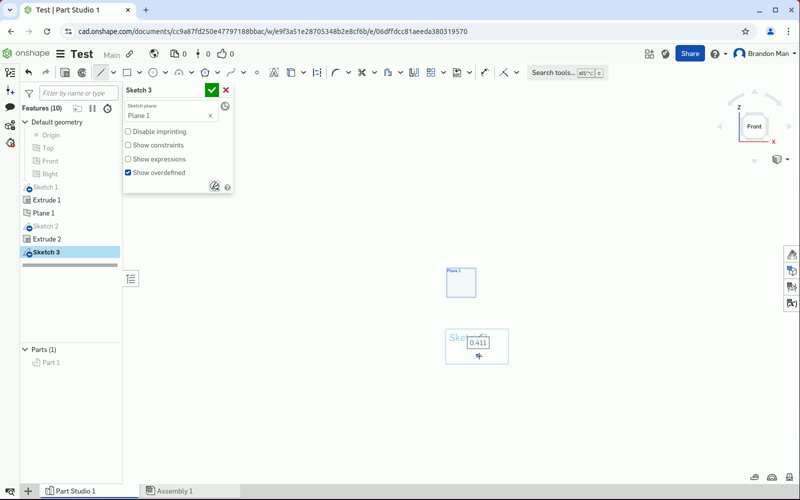
key_up(shift)
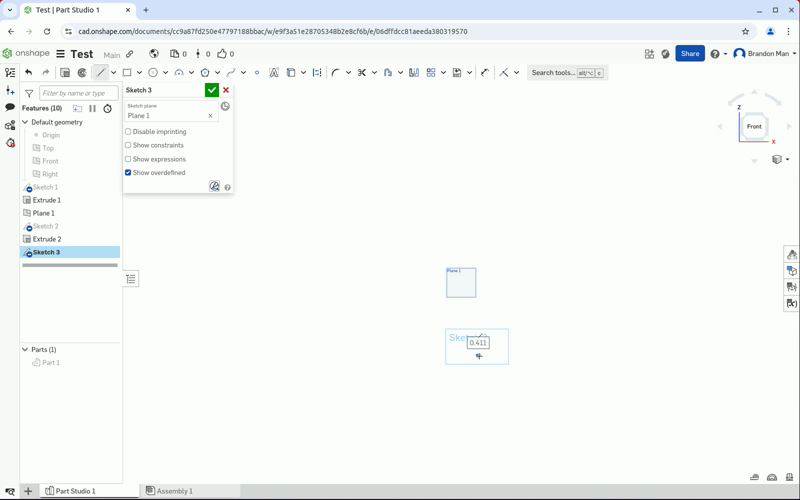
key_down(shift)
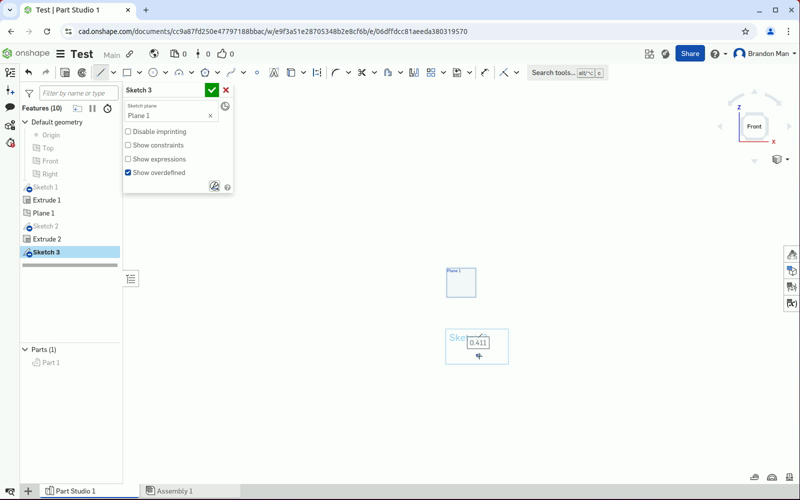
mouse_move(509, 355)
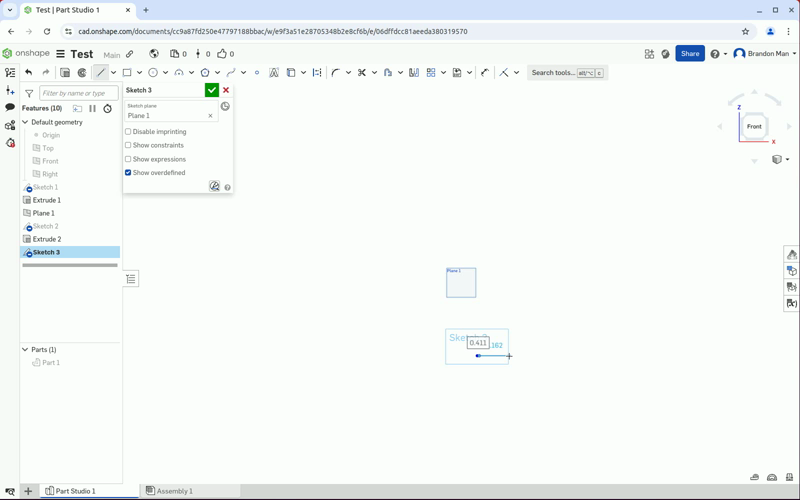
mouse_move(479, 304)
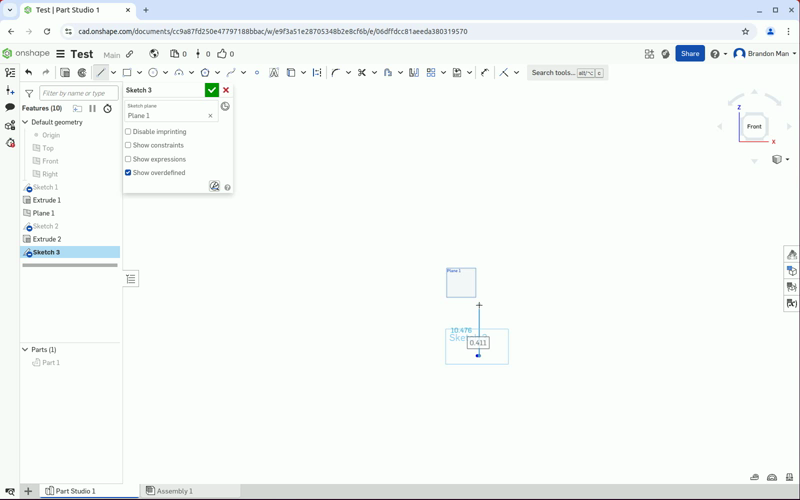
click(479, 304)
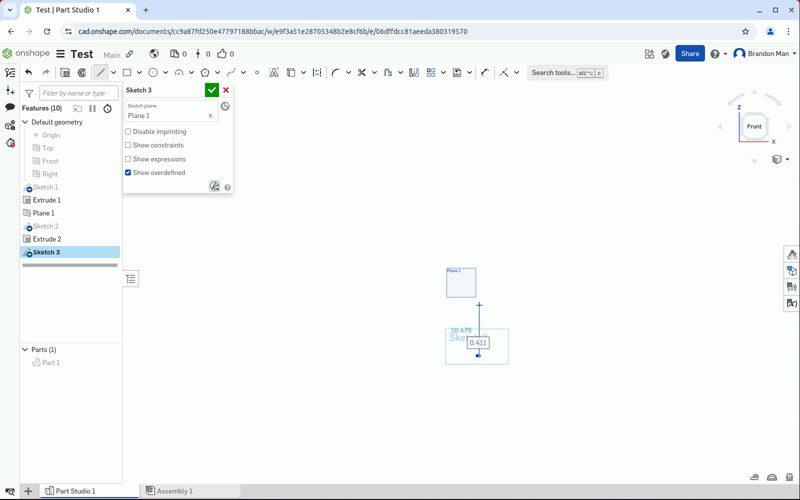
key_up(shift)
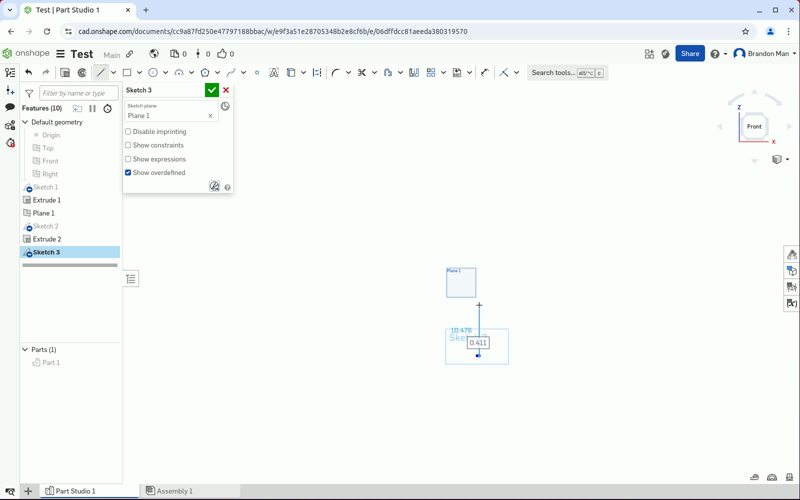
key_down(shift)
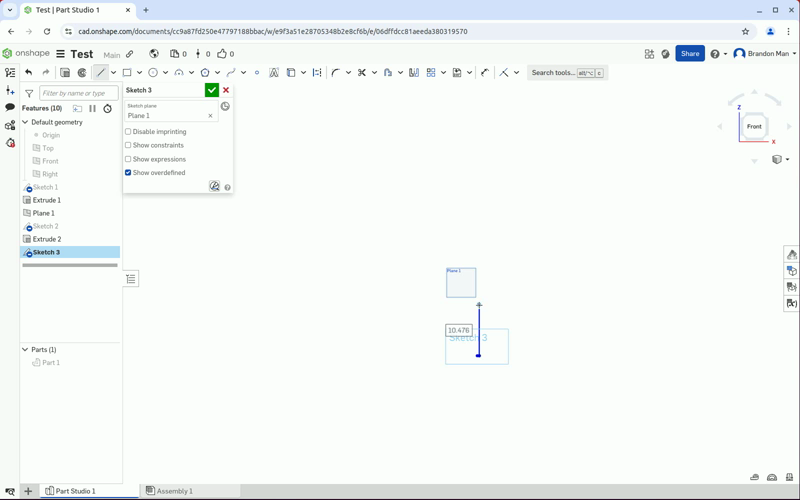
mouse_move(509, 304)
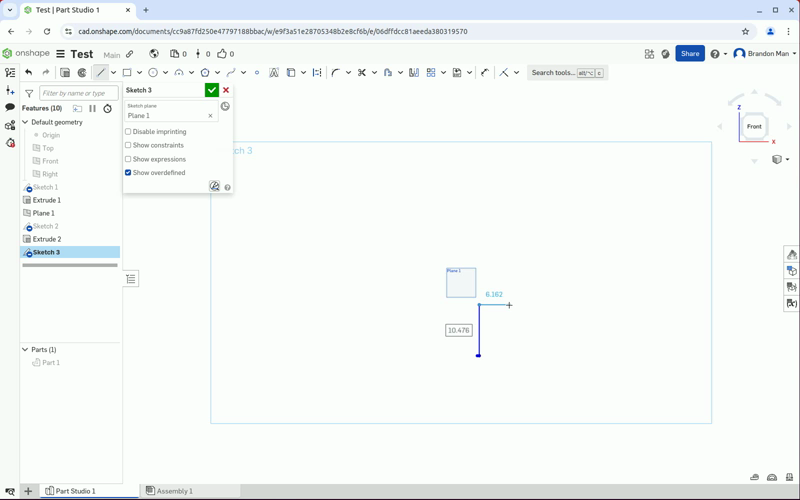
mouse_move(477, 304)
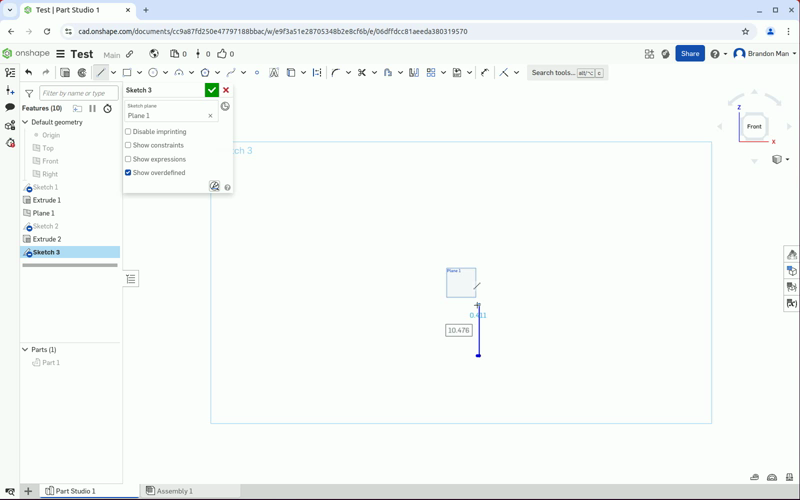
scroll(6)
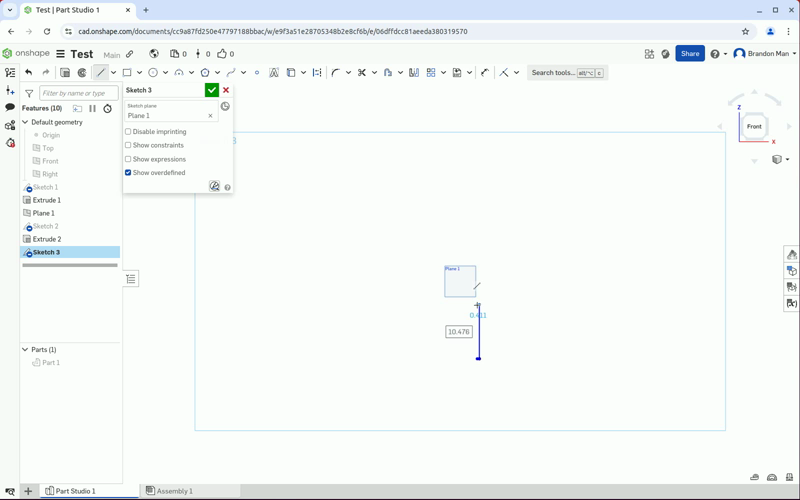
scroll(6)
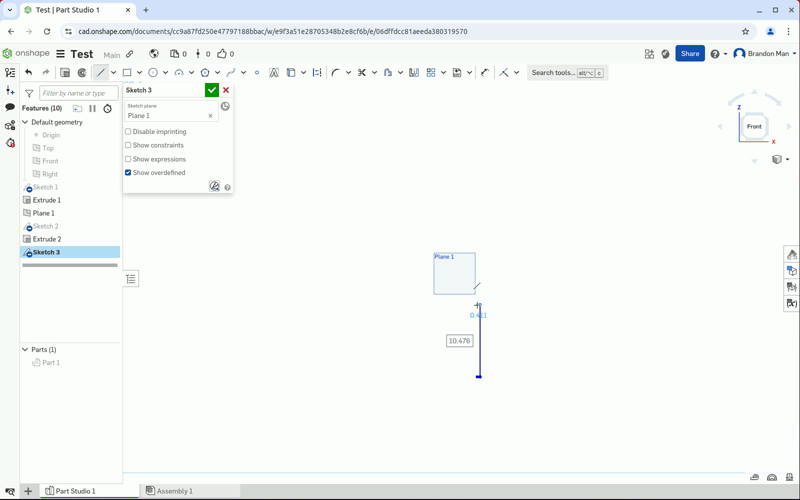
scroll(6)
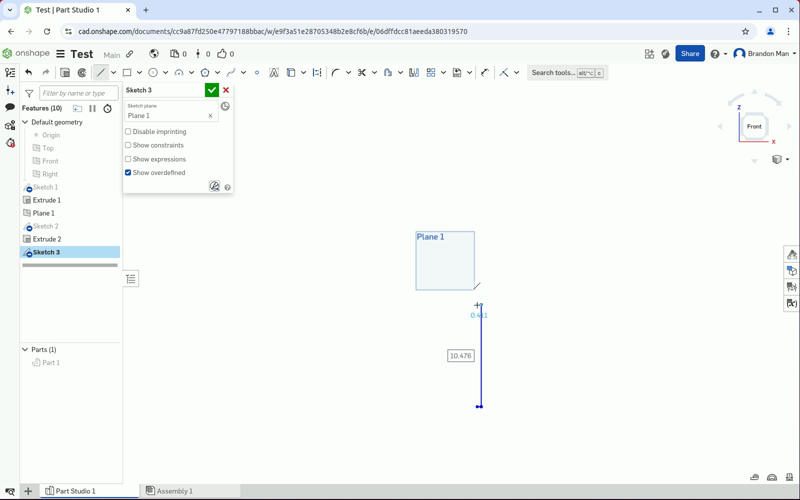
scroll(6)
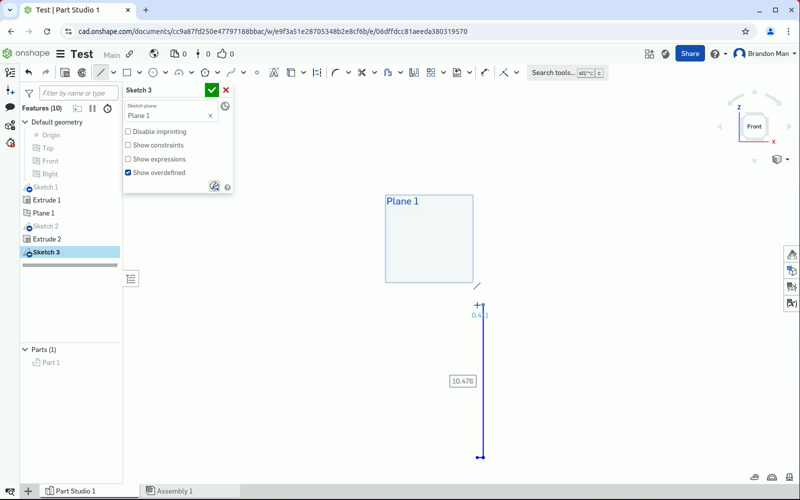
scroll(6)
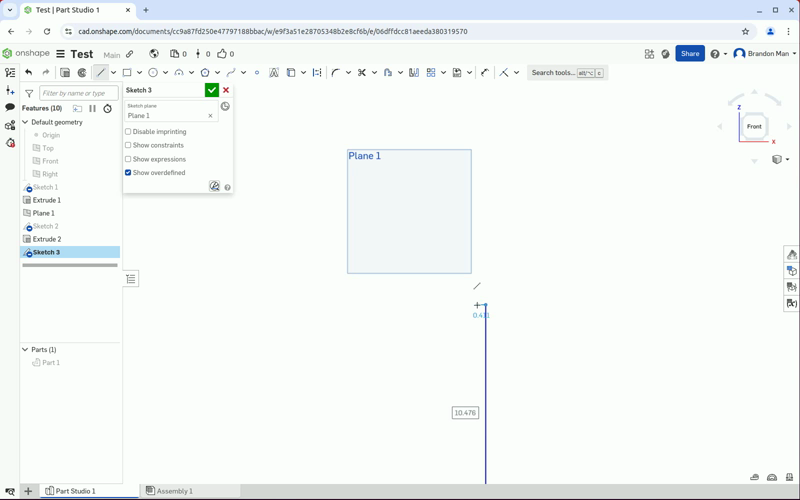
scroll(6)
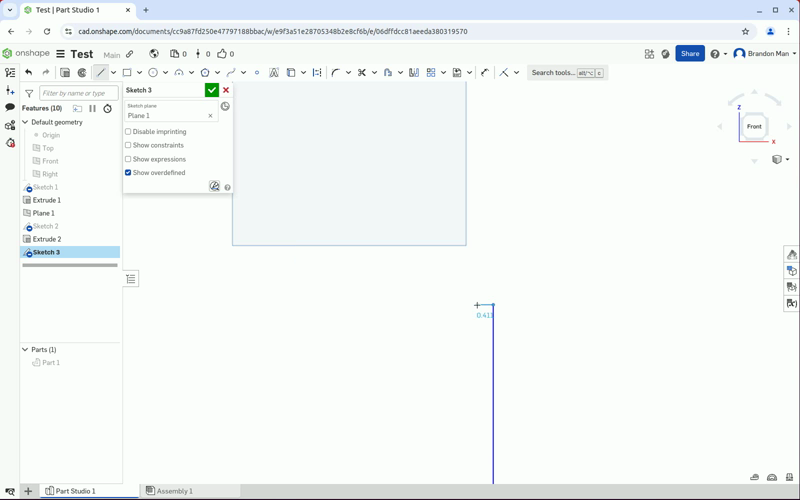
scroll(6)
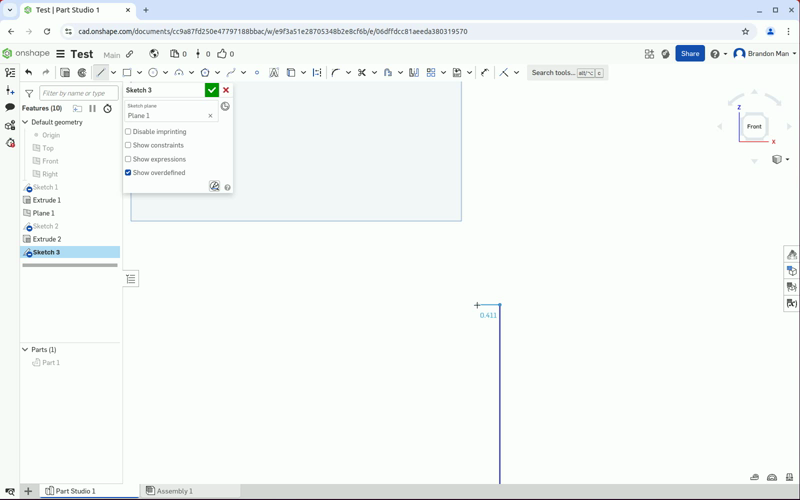
click(477, 304)
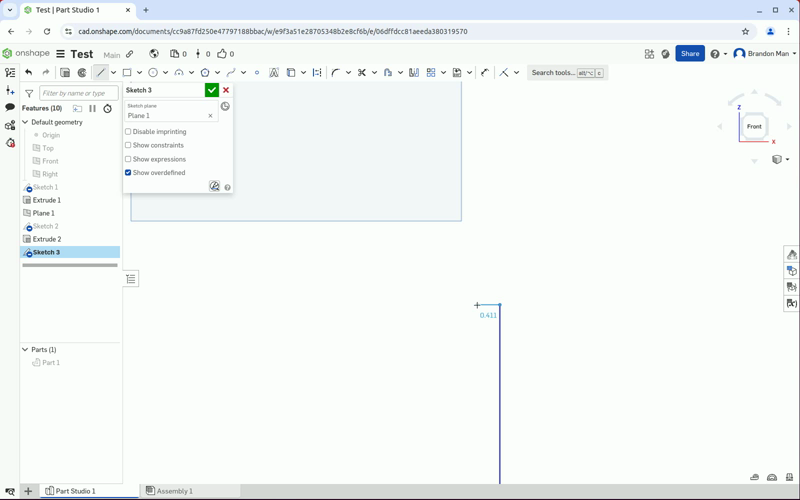
scroll(-6)
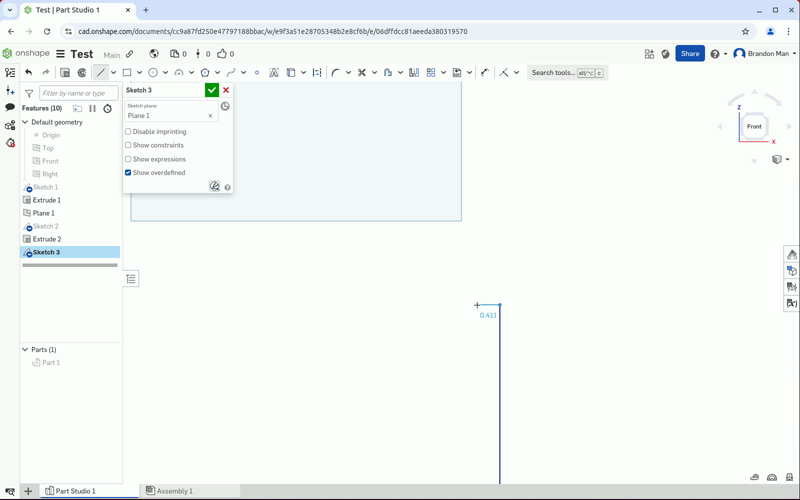
scroll(-6)
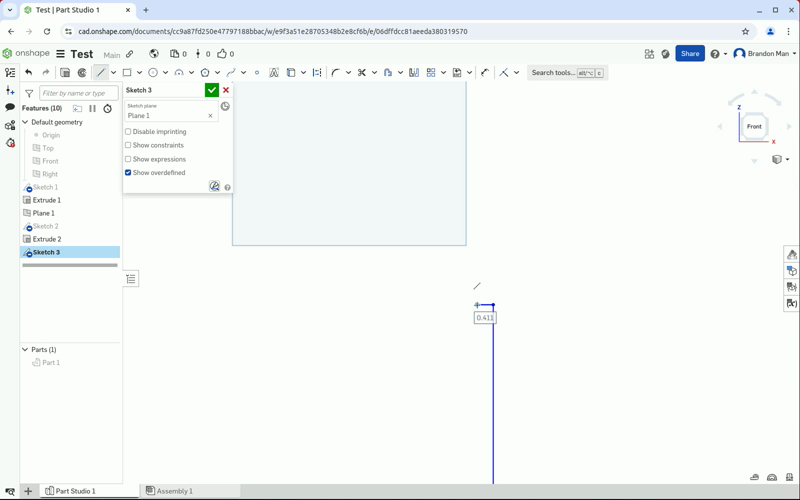
scroll(-6)
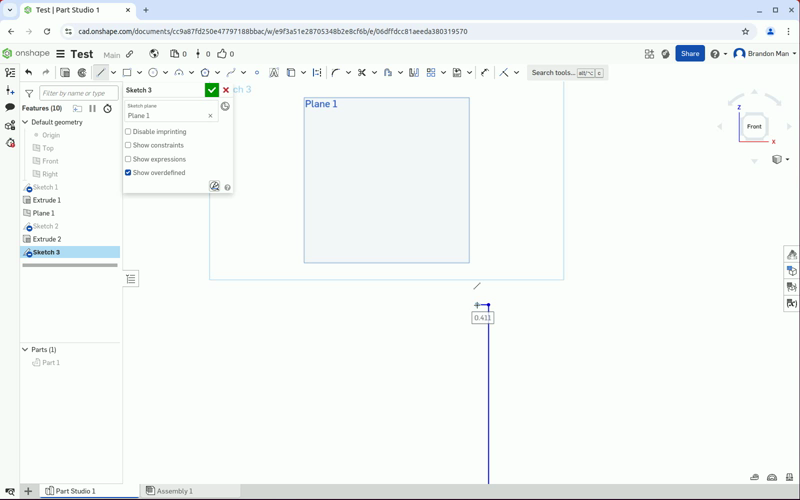
scroll(-6)
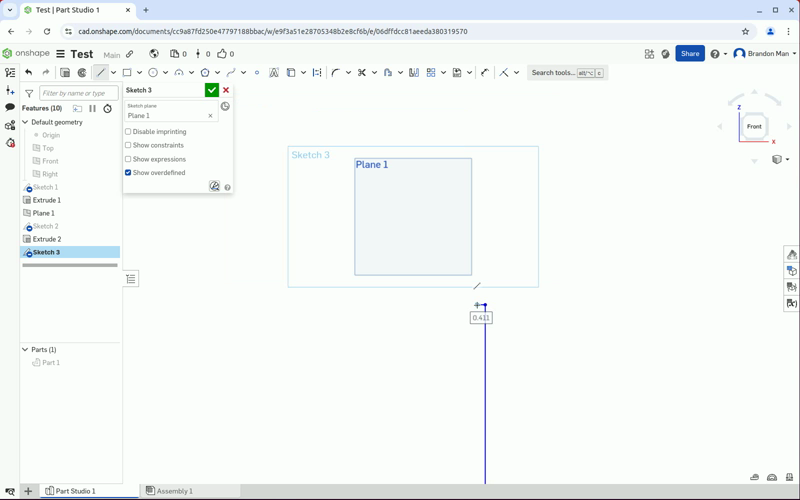
scroll(-6)
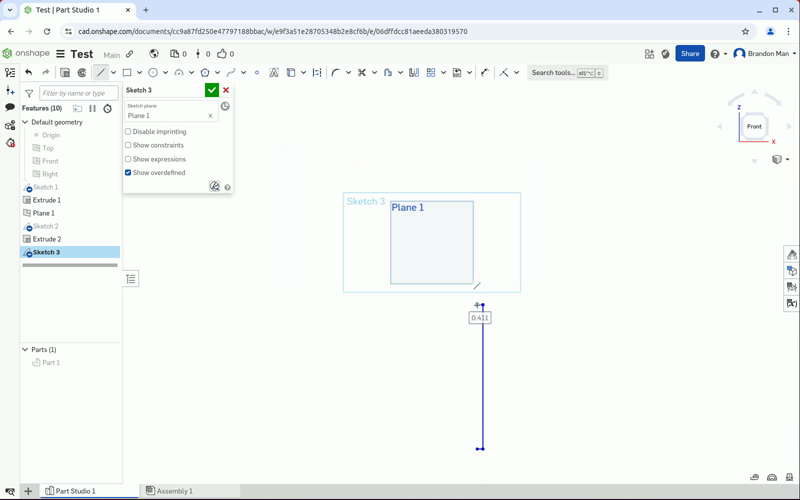
scroll(-6)
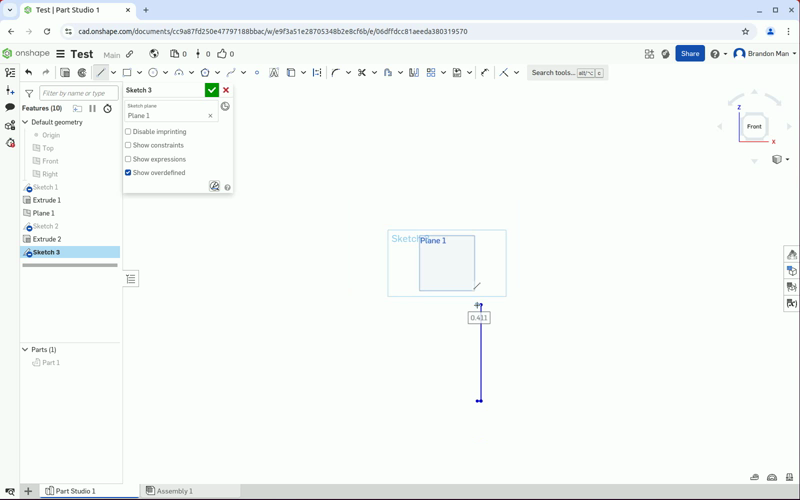
scroll(-6)
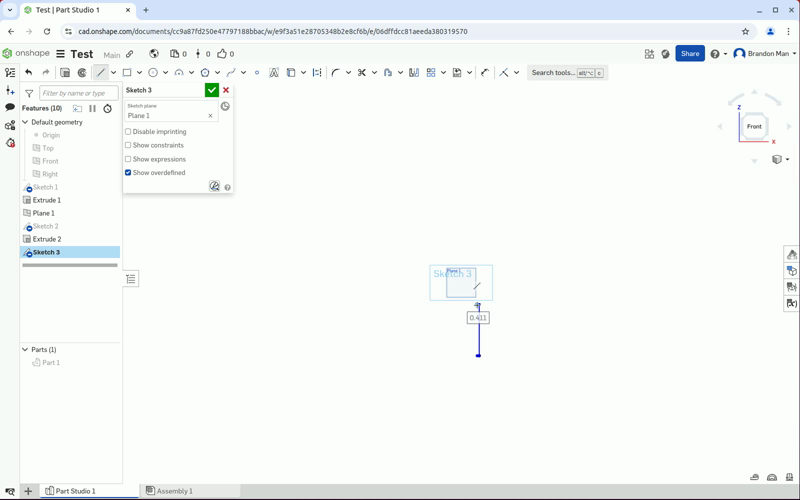
key_up(shift)
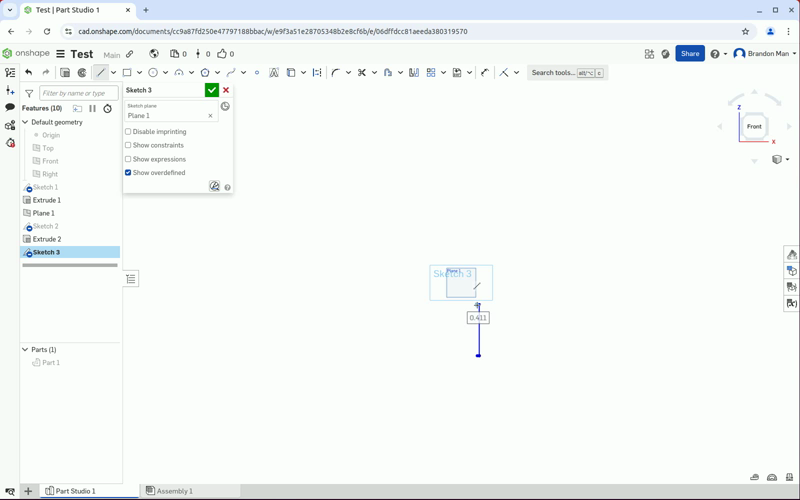
mouse_move(507, 304)
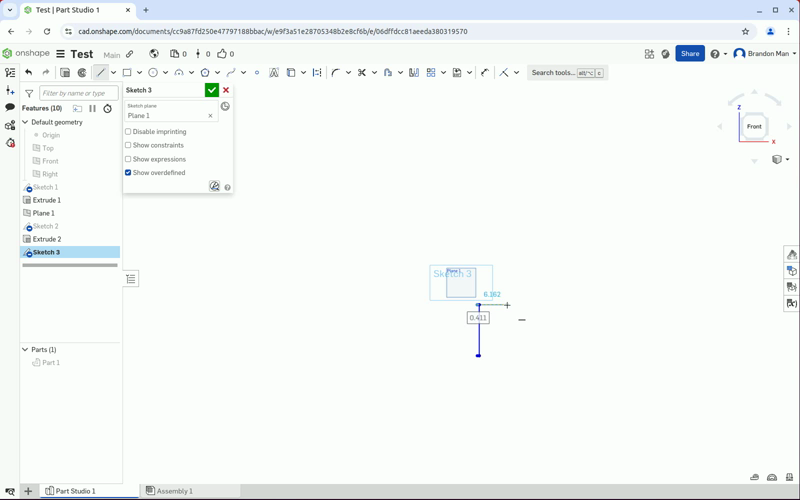
key_down(shift)
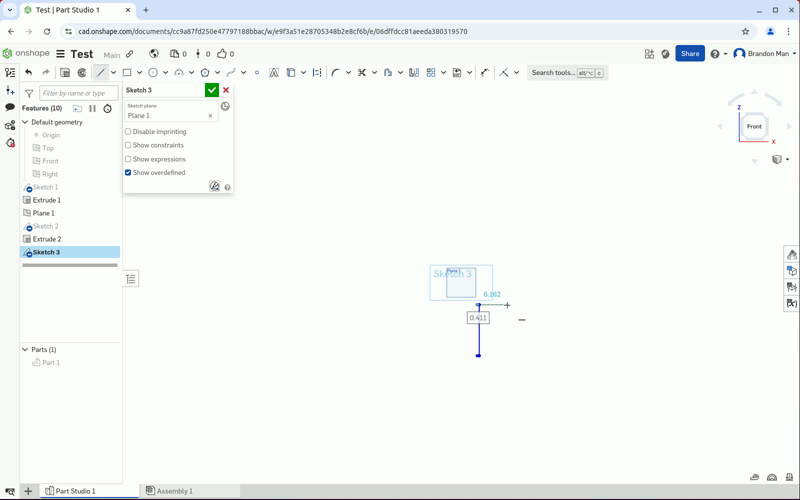
mouse_move(477, 355)
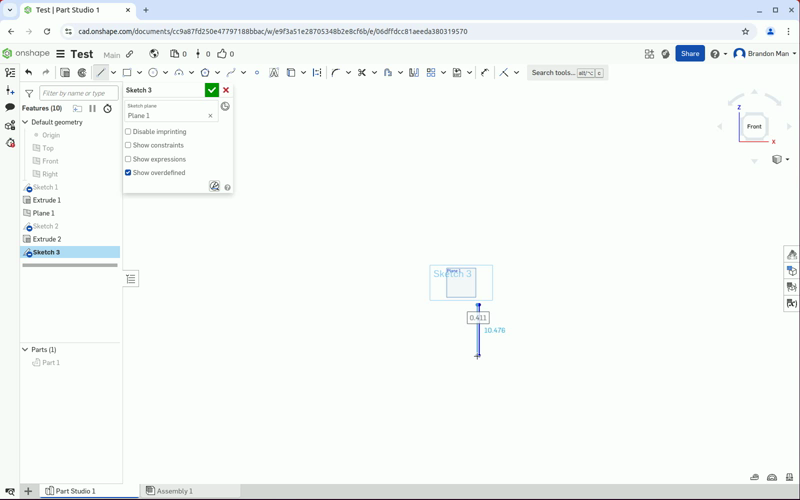
scroll(6)
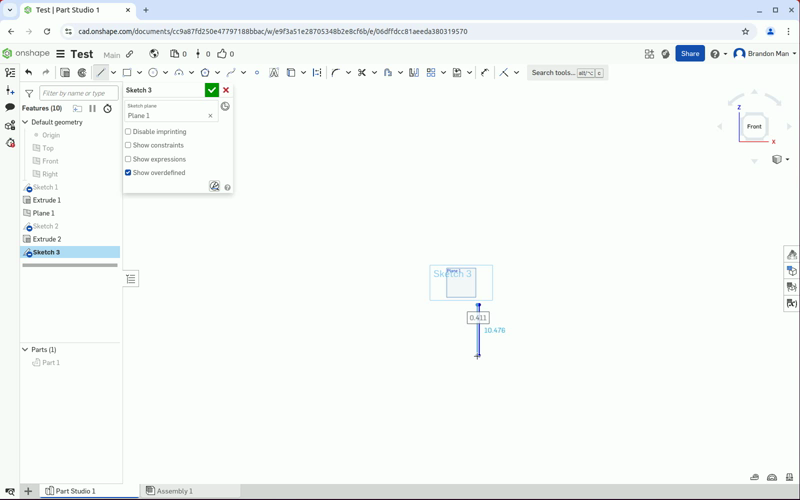
scroll(6)
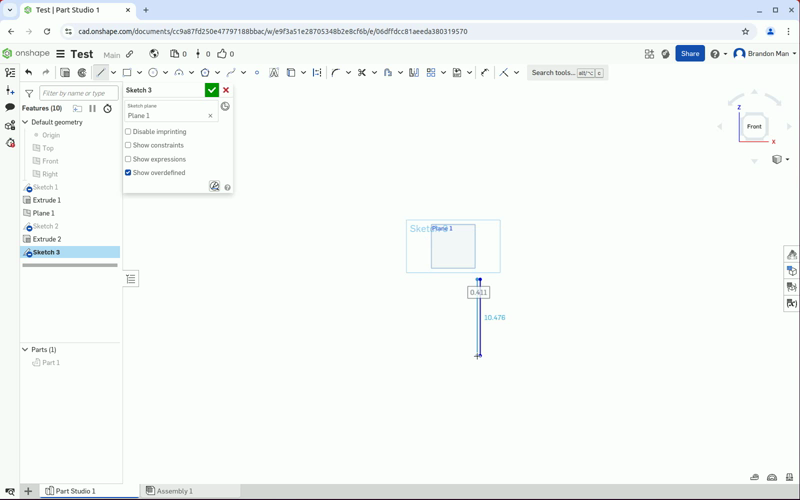
scroll(6)
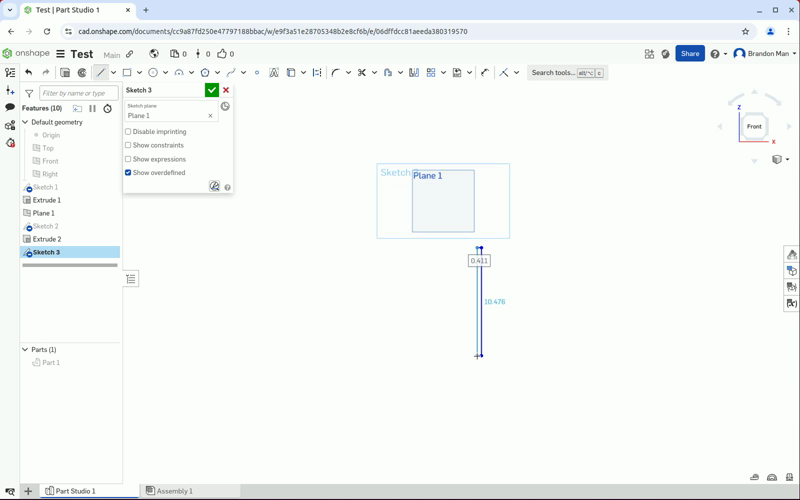
scroll(6)
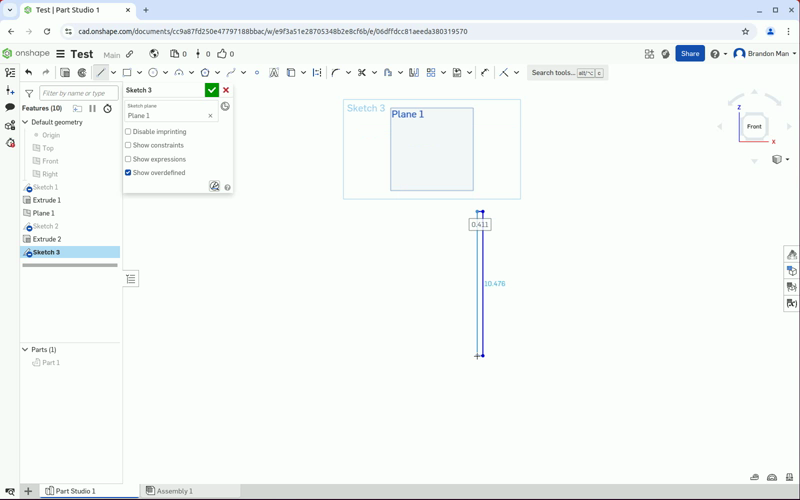
scroll(6)
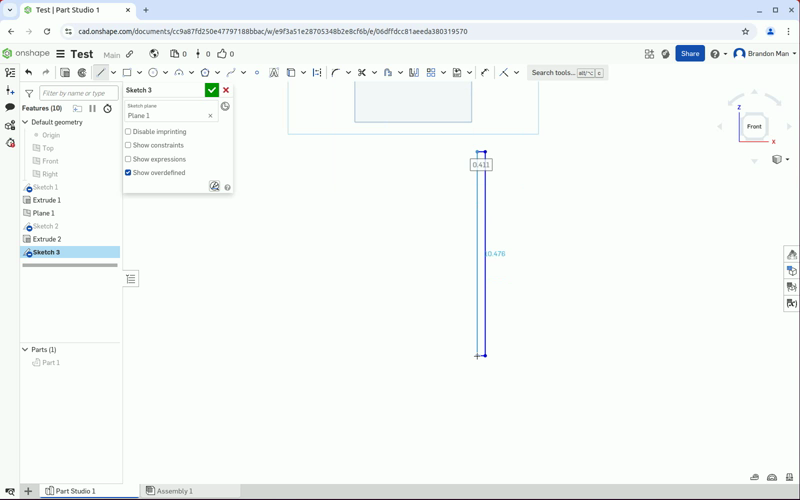
scroll(6)
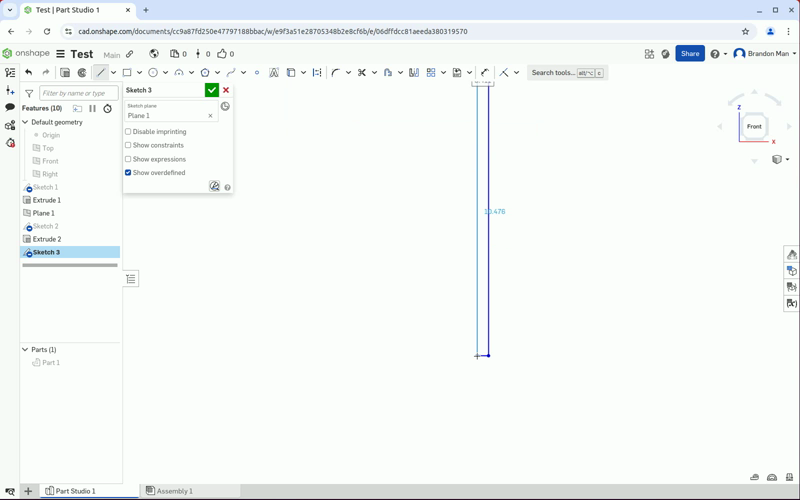
scroll(6)
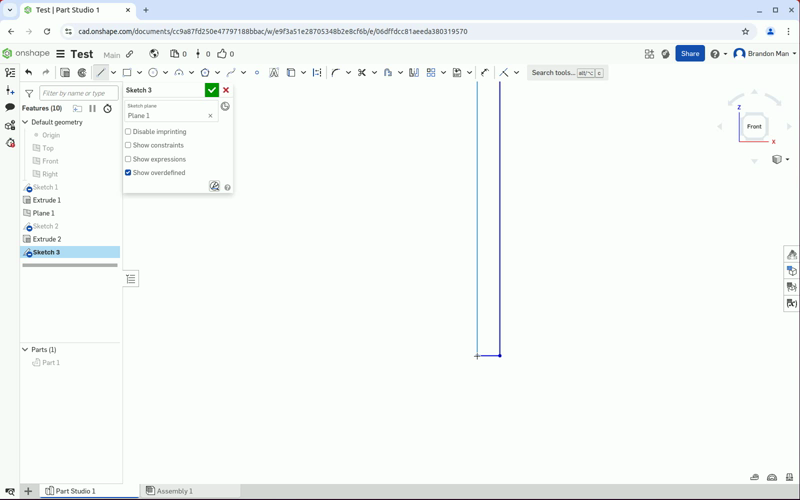
key_up(shift)
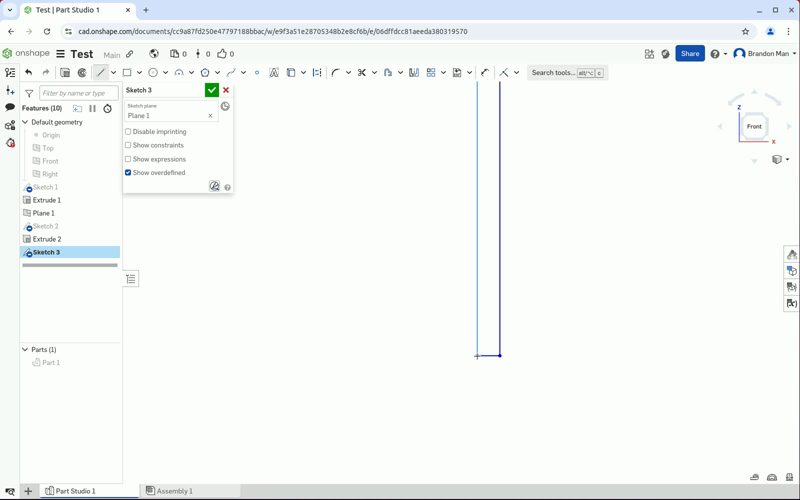
click(477, 355)
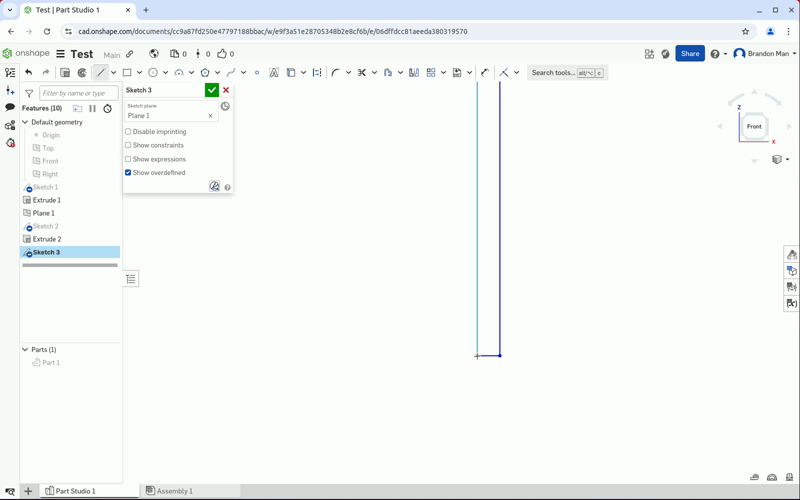
scroll(-6)
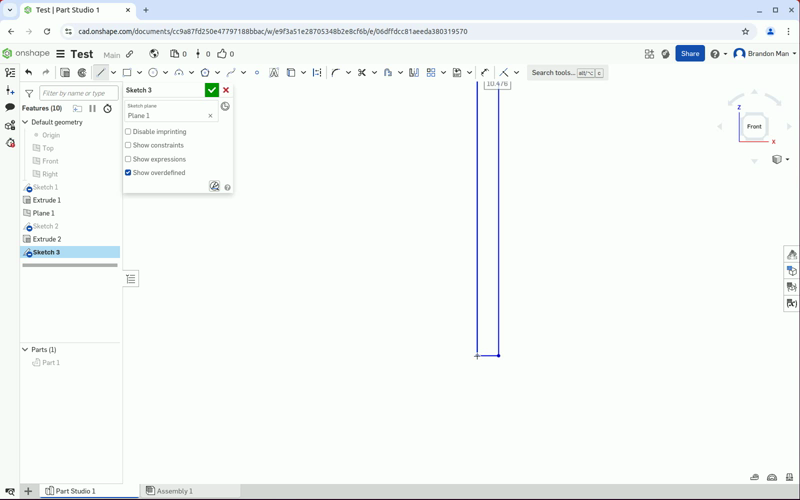
scroll(-6)
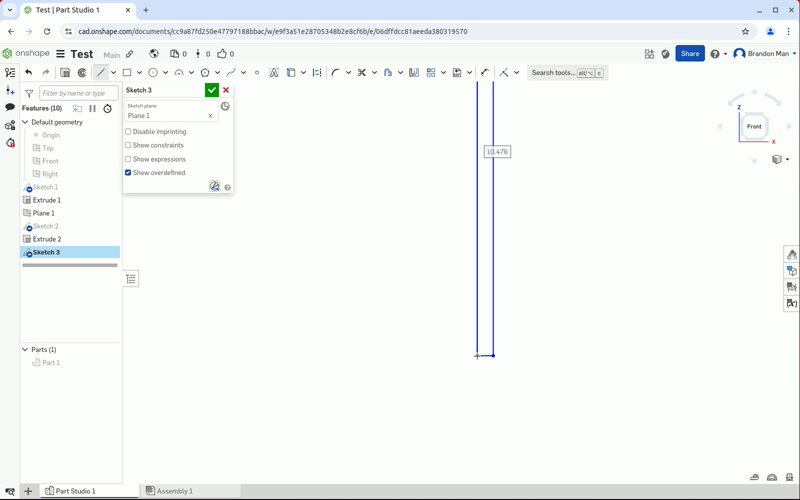
scroll(-6)
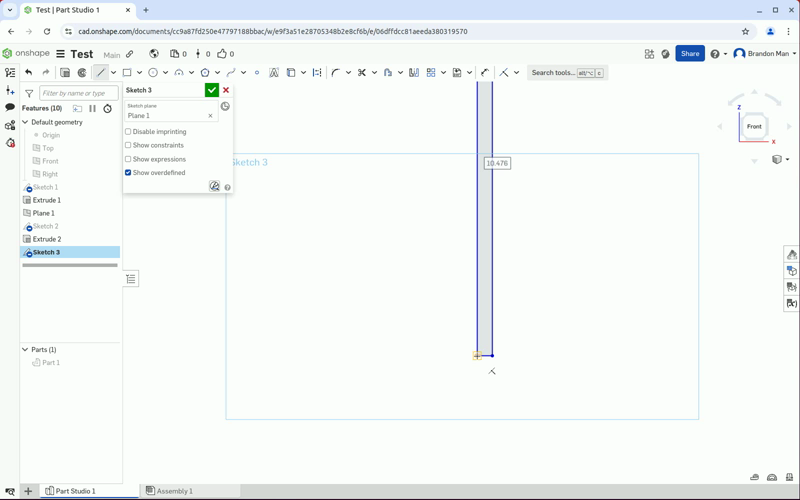
scroll(-6)
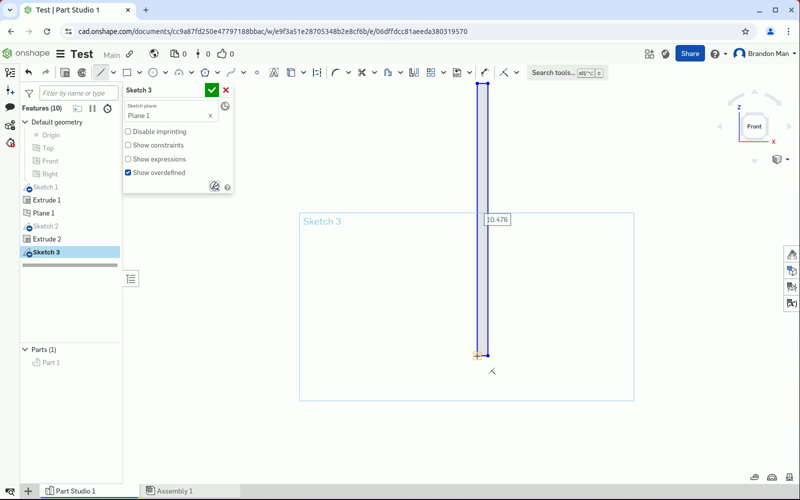
scroll(-6)
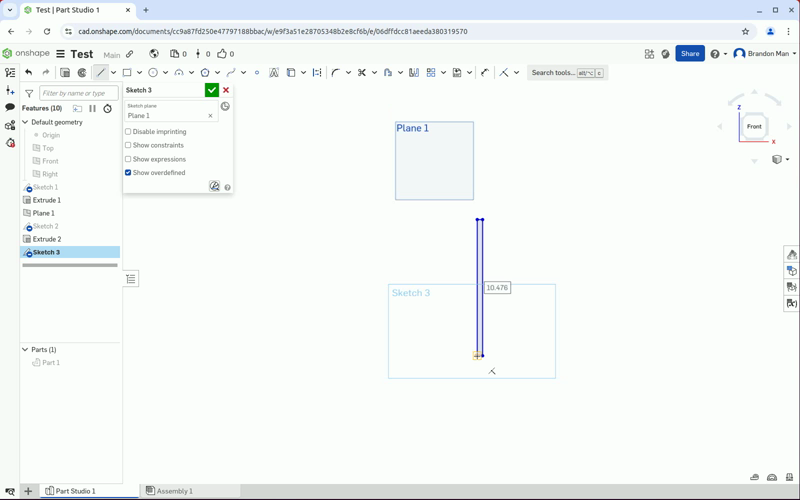
scroll(-6)
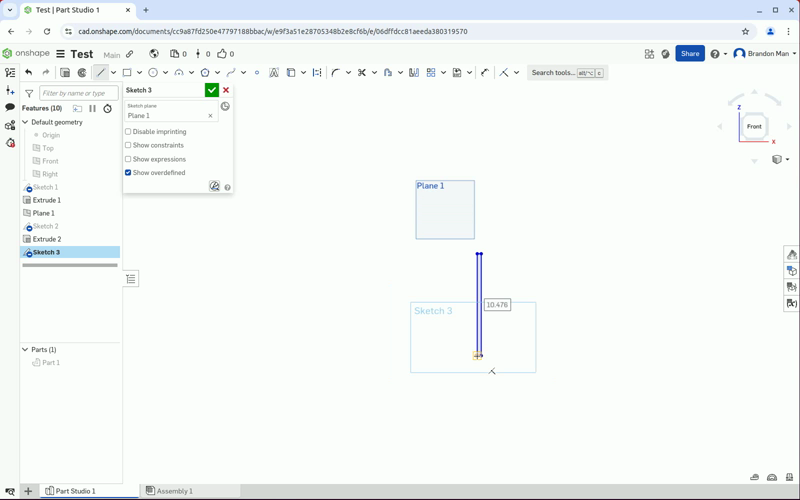
scroll(-6)
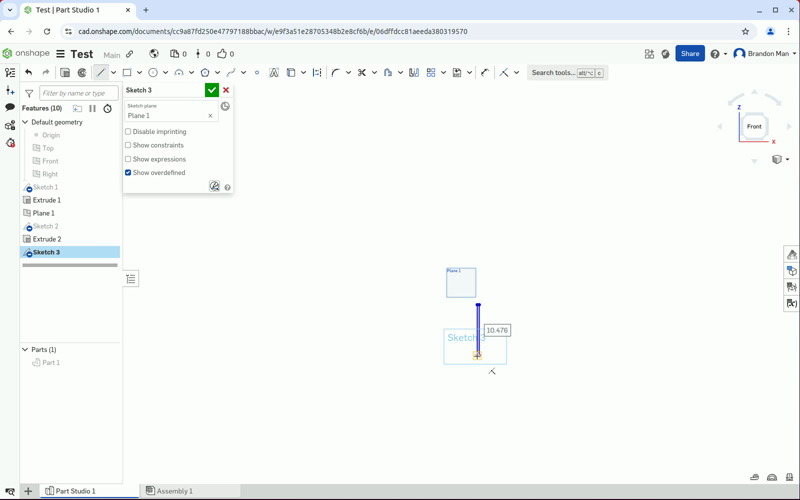
key(esc)
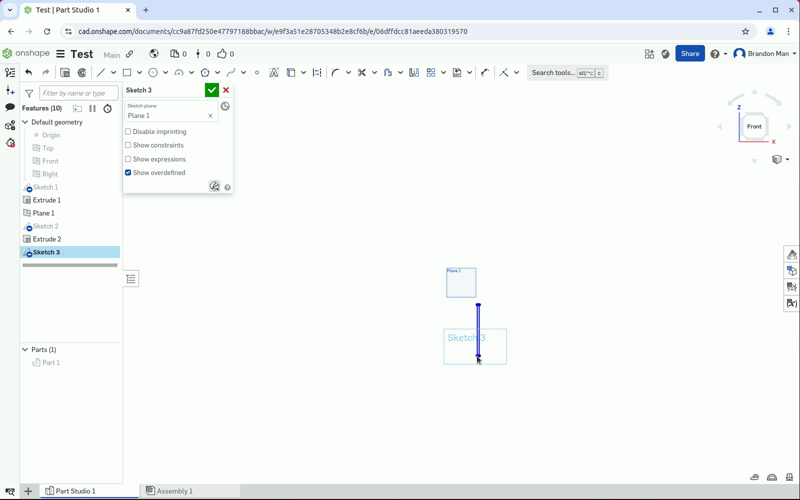
mouse_move(477, 330)
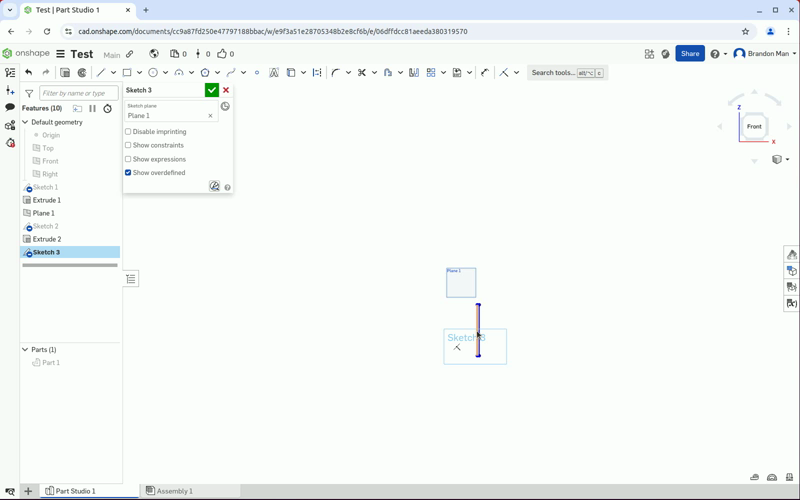
scroll(6)
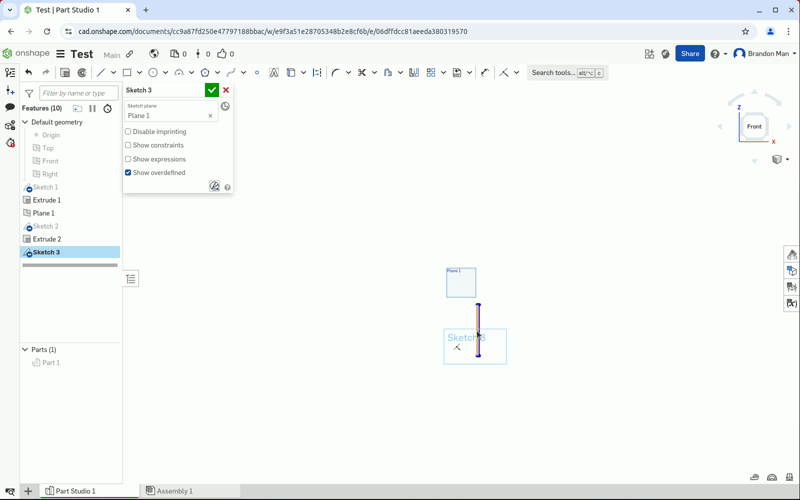
scroll(6)
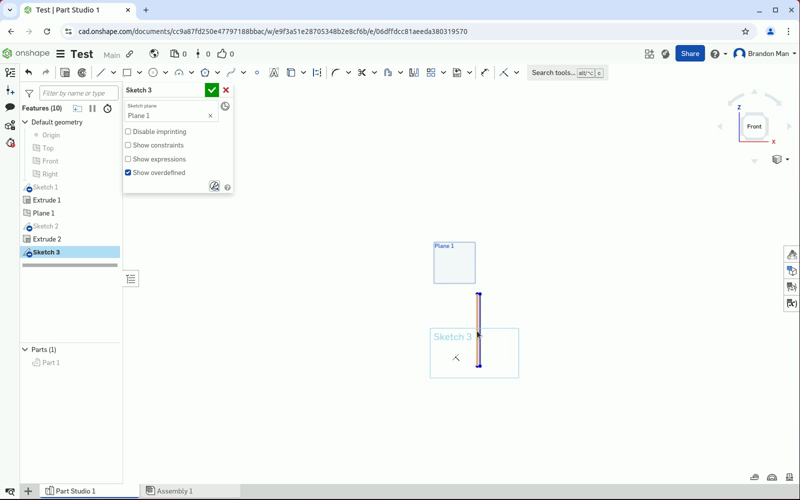
scroll(6)
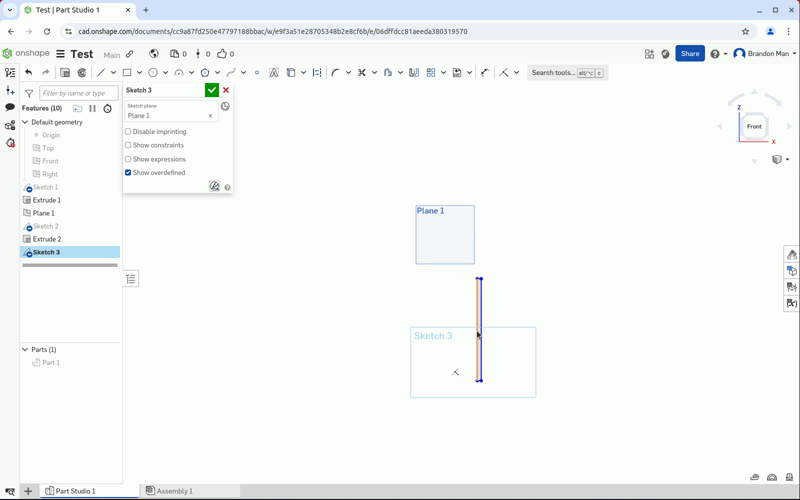
scroll(6)
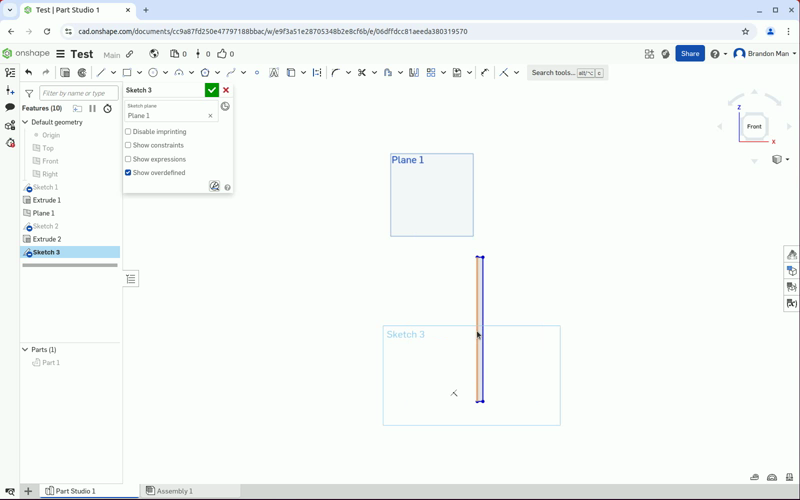
scroll(6)
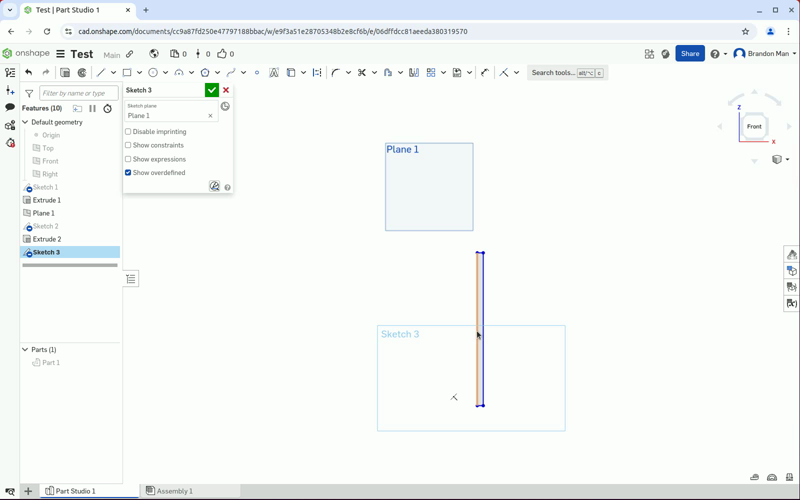
scroll(6)
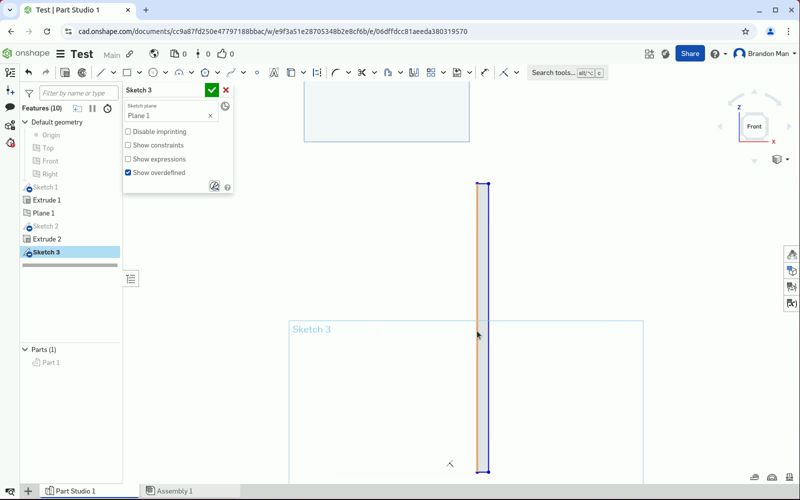
scroll(6)
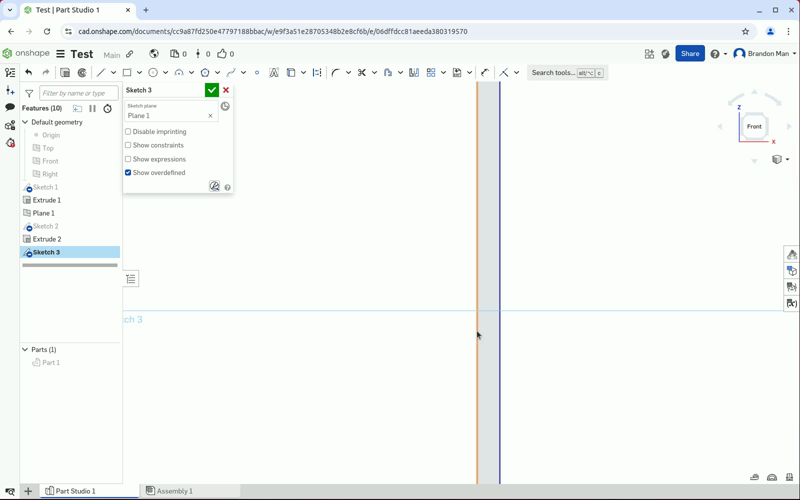
click(477, 330)
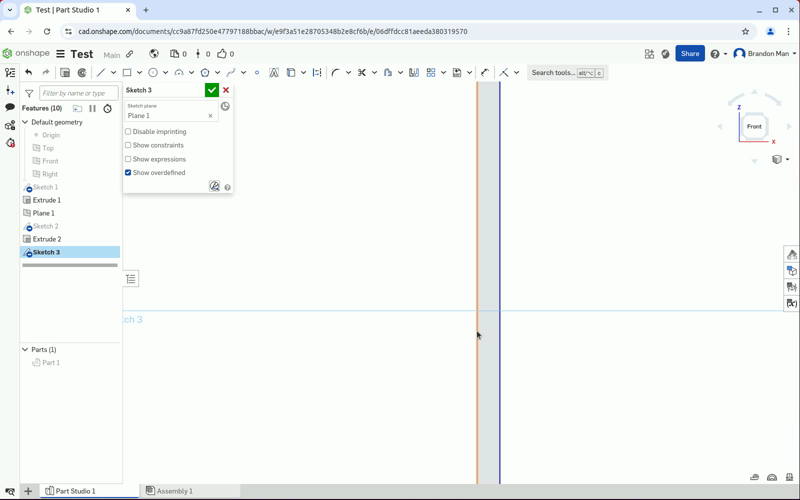
scroll(-6)
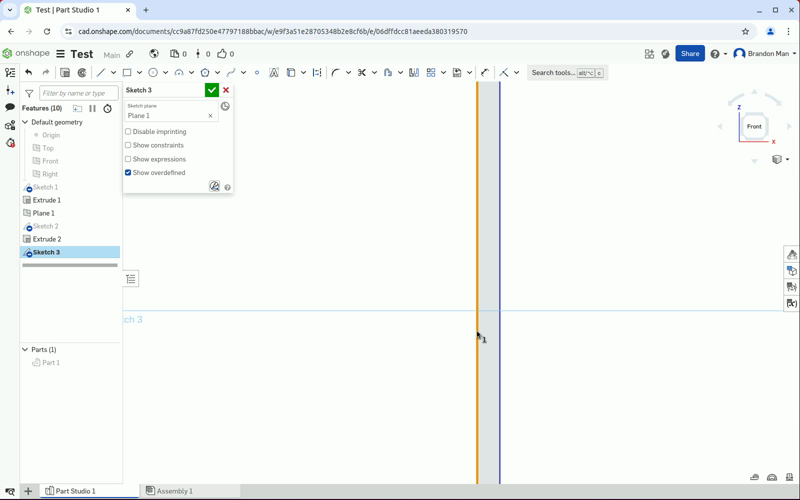
scroll(-6)
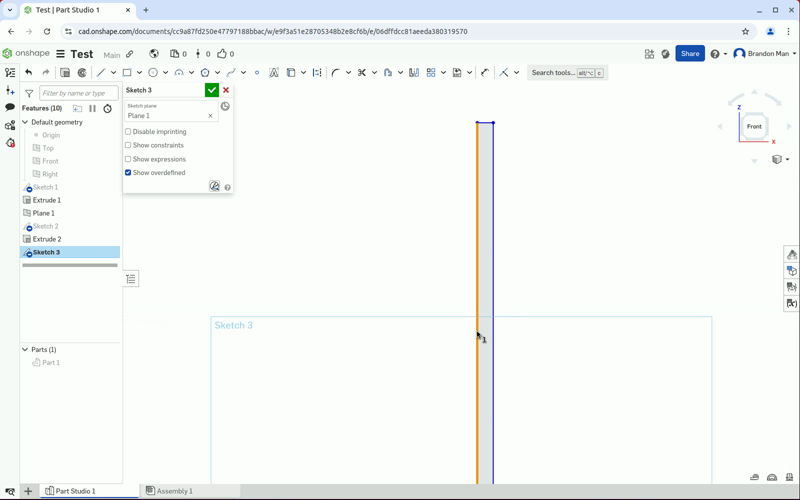
scroll(-6)
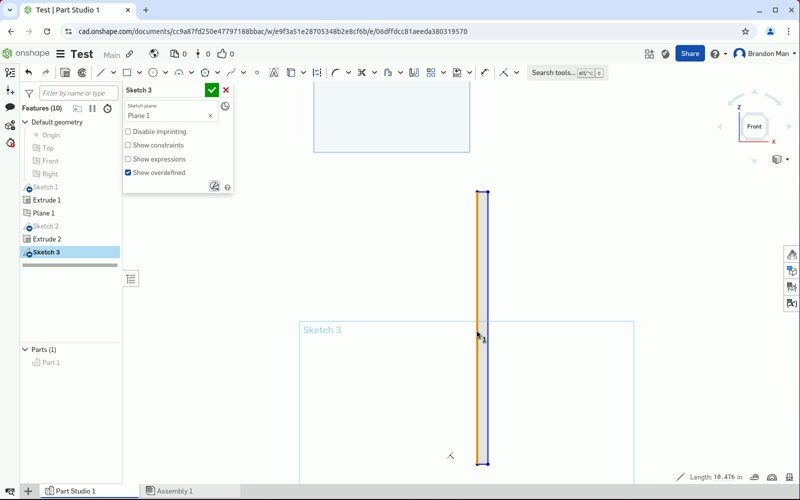
scroll(-6)
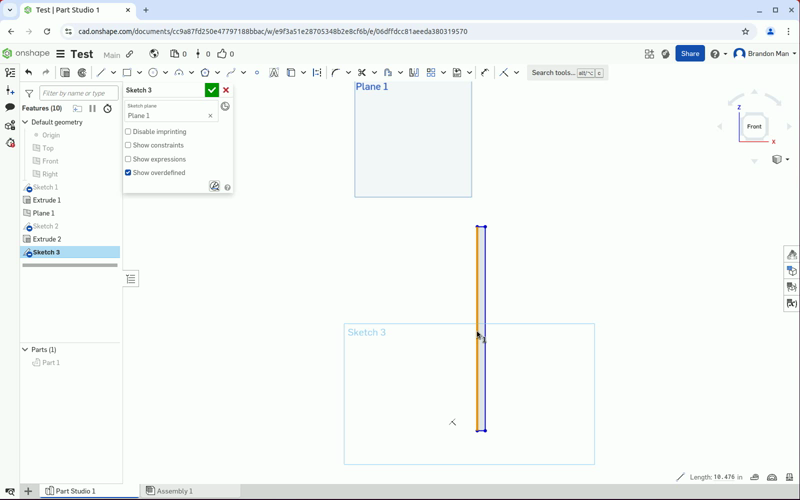
scroll(-6)
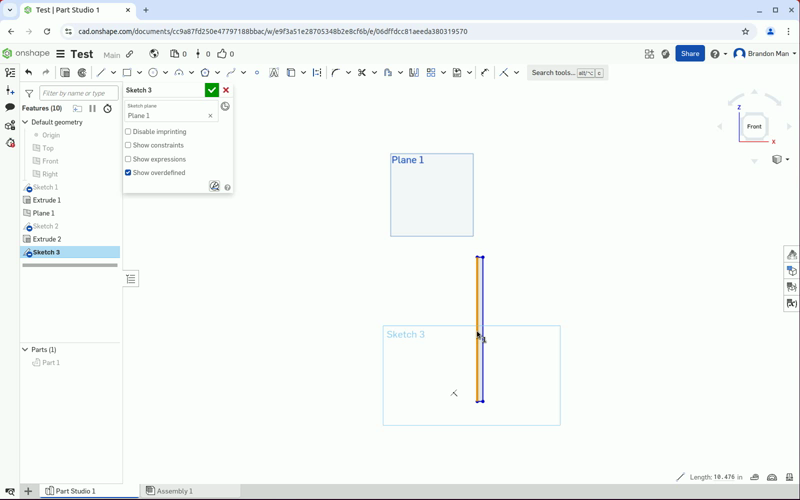
scroll(-6)
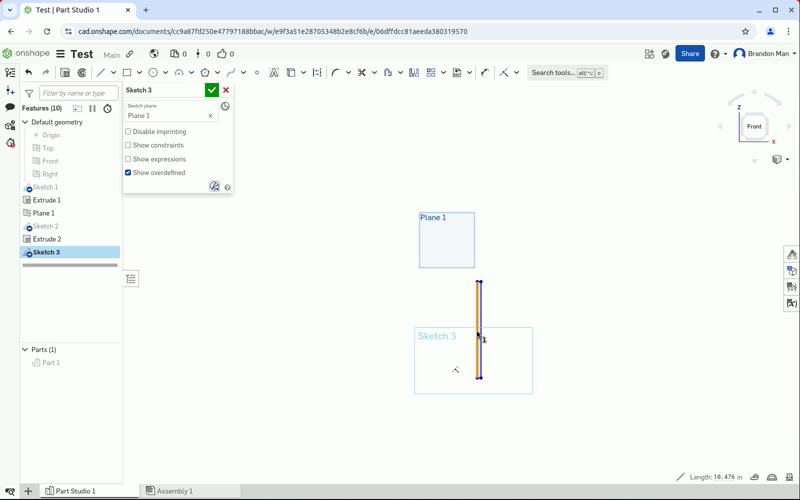
scroll(-6)
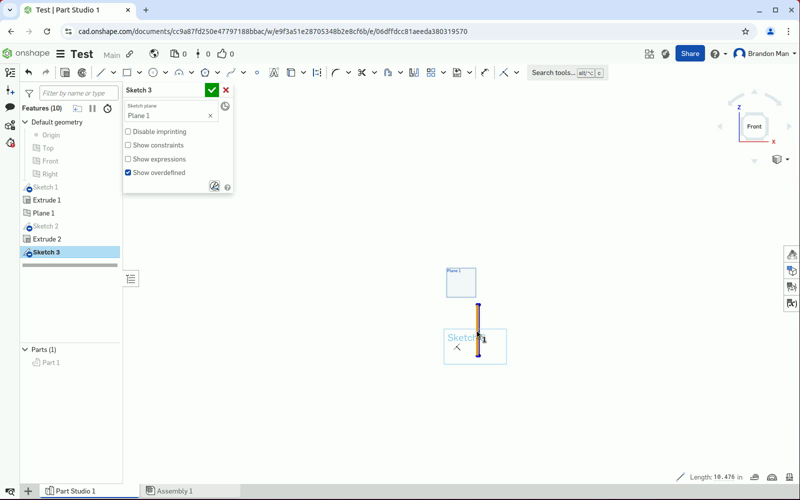
mouse_move(73, 352)
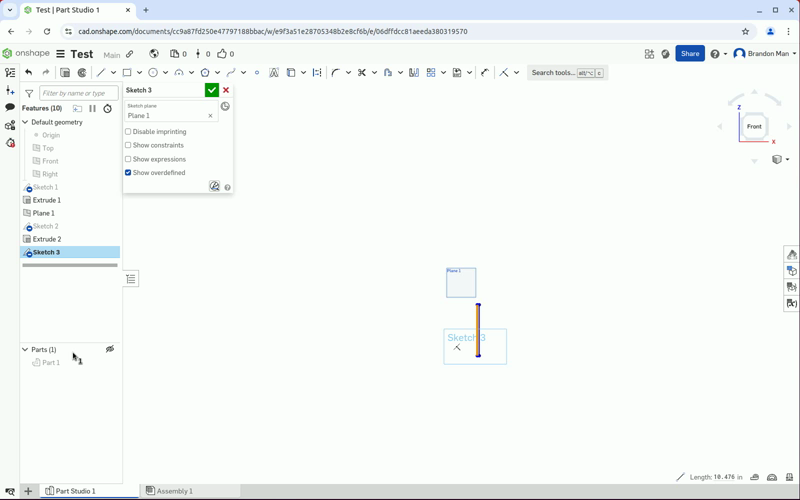
key(shift+y)
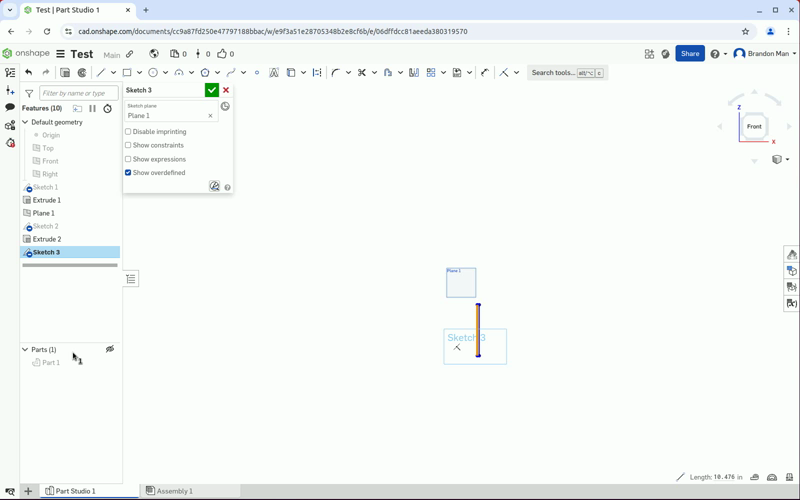
key(shift+e)
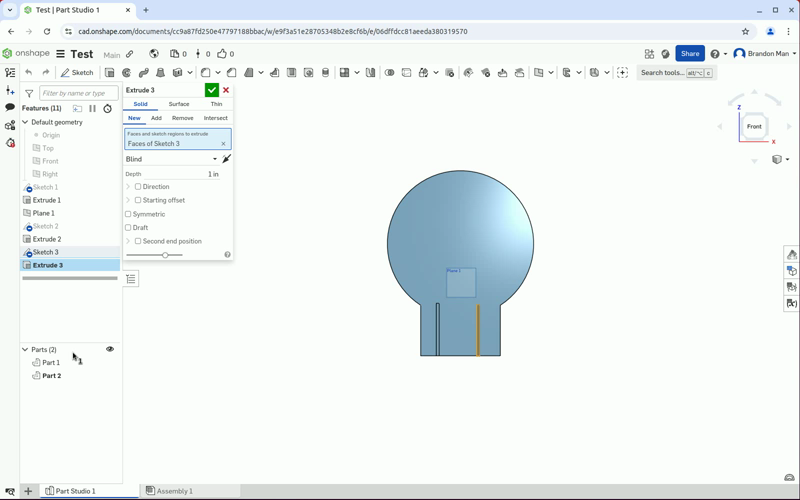
mouse_move(143, 106)
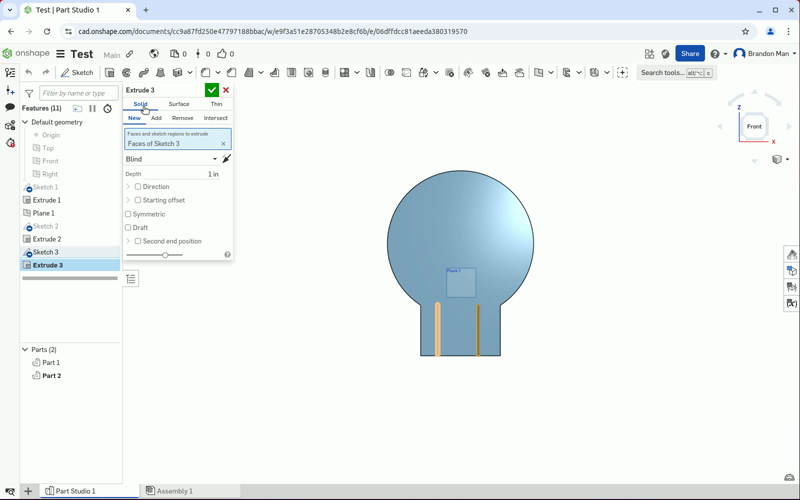
click(143, 106)
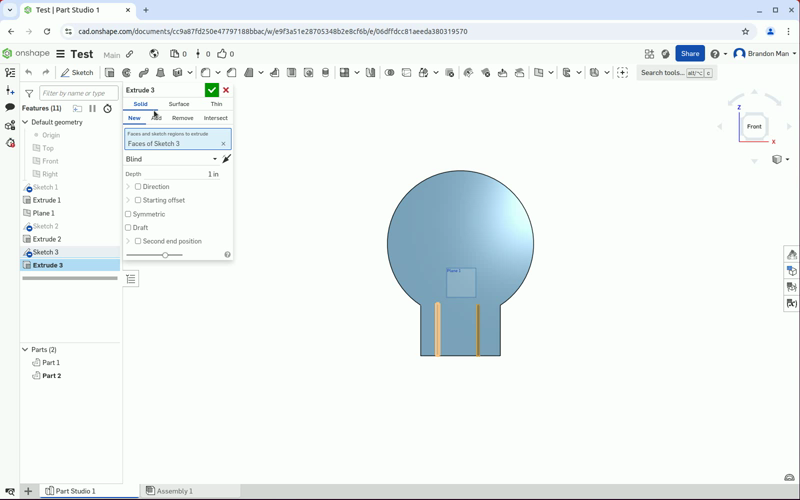
mouse_move(186, 120)
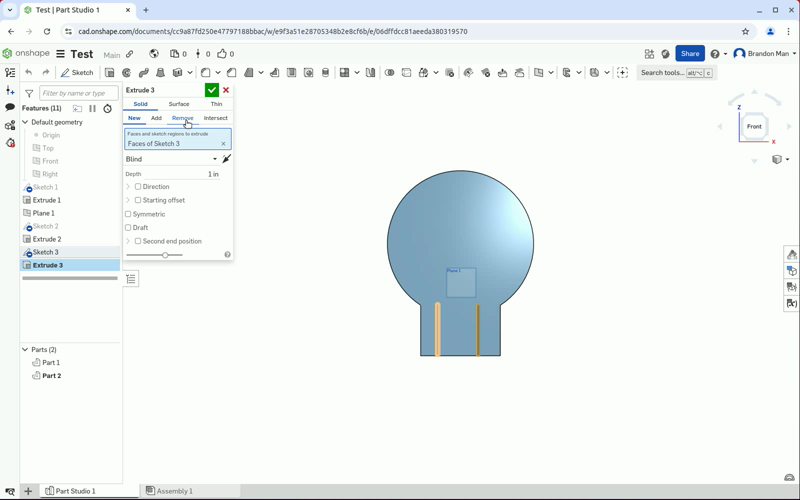
click(186, 120)
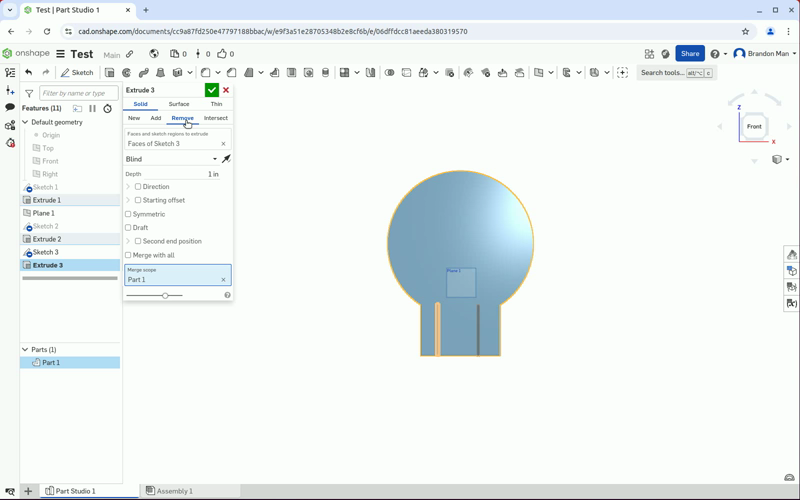
key(tab, 4)
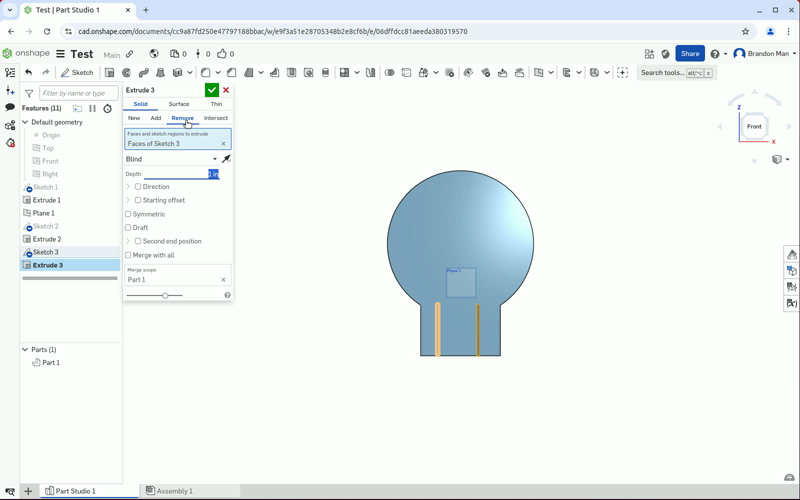
text(10.351)
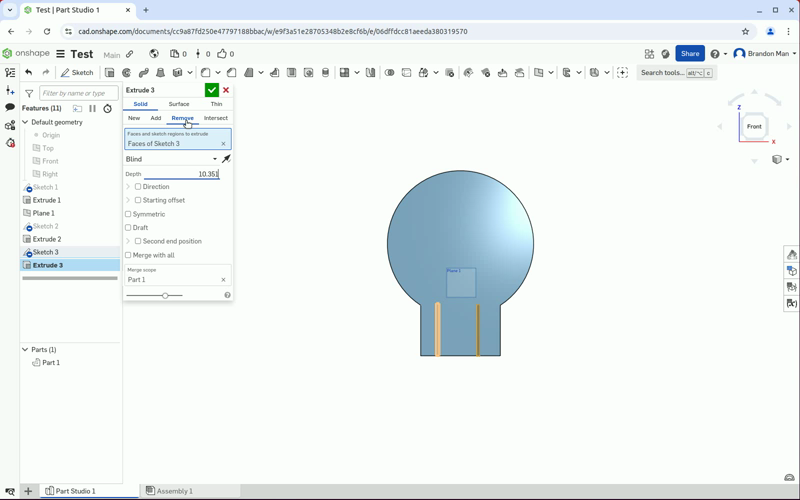
key(tab, 6)
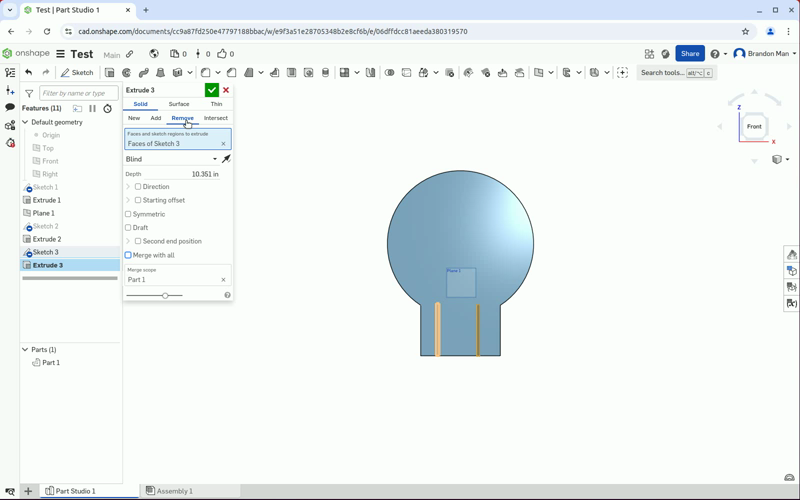
key(space)
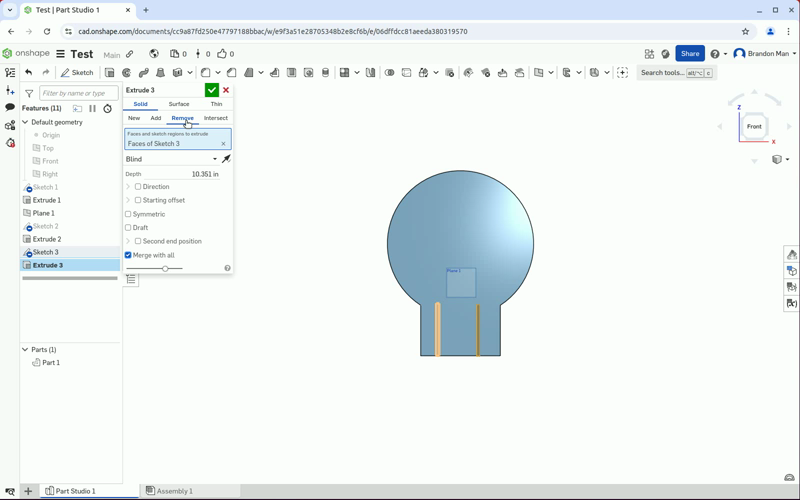
key(enter)
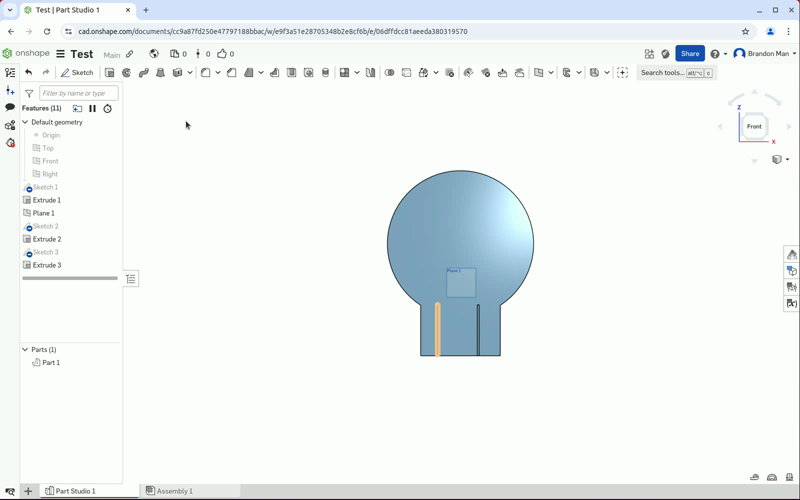
key(shift+h)
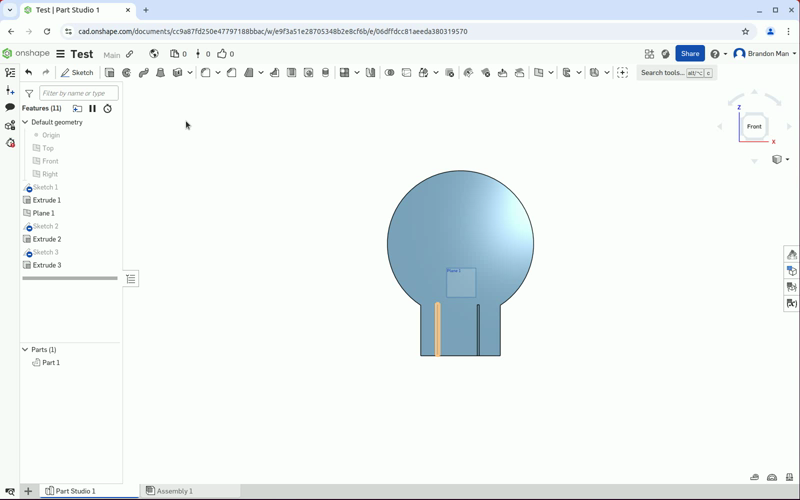
key(shift+h)
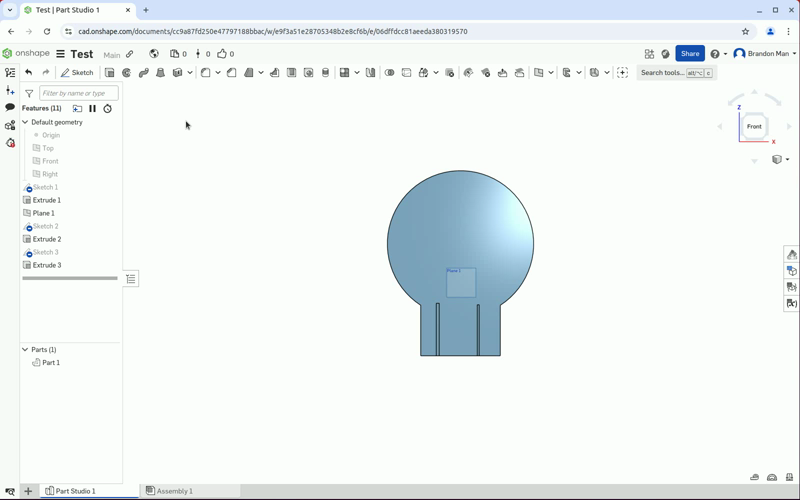
mouse_move(73, 189)
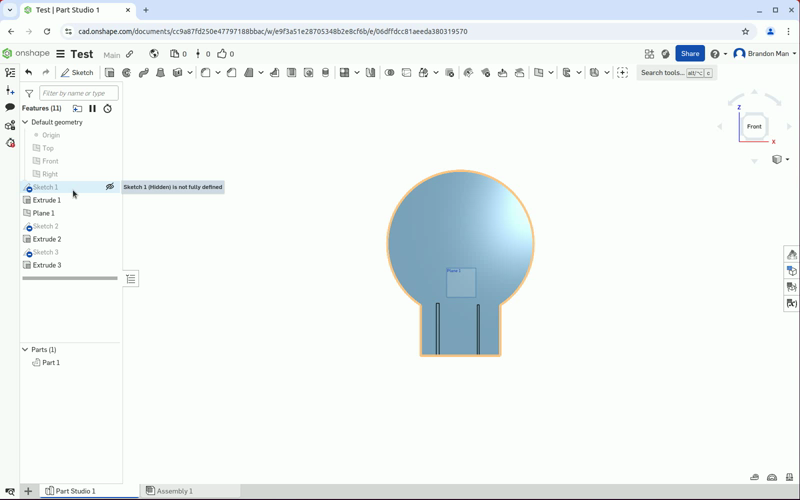
click(73, 189)
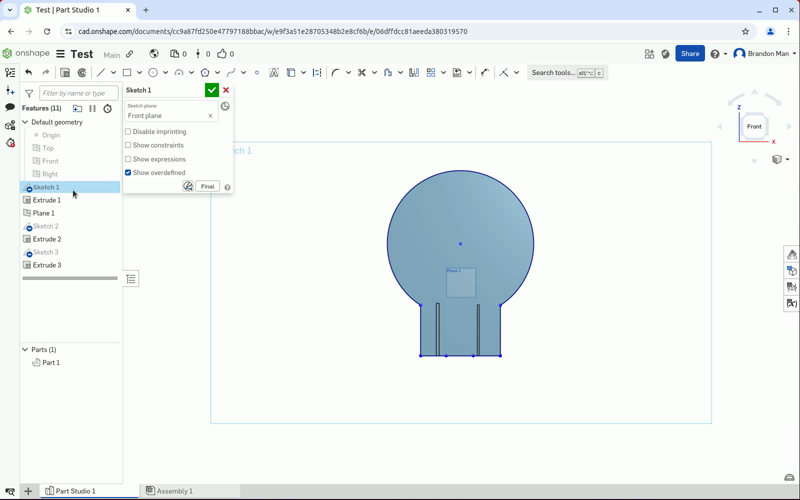
mouse_move(229, 92)
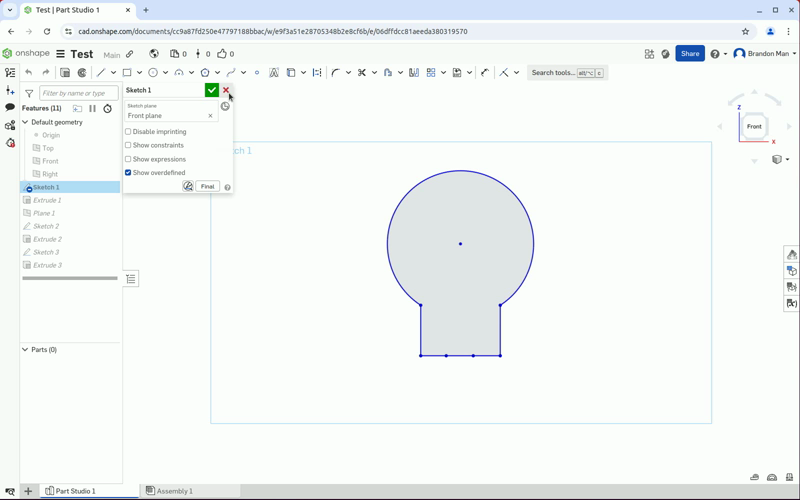
click(229, 92)
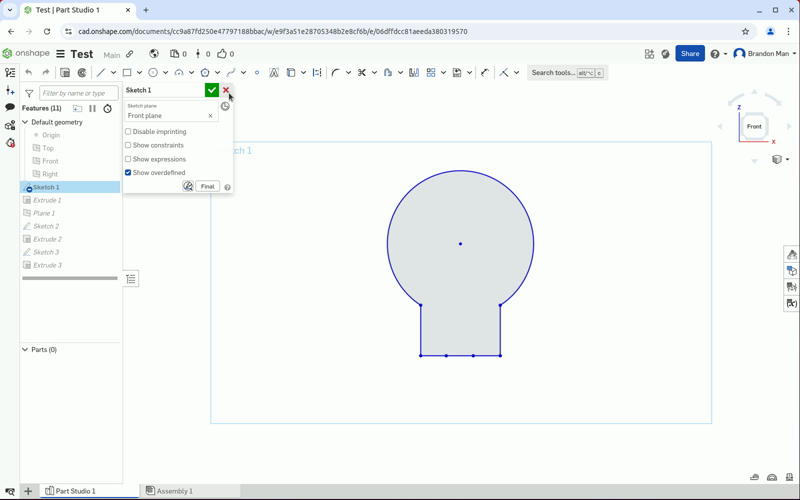
key(shift+s)
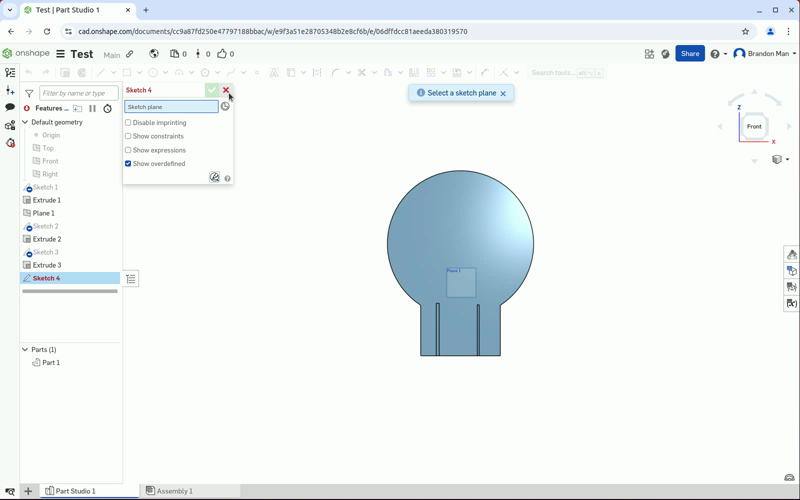
mouse_move(73, 215)
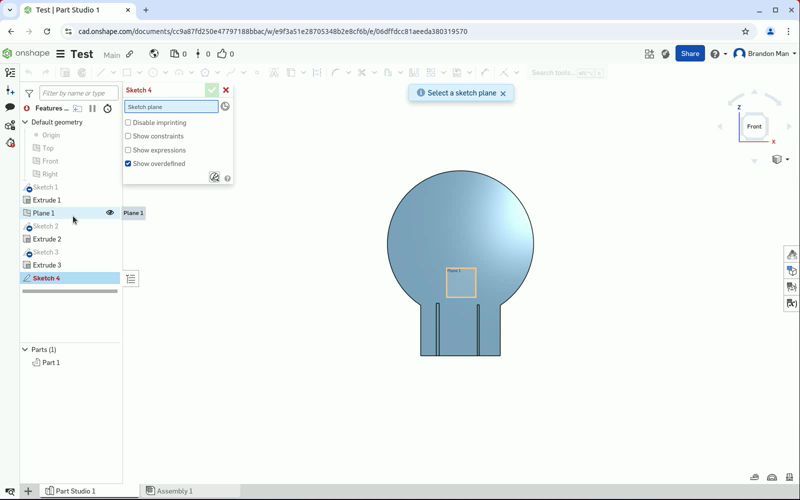
click(73, 215)
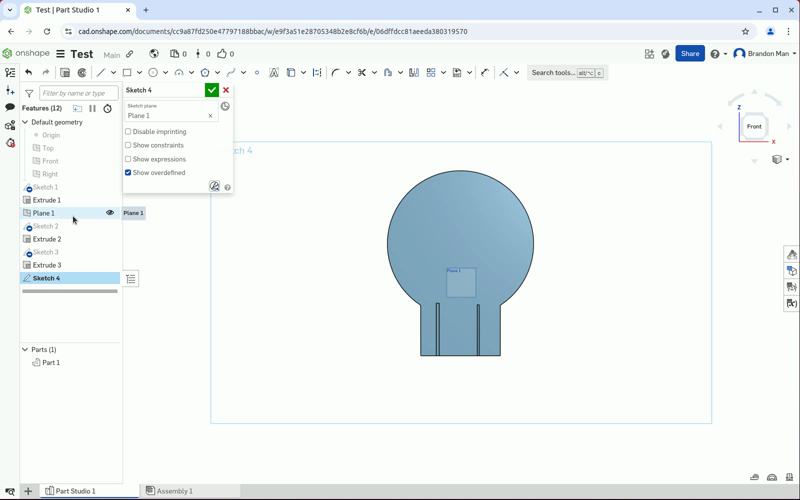
mouse_move(73, 352)
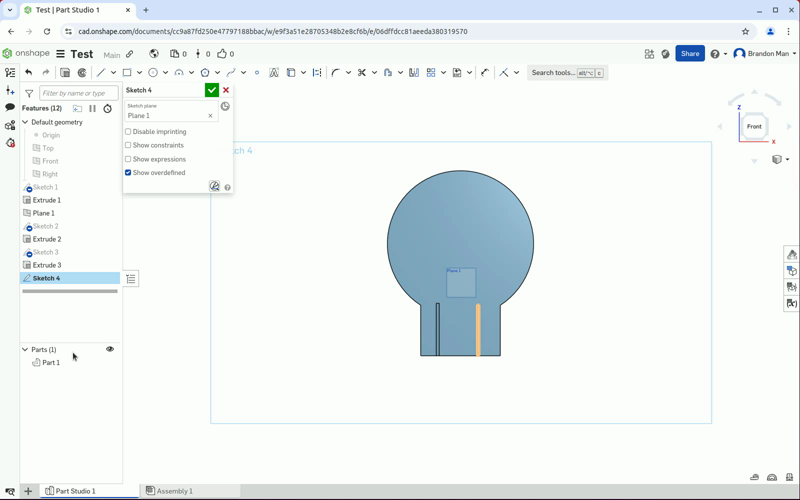
key(y)
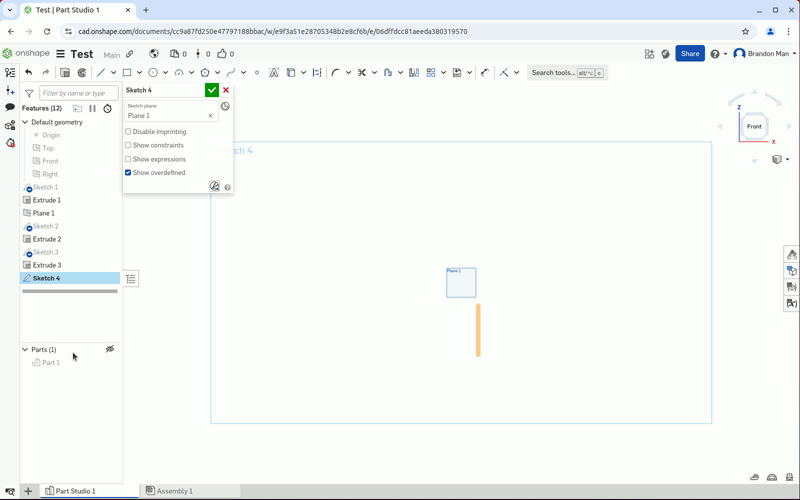
key(c)
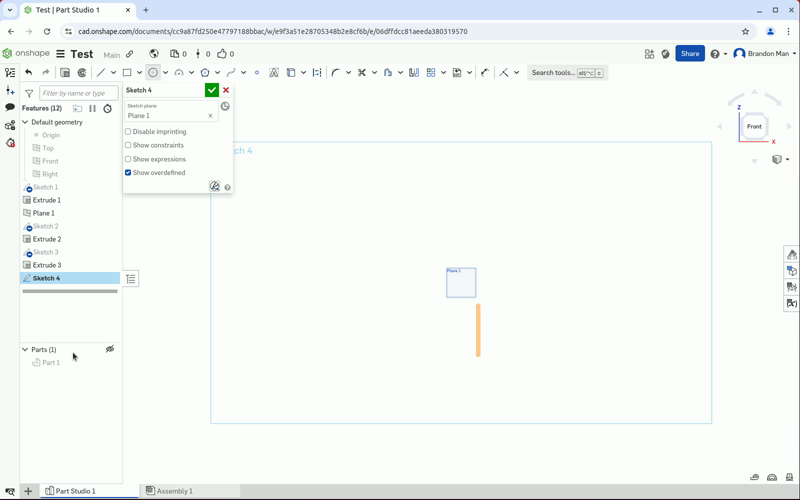
key_down(shift)
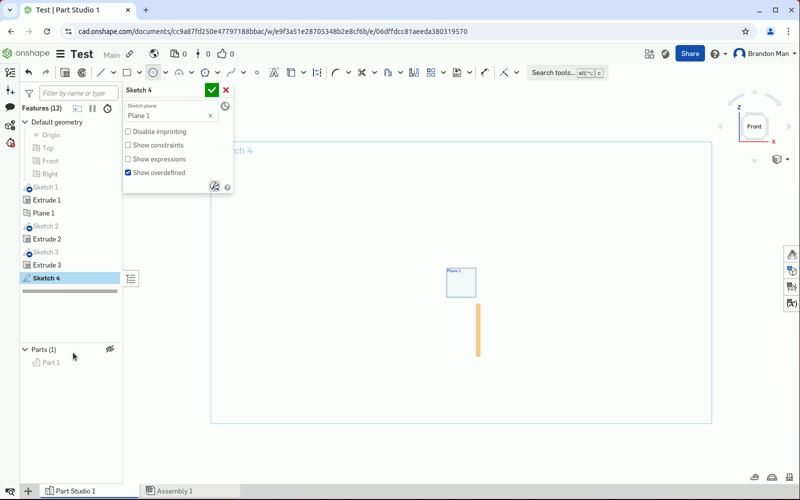
mouse_move(430, 227)
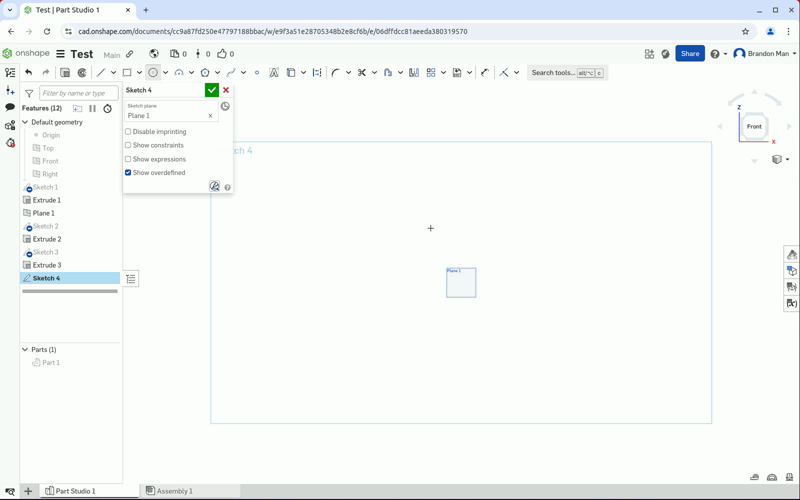
click(430, 227)
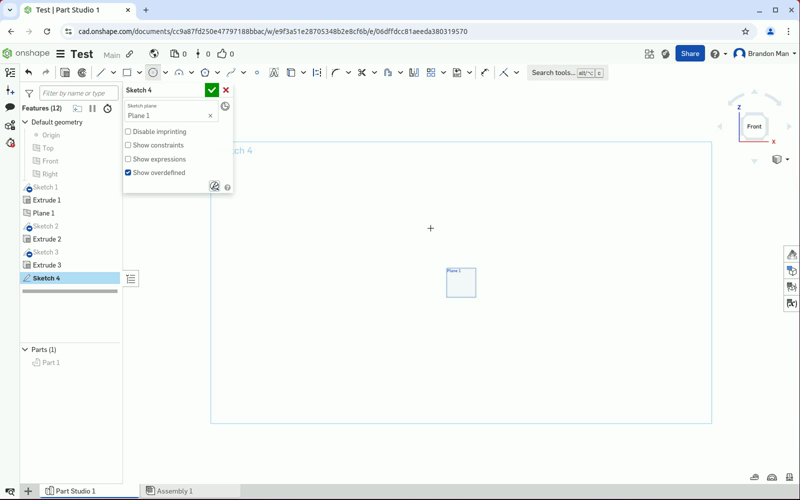
key_up(shift)
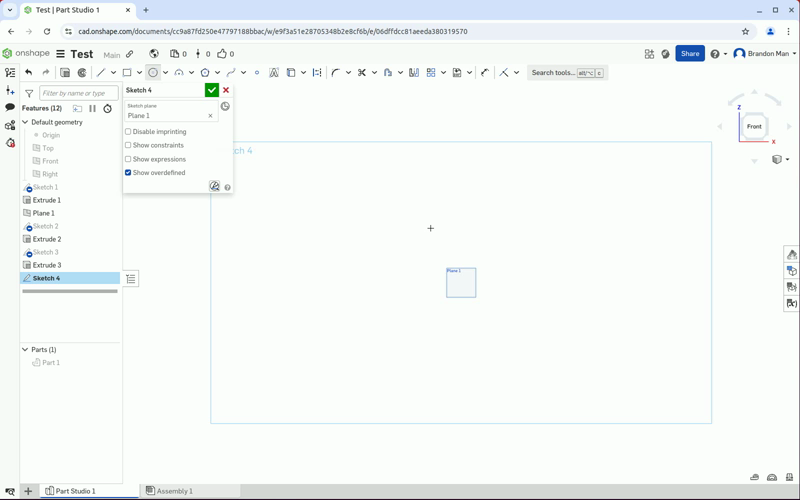
mouse_move(446, 227)
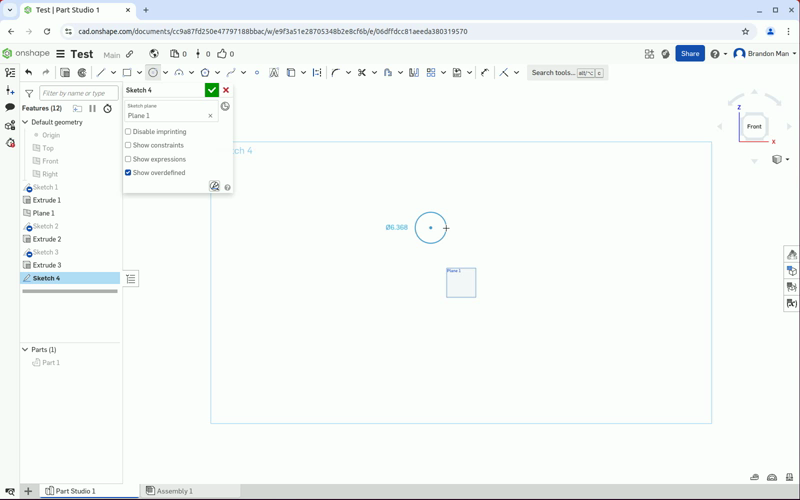
click(446, 227)
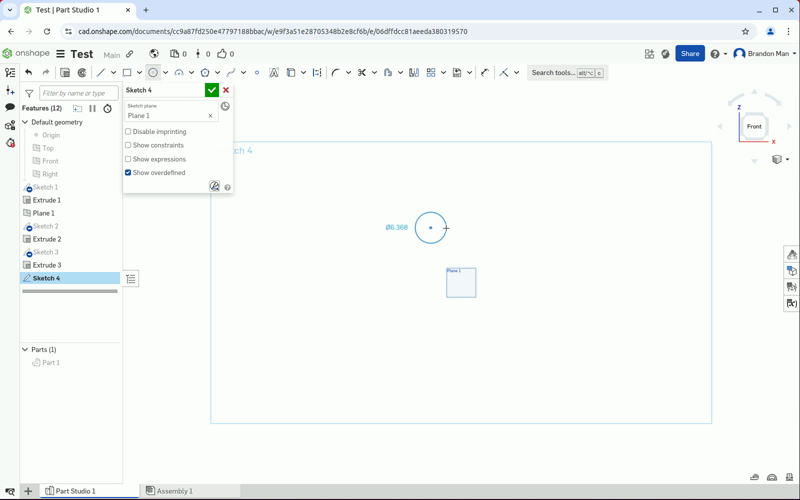
key(esc)
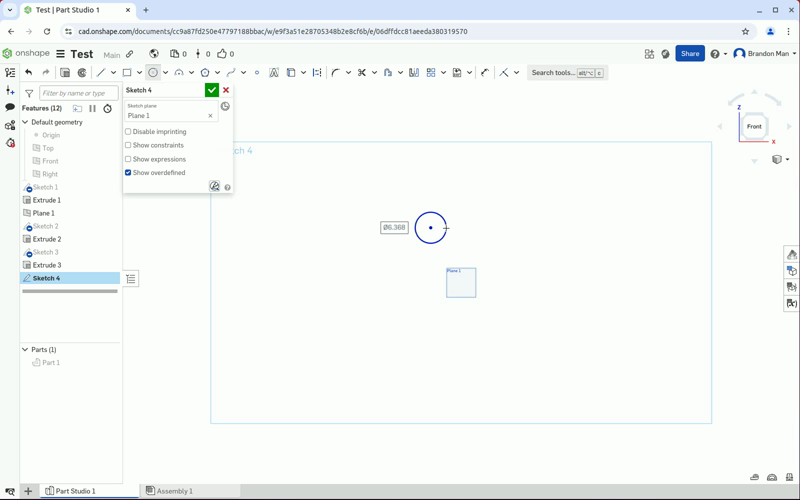
mouse_move(444, 225)
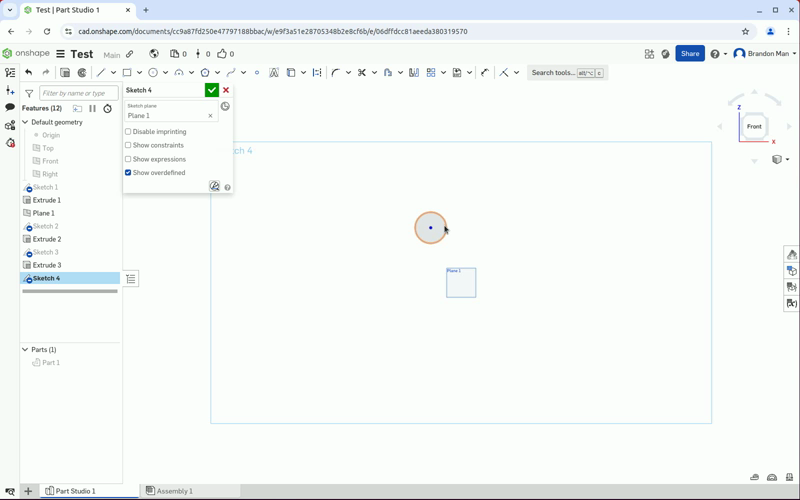
scroll(6)
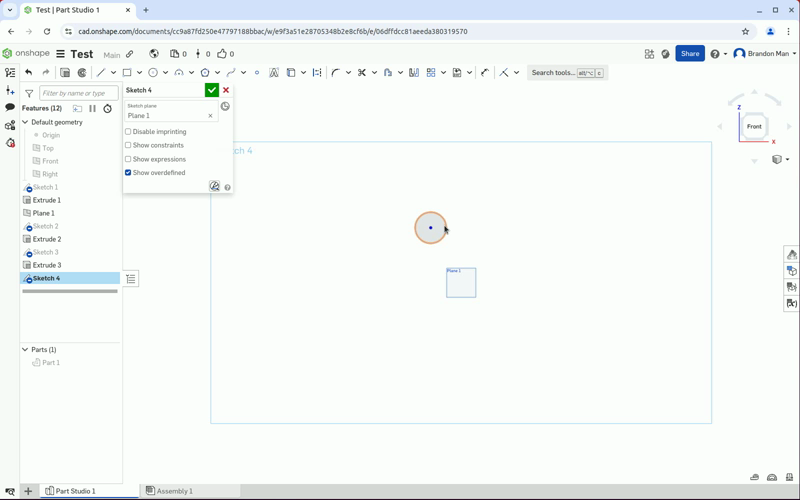
scroll(6)
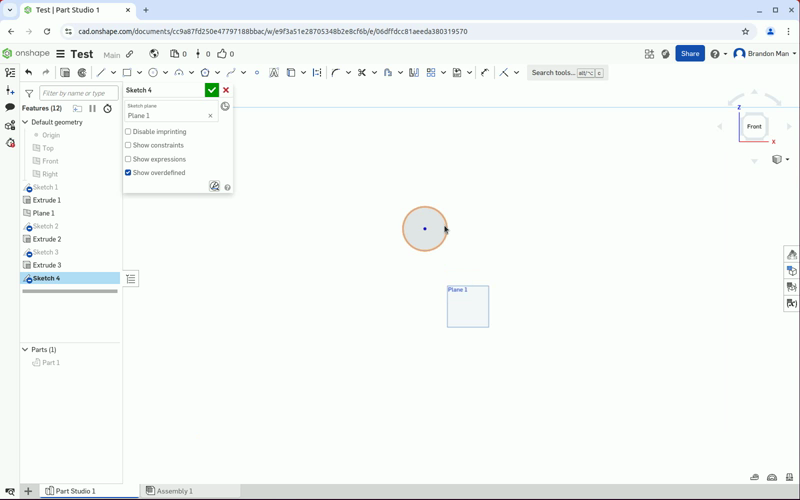
scroll(6)
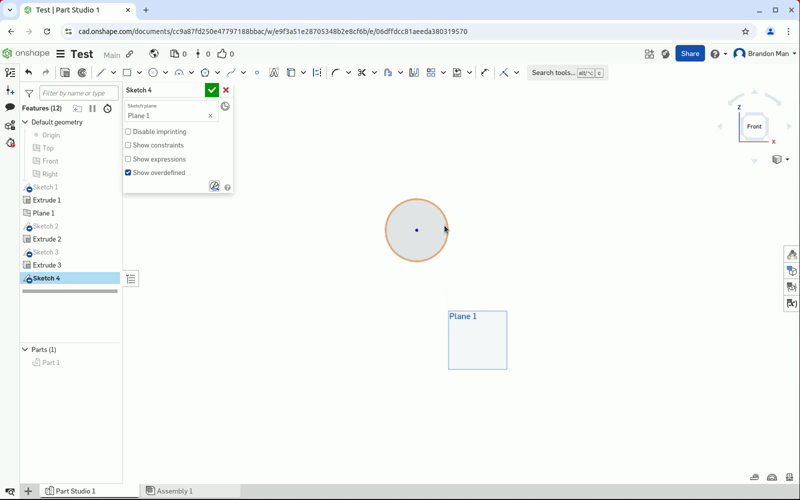
scroll(6)
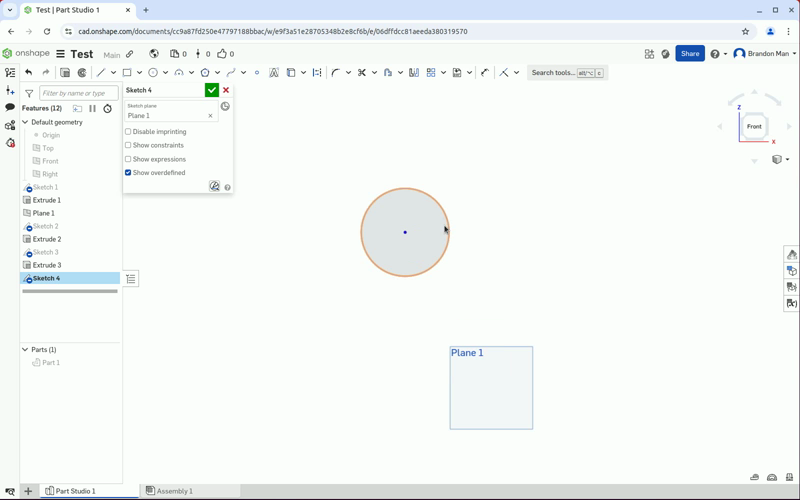
scroll(6)
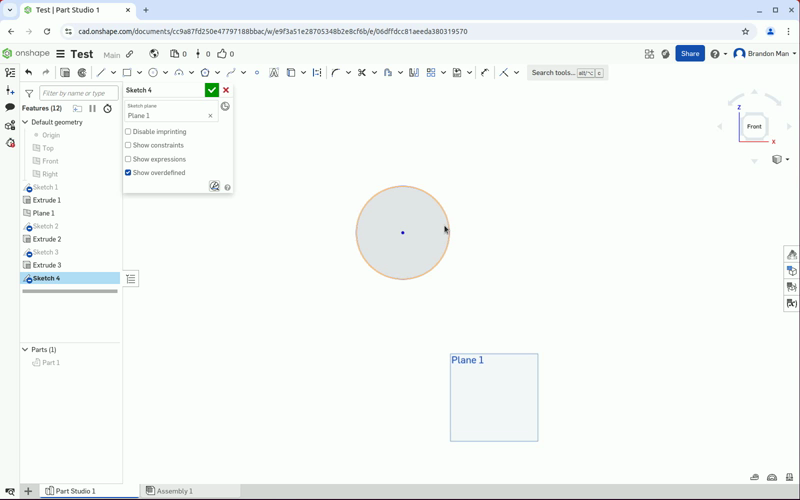
scroll(6)
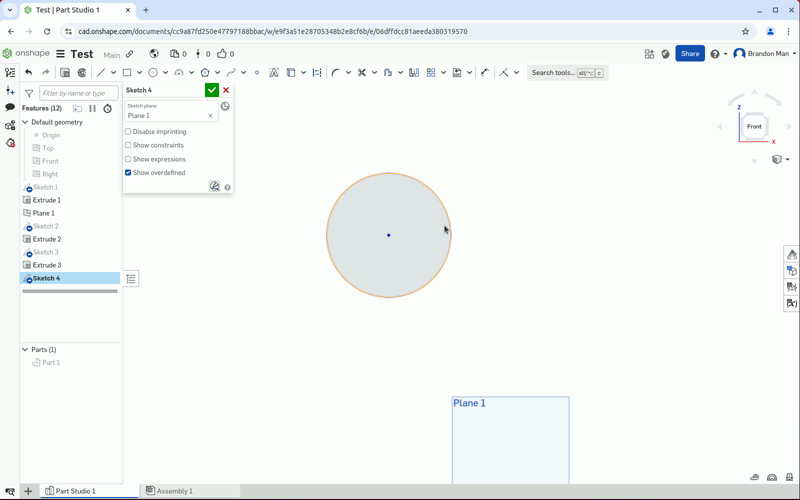
scroll(6)
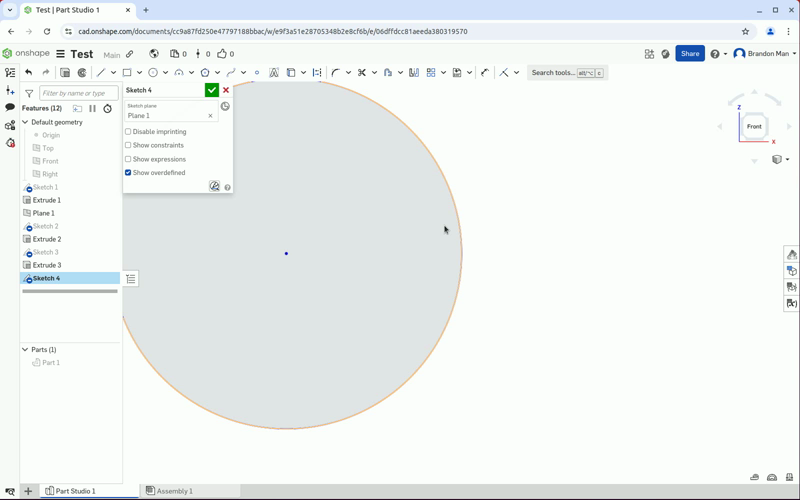
click(444, 225)
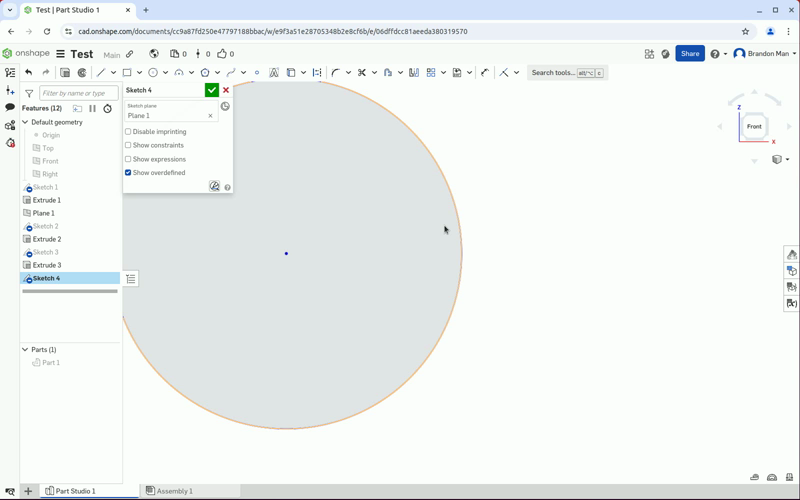
scroll(-6)
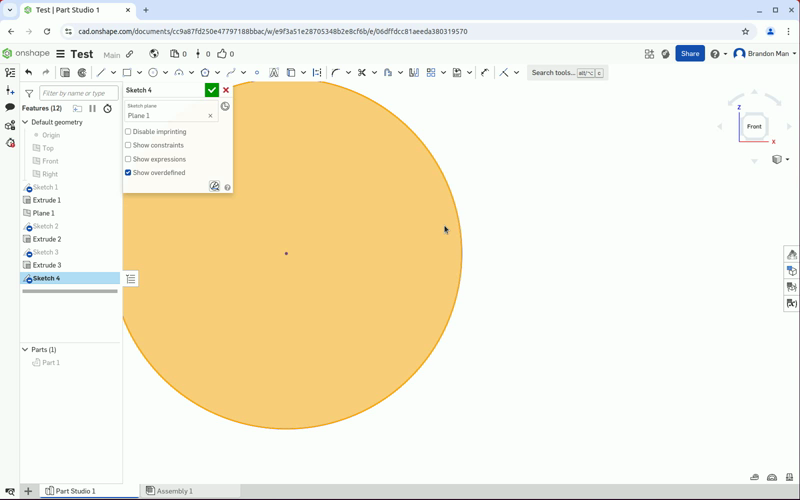
scroll(-6)
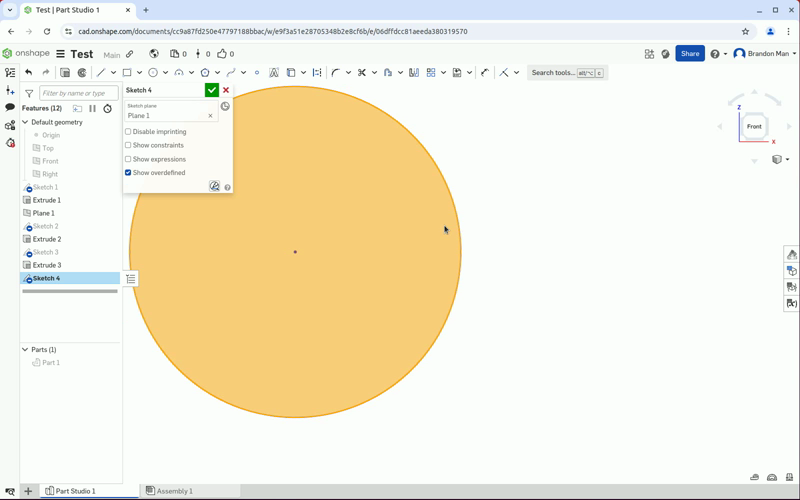
scroll(-6)
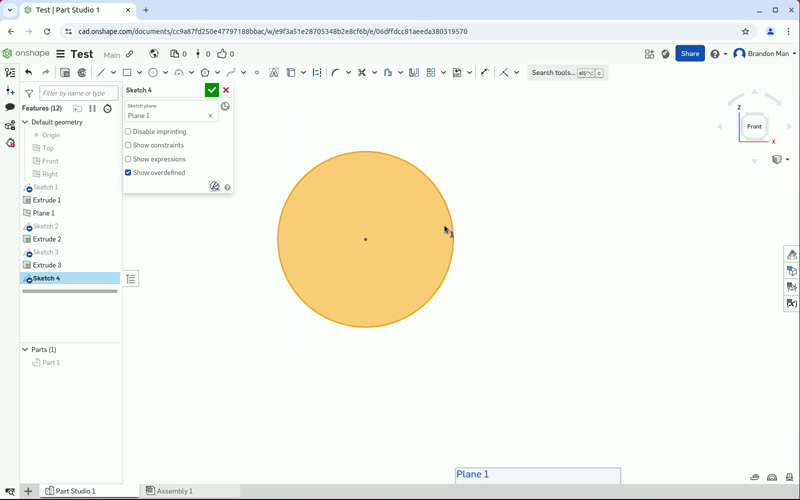
scroll(-6)
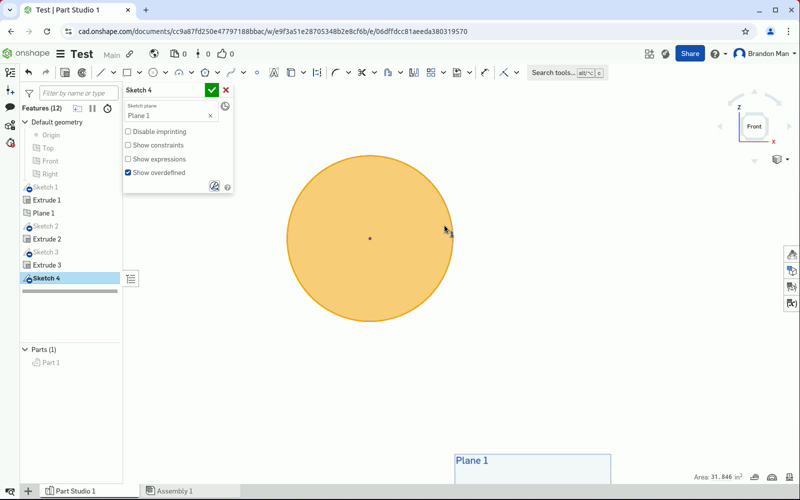
scroll(-6)
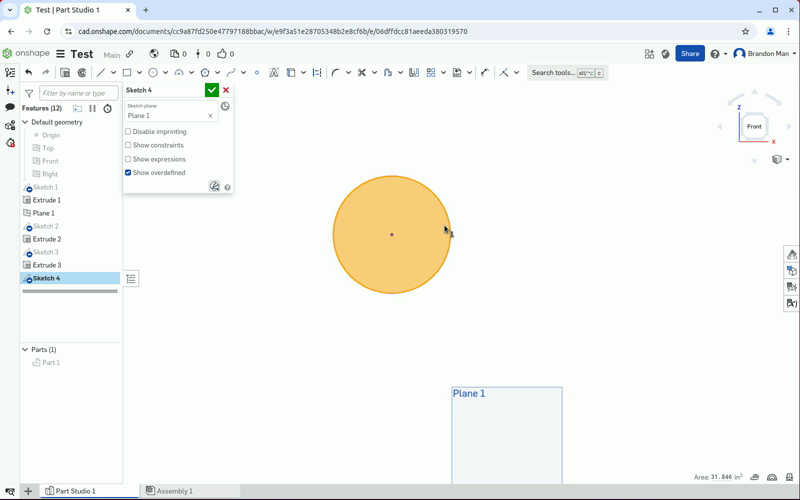
scroll(-6)
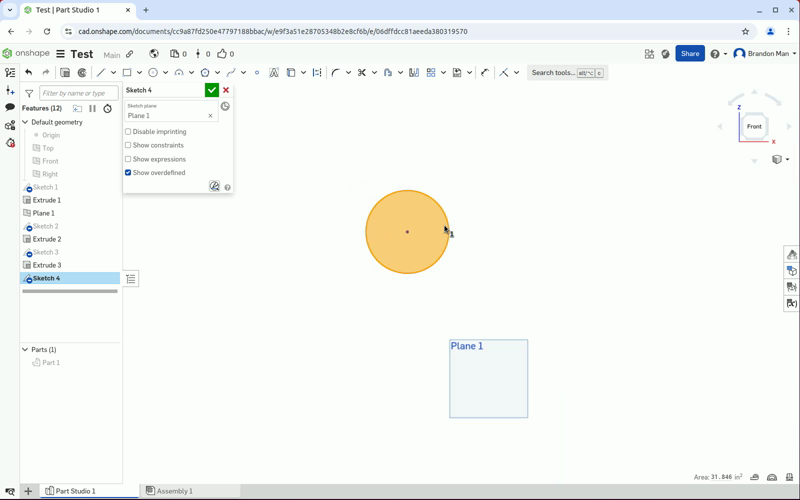
scroll(-6)
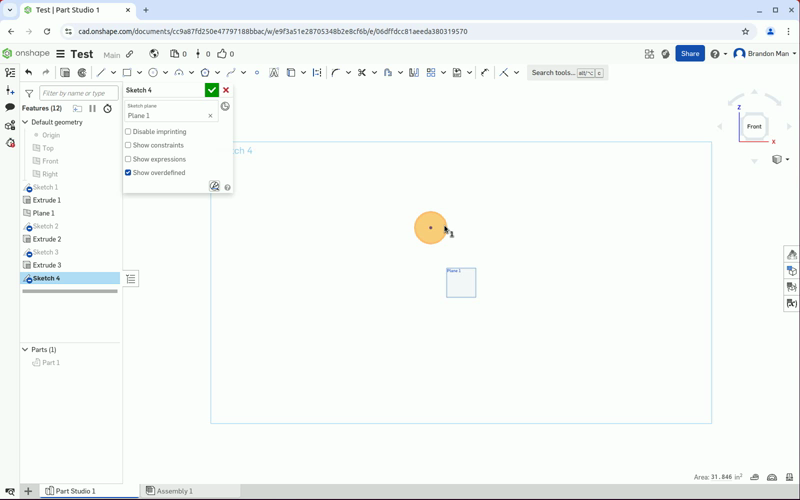
mouse_move(73, 352)
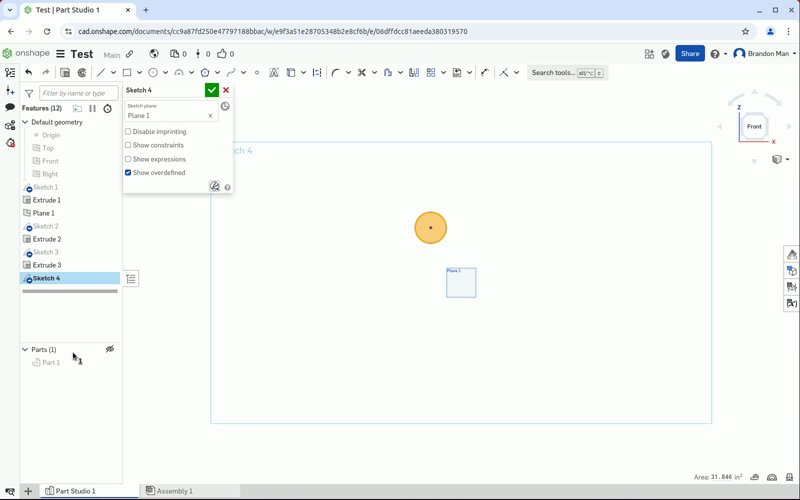
key(shift+y)
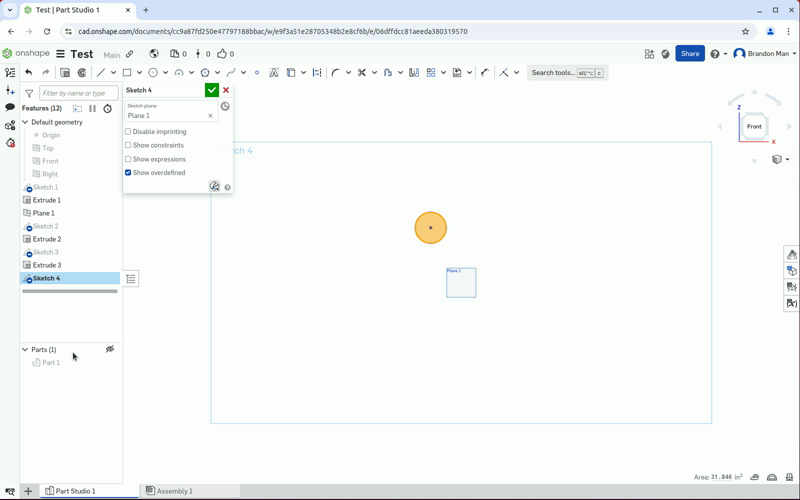
key(shift+e)
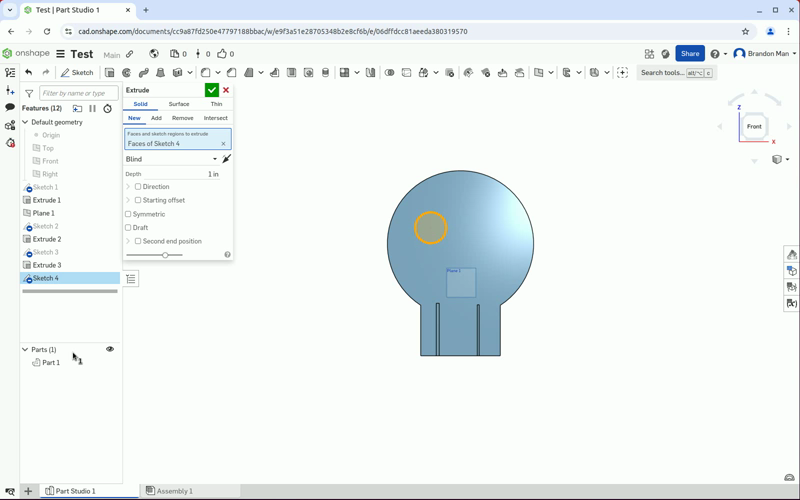
mouse_move(143, 106)
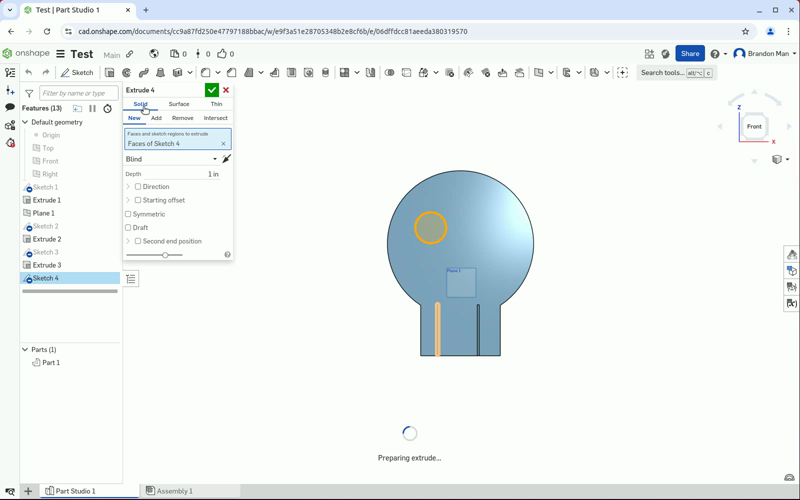
click(143, 106)
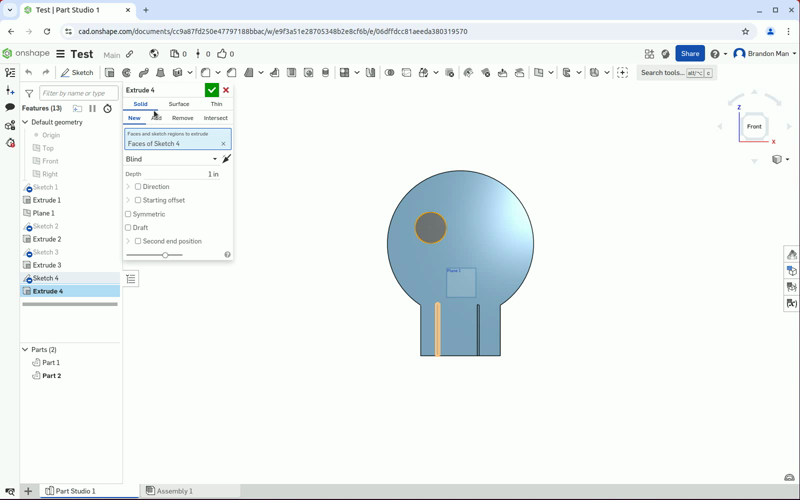
mouse_move(186, 120)
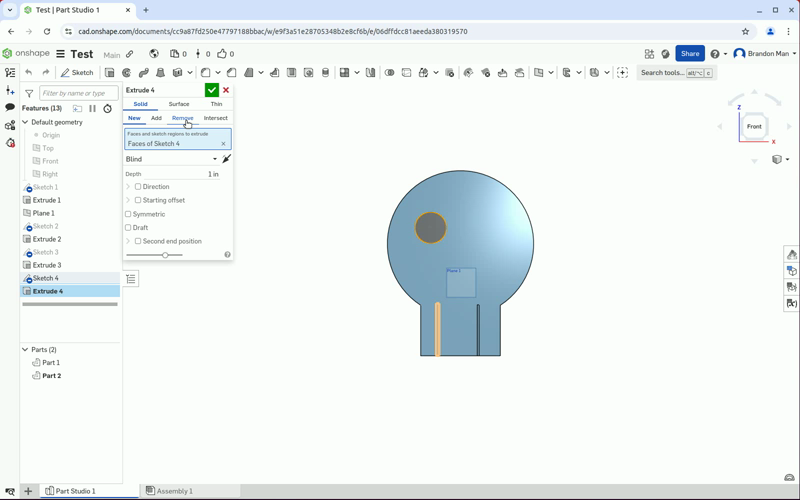
click(186, 120)
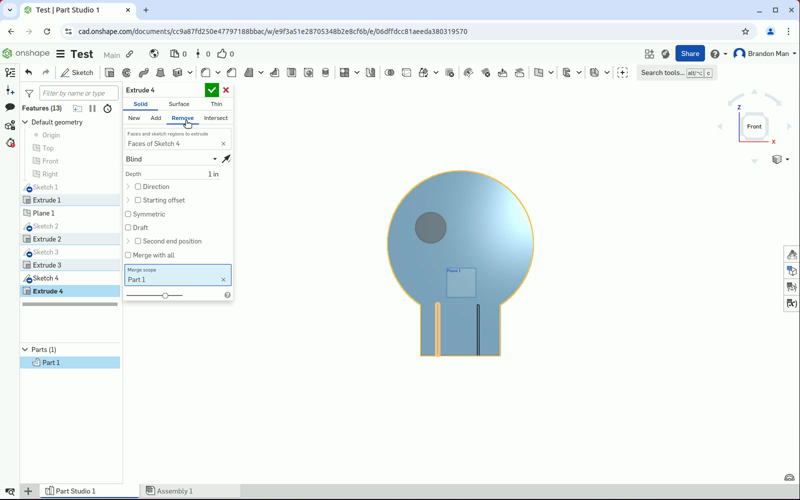
key(tab, 4)
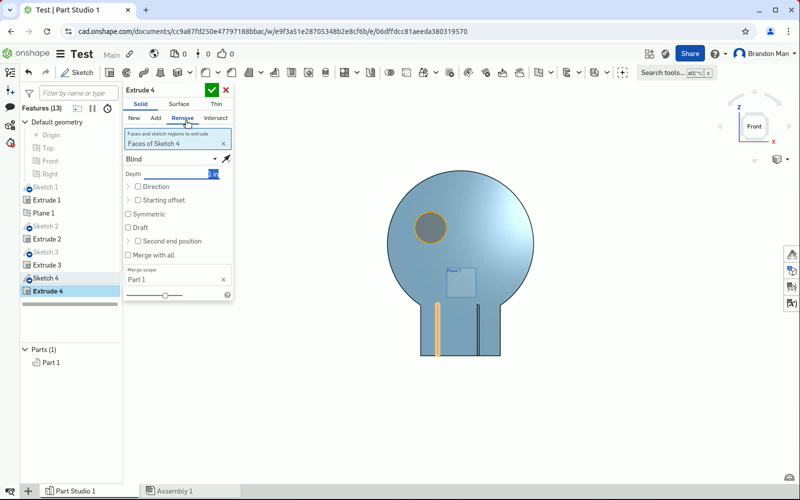
text(10.351)
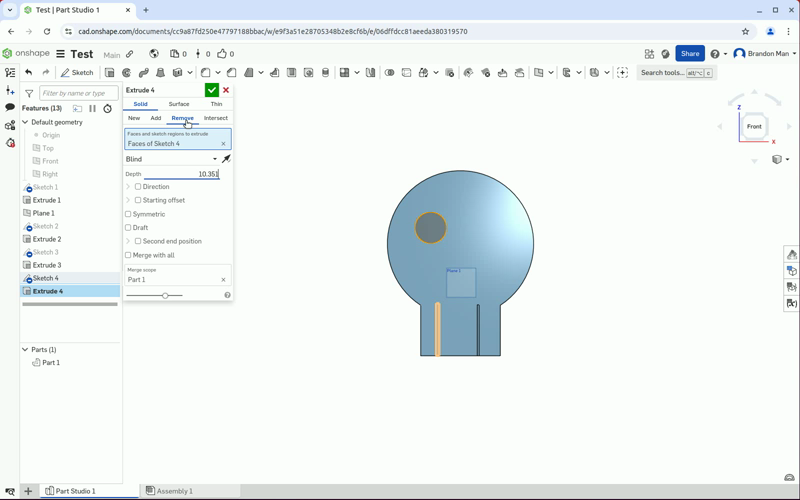
key(tab, 6)
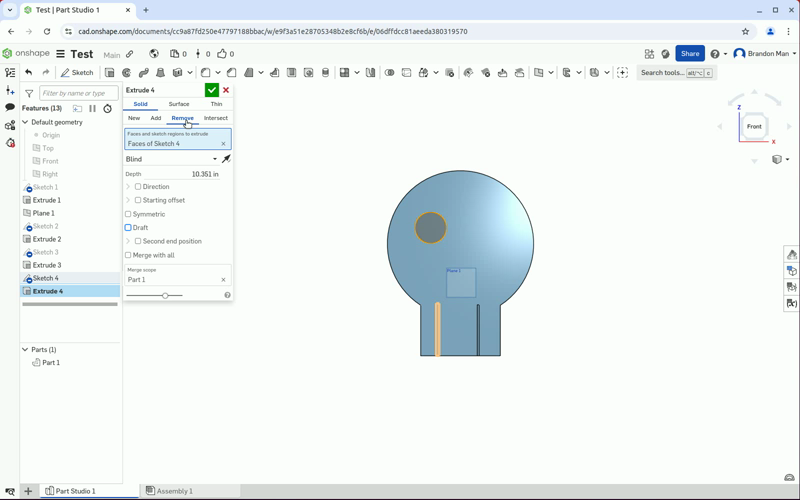
key(space)
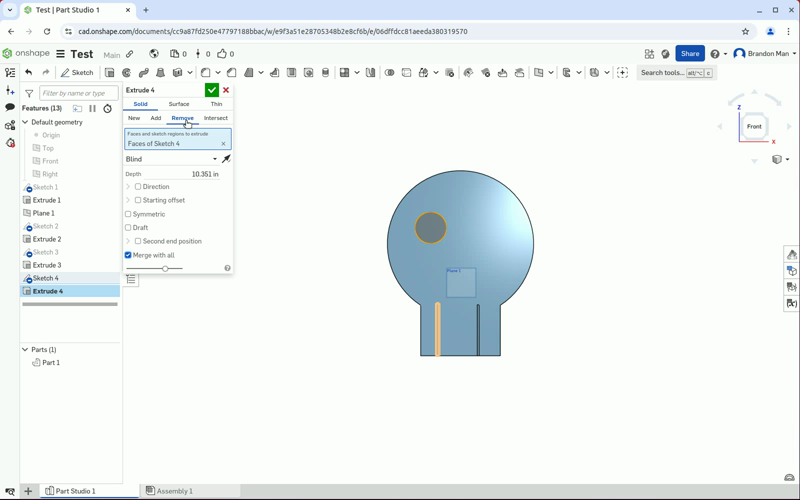
key(enter)
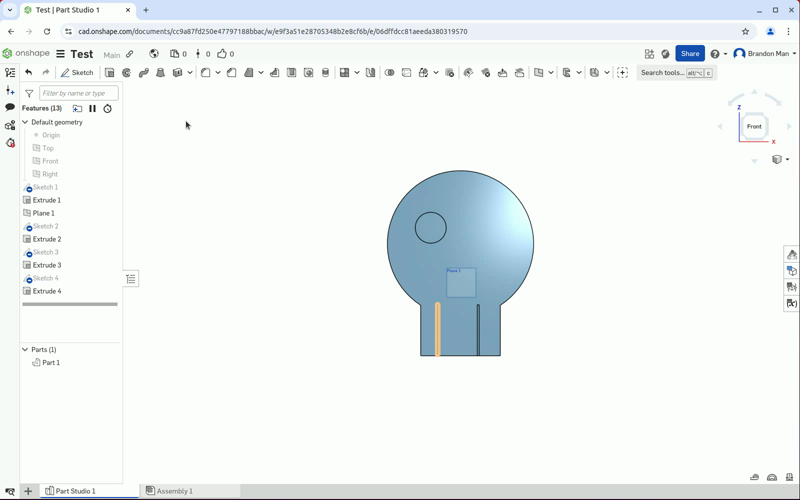
key(shift+h)
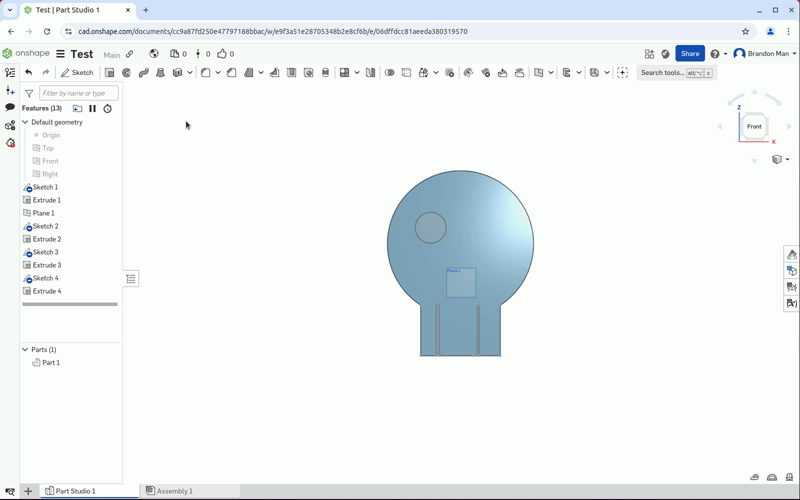
key(shift+h)
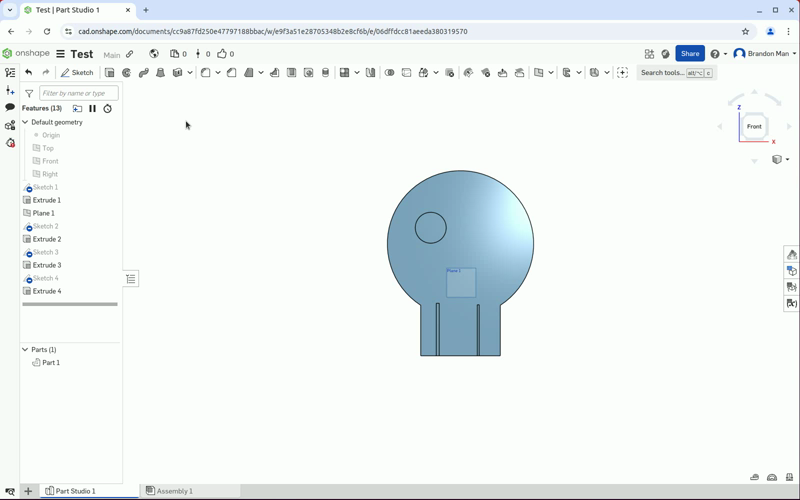
mouse_move(73, 189)
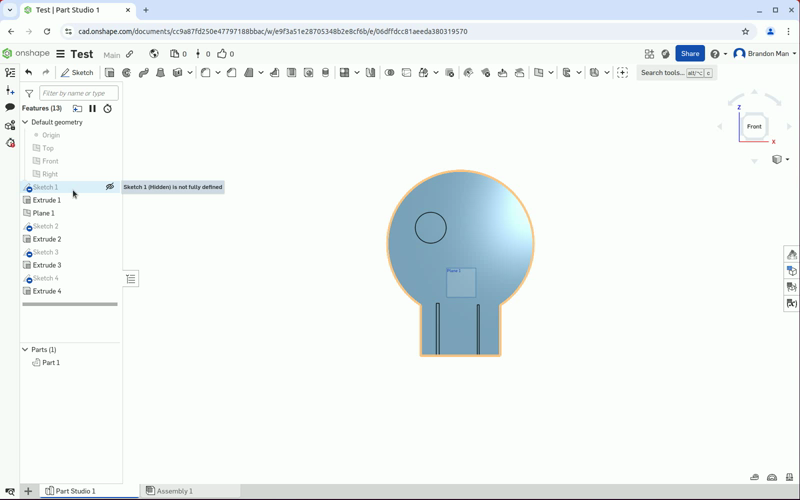
click(73, 189)
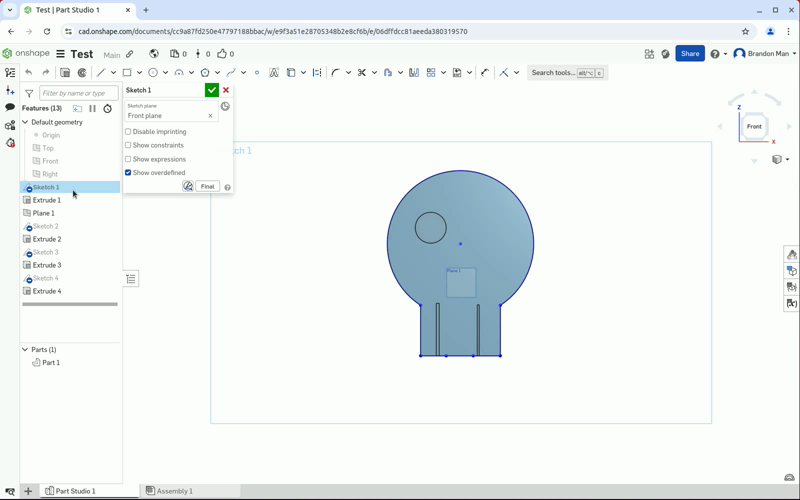
mouse_move(229, 92)
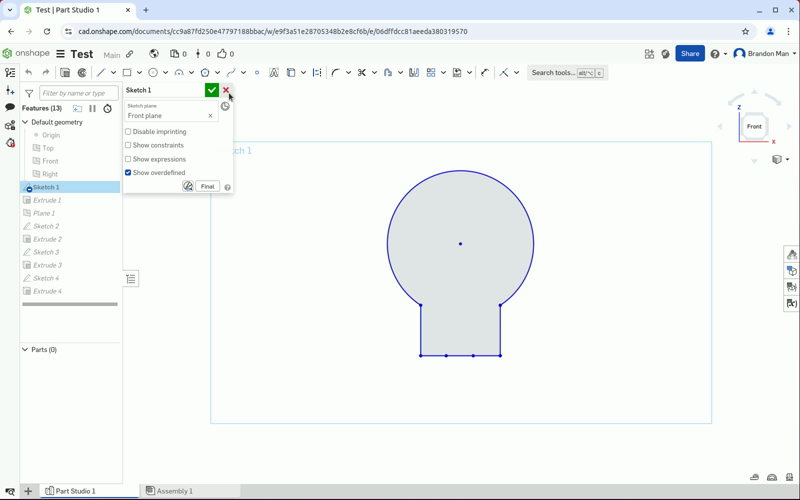
click(229, 92)
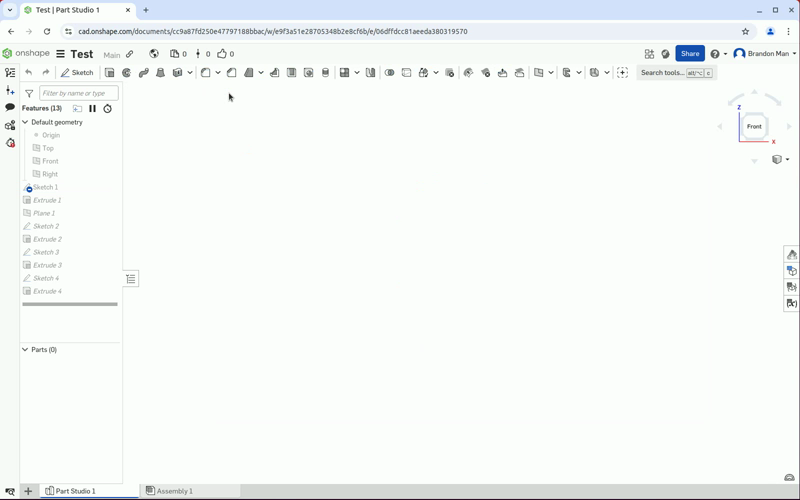
key(shift+s)
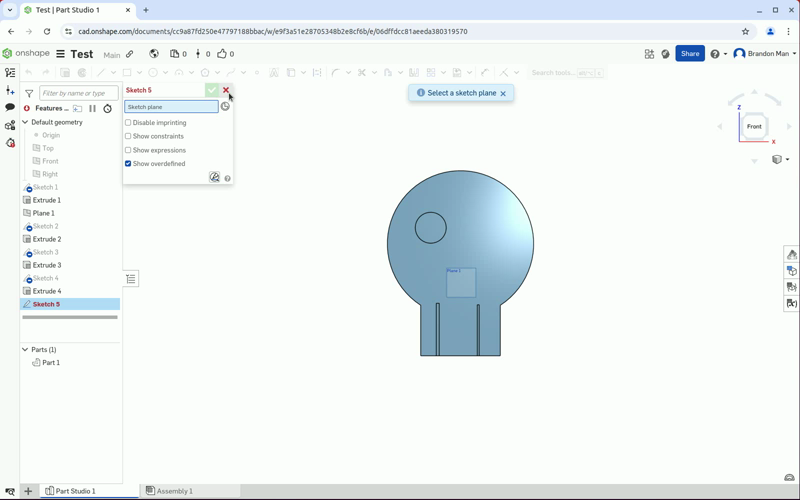
mouse_move(73, 215)
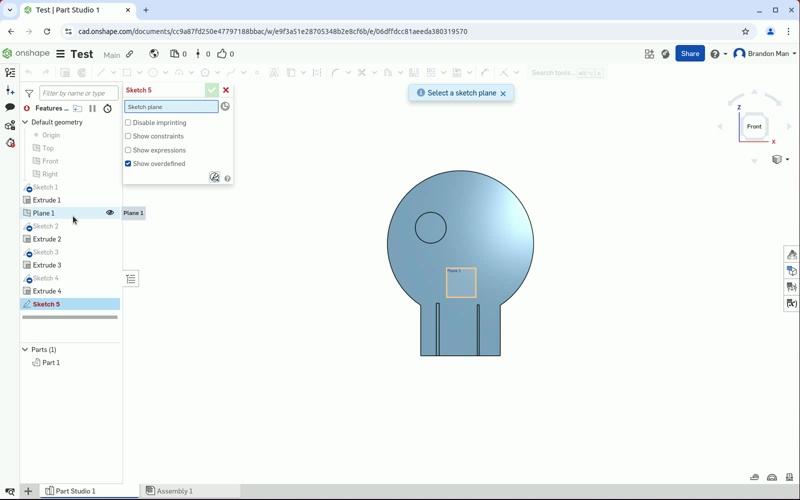
click(73, 215)
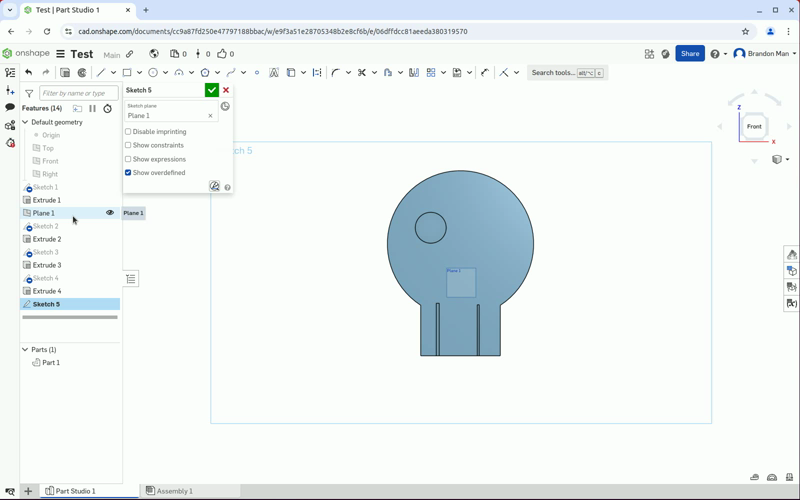
mouse_move(73, 352)
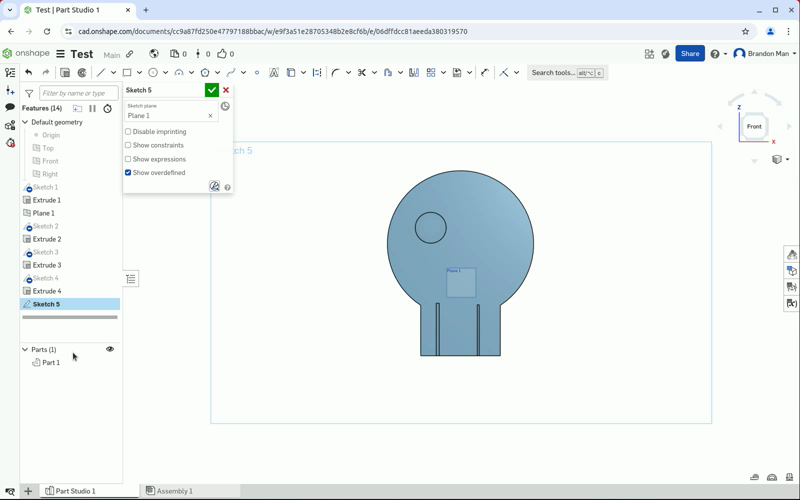
key(y)
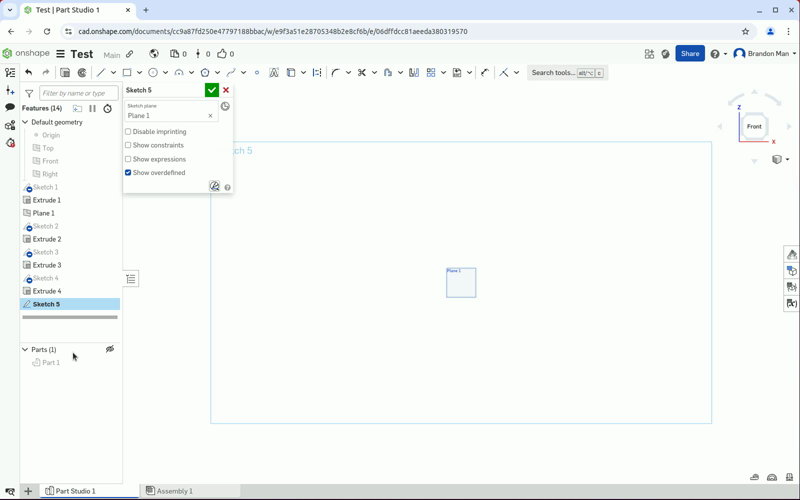
key(c)
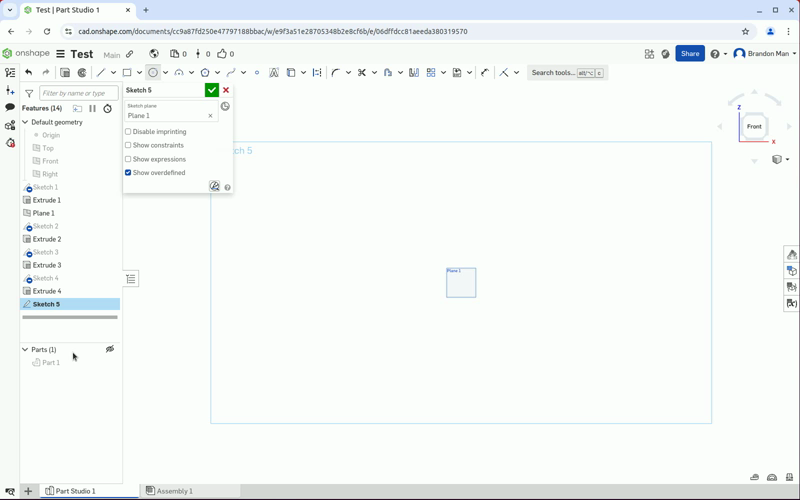
key_down(shift)
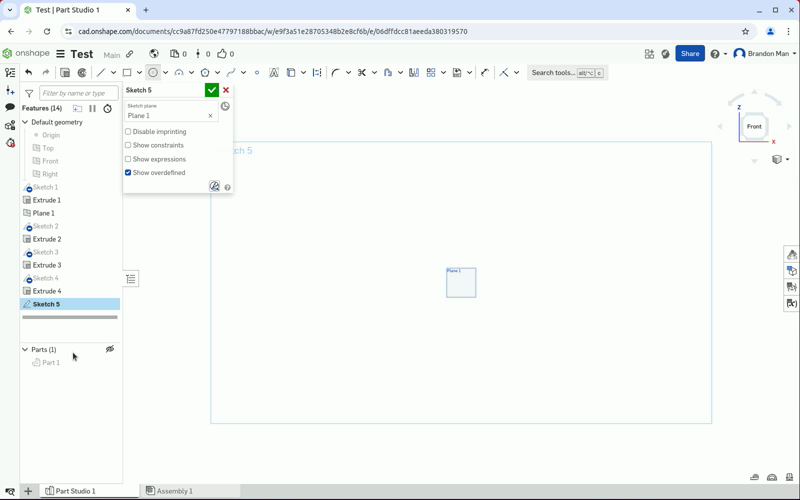
mouse_move(489, 227)
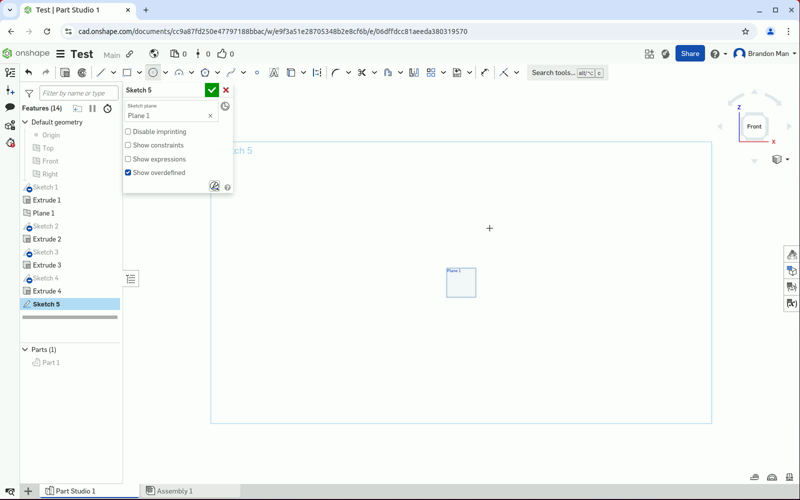
click(489, 227)
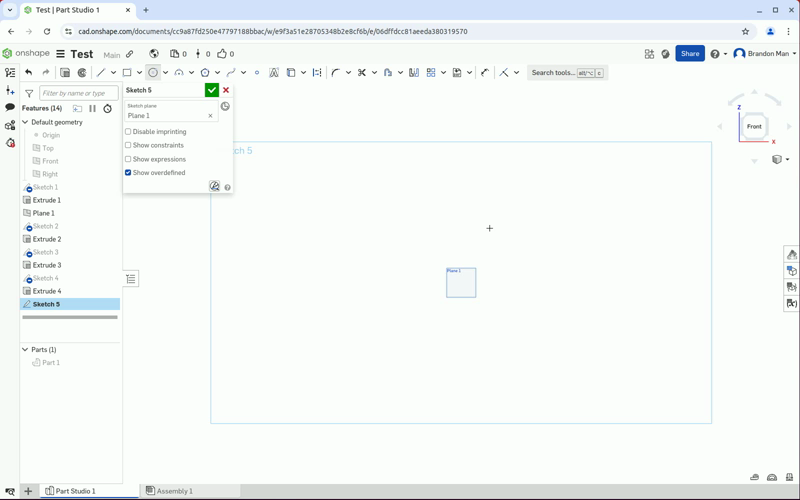
key_up(shift)
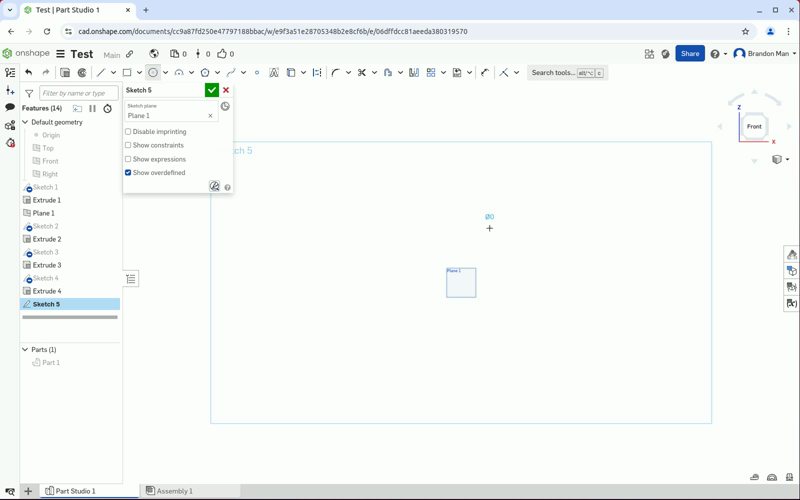
mouse_move(504, 227)
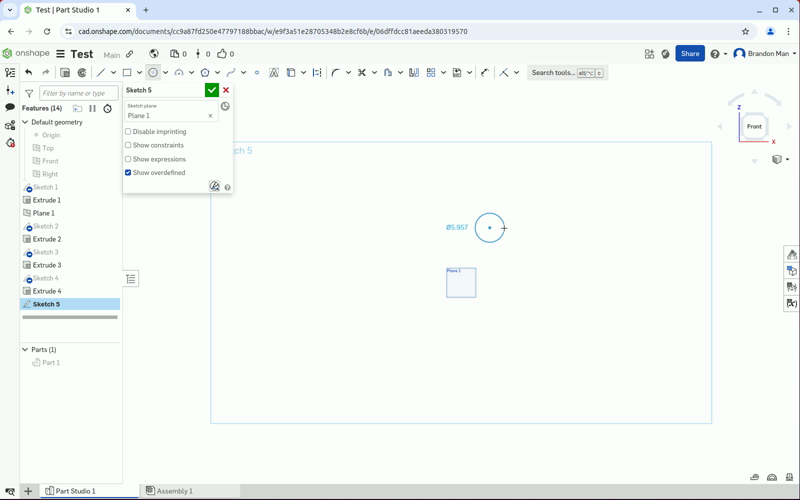
click(504, 227)
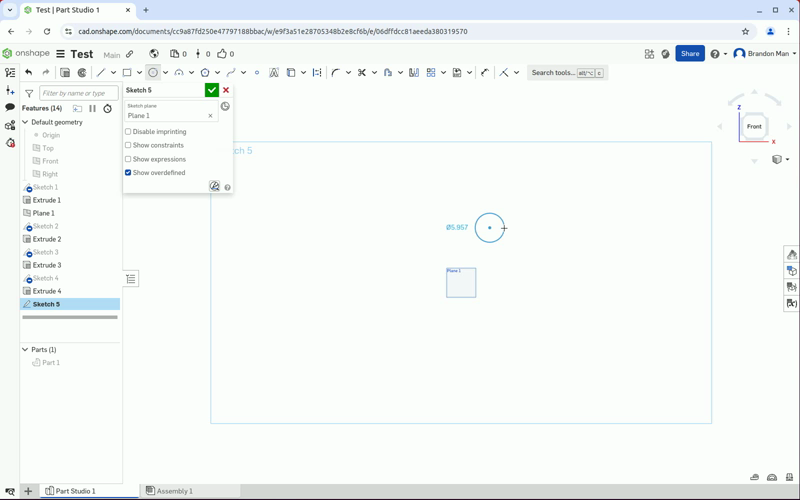
key(esc)
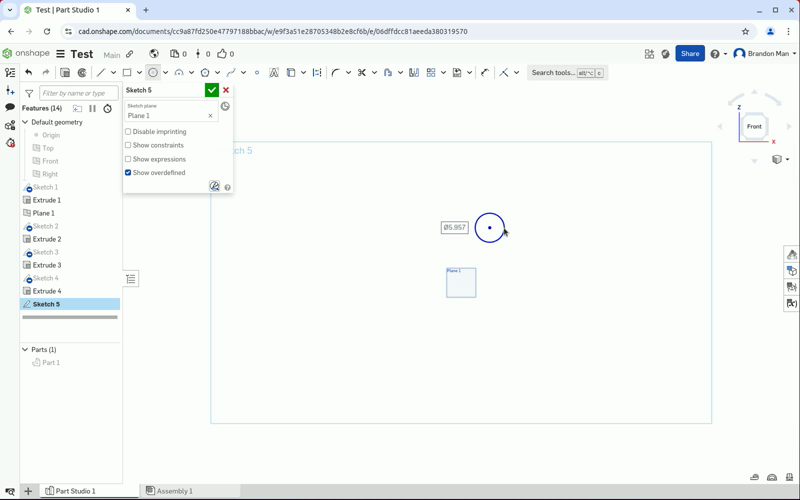
mouse_move(489, 219)
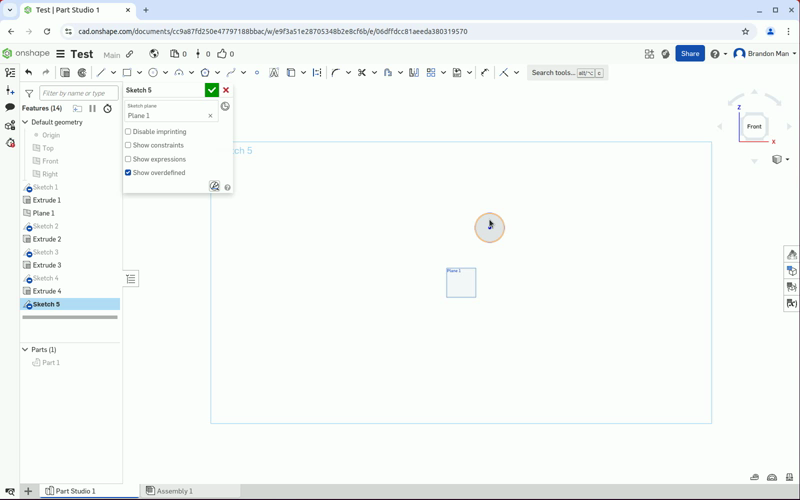
scroll(6)
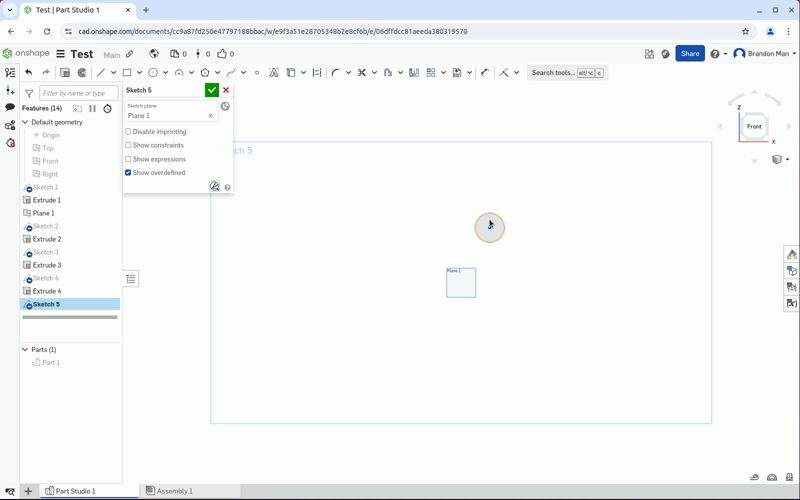
scroll(6)
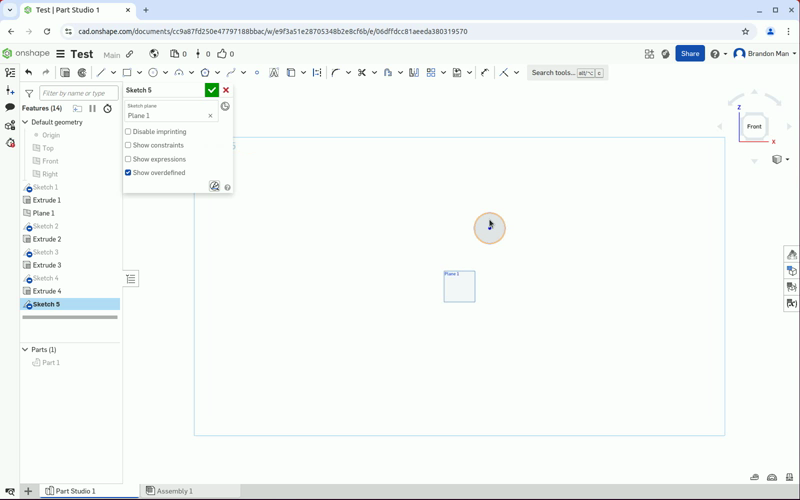
scroll(6)
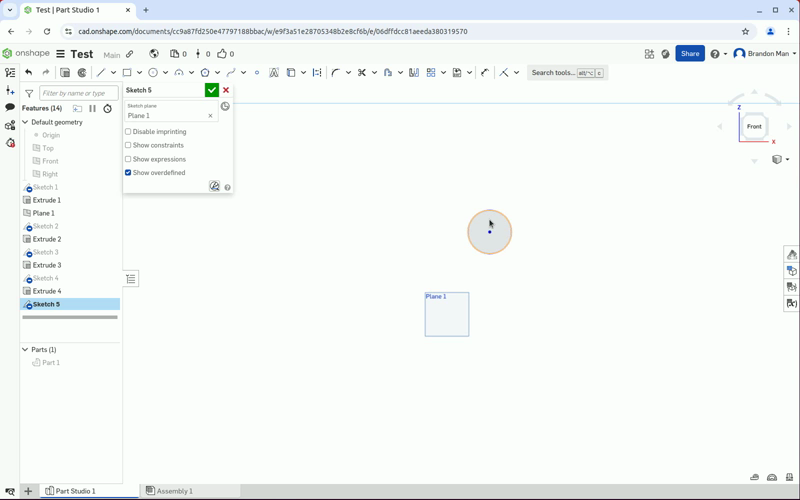
scroll(6)
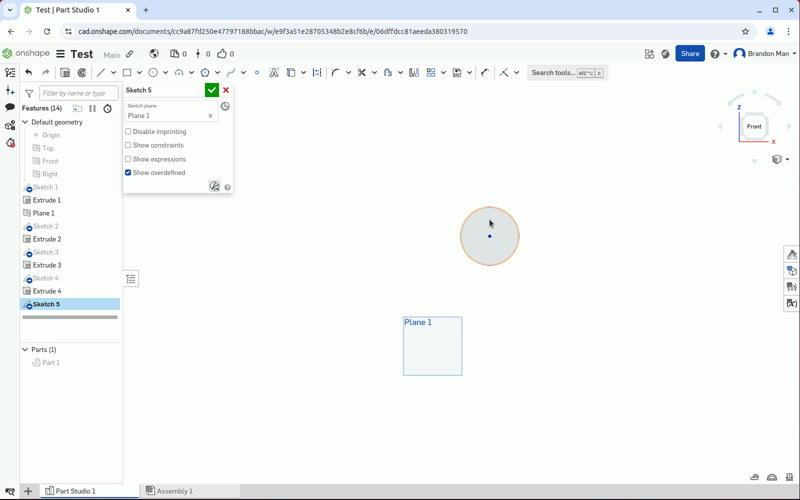
scroll(6)
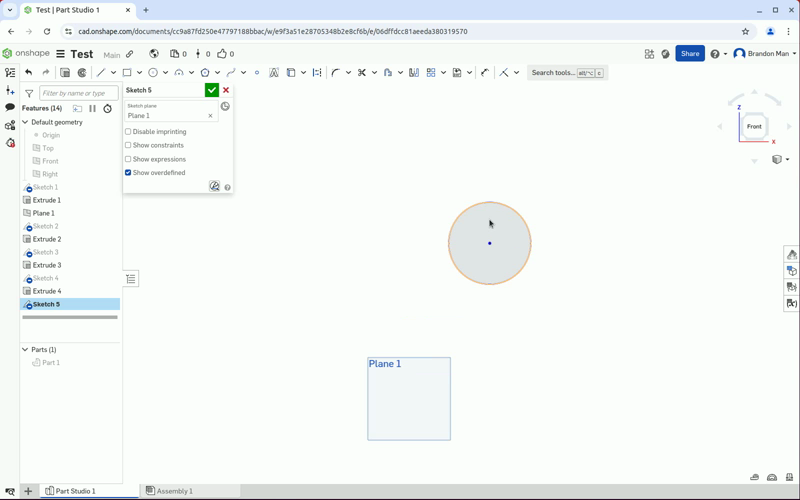
scroll(6)
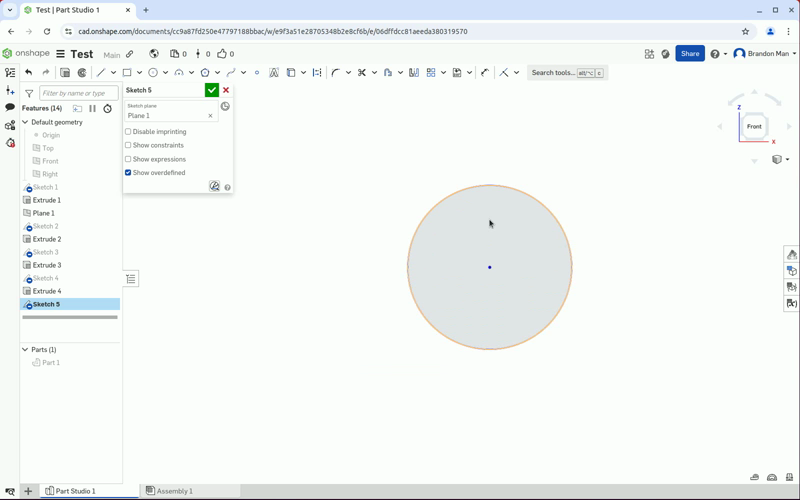
scroll(6)
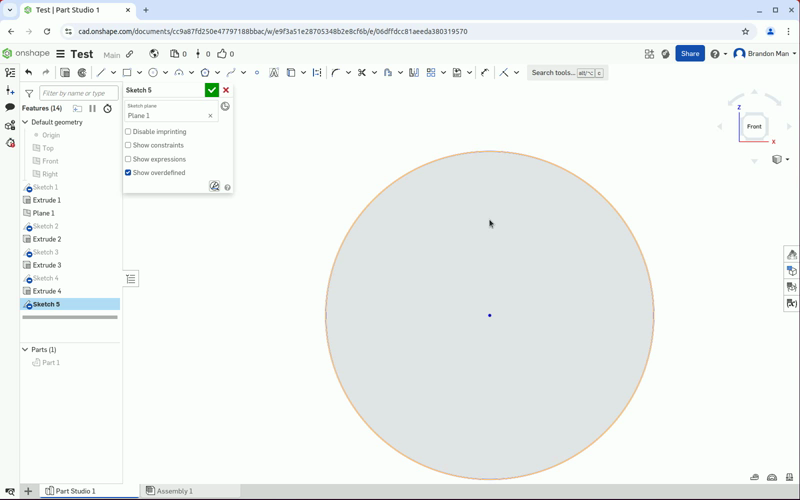
click(489, 219)
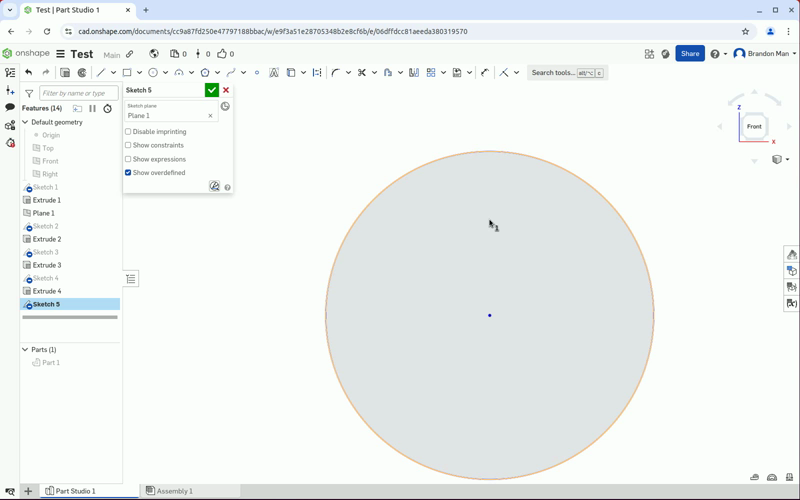
scroll(-6)
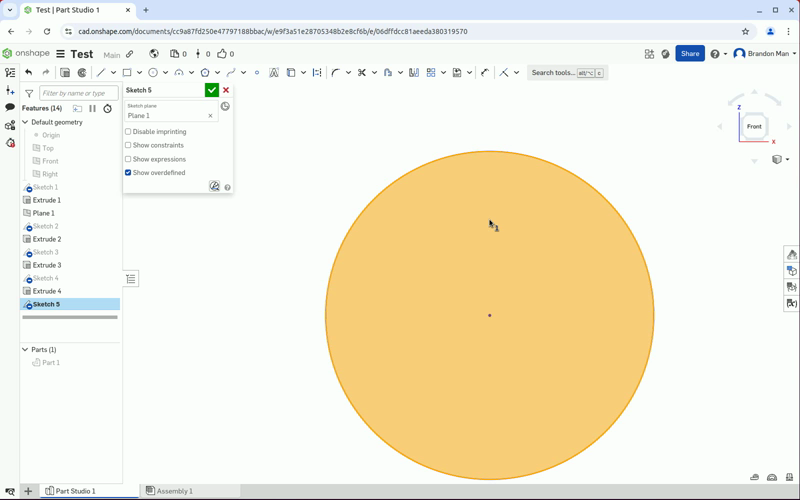
scroll(-6)
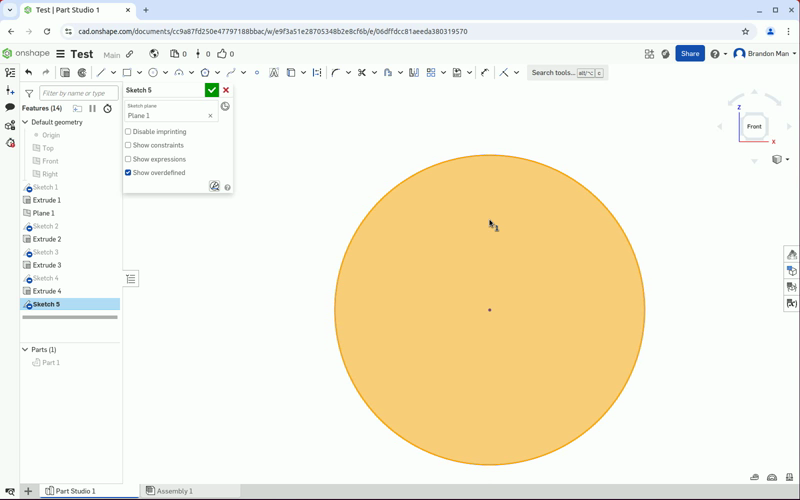
scroll(-6)
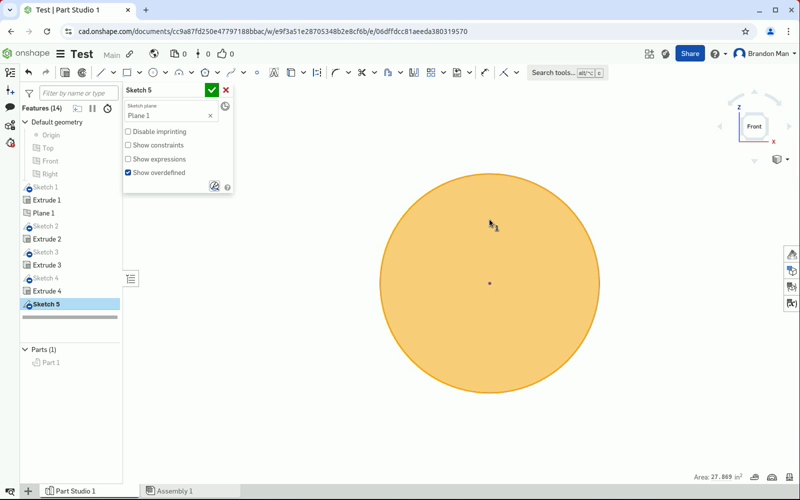
scroll(-6)
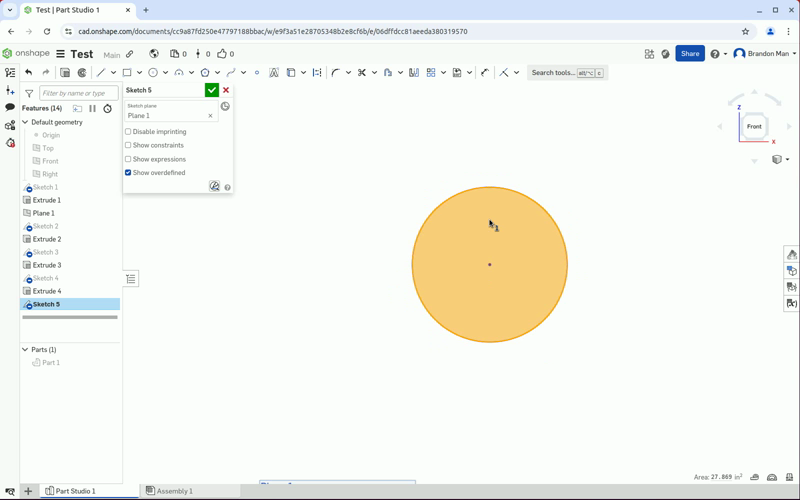
scroll(-6)
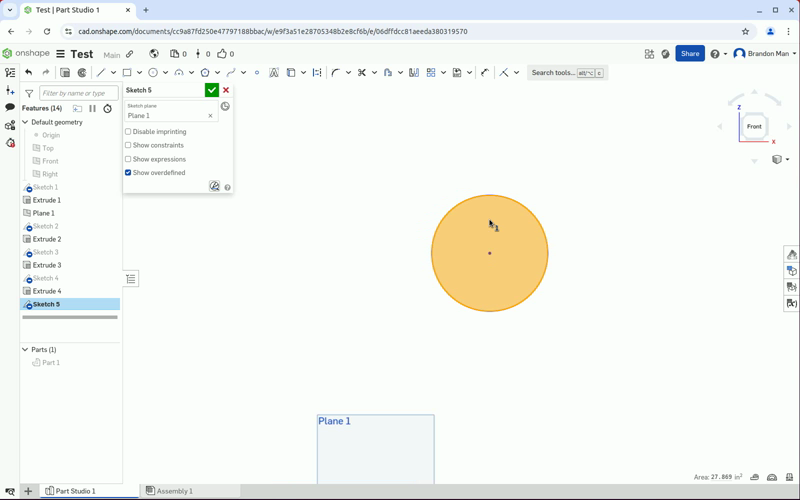
scroll(-6)
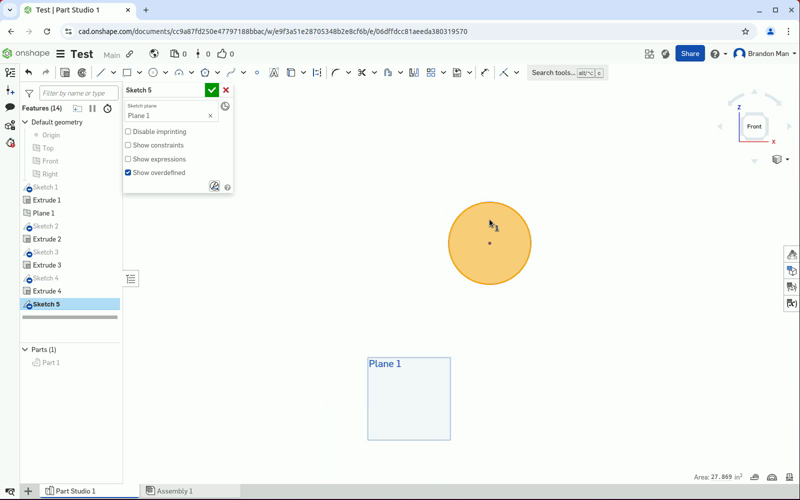
scroll(-6)
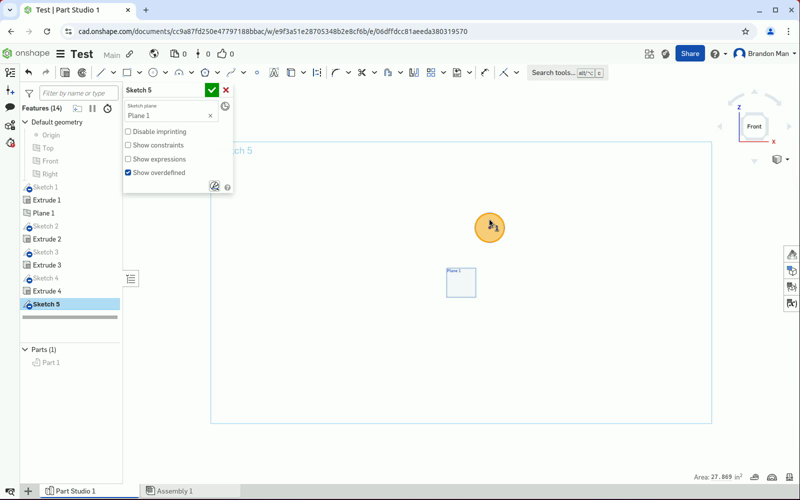
mouse_move(73, 352)
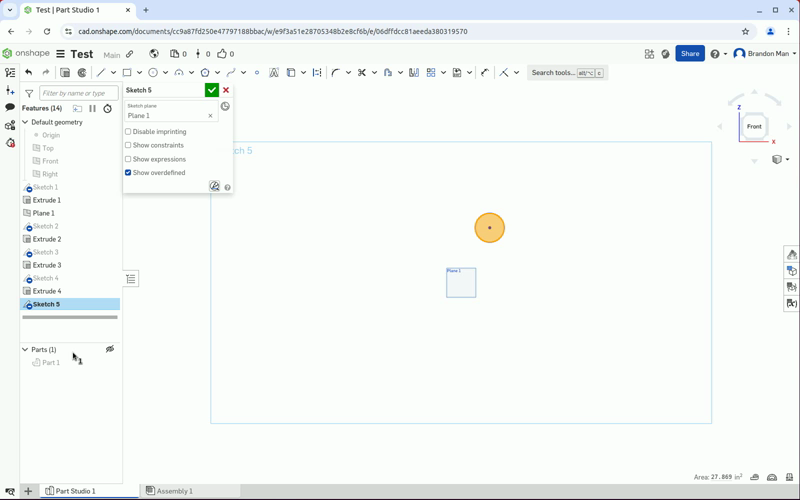
key(shift+y)
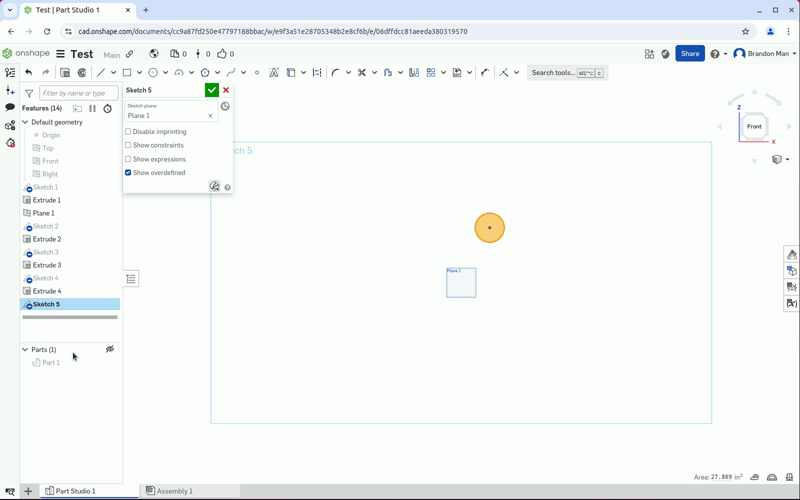
key(shift+e)
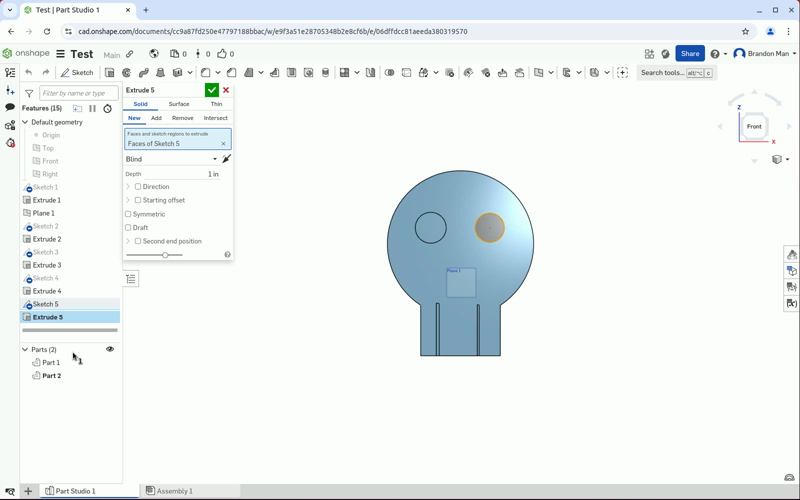
mouse_move(143, 106)
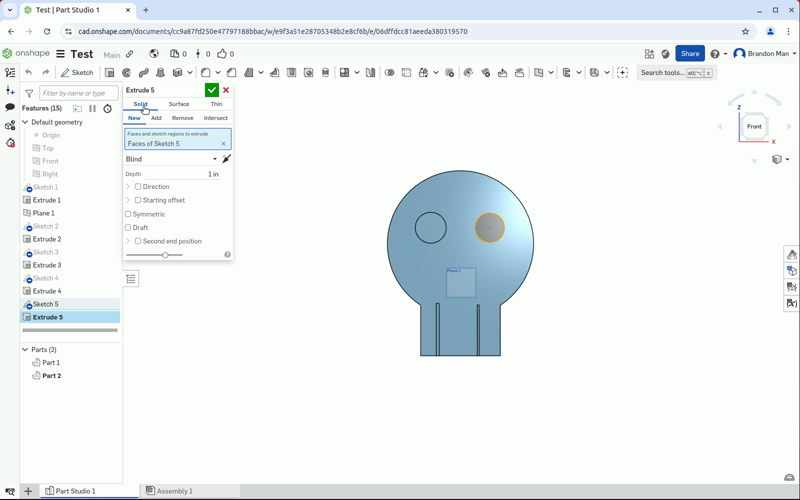
click(143, 106)
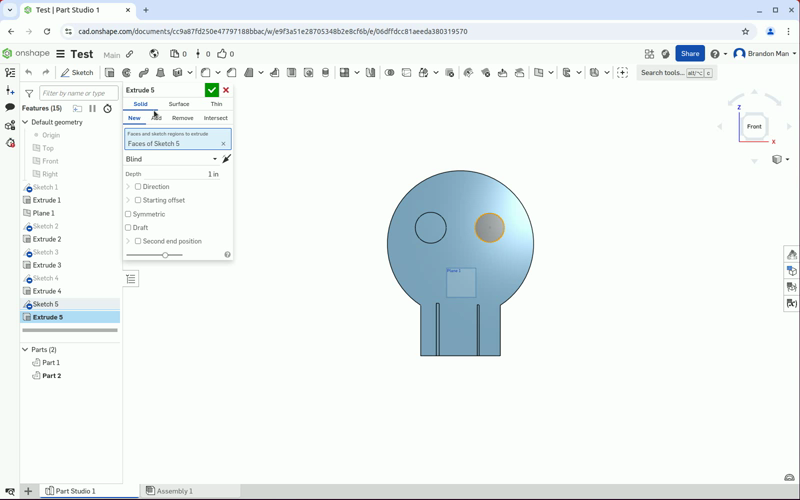
mouse_move(186, 120)
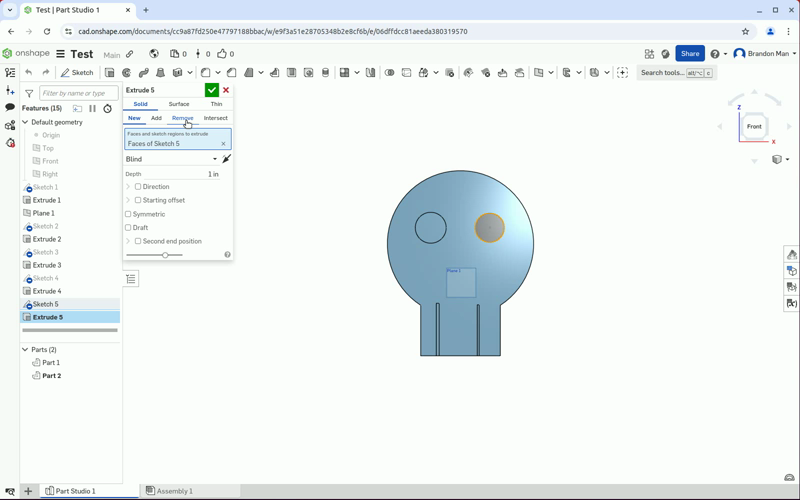
click(186, 120)
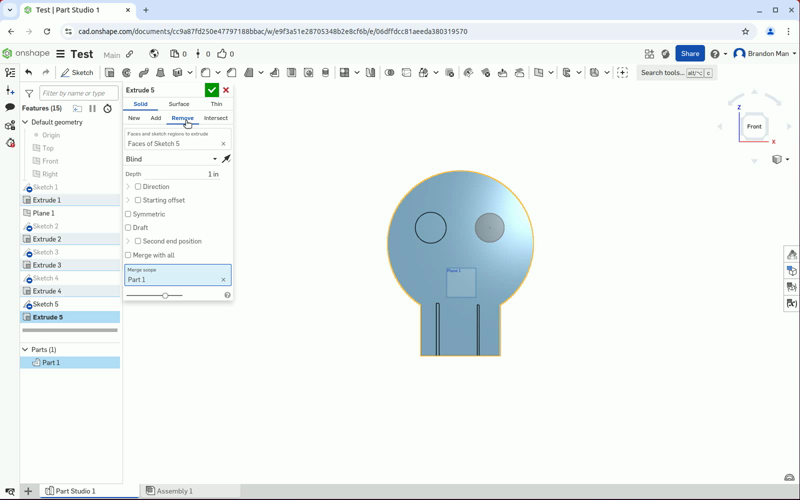
key(tab, 4)
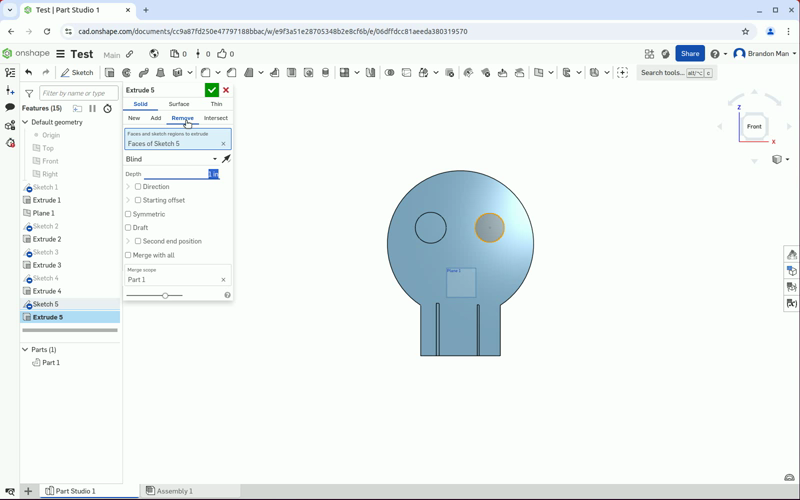
text(10.351)
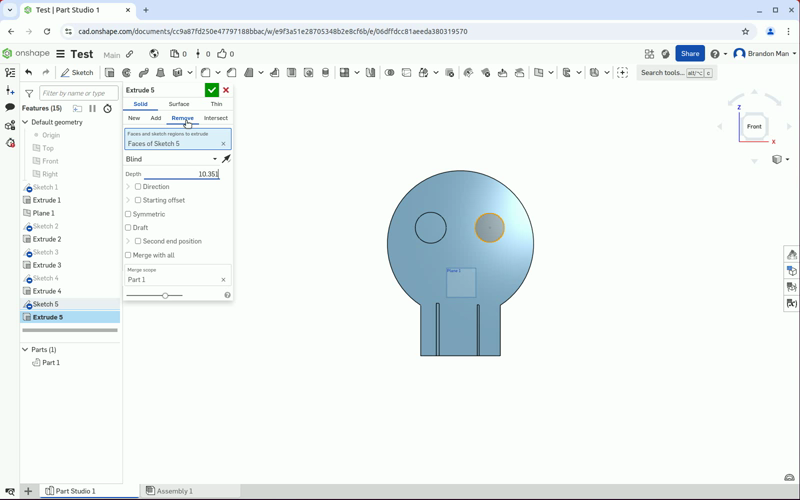
key(tab, 6)
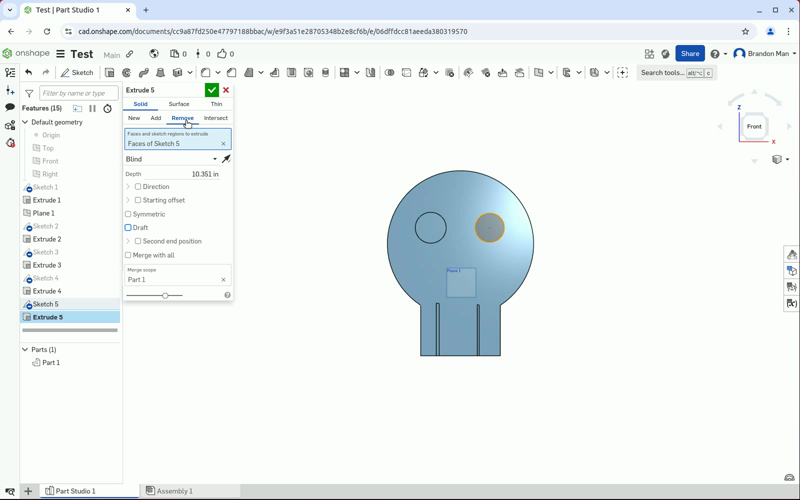
key(space)
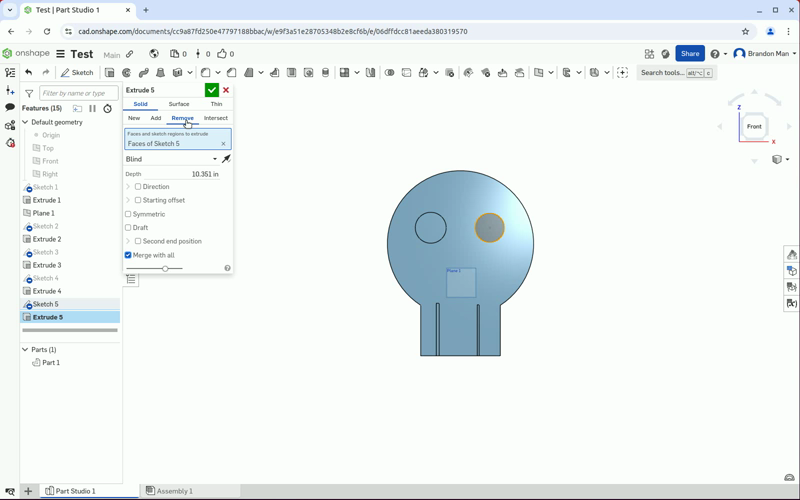
key(enter)
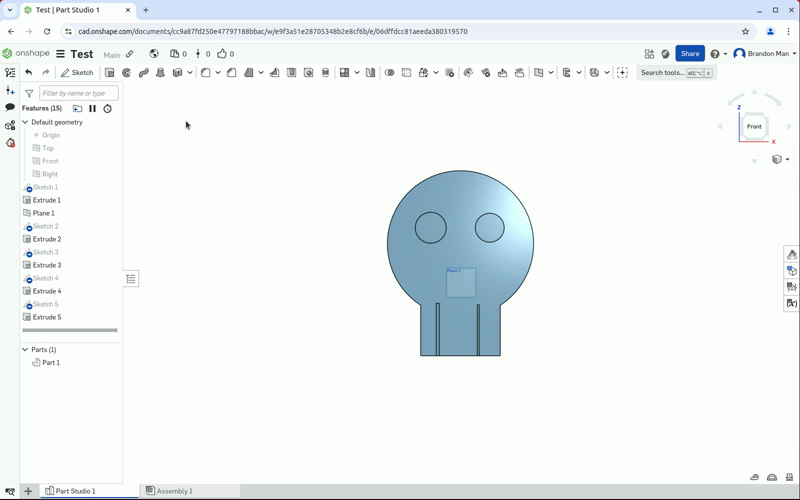
key(shift+h)
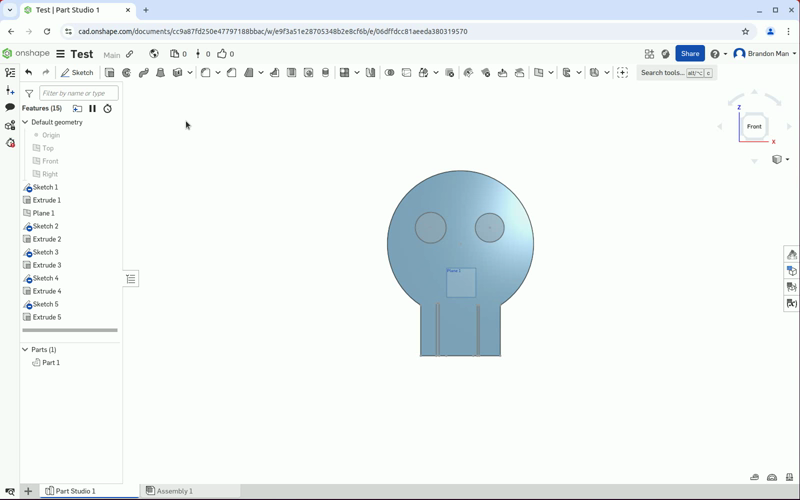
key(shift+h)
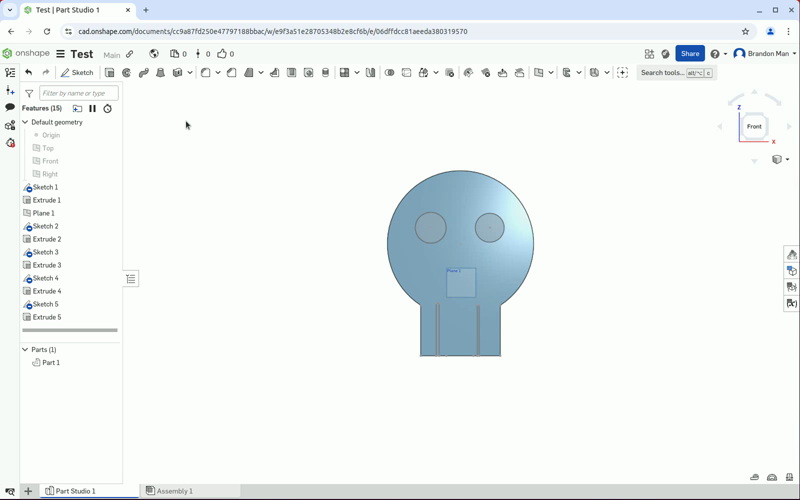
key(shift+7)
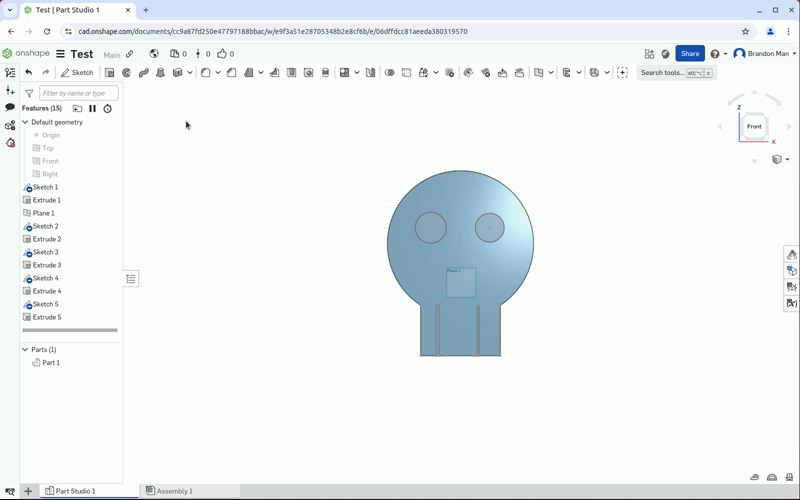
key(left, 2)
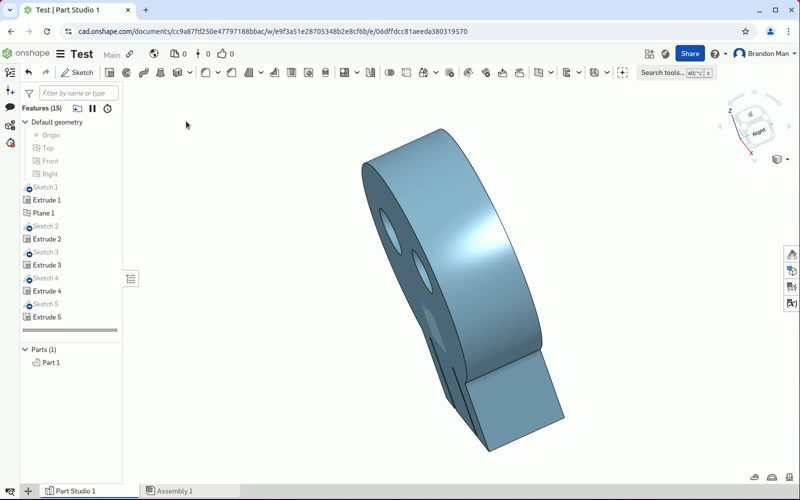
key(down, 2)
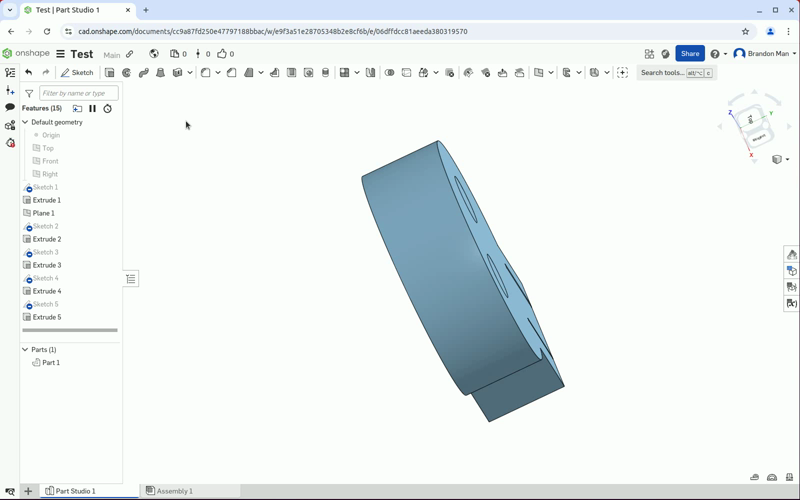
key(up, 2)
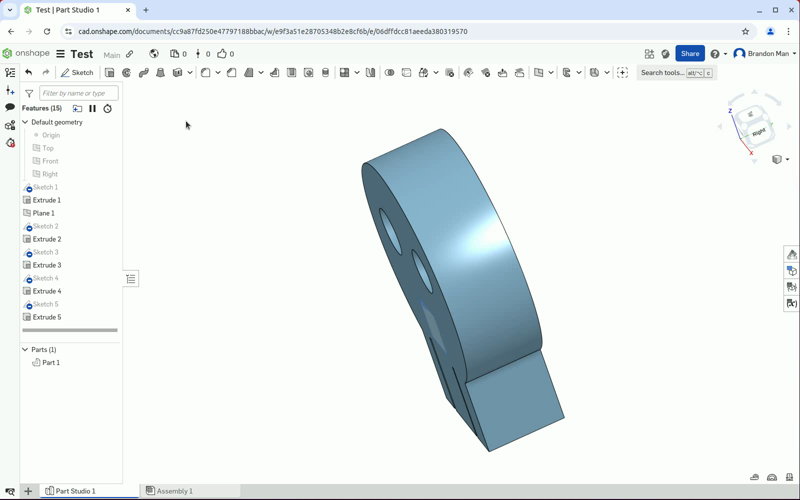
key(right, 2)
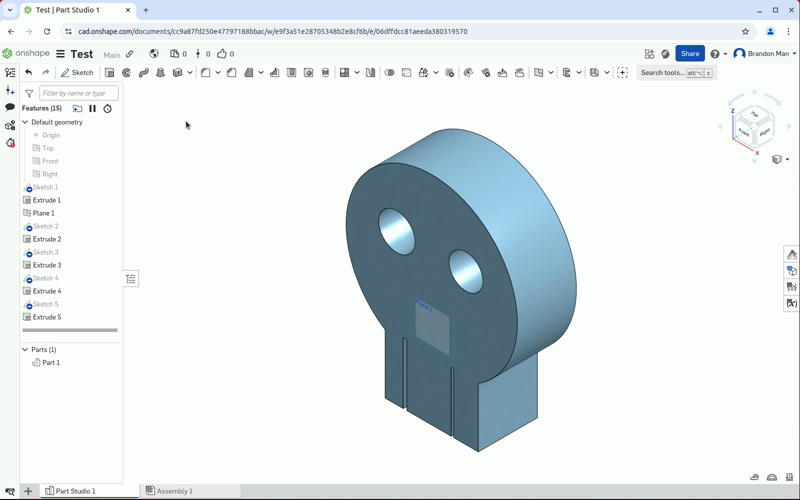
mouse_move(73, 189)
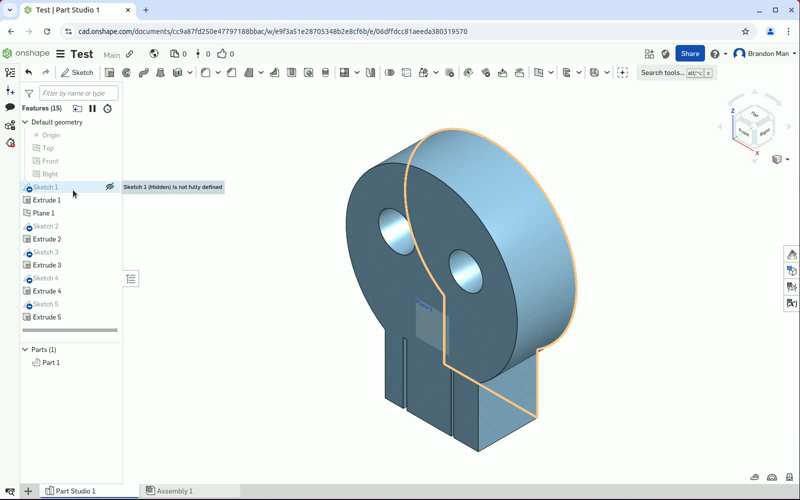
click(73, 189)